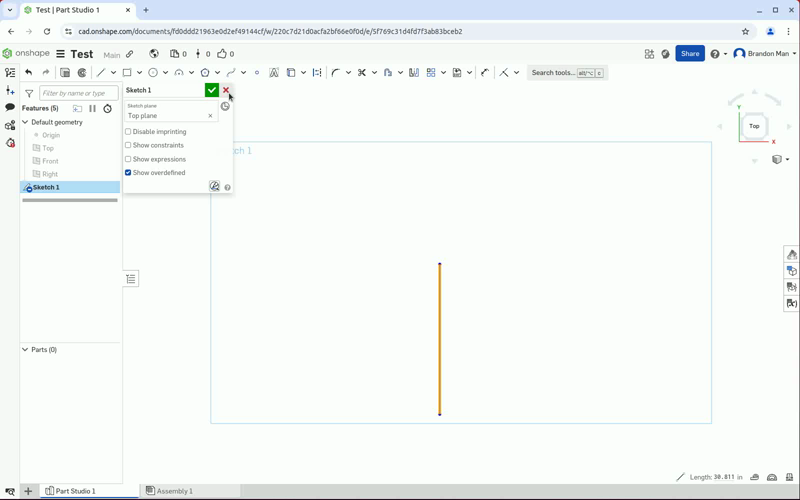
key(shift+h)
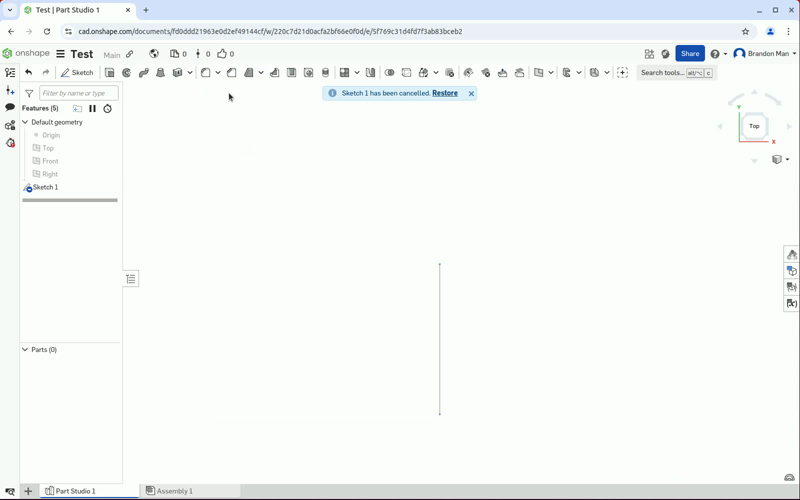
key(shift+s)
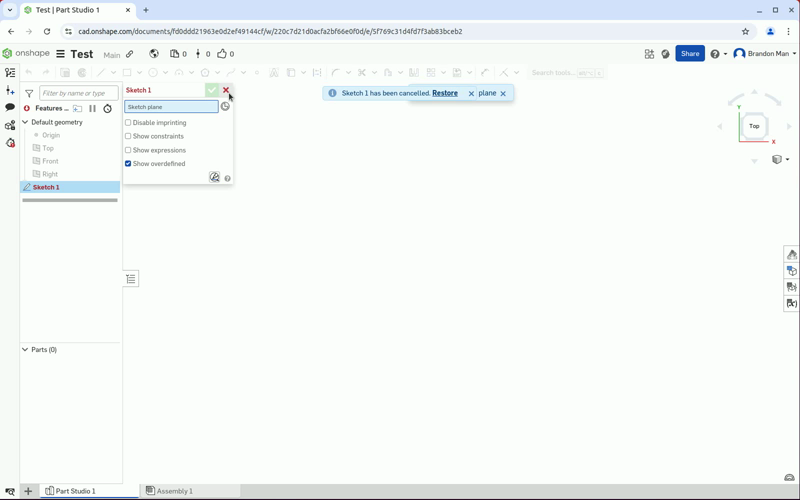
mouse_move(73, 150)
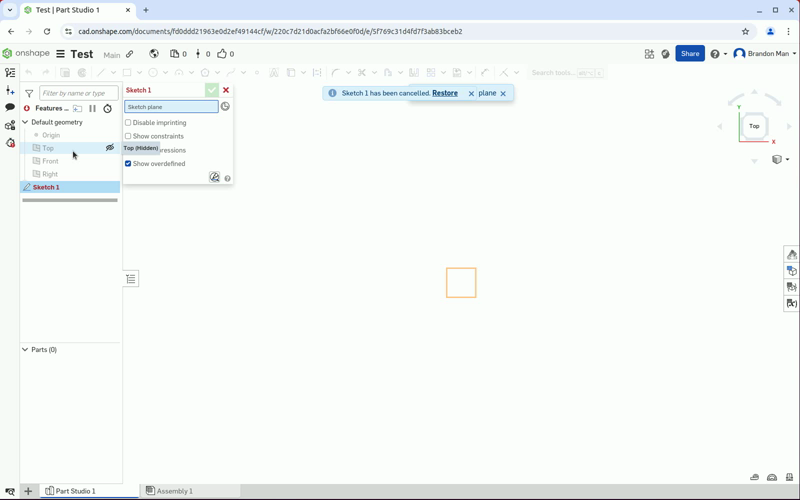
click(73, 150)
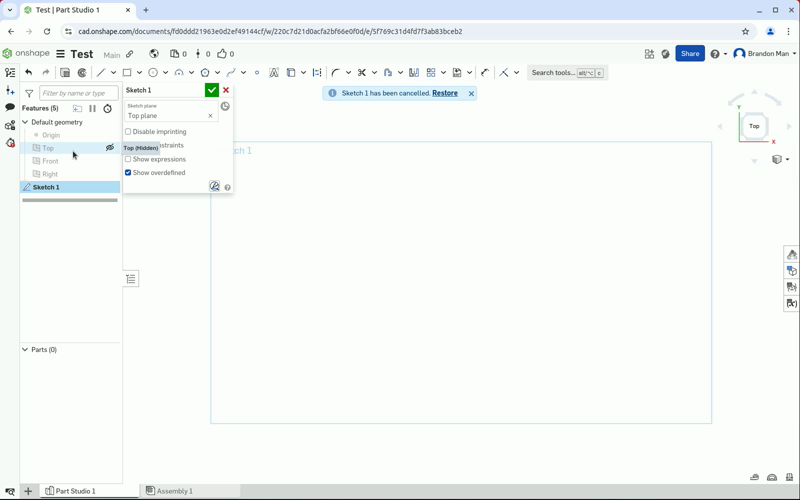
mouse_move(73, 352)
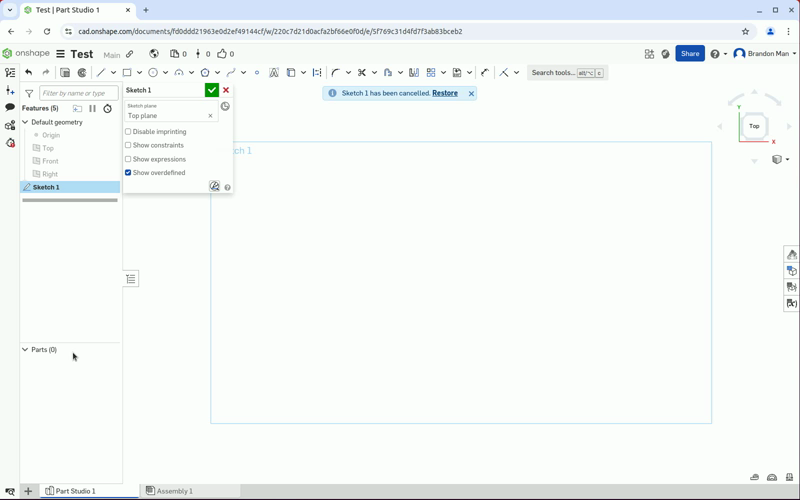
key(y)
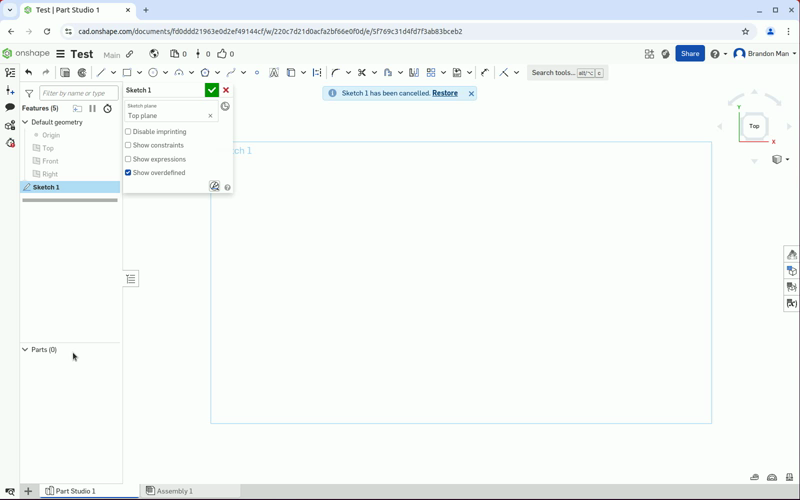
key(c)
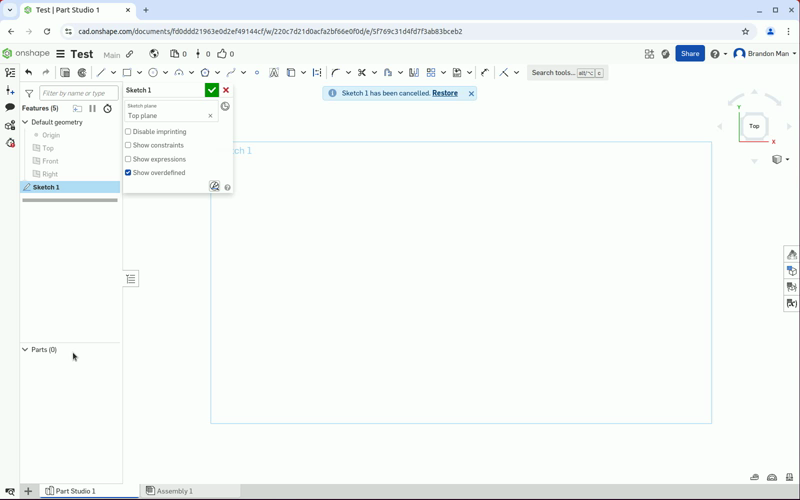
key_down(shift)
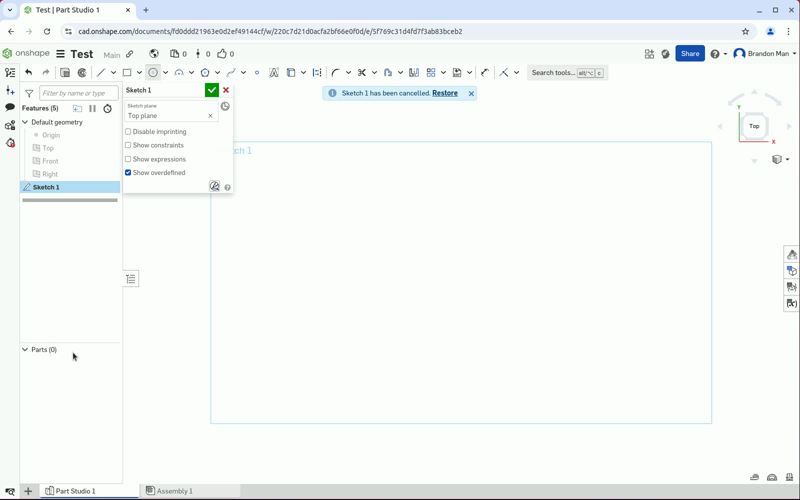
mouse_move(460, 282)
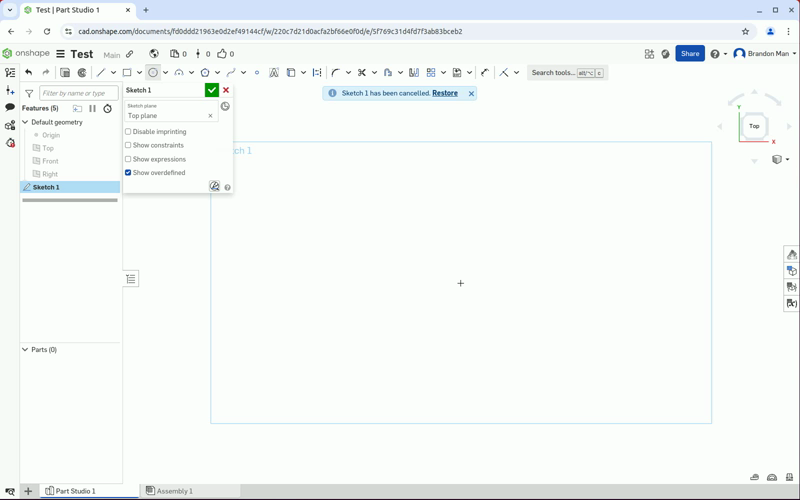
click(460, 282)
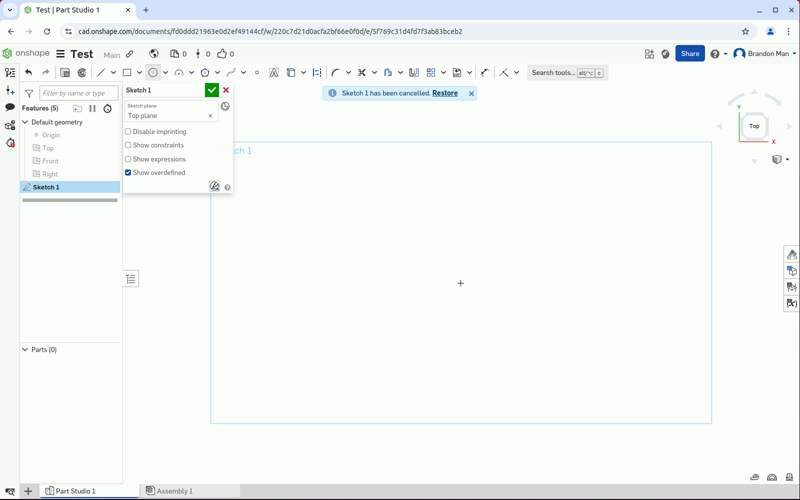
key_up(shift)
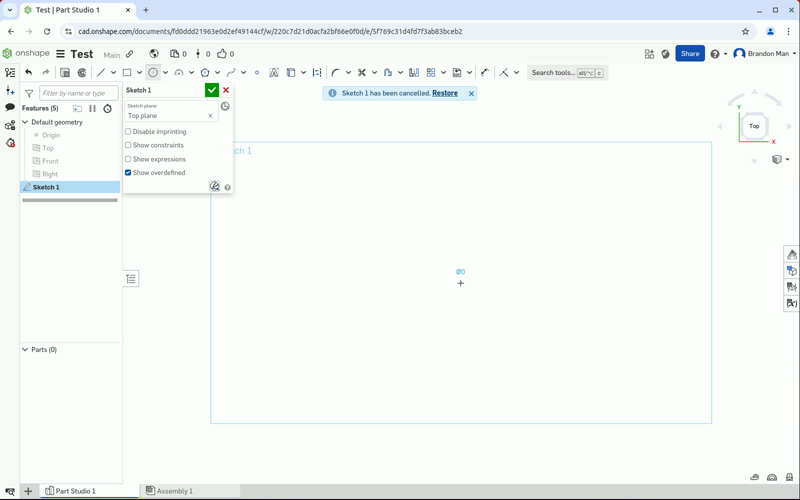
mouse_move(482, 282)
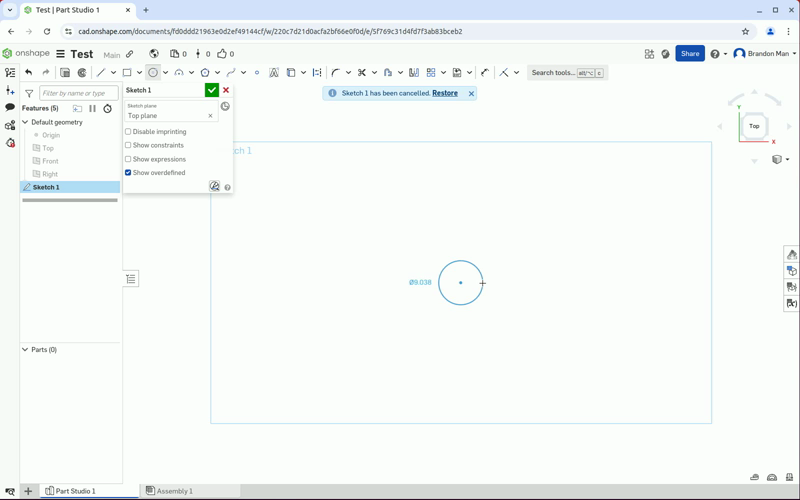
click(482, 282)
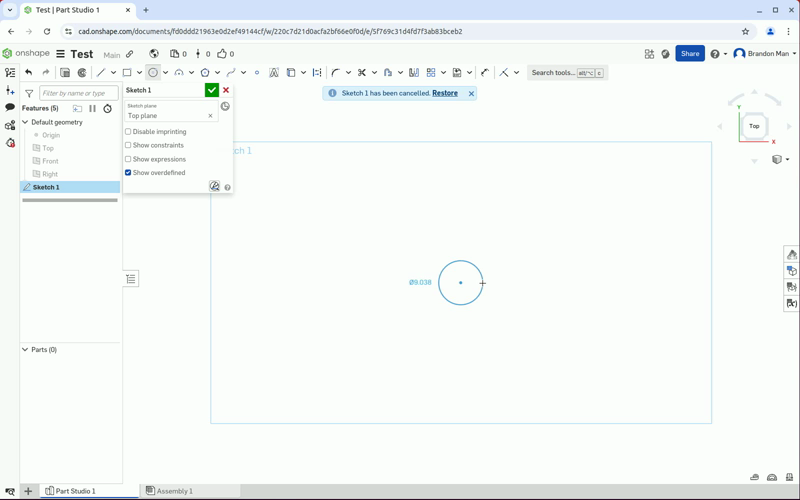
key(esc)
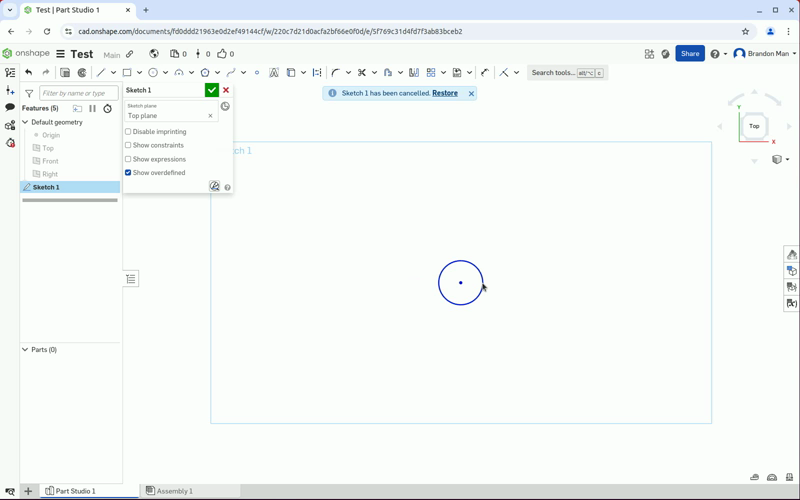
mouse_move(478, 281)
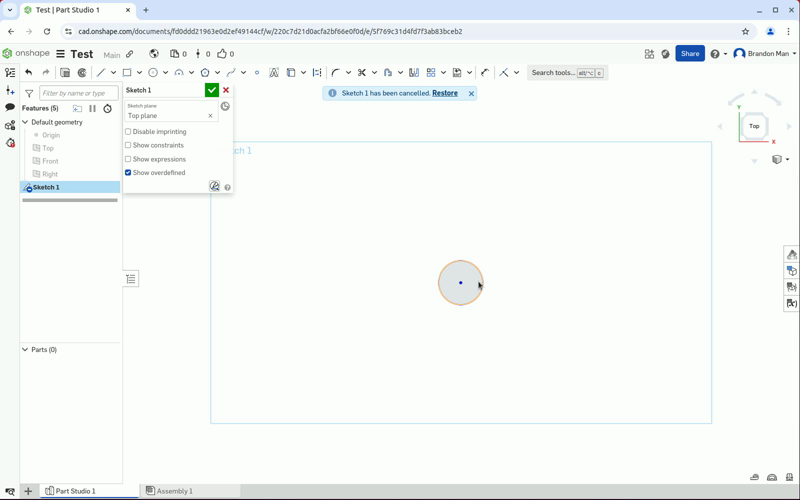
scroll(6)
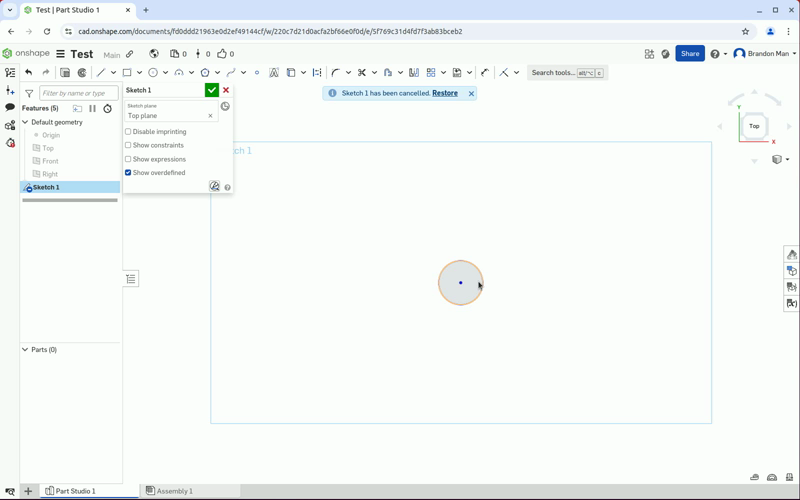
scroll(6)
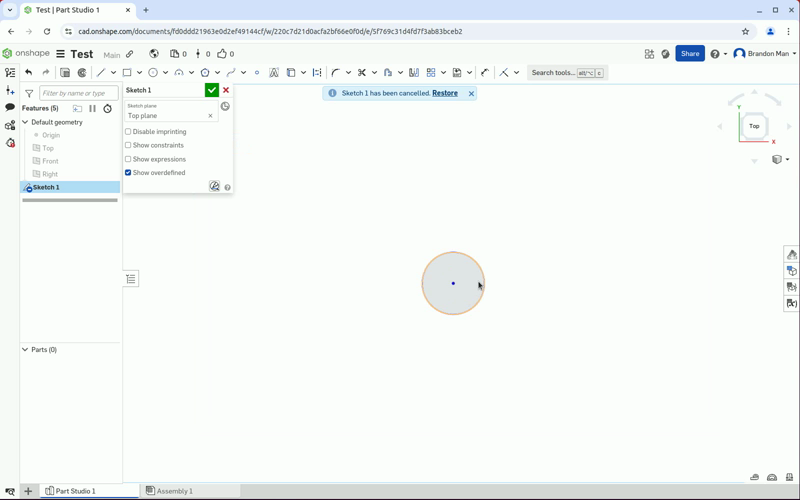
scroll(6)
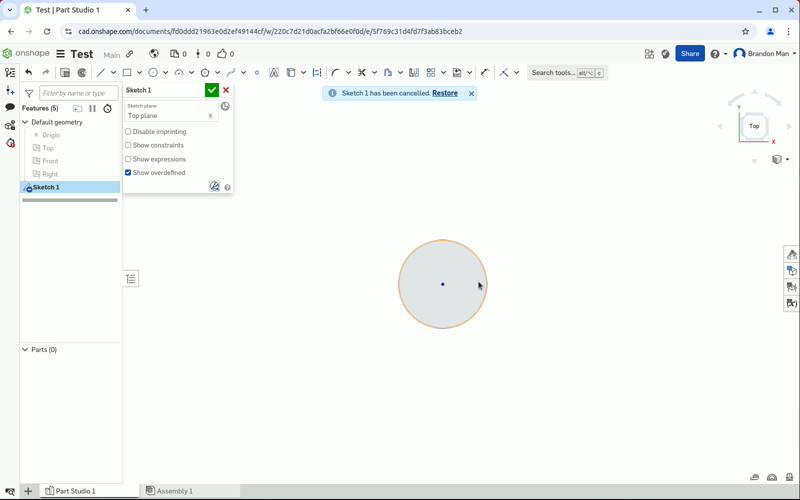
scroll(6)
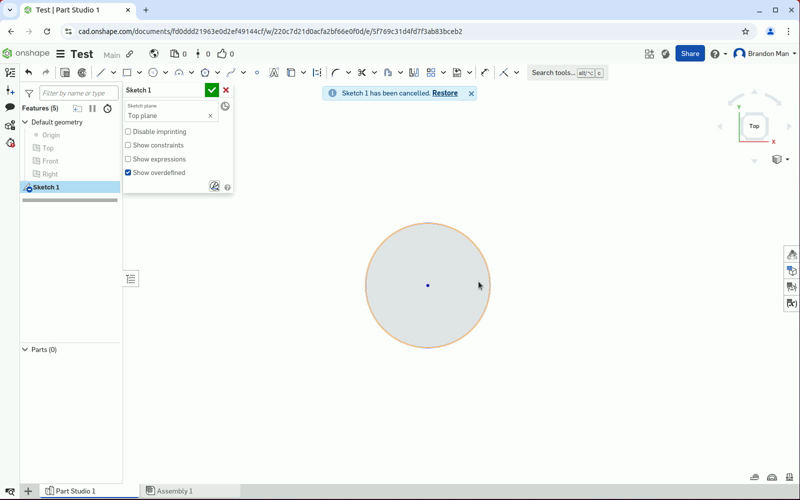
scroll(6)
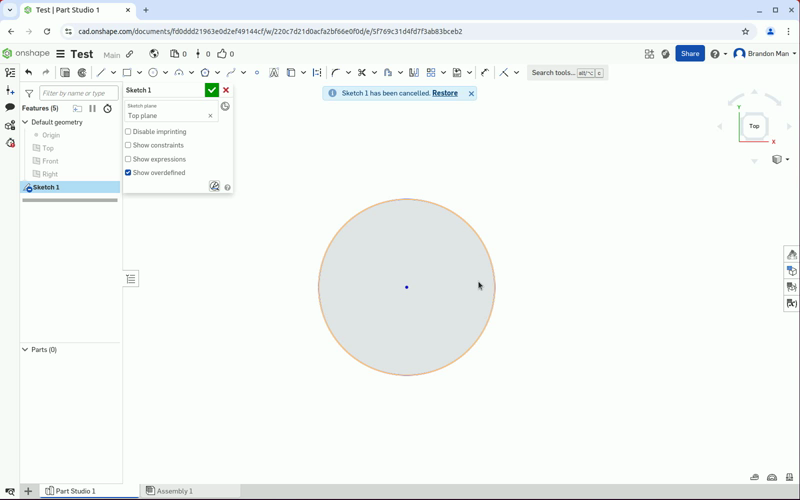
scroll(6)
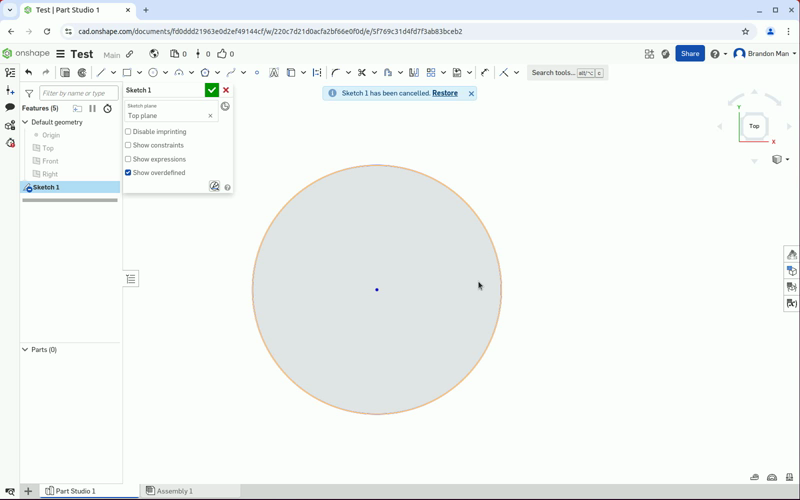
scroll(6)
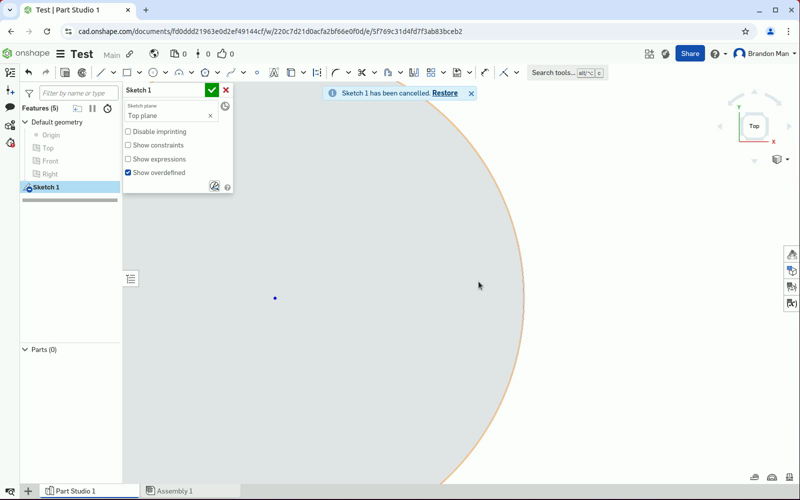
click(478, 281)
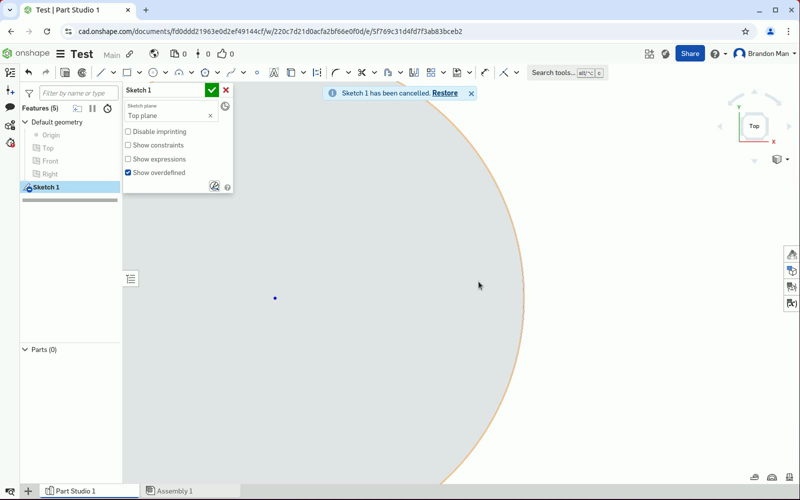
scroll(-6)
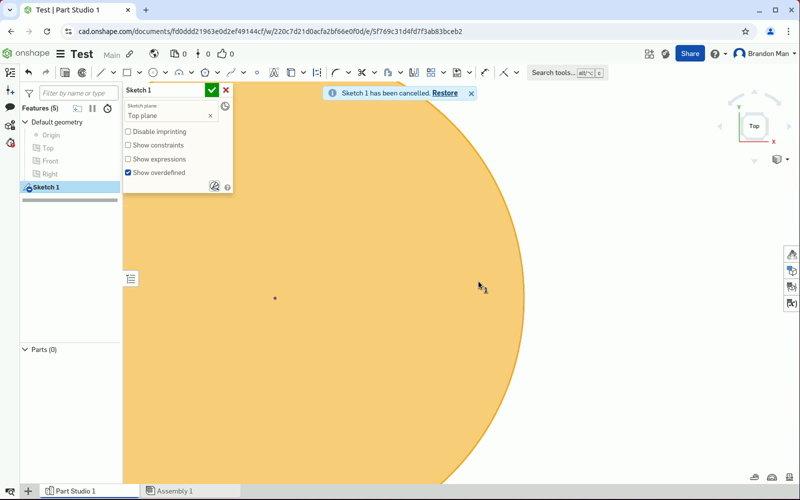
scroll(-6)
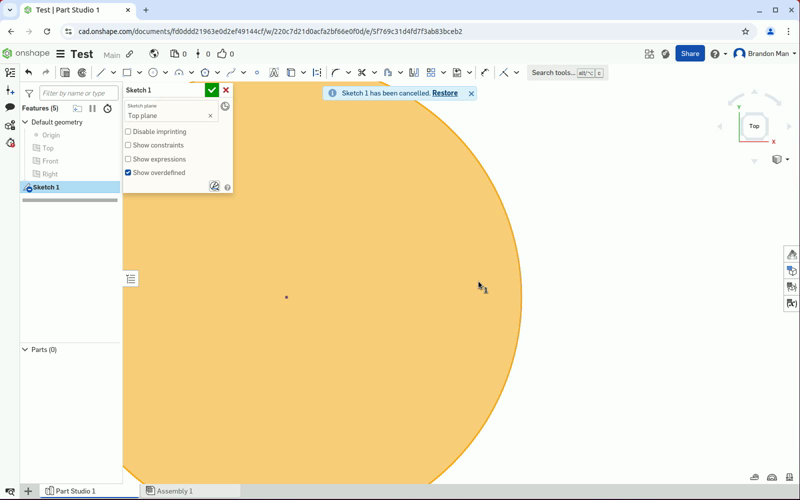
scroll(-6)
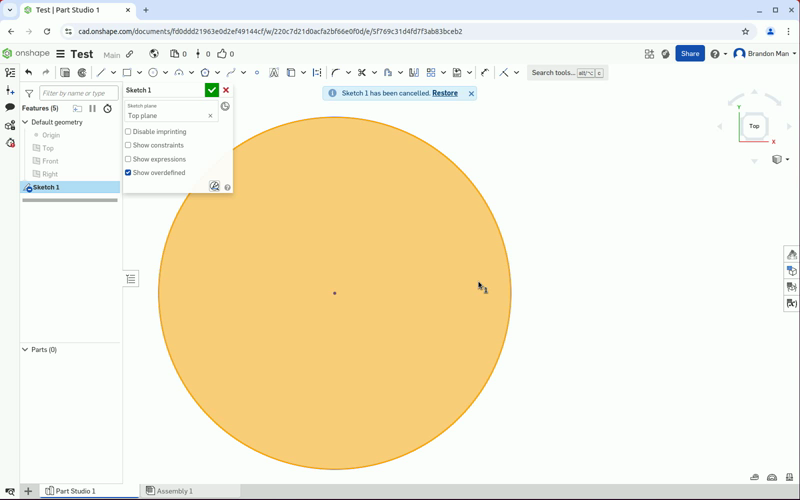
scroll(-6)
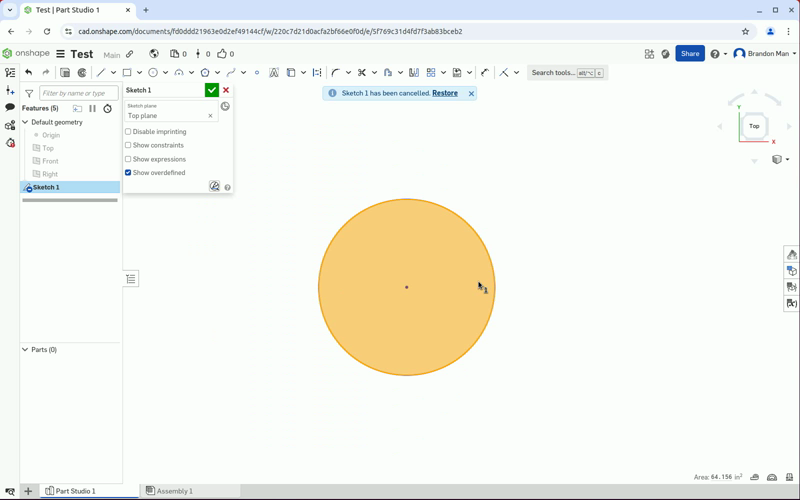
scroll(-6)
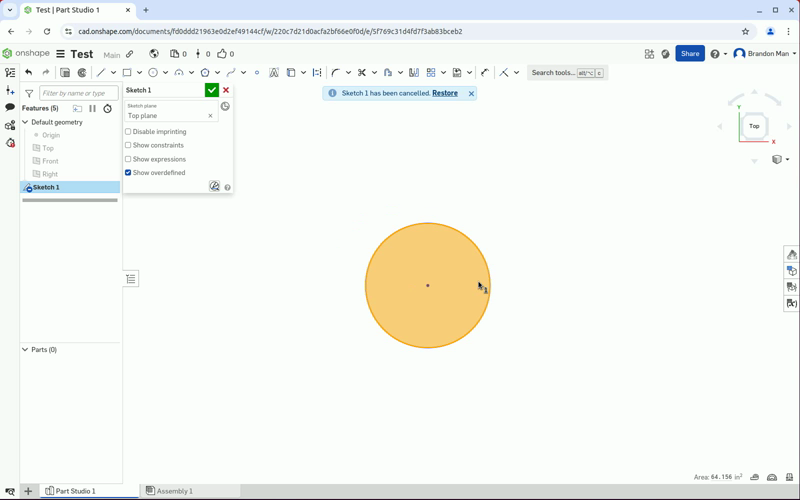
scroll(-6)
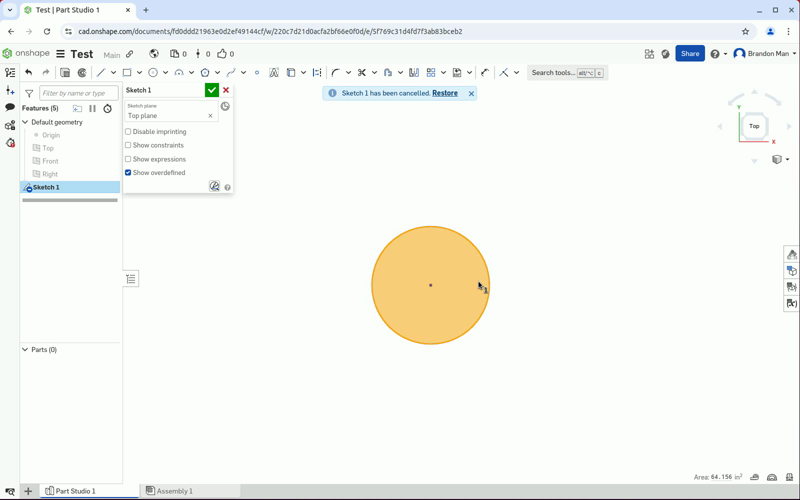
scroll(-6)
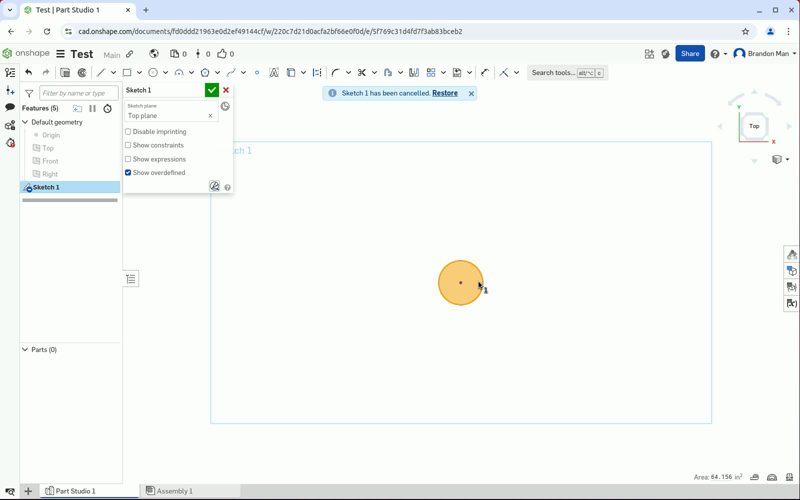
mouse_move(73, 352)
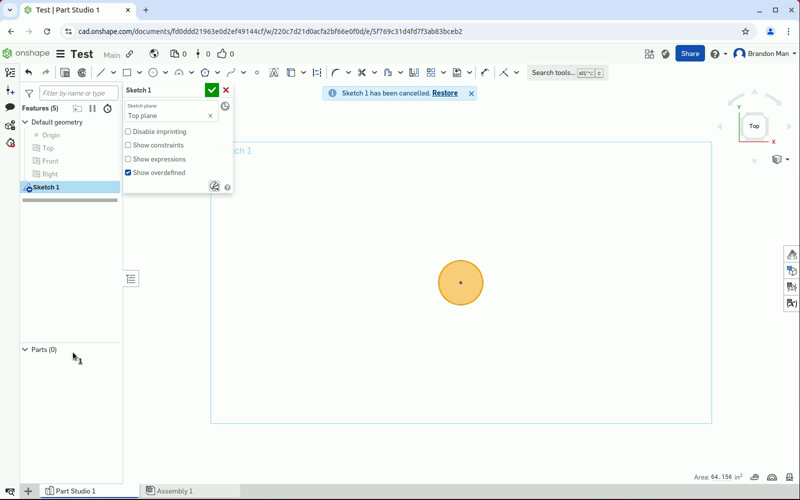
key(shift+y)
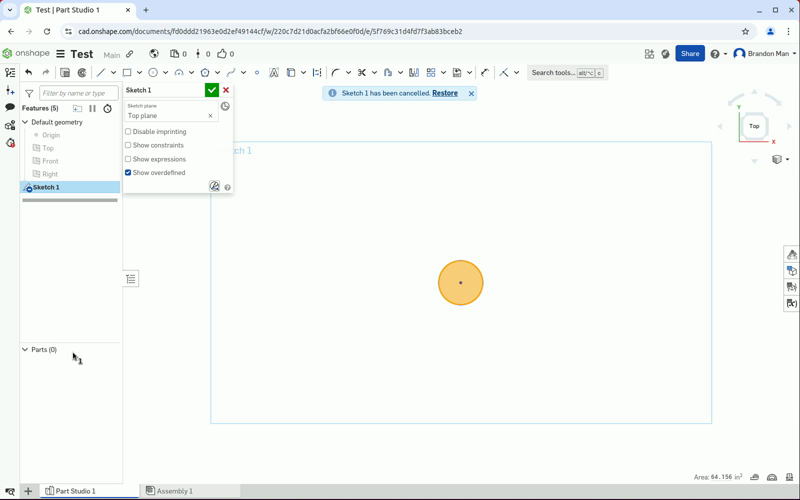
key(shift+e)
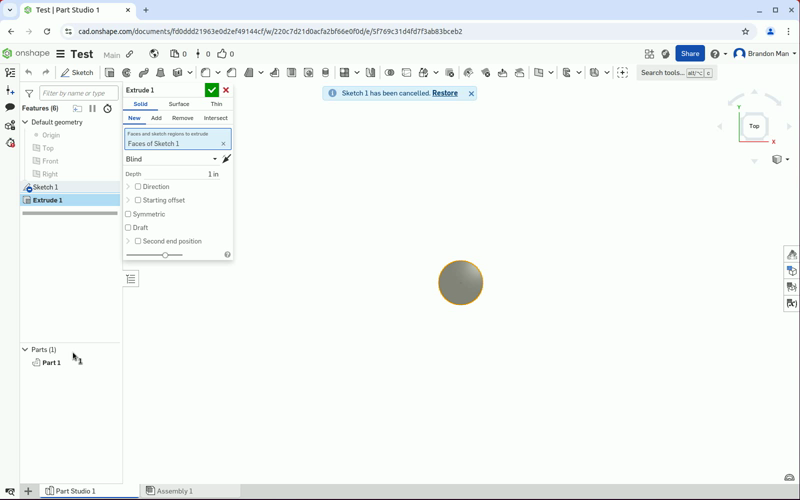
mouse_move(143, 106)
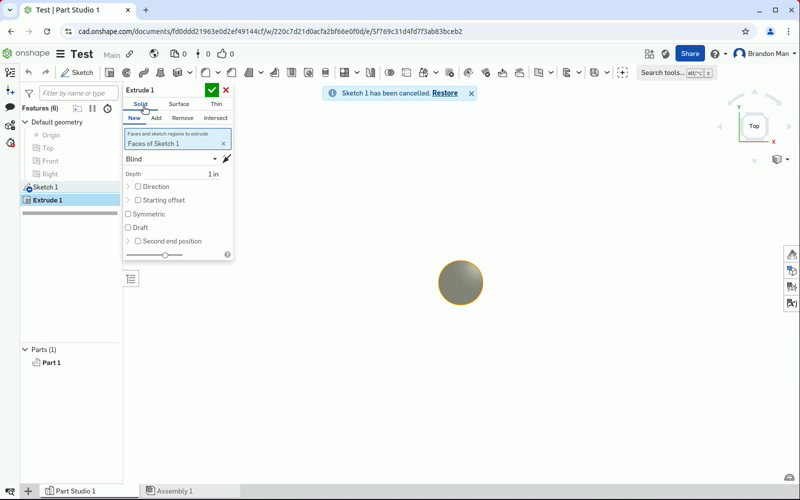
click(143, 106)
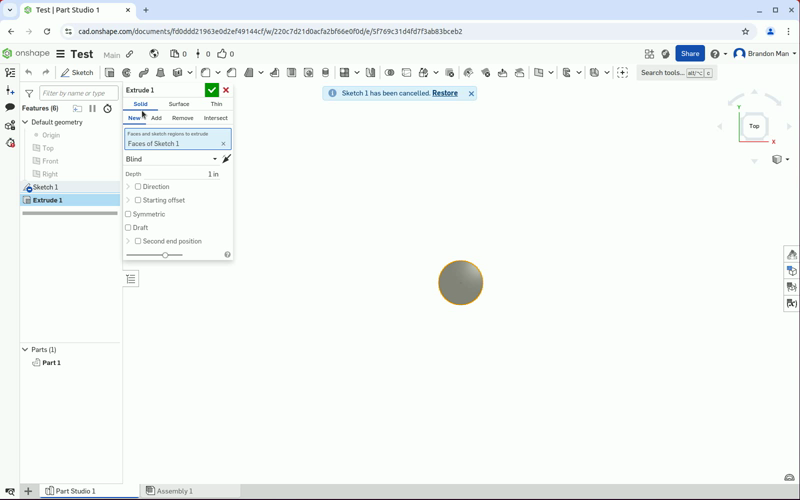
mouse_move(137, 120)
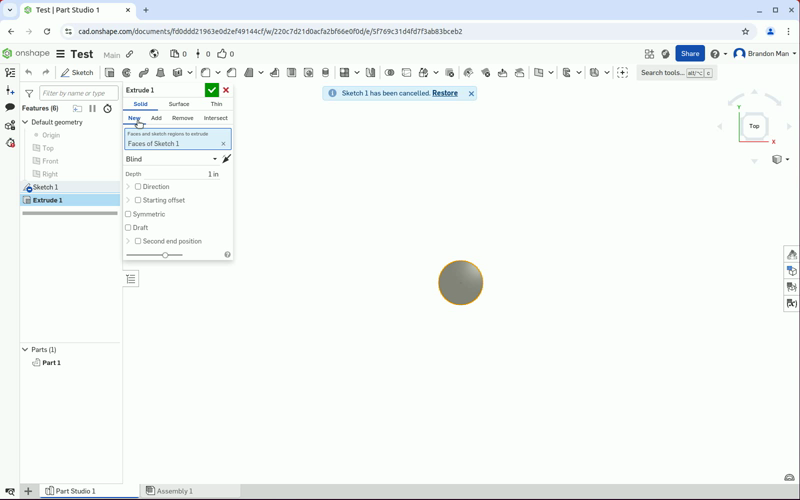
click(137, 120)
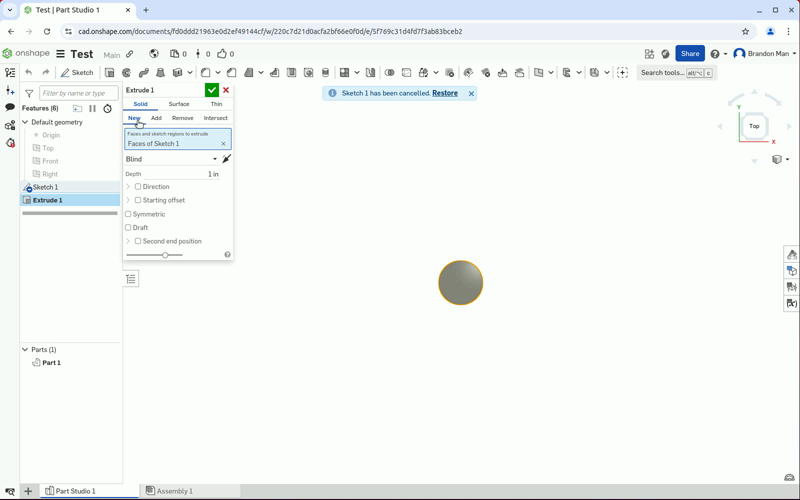
key(tab, 4)
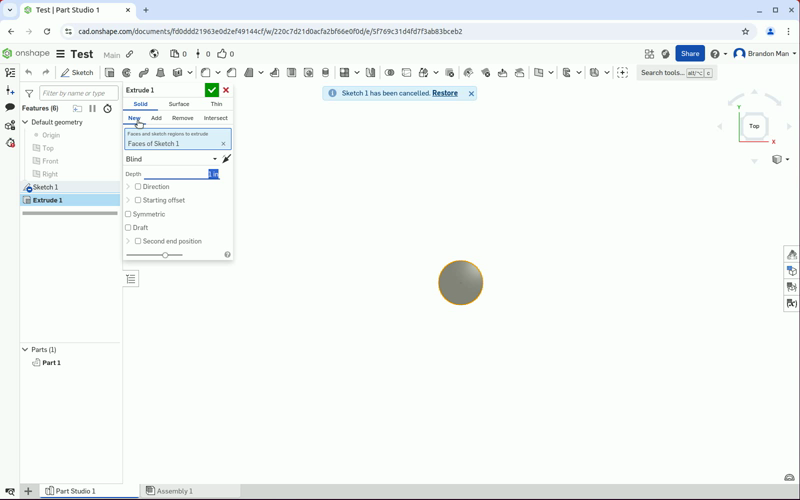
text(16.128)
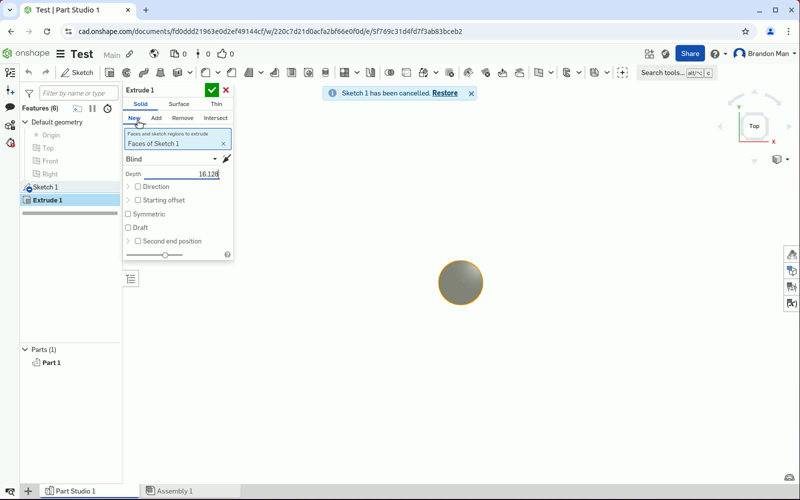
key(enter)
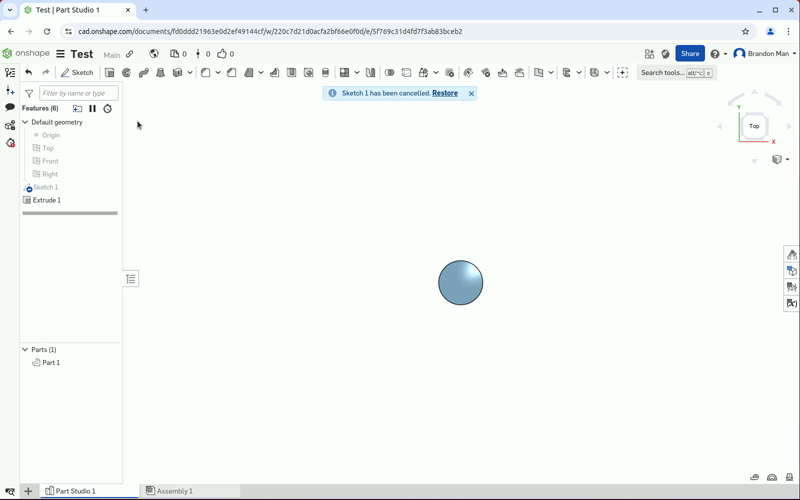
key(shift+h)
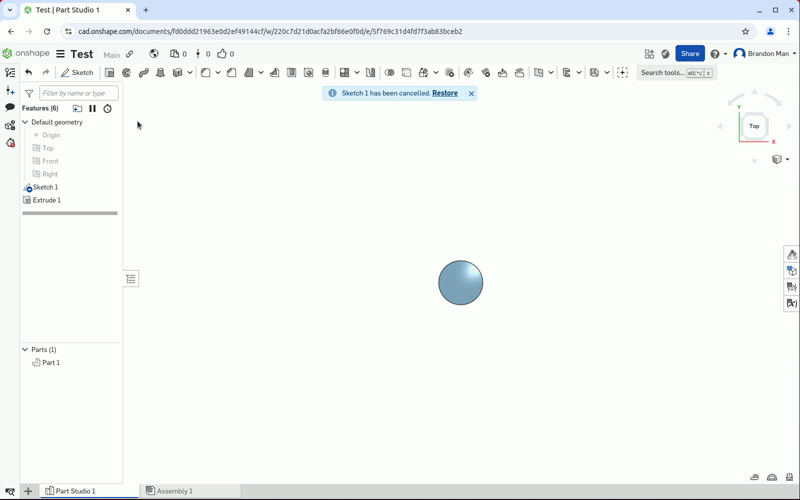
key(shift+h)
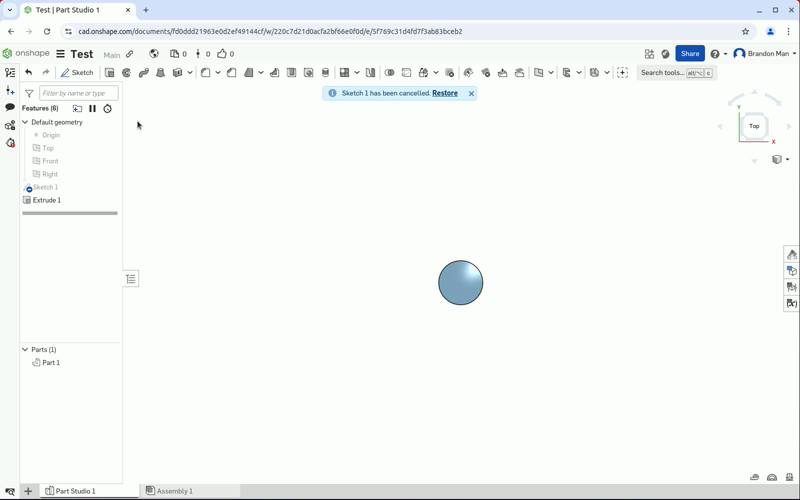
mouse_move(73, 189)
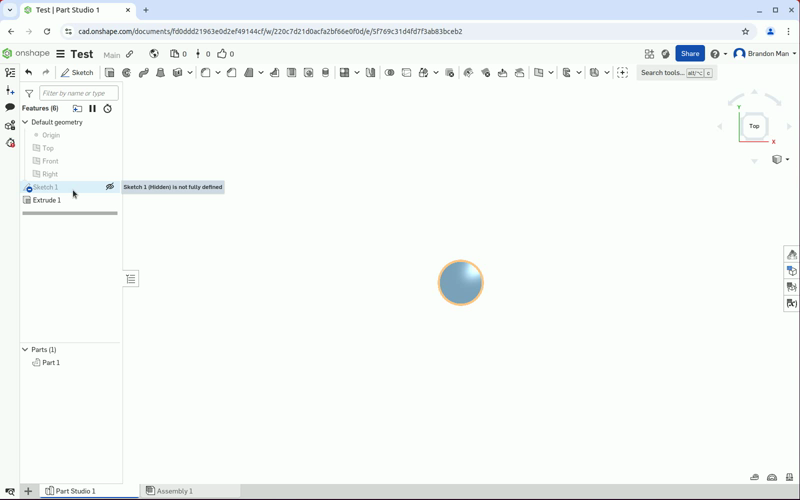
click(73, 189)
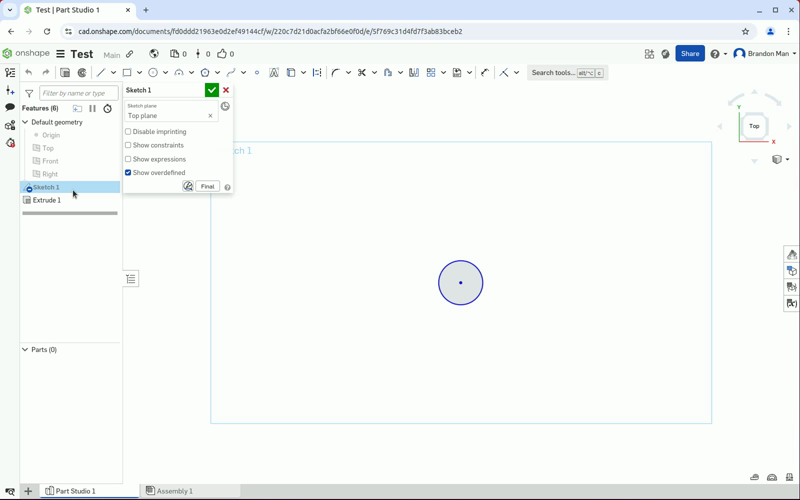
mouse_move(229, 92)
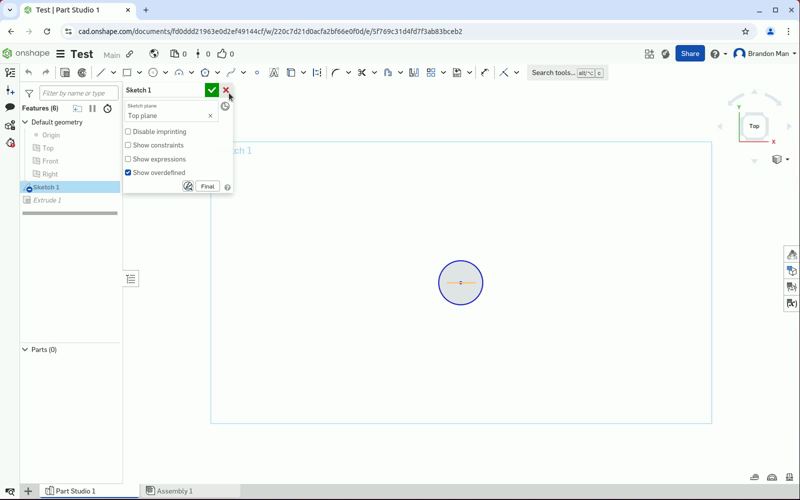
click(229, 92)
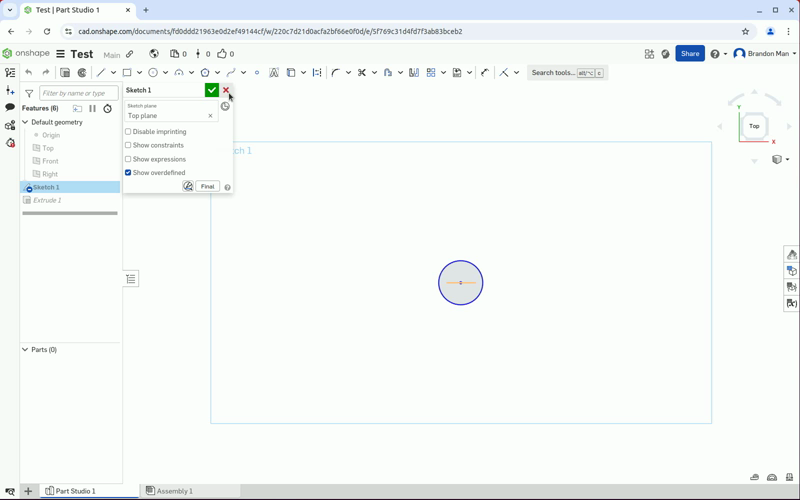
key(shift+s)
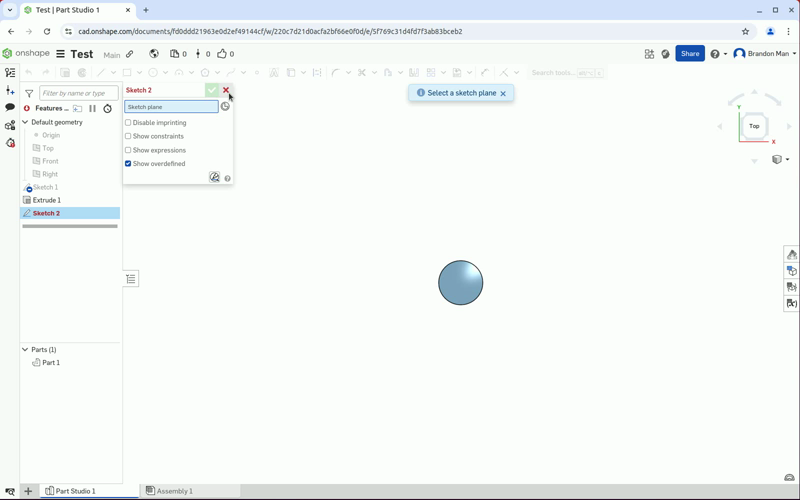
mouse_move(73, 150)
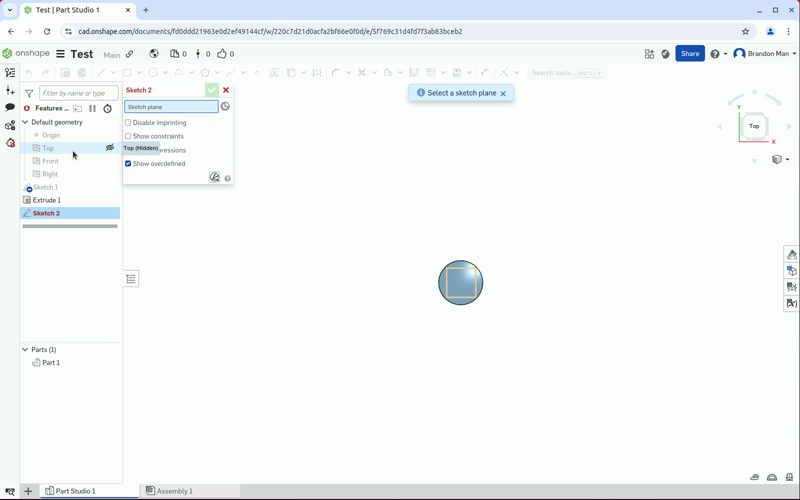
click(73, 150)
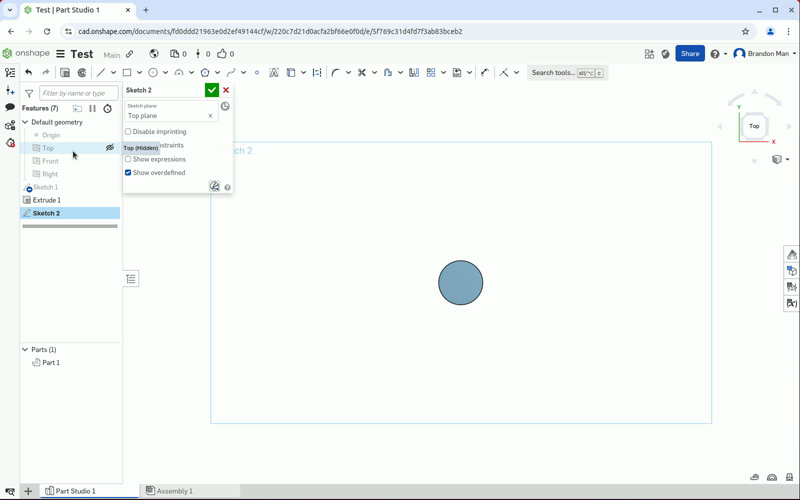
mouse_move(73, 352)
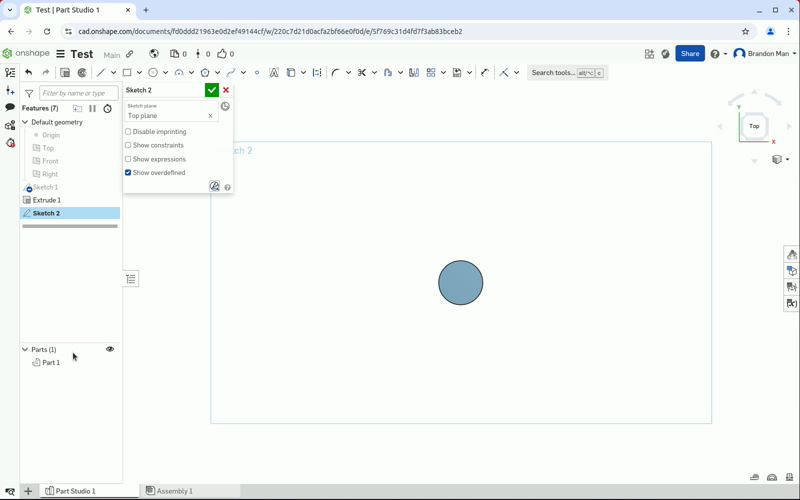
key(y)
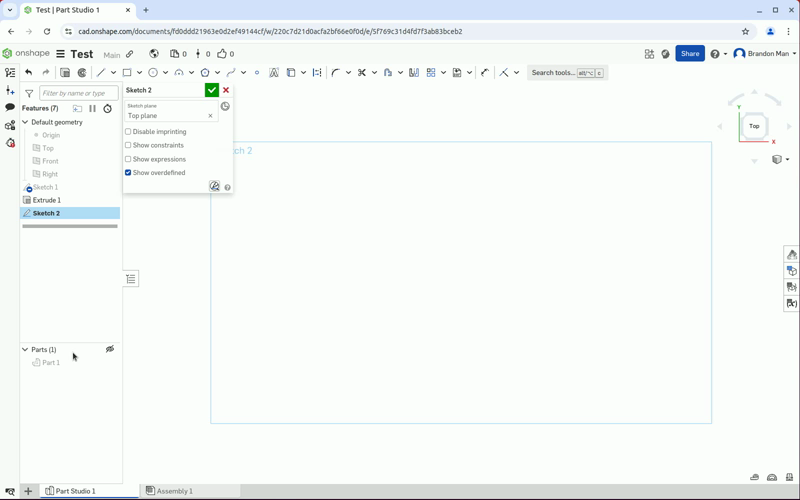
key(c)
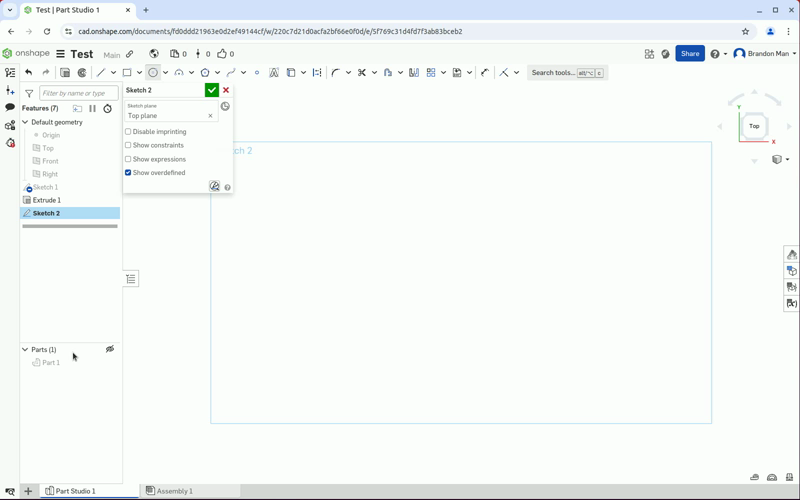
key_down(shift)
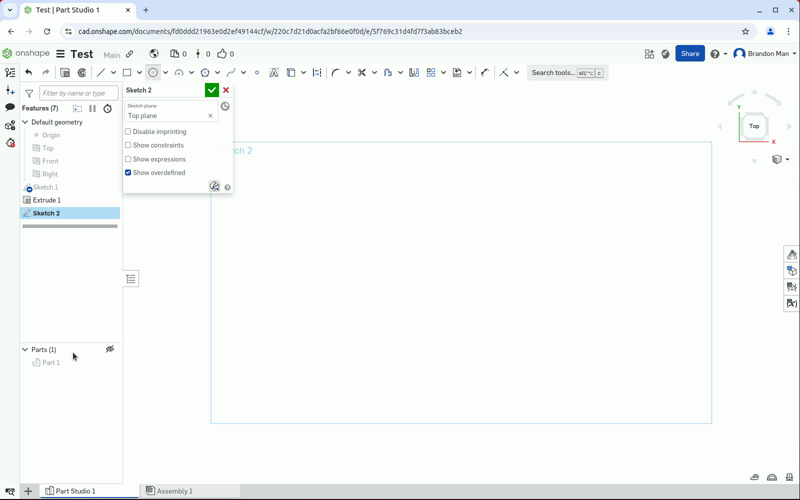
mouse_move(545, 282)
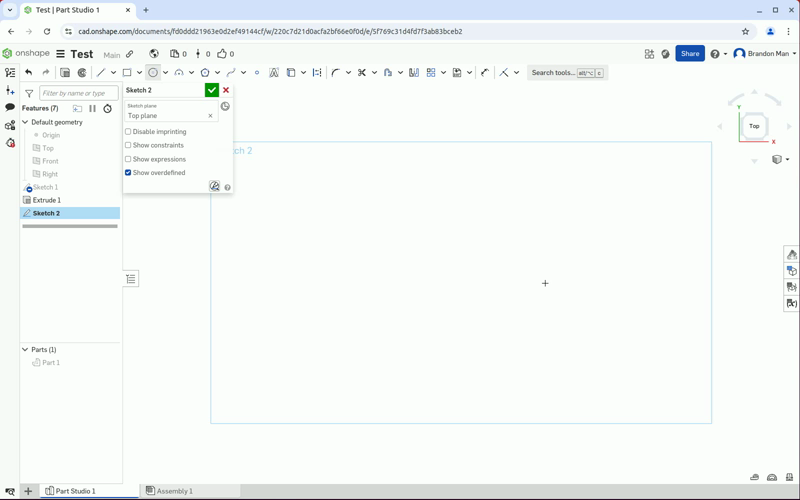
click(545, 282)
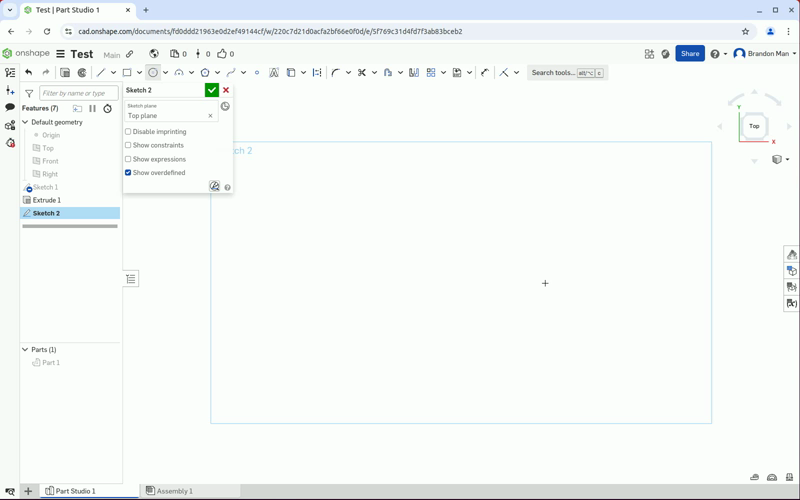
key_up(shift)
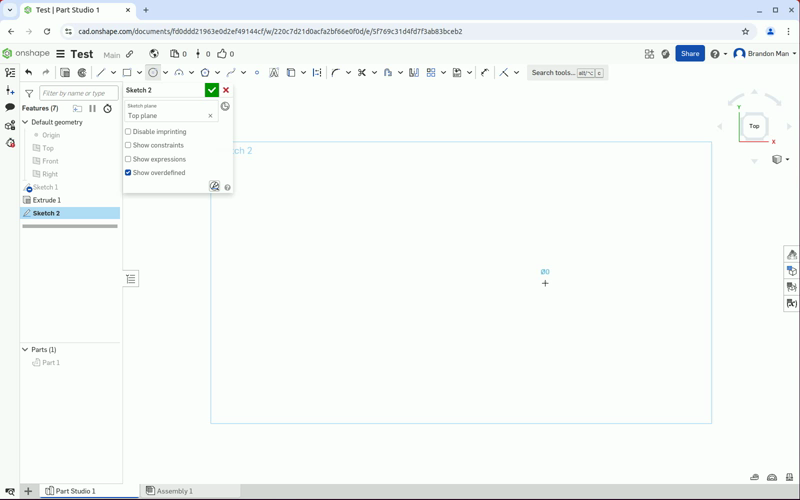
mouse_move(561, 282)
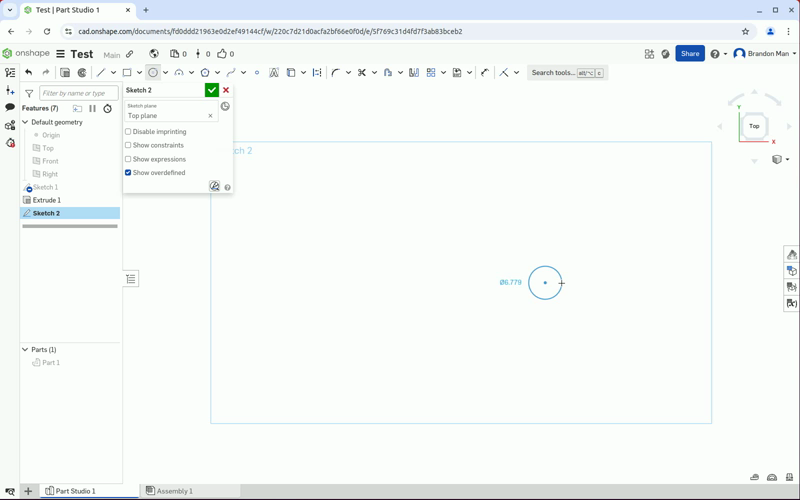
click(561, 282)
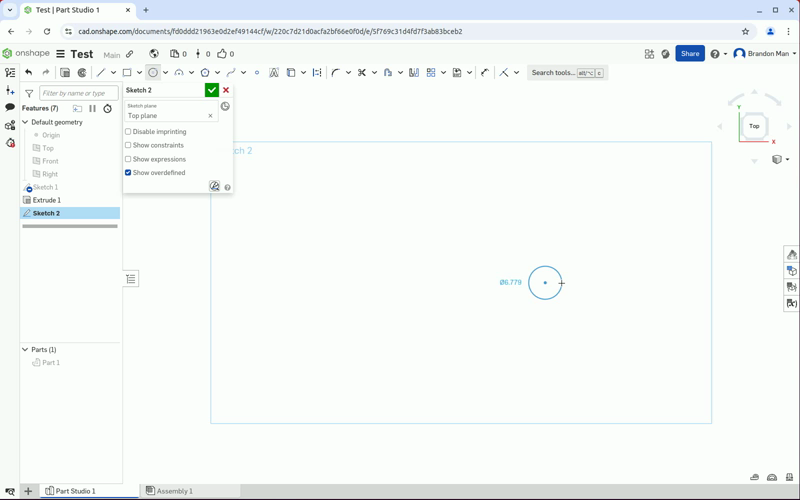
key(esc)
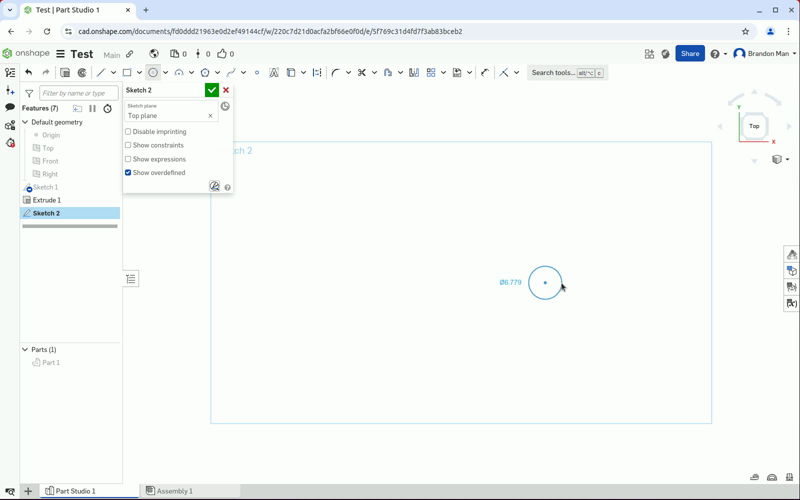
mouse_move(538, 290)
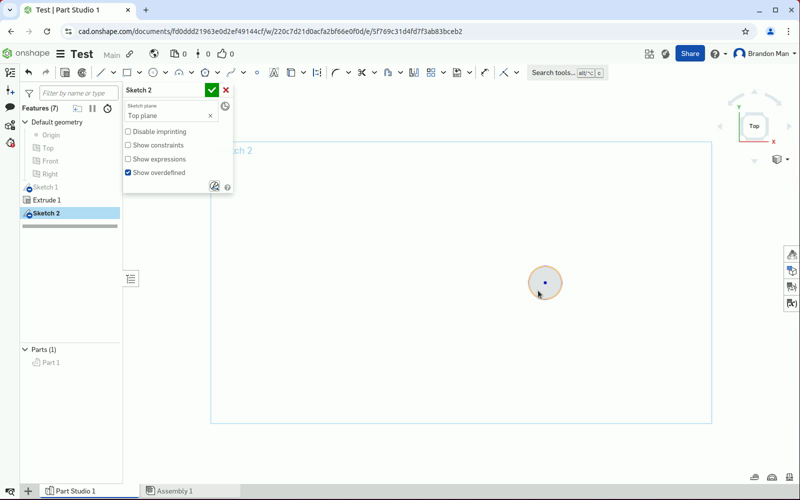
scroll(6)
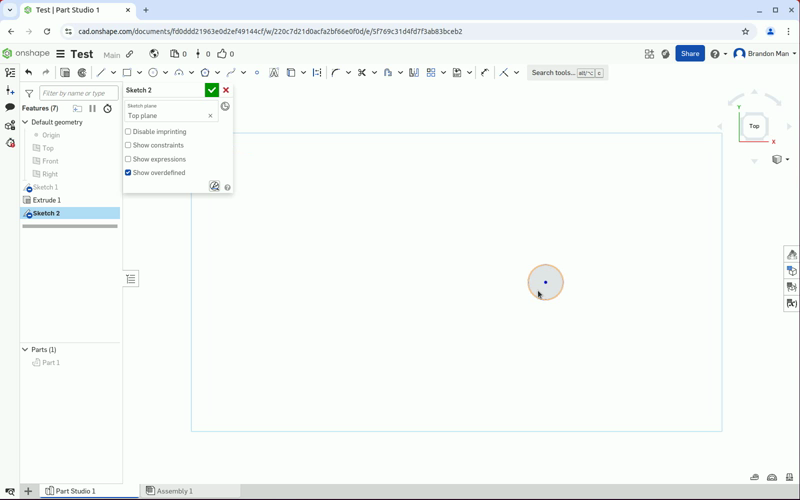
scroll(6)
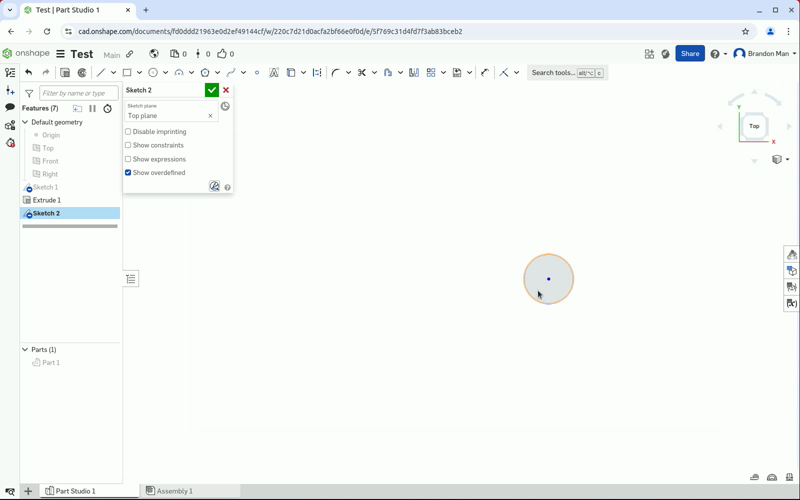
scroll(6)
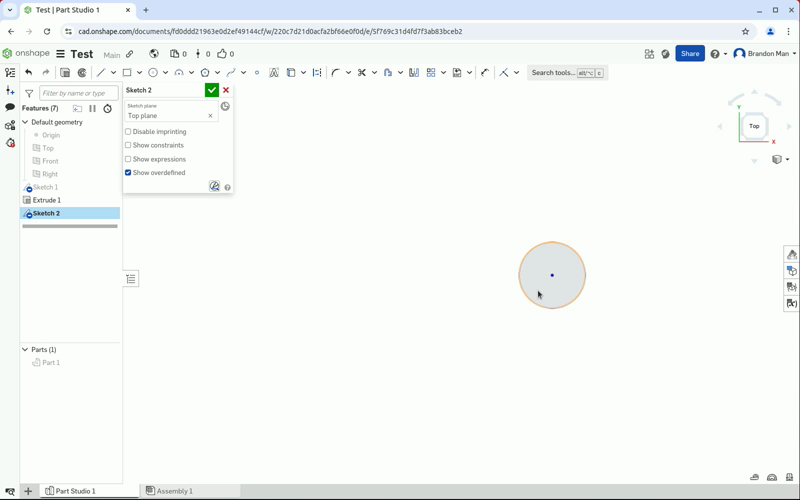
scroll(6)
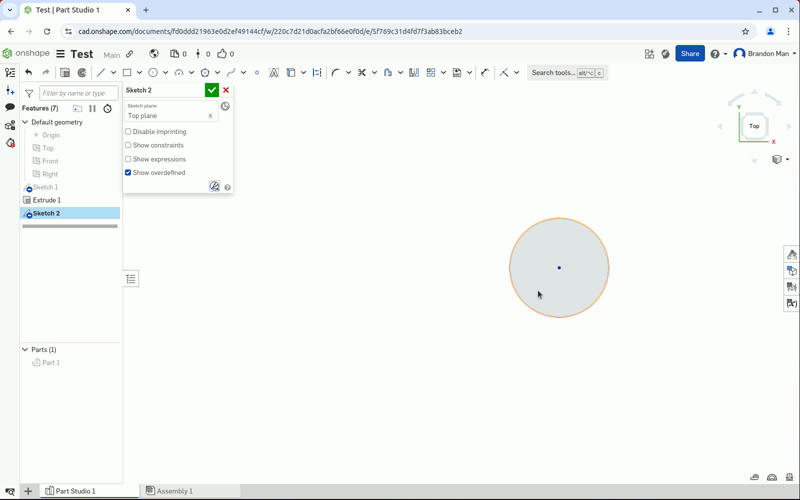
scroll(6)
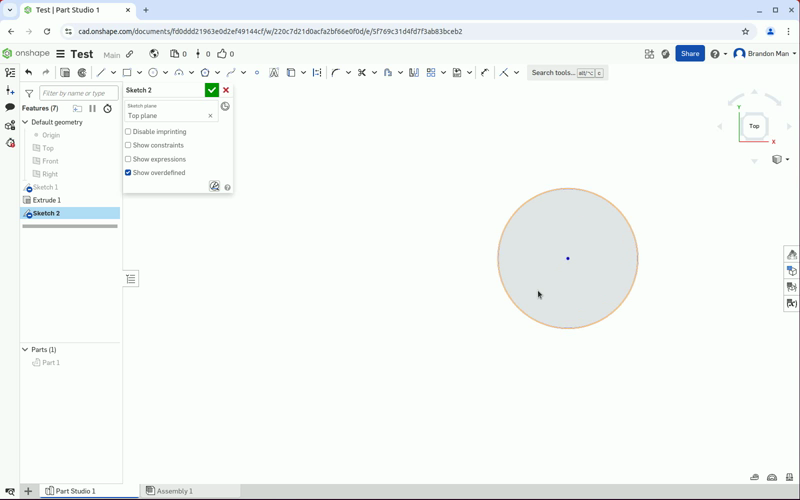
scroll(6)
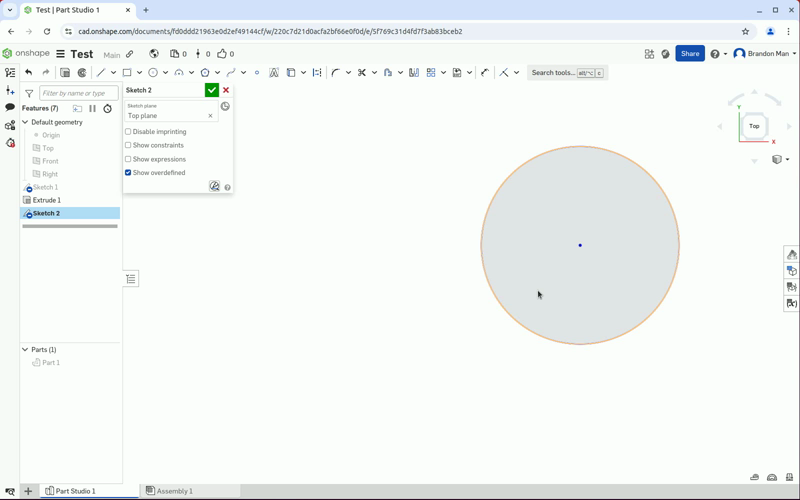
scroll(6)
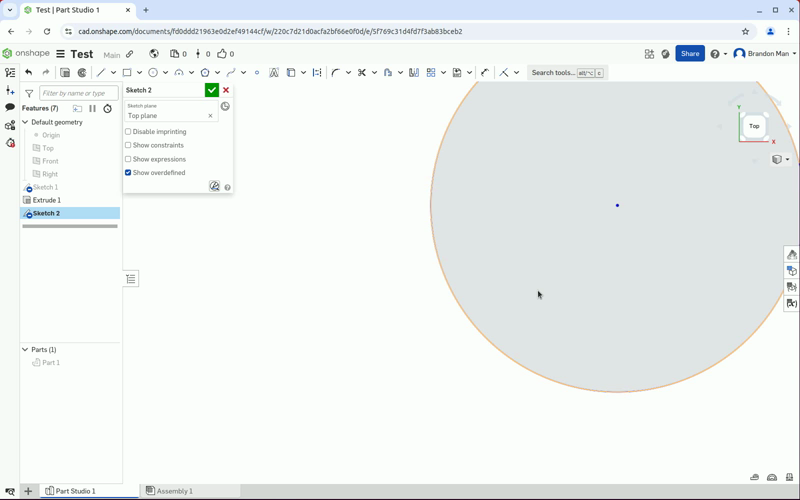
click(538, 290)
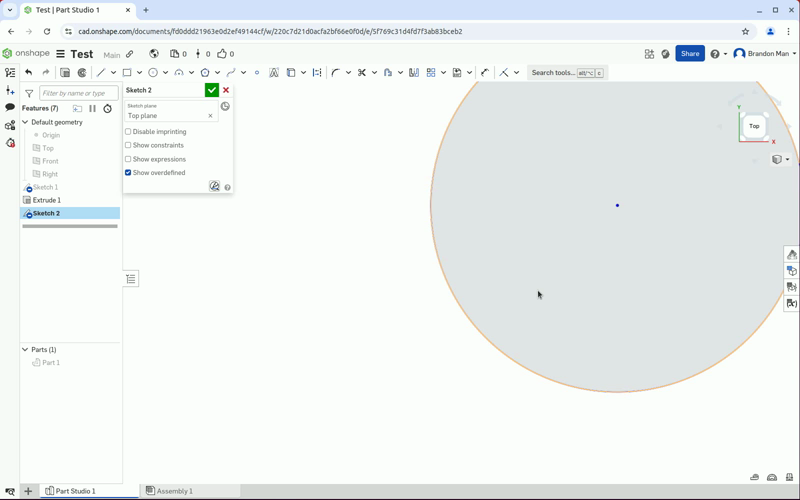
scroll(-6)
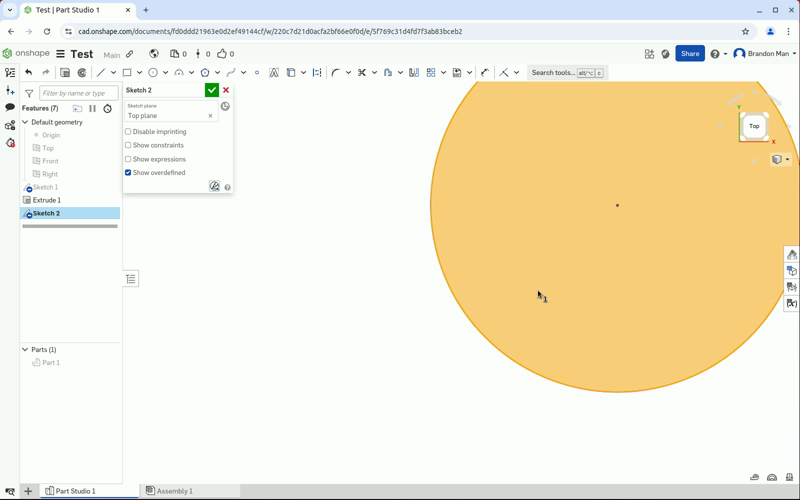
scroll(-6)
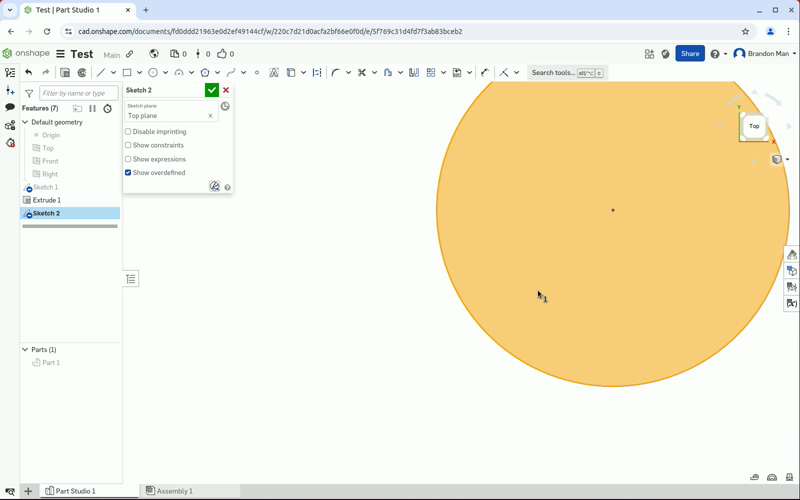
scroll(-6)
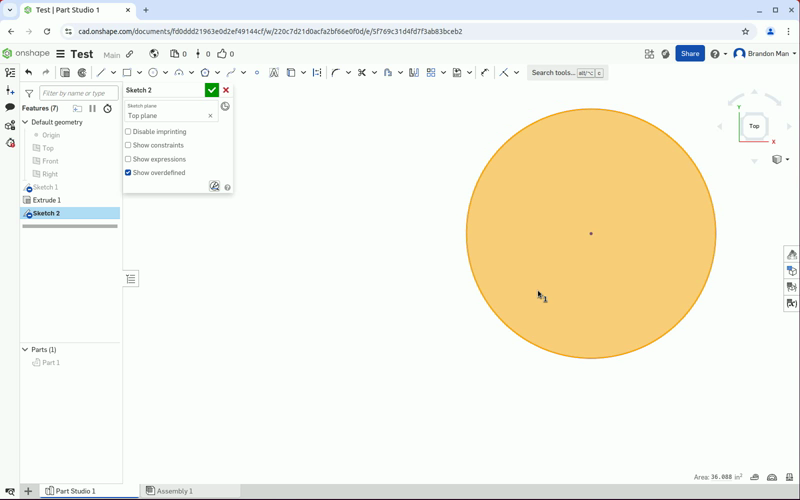
scroll(-6)
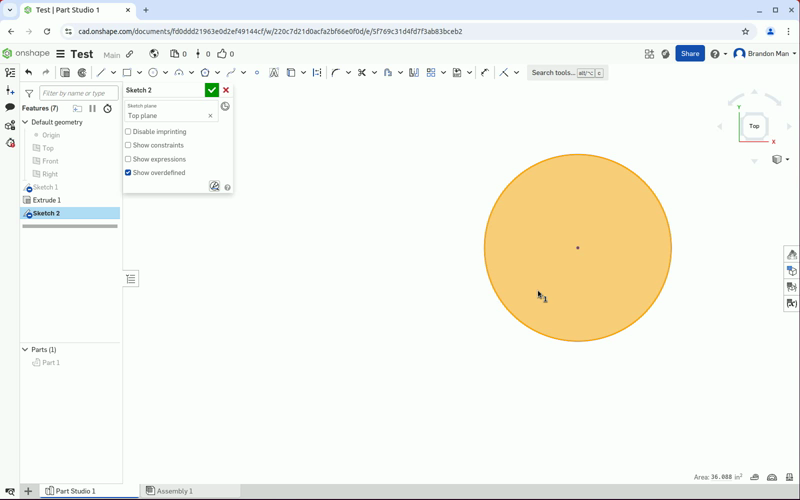
scroll(-6)
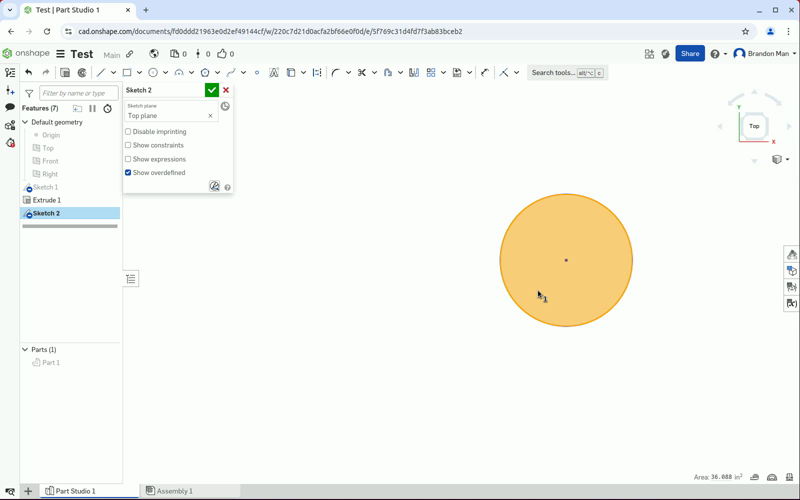
scroll(-6)
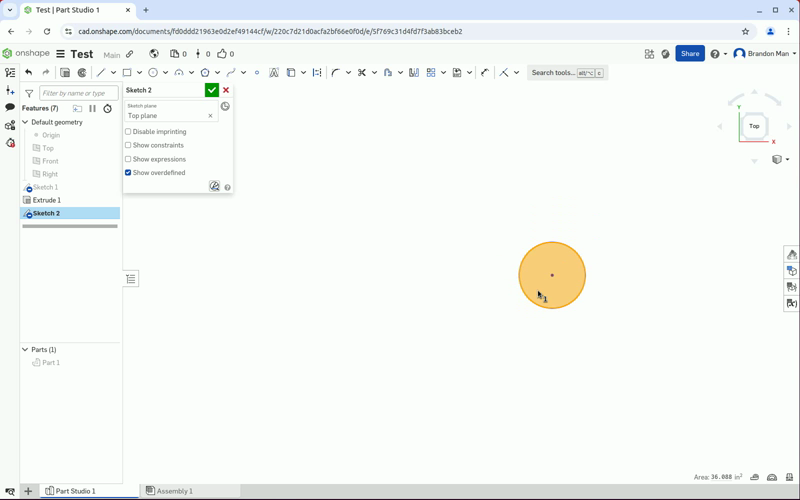
scroll(-6)
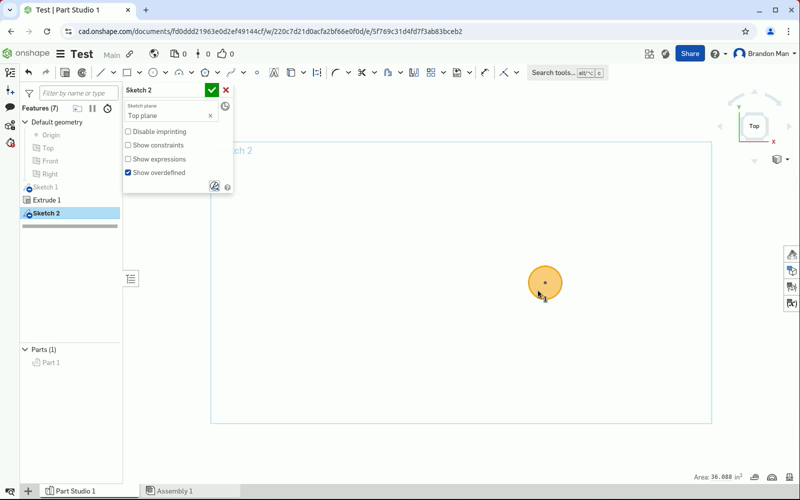
mouse_move(73, 352)
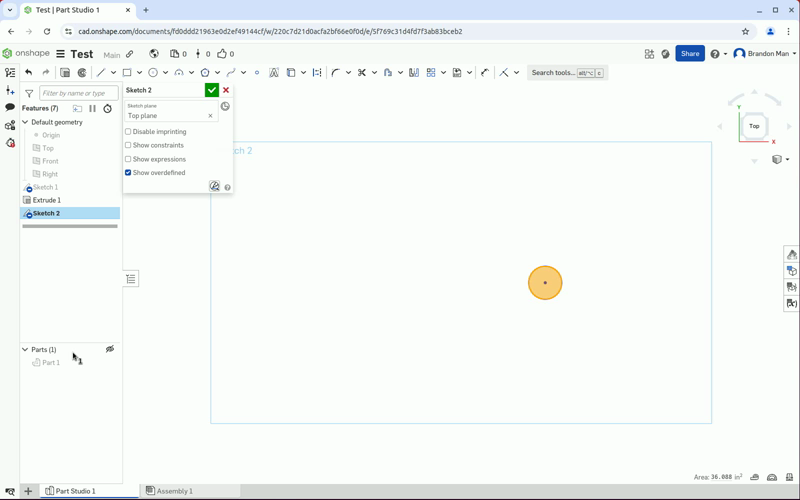
key(shift+y)
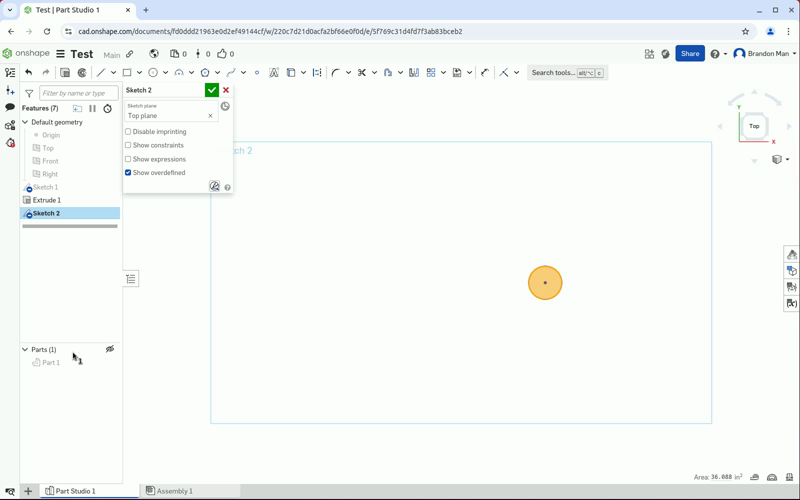
key(shift+e)
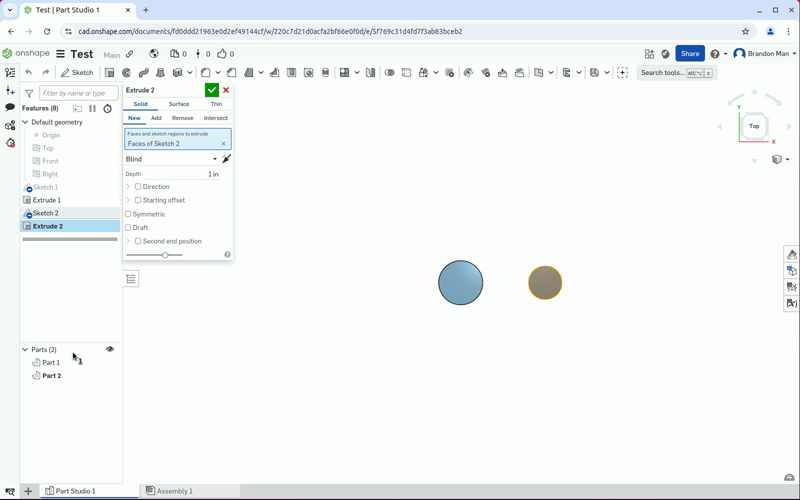
mouse_move(143, 106)
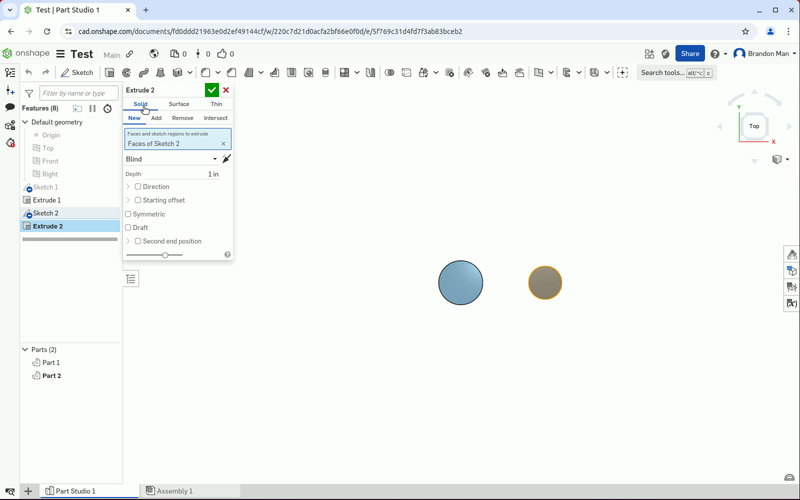
click(143, 106)
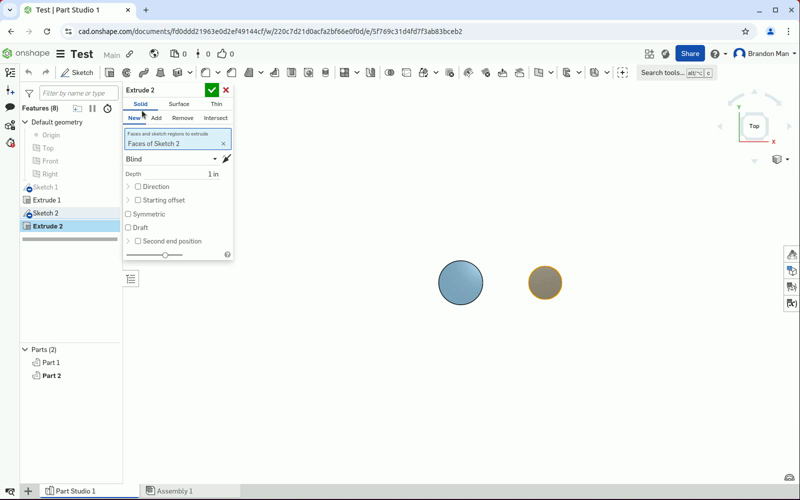
mouse_move(137, 120)
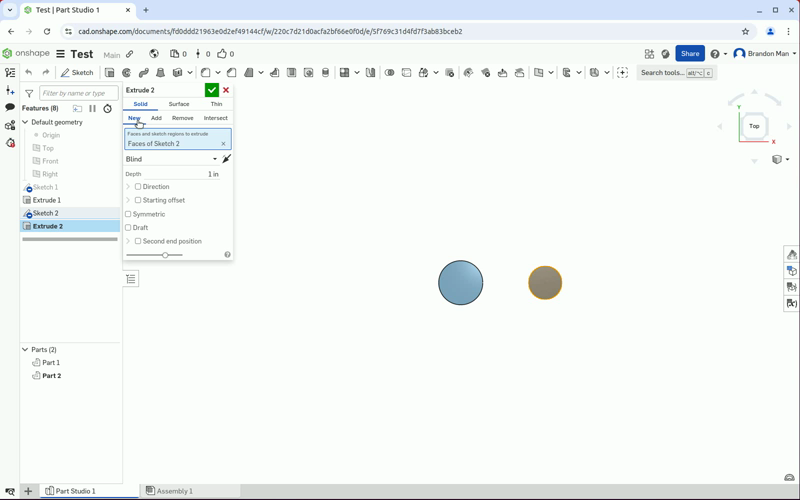
click(137, 120)
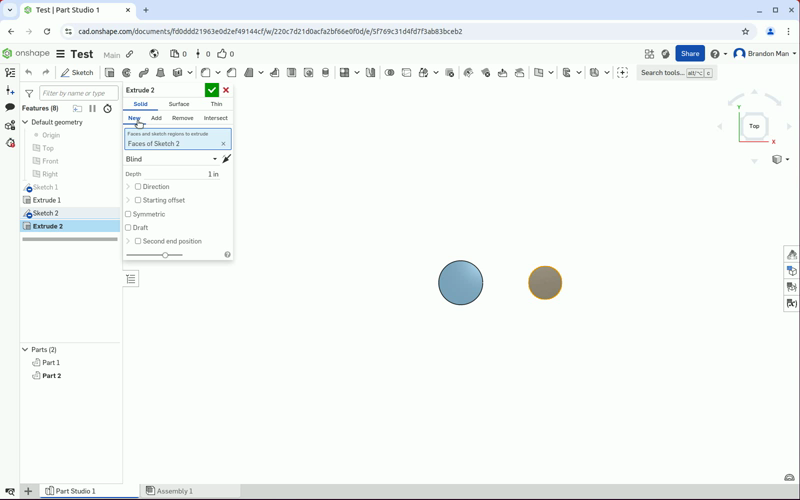
key(tab, 4)
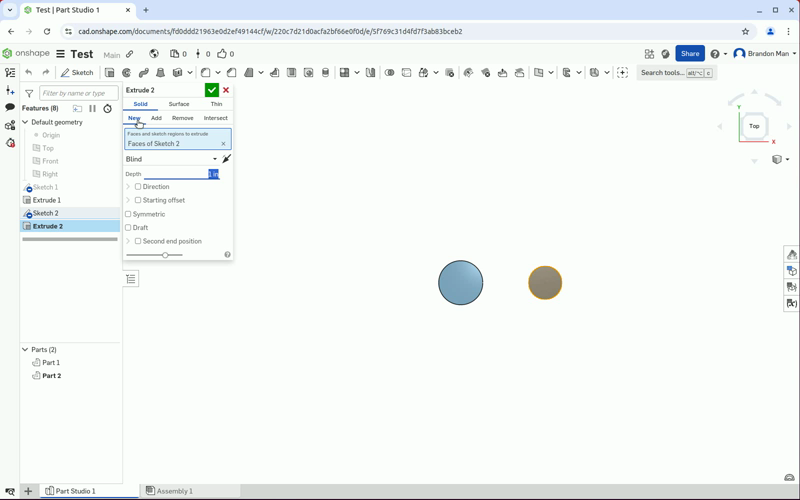
text(16.128)
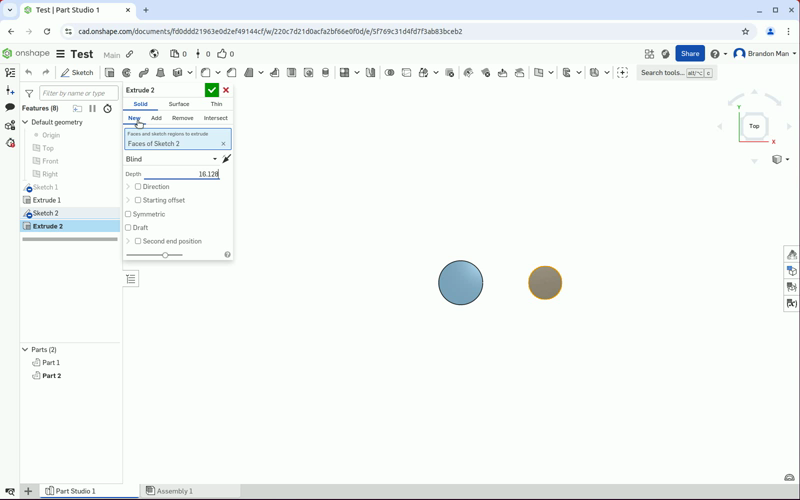
key(enter)
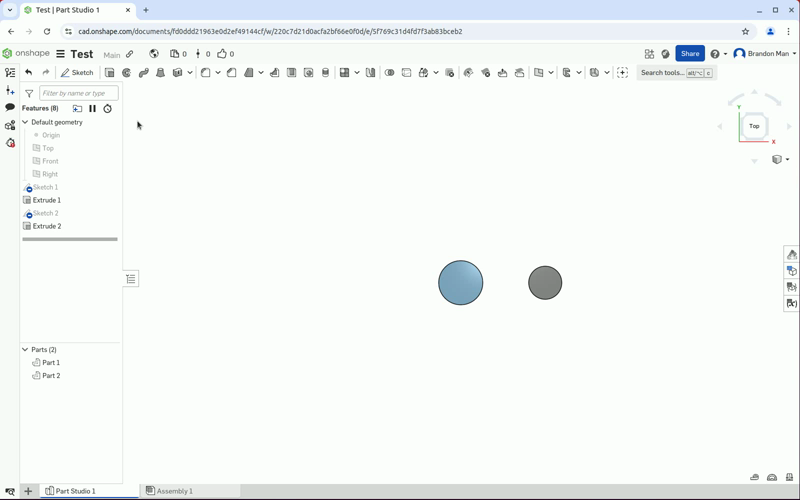
key(shift+h)
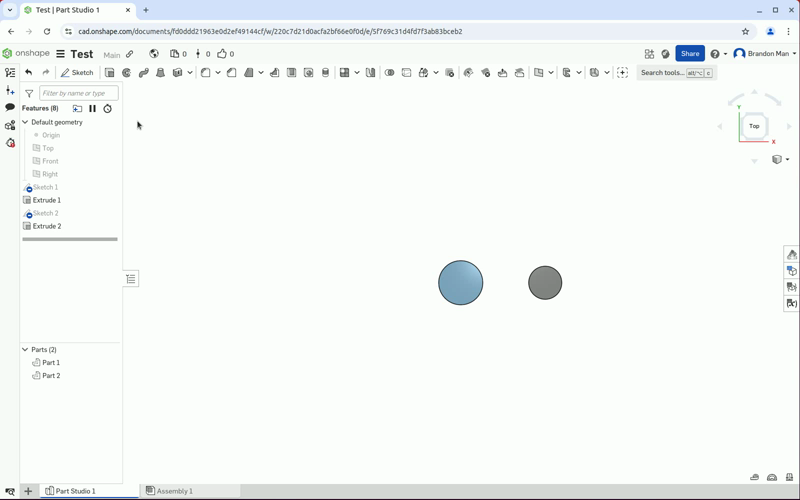
key(shift+h)
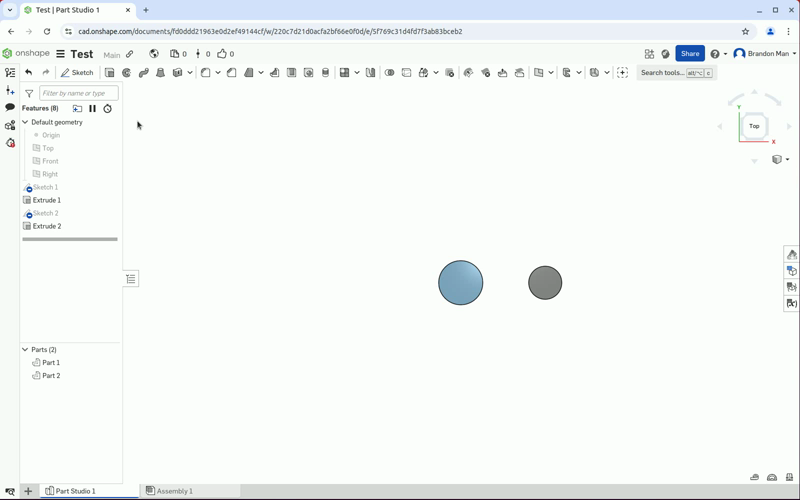
mouse_move(73, 189)
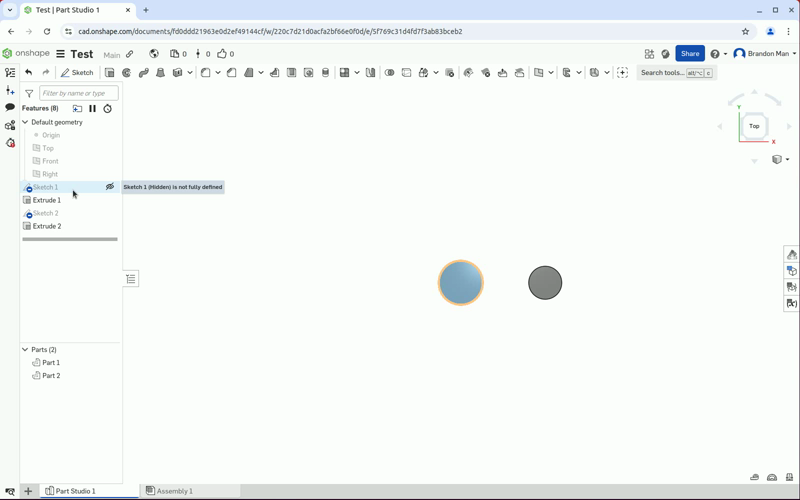
click(73, 189)
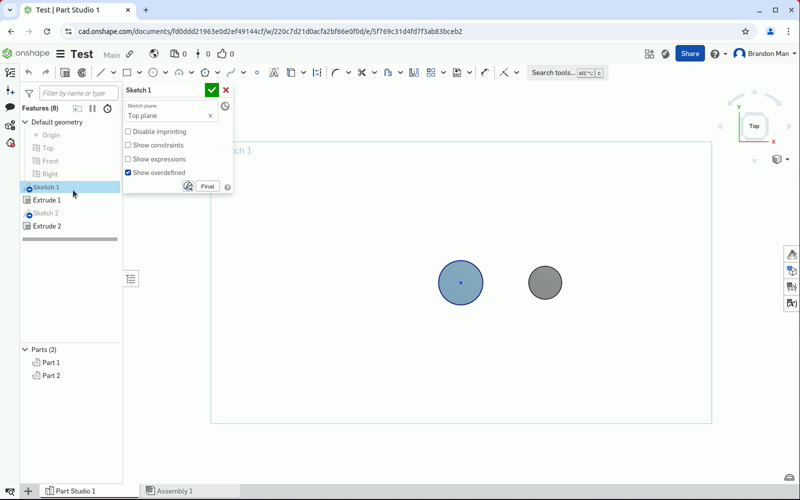
mouse_move(229, 92)
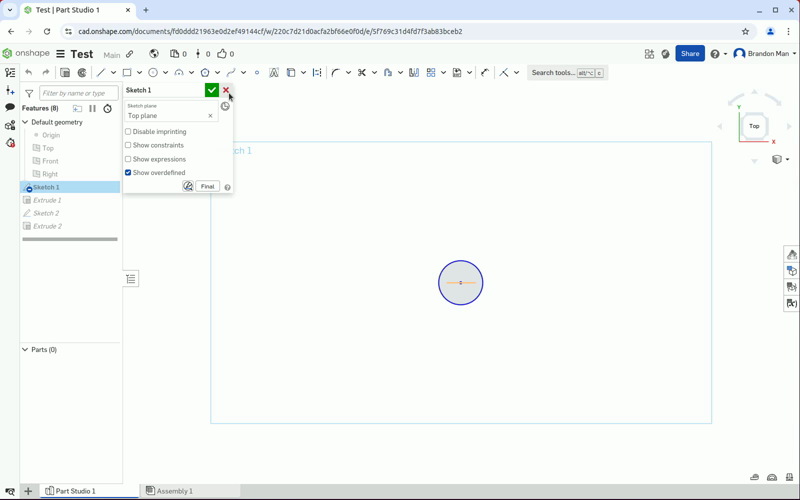
click(229, 92)
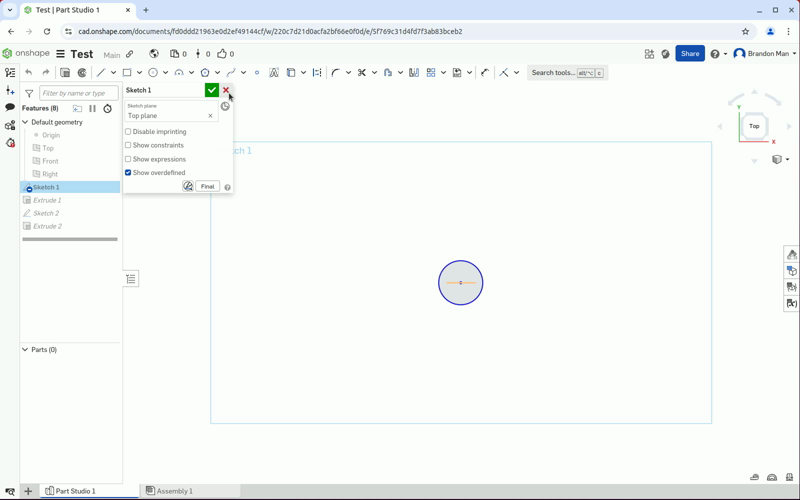
key(shift+s)
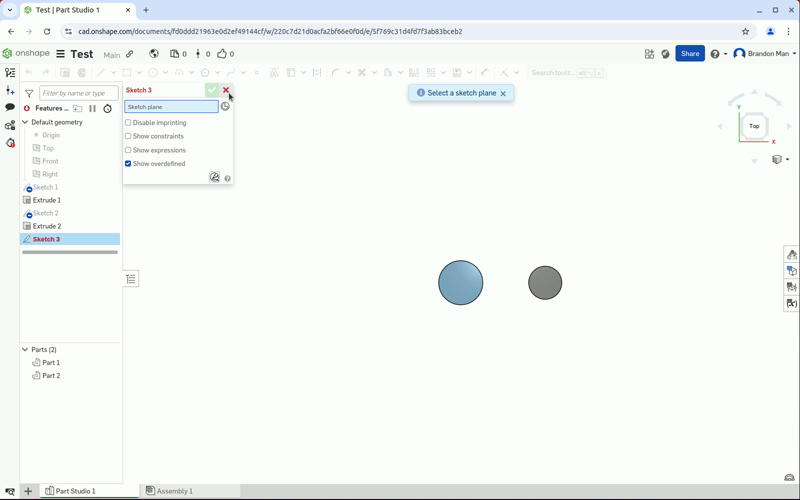
mouse_move(73, 150)
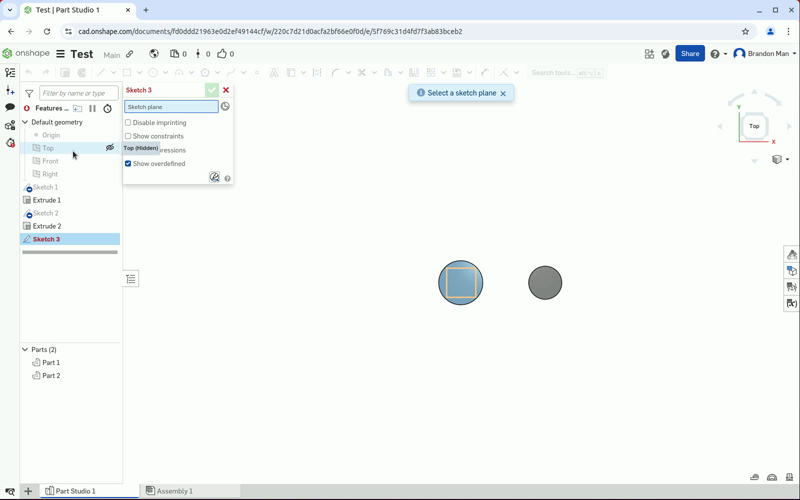
click(73, 150)
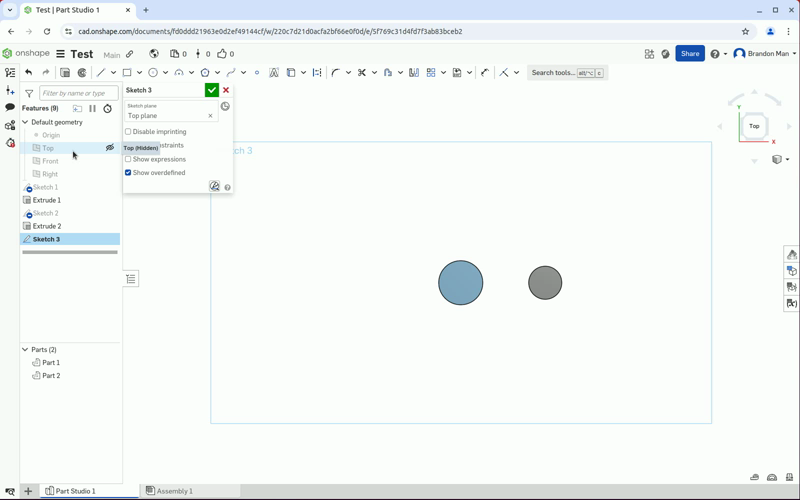
mouse_move(73, 352)
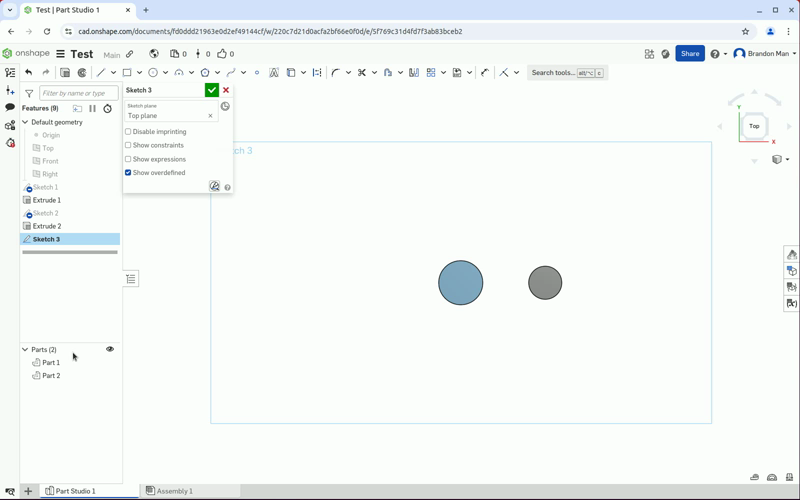
key(y)
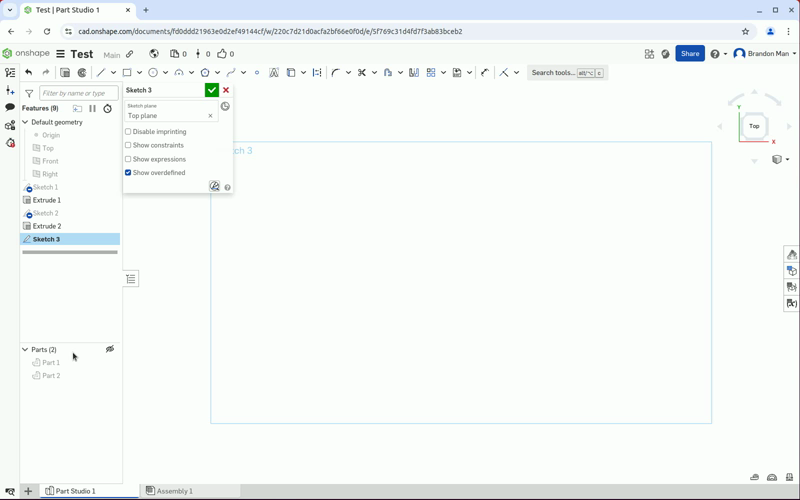
key(l)
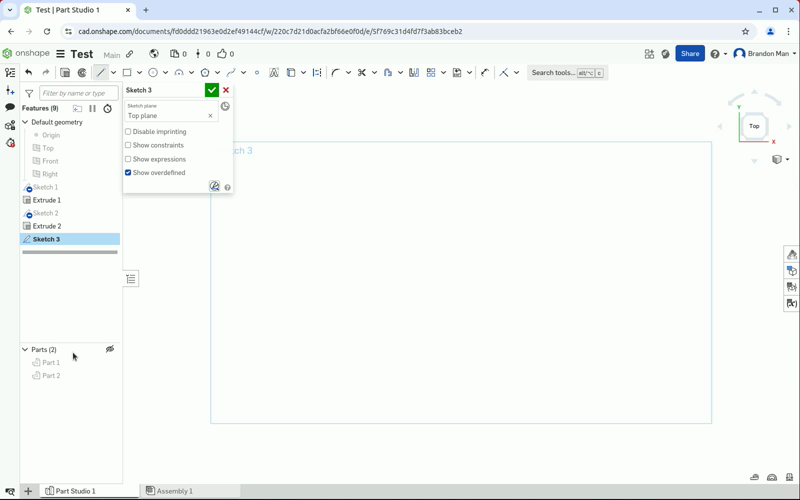
key_down(shift)
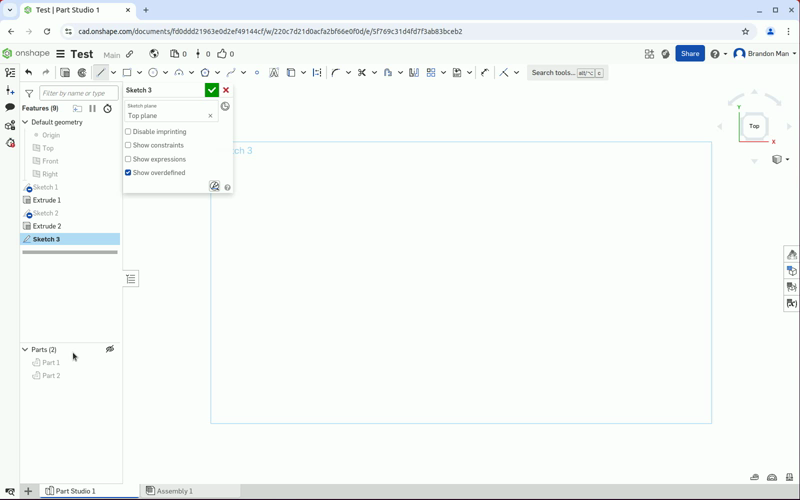
mouse_move(460, 327)
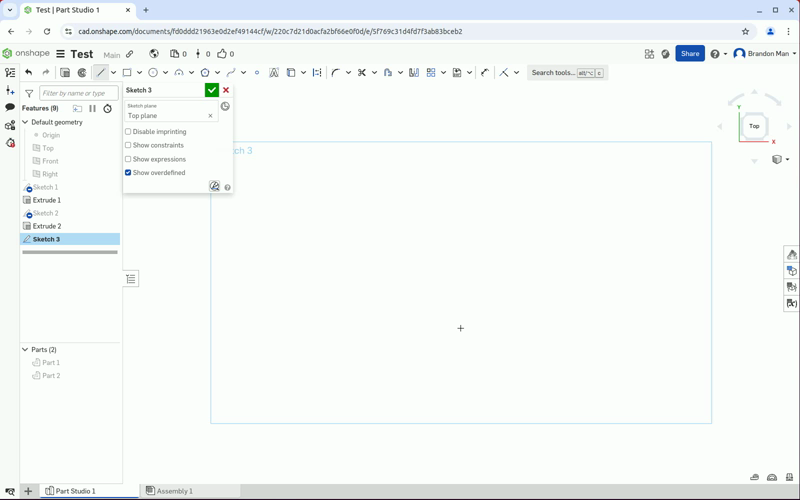
click(460, 327)
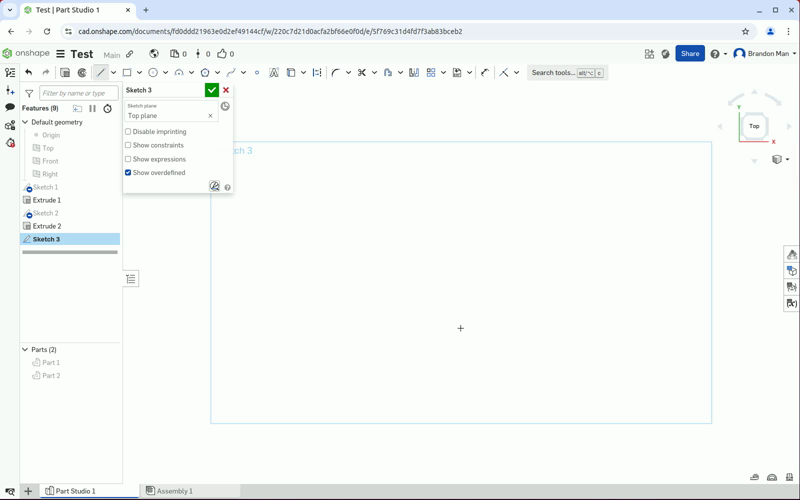
key_up(shift)
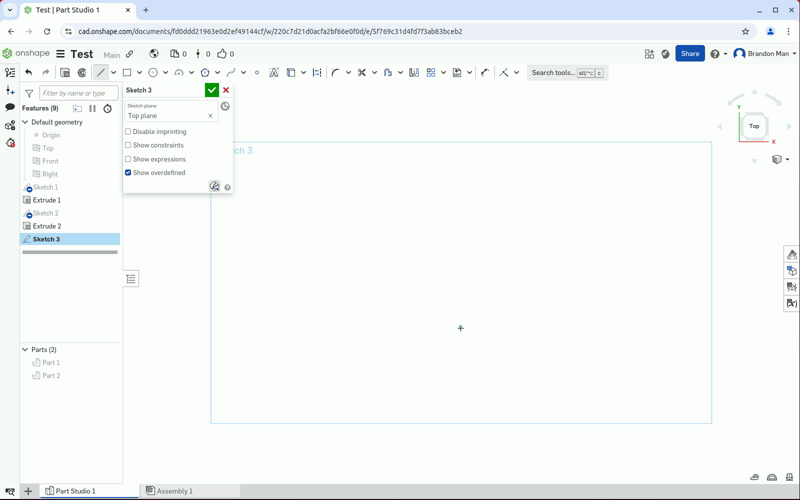
key_down(shift)
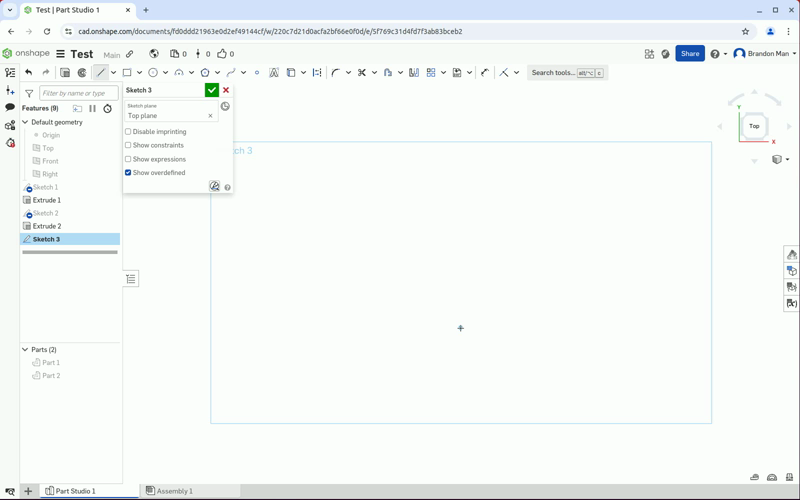
mouse_move(490, 327)
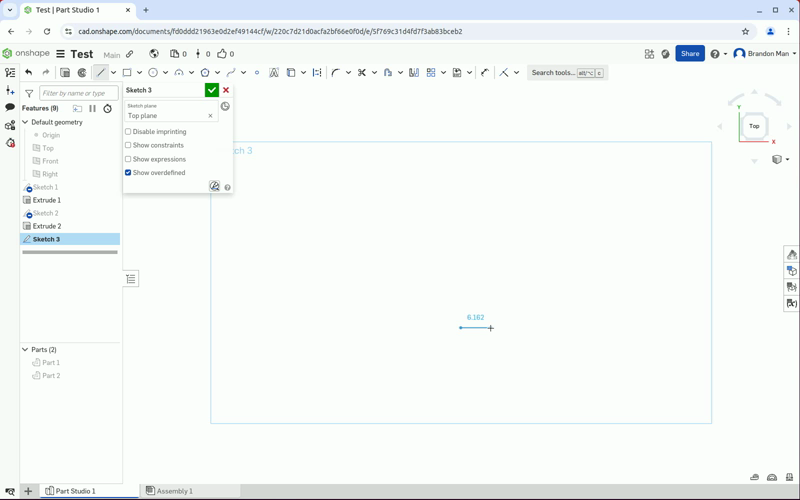
mouse_move(474, 325)
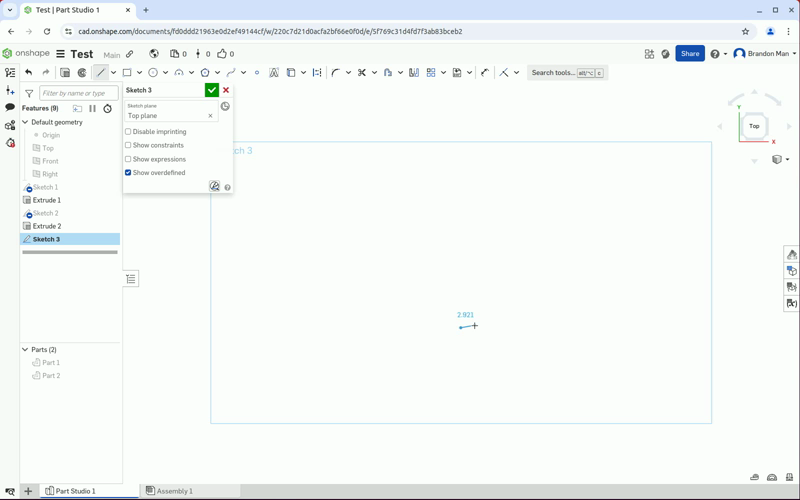
click(474, 325)
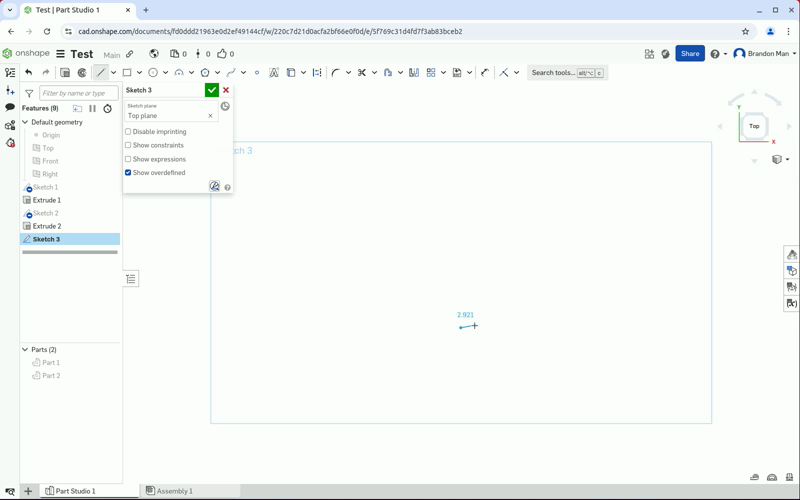
key_up(shift)
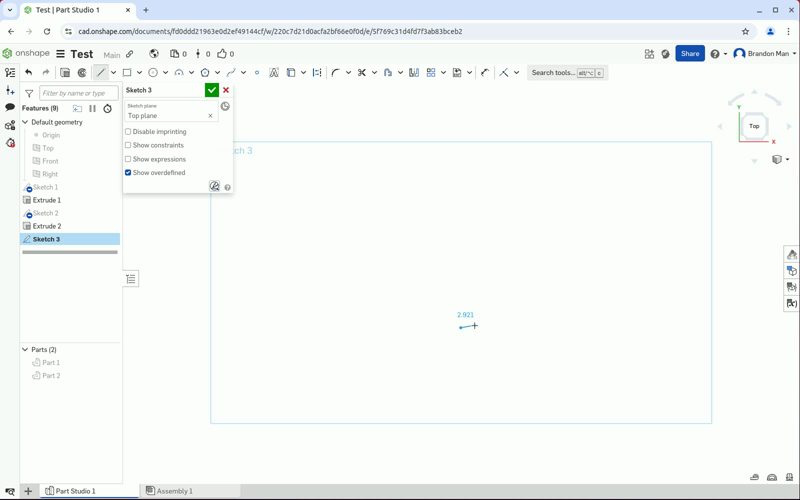
key_down(shift)
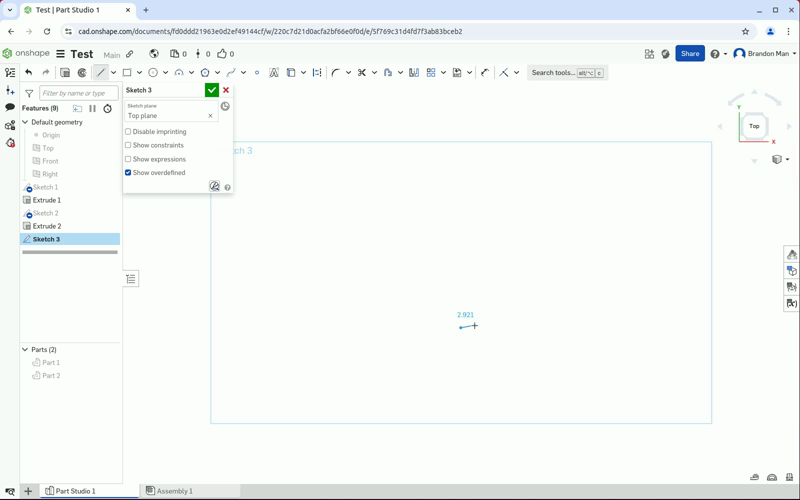
mouse_move(548, 312)
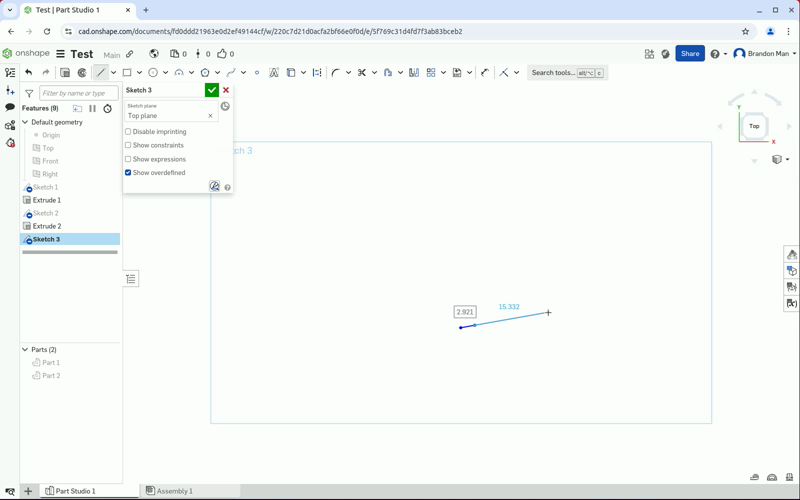
click(548, 312)
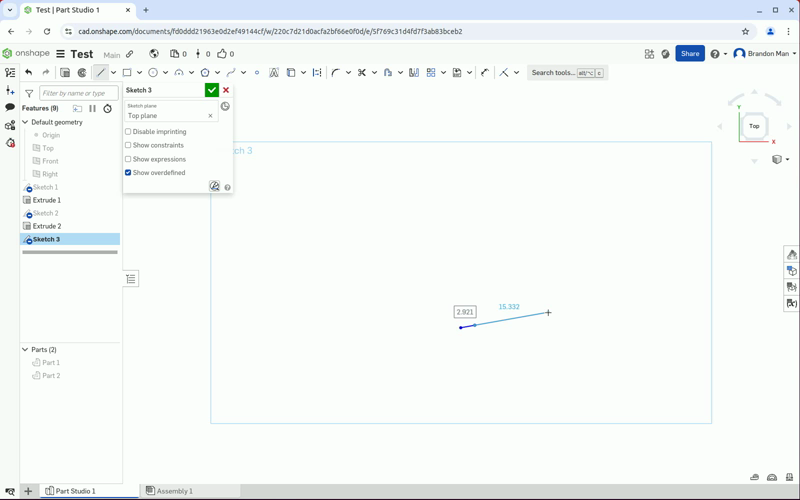
key_up(shift)
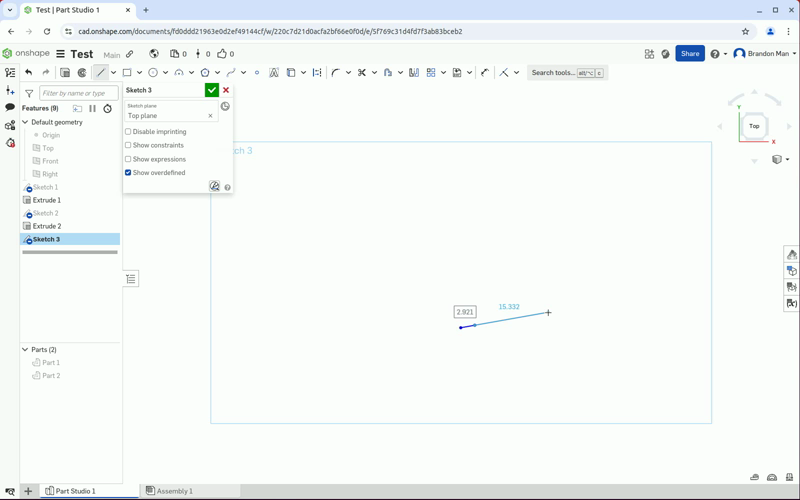
key(esc)
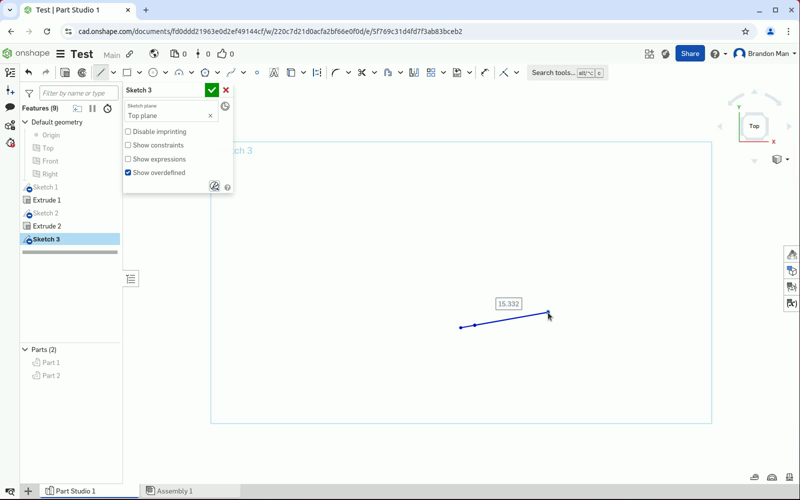
key(a)
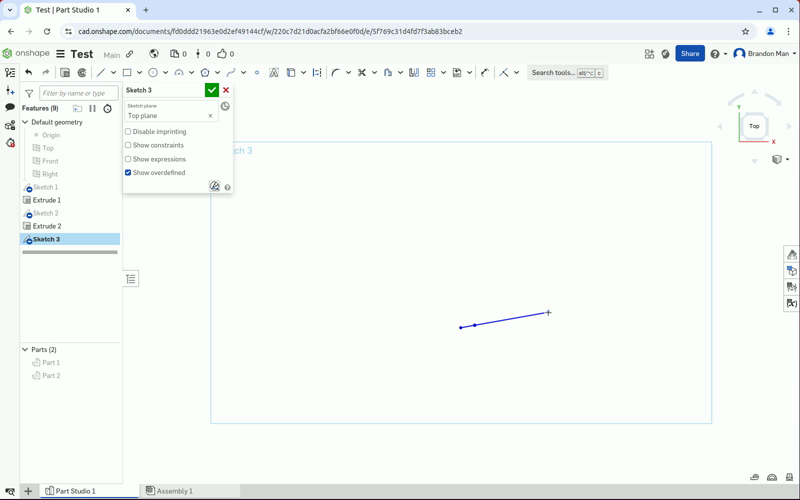
mouse_move(548, 312)
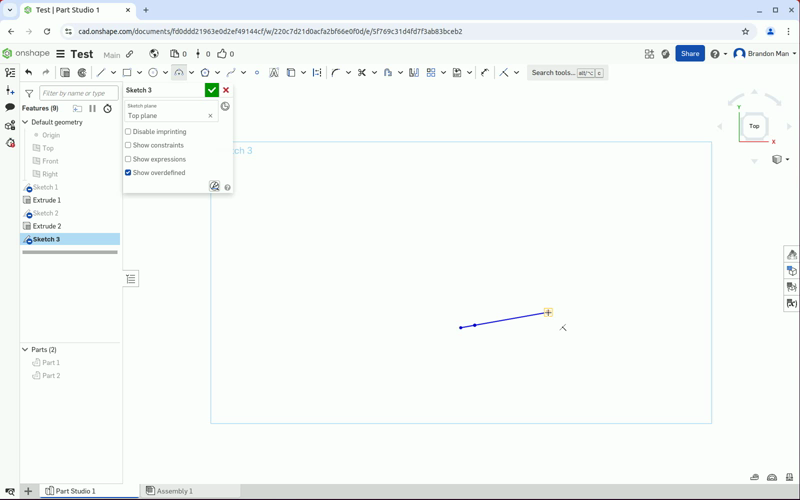
click(548, 312)
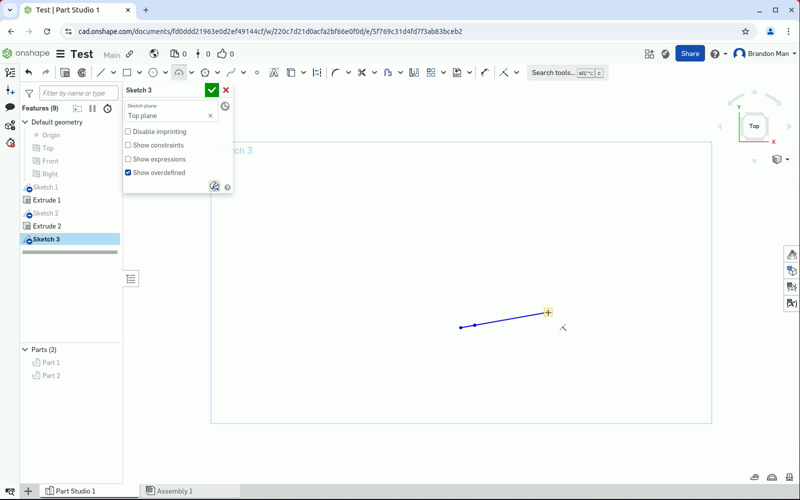
key_down(shift)
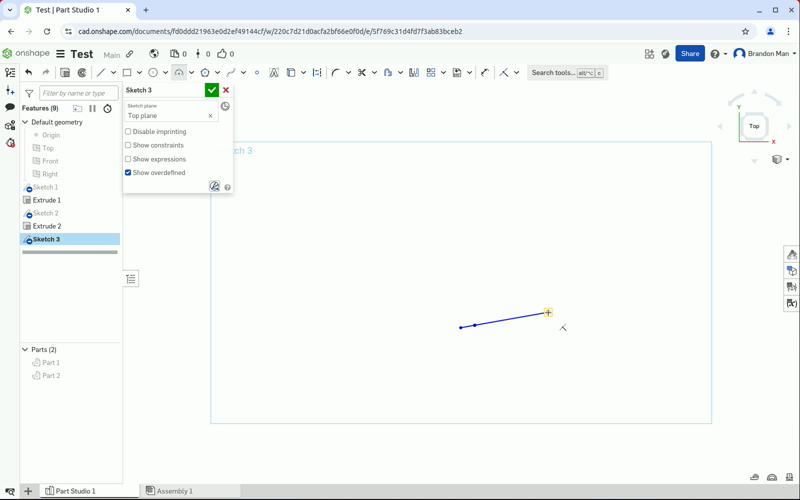
mouse_move(548, 254)
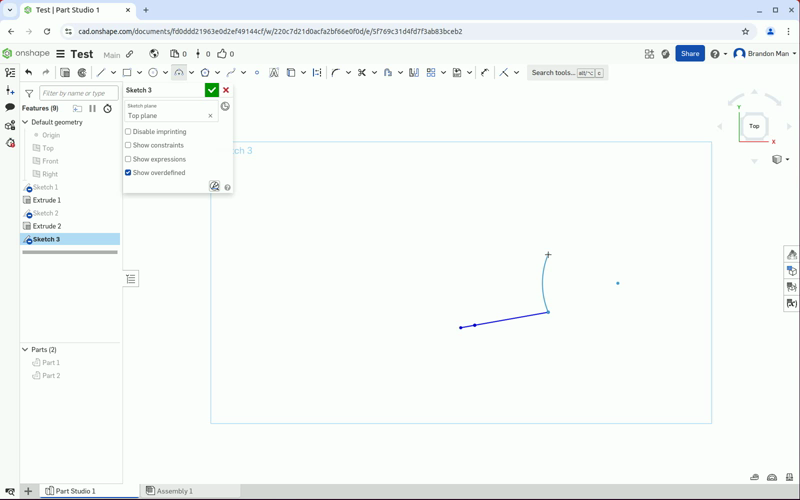
click(548, 254)
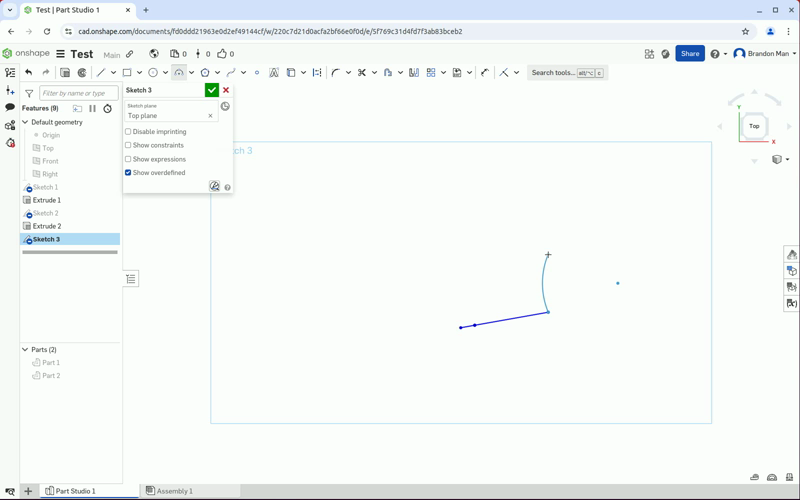
mouse_move(572, 282)
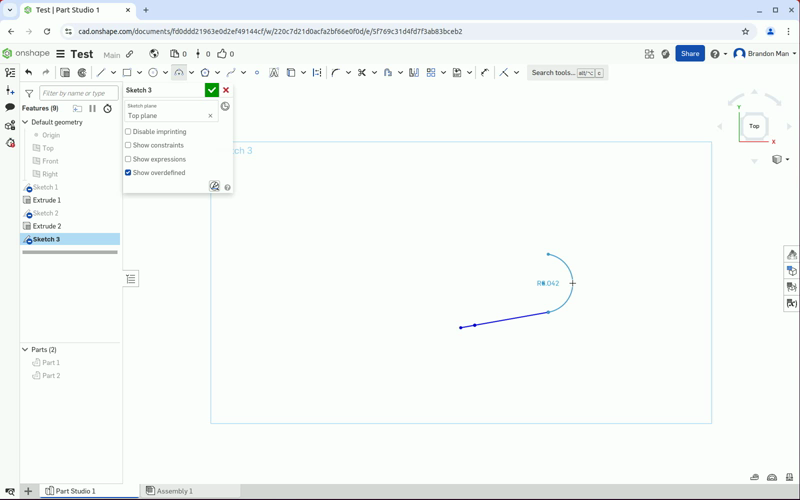
click(572, 282)
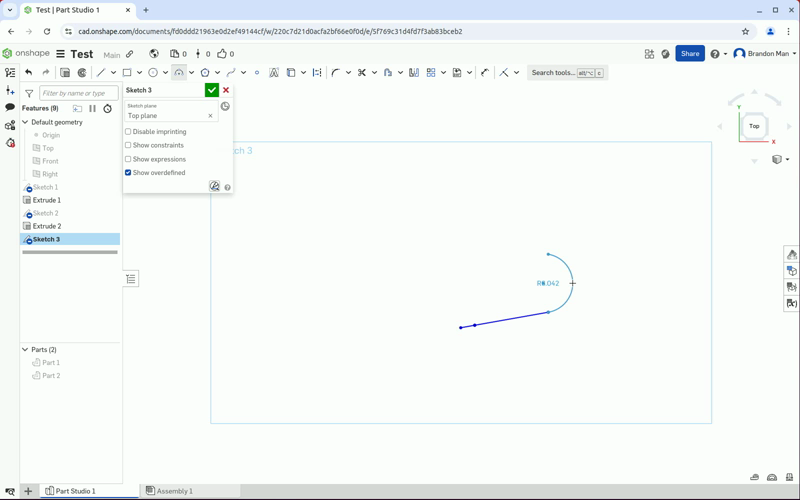
key_up(shift)
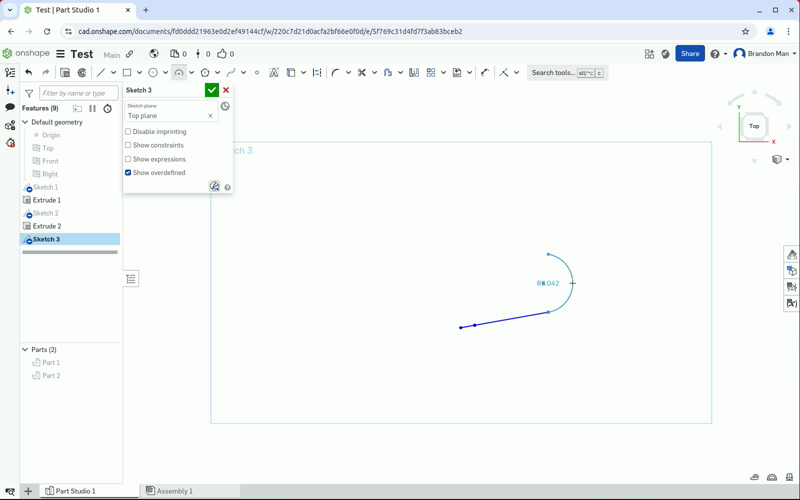
key(esc)
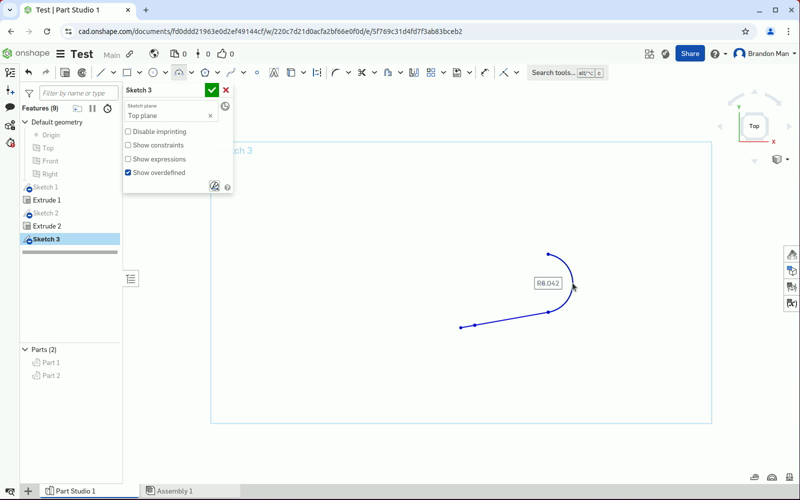
key(l)
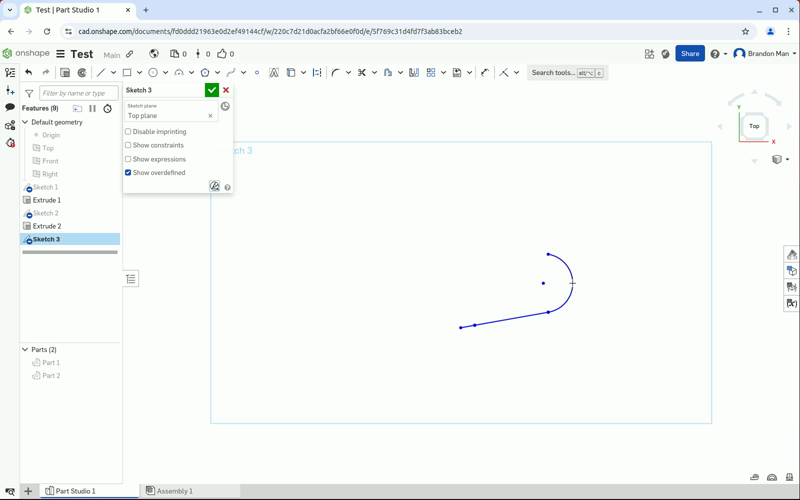
mouse_move(548, 254)
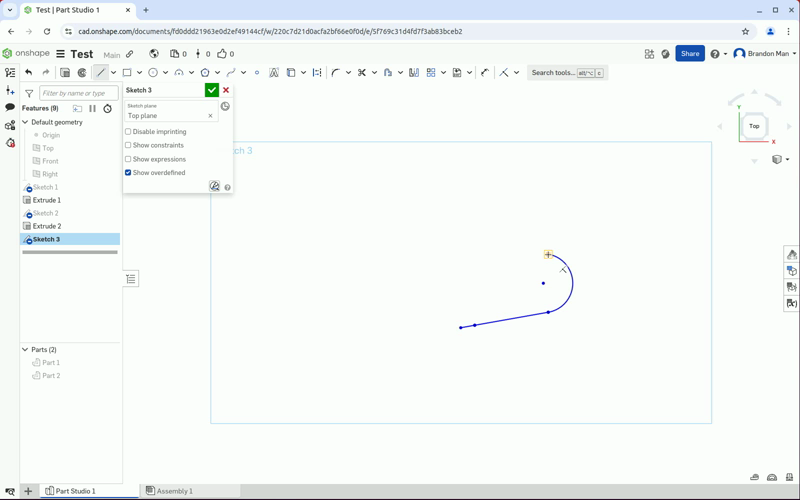
click(548, 254)
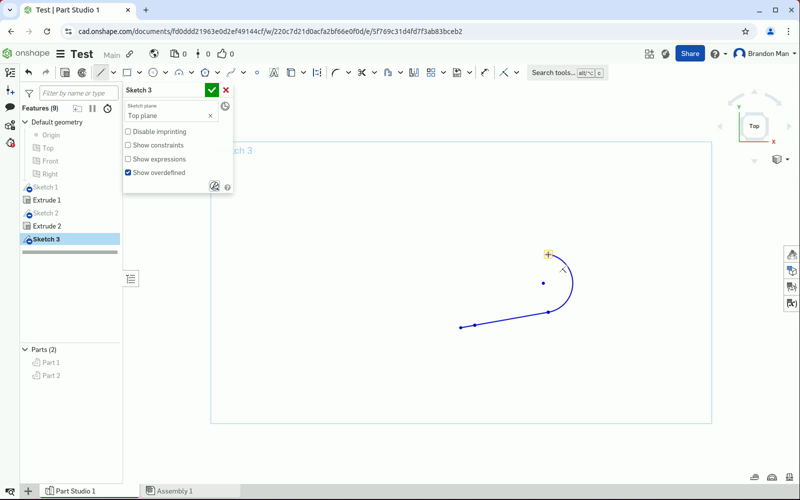
key_down(shift)
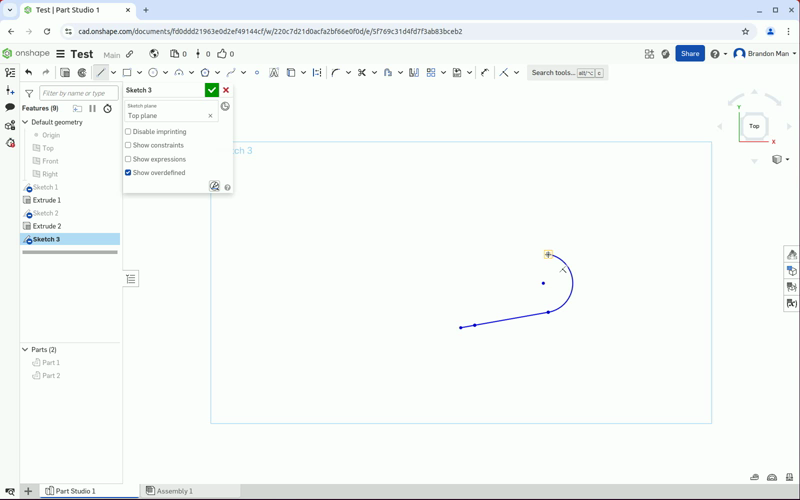
mouse_move(474, 242)
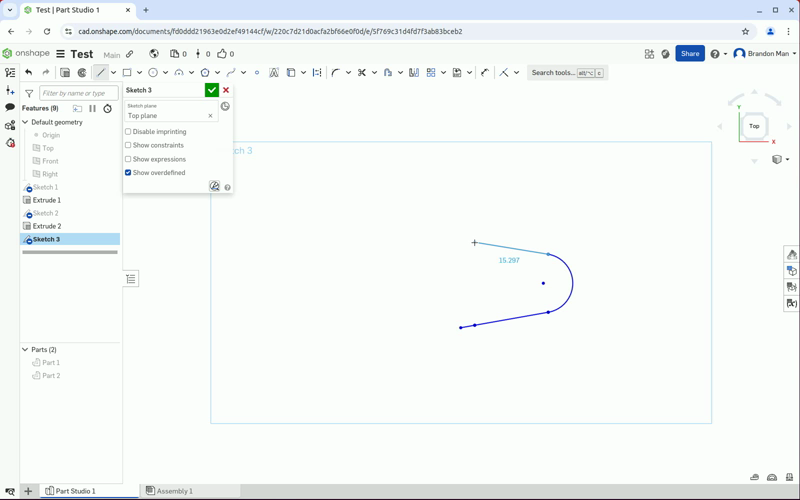
click(474, 242)
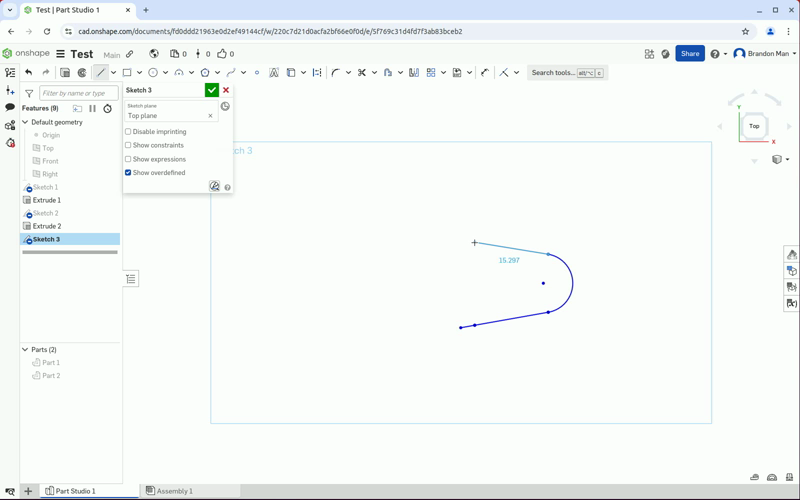
key_up(shift)
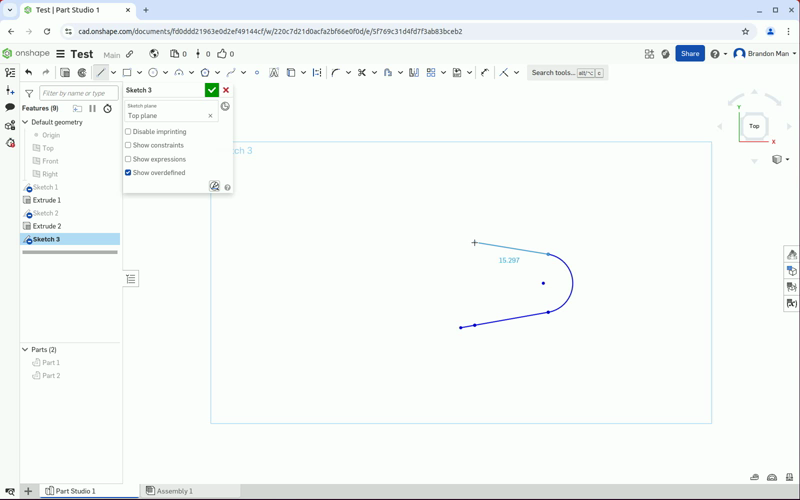
key_down(shift)
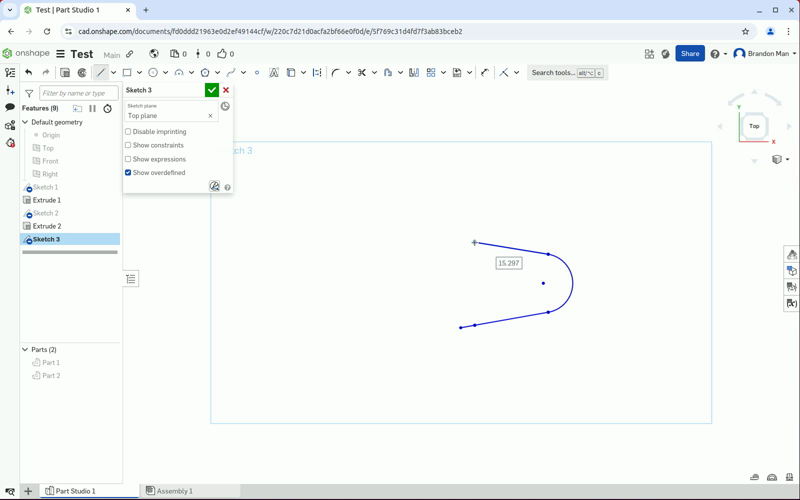
mouse_move(504, 242)
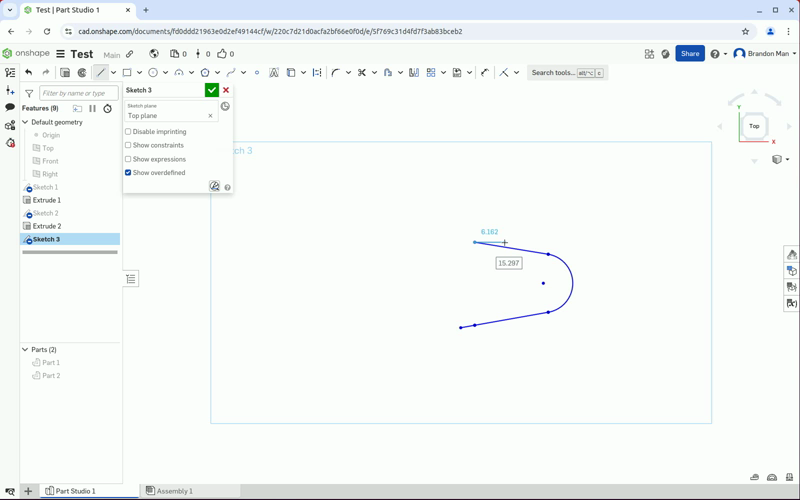
mouse_move(460, 239)
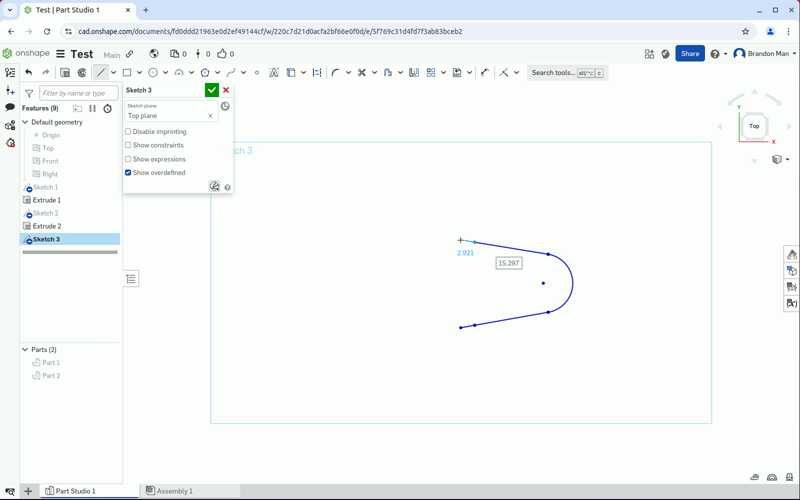
click(460, 239)
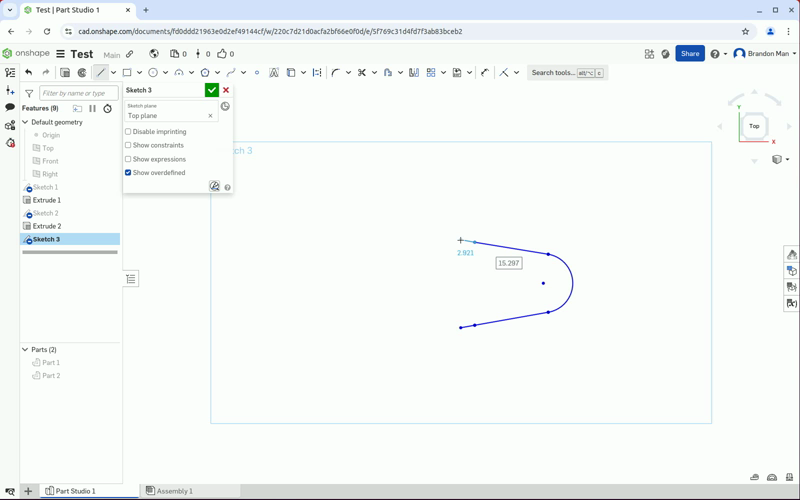
key_up(shift)
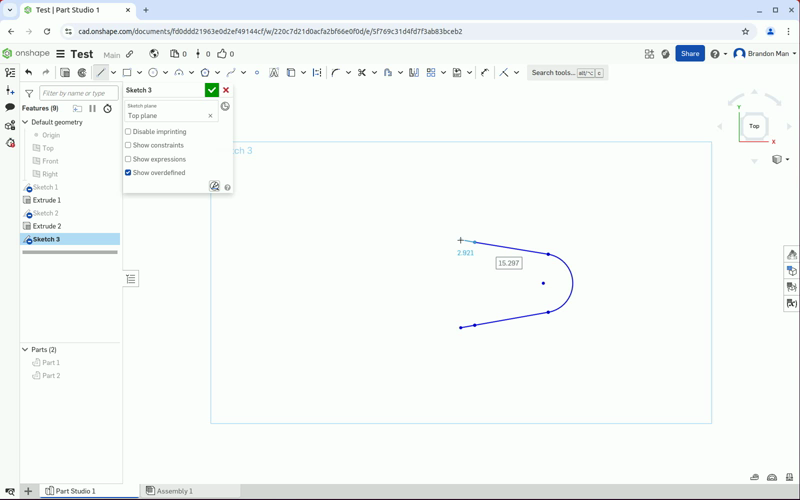
key(esc)
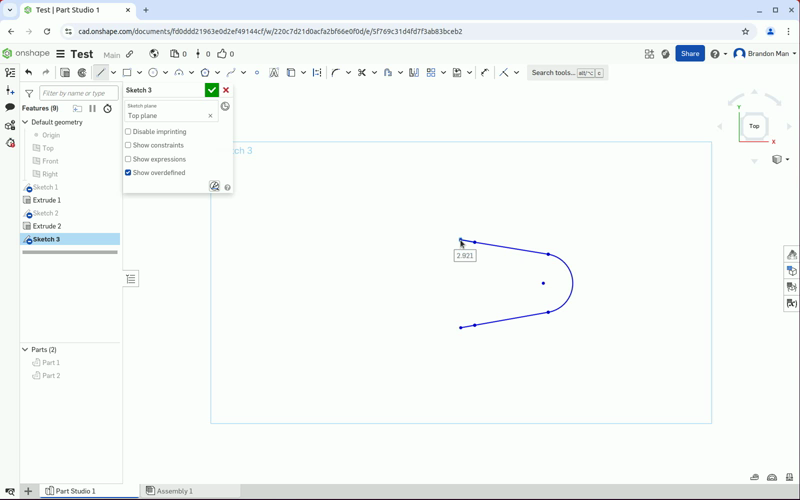
key(a)
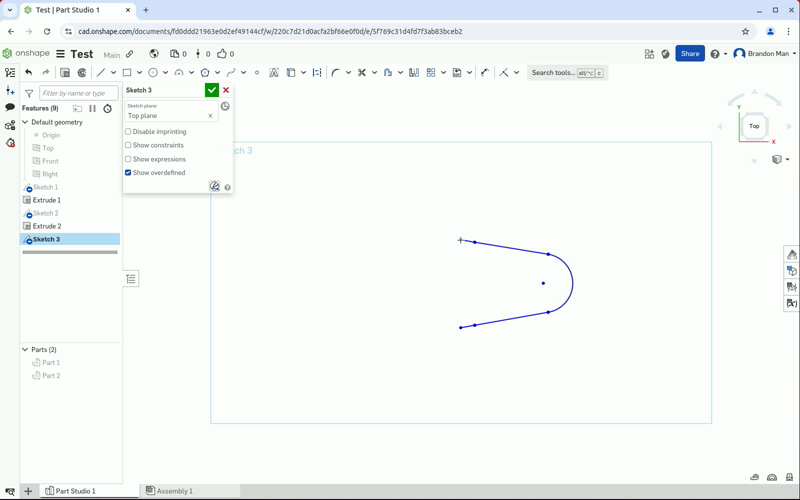
mouse_move(460, 239)
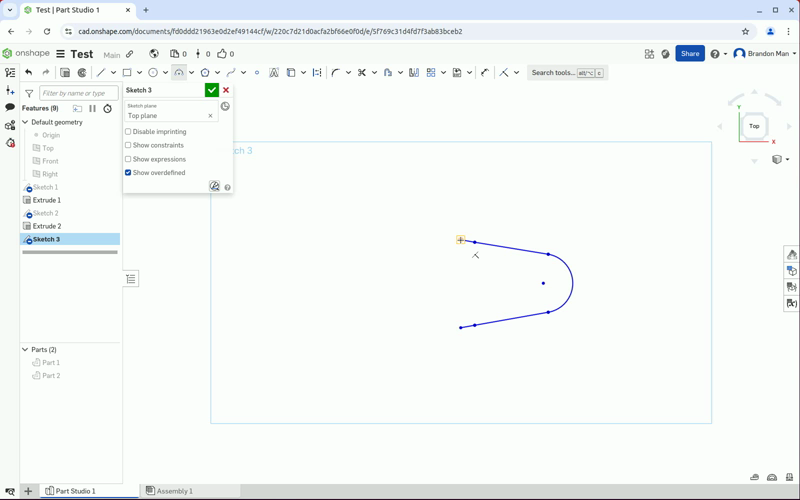
click(460, 239)
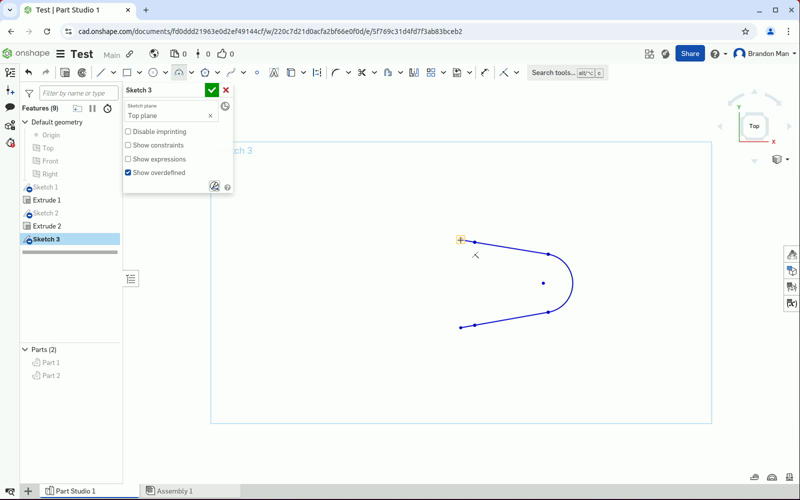
mouse_move(460, 327)
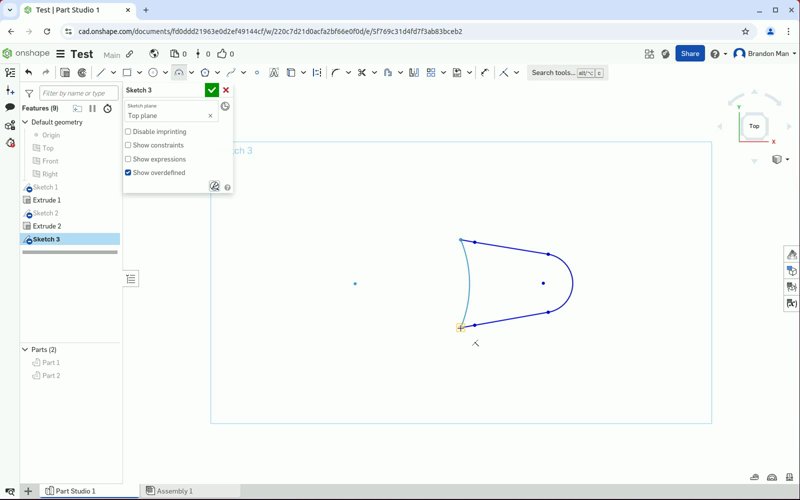
click(460, 327)
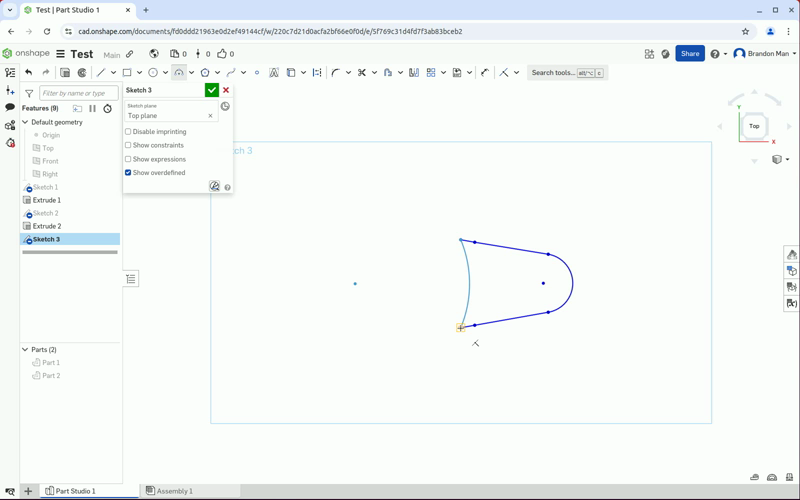
key_down(shift)
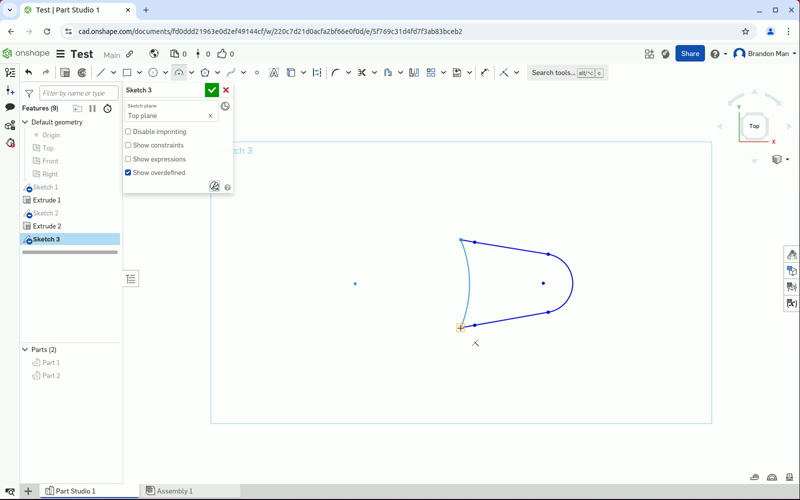
mouse_move(416, 283)
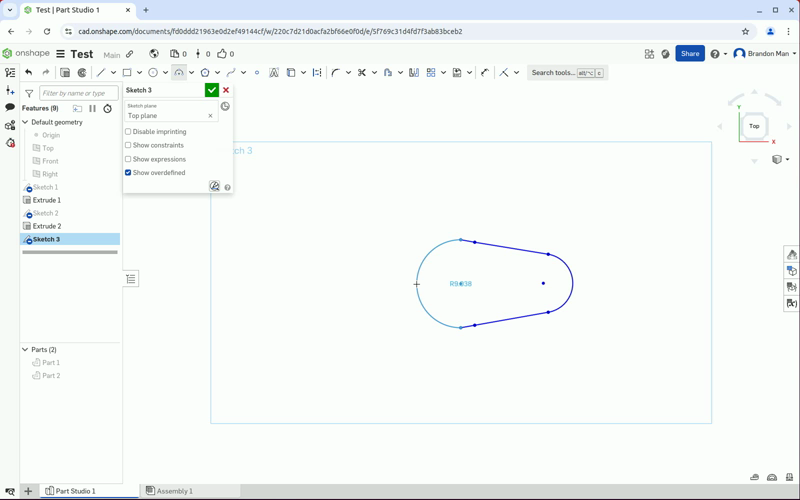
click(416, 283)
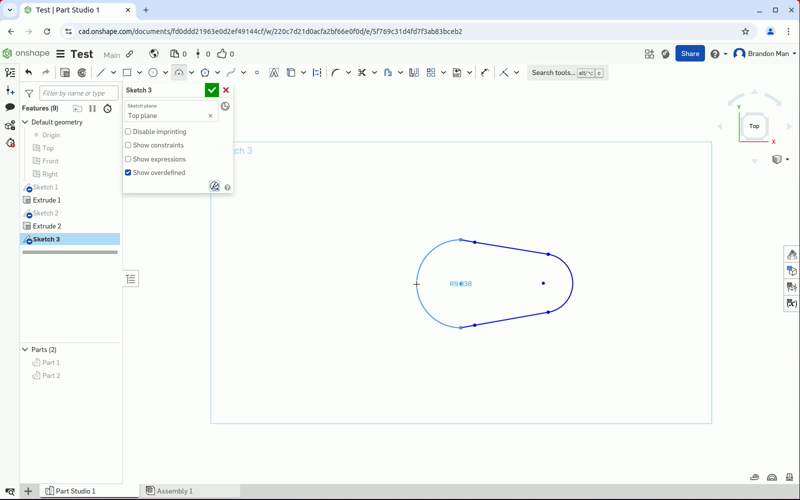
key_up(shift)
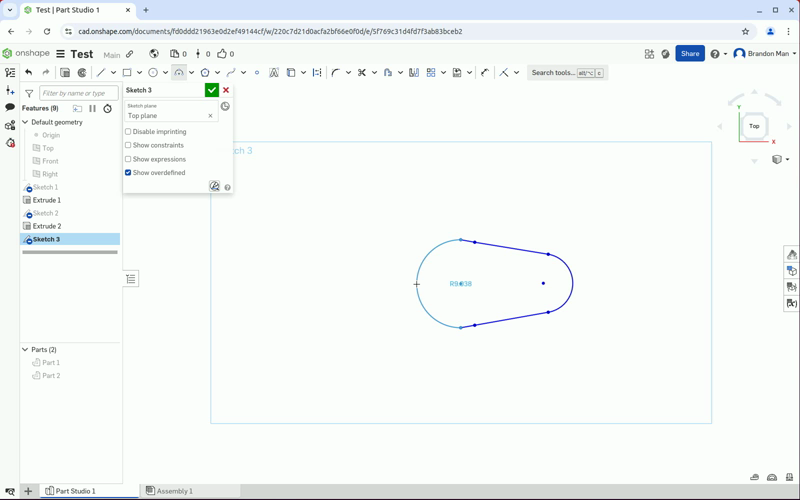
key(esc)
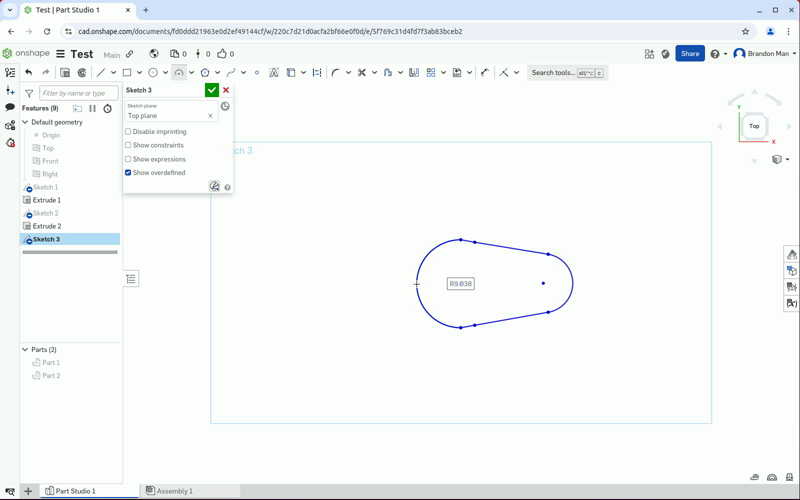
key(c)
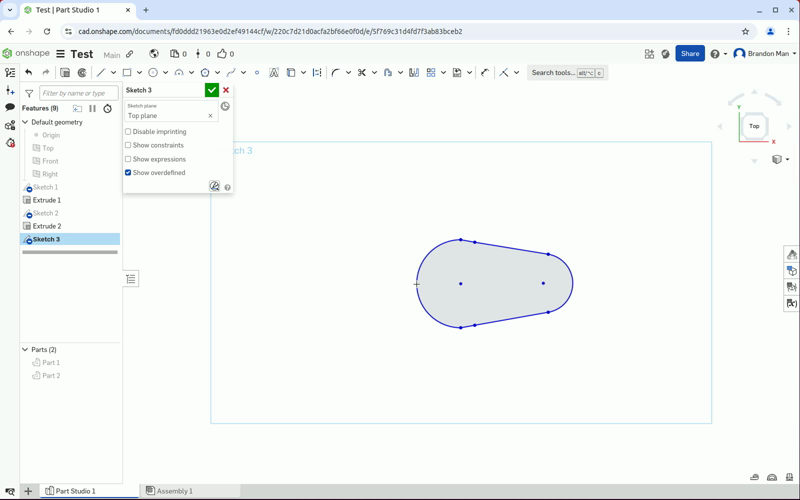
key_down(shift)
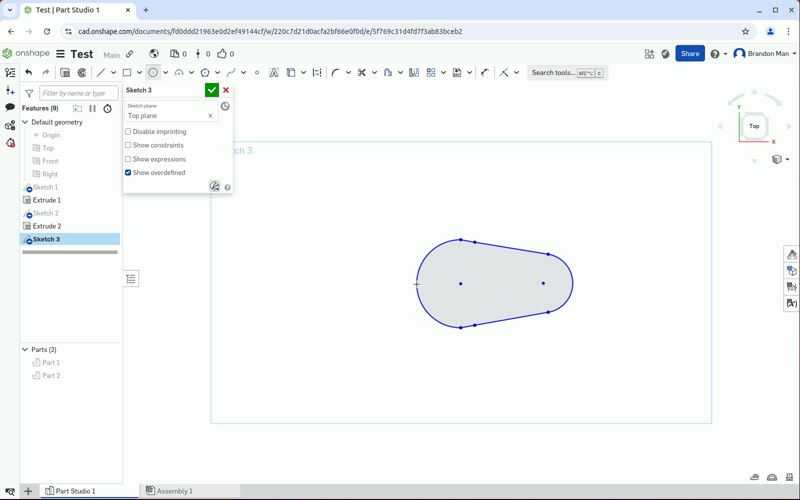
mouse_move(460, 283)
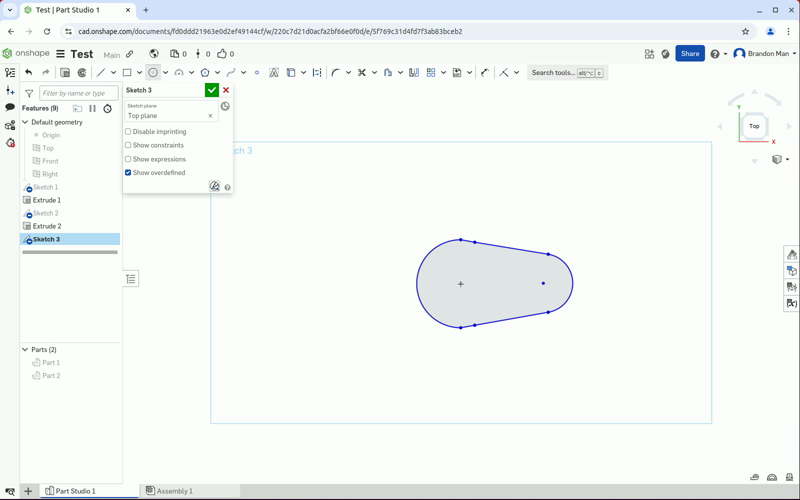
click(460, 283)
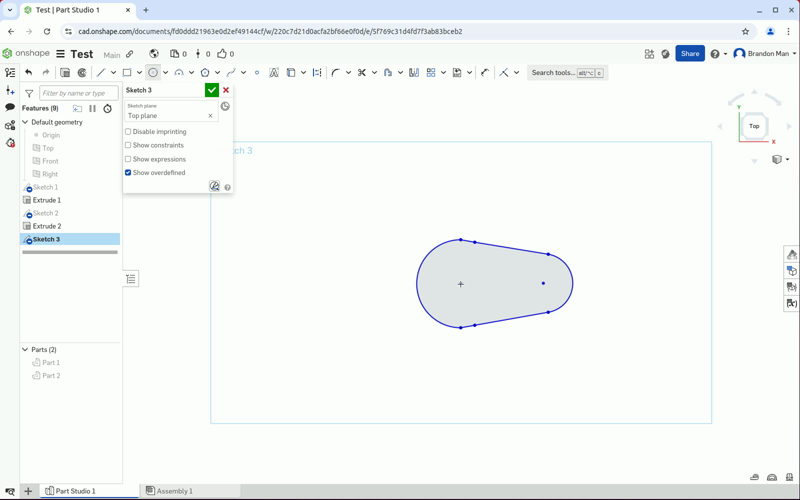
key_up(shift)
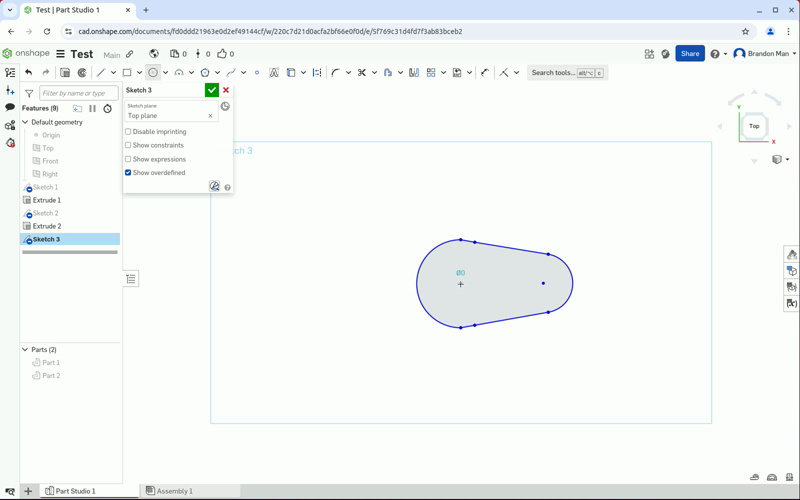
mouse_move(483, 283)
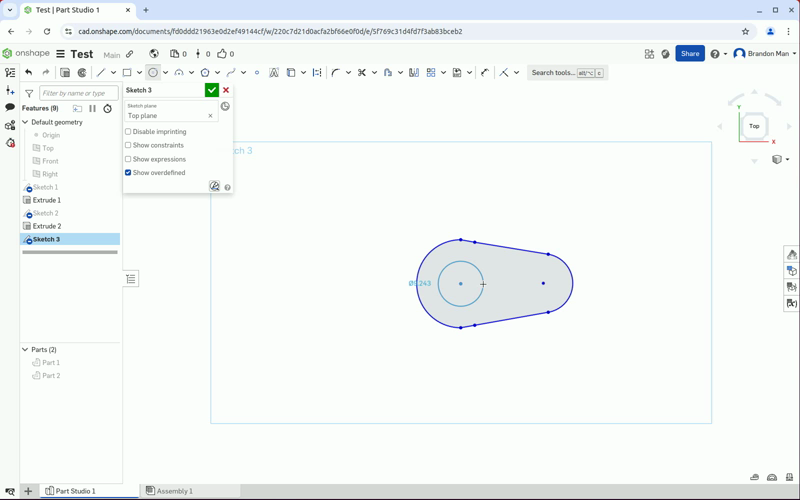
click(483, 283)
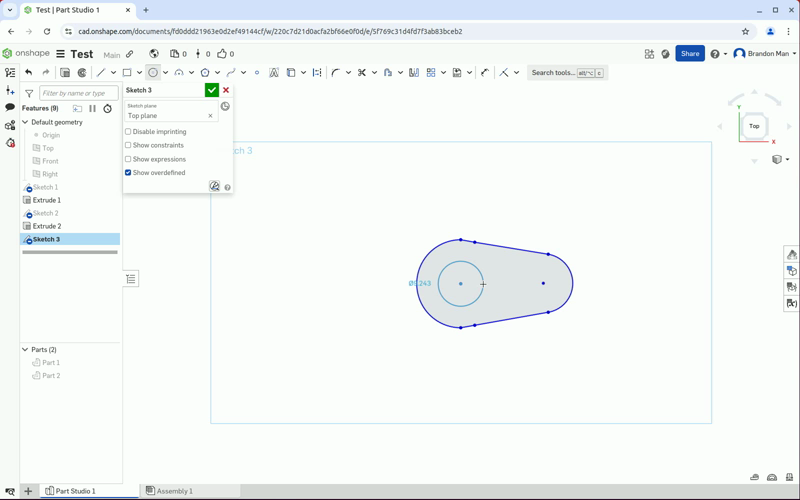
key(esc)
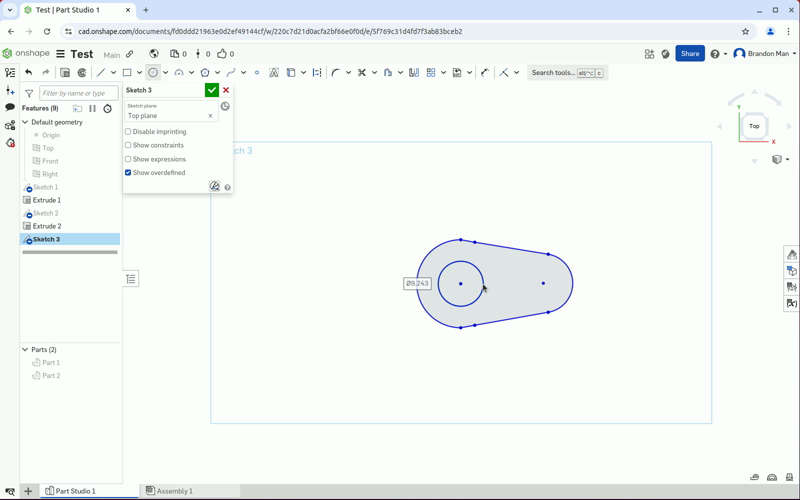
key(c)
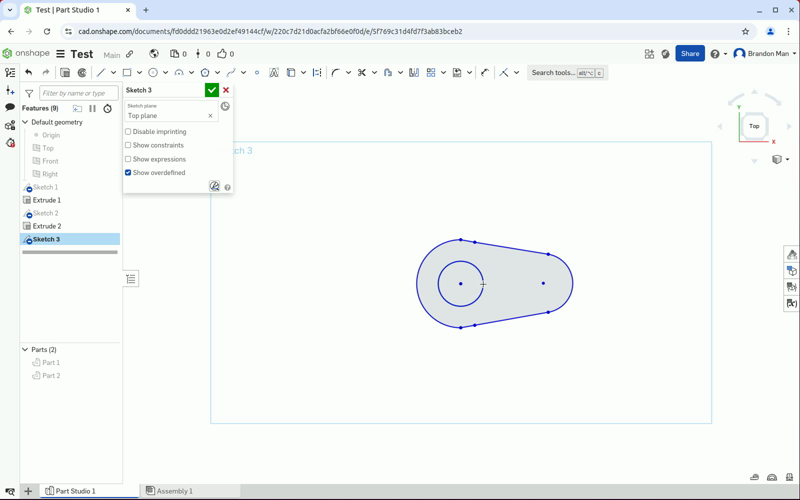
key_down(shift)
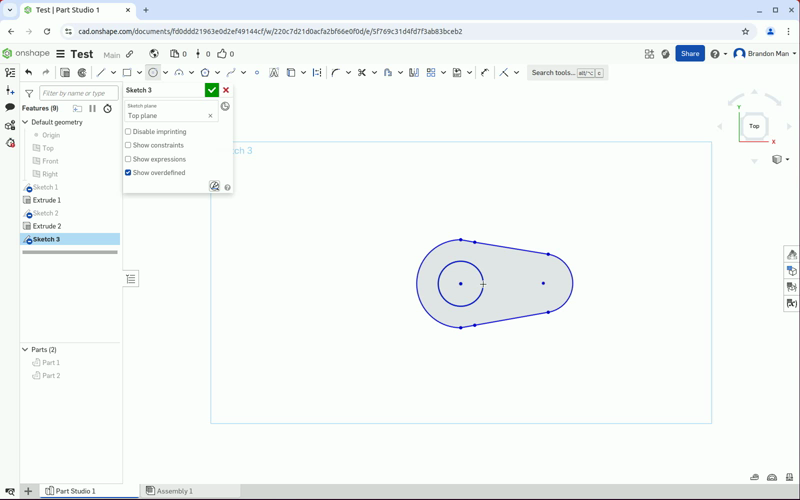
mouse_move(543, 283)
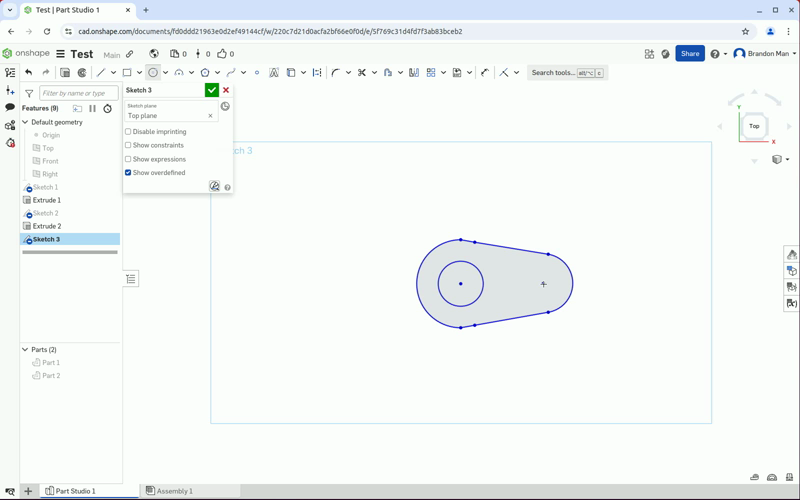
scroll(6)
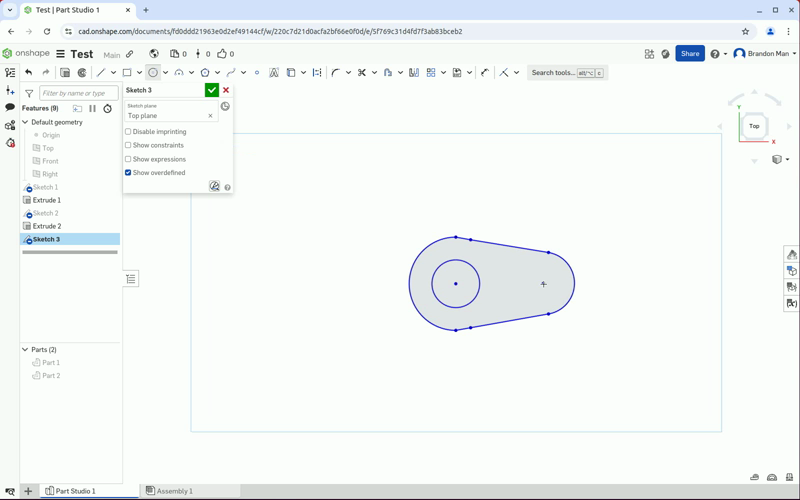
scroll(6)
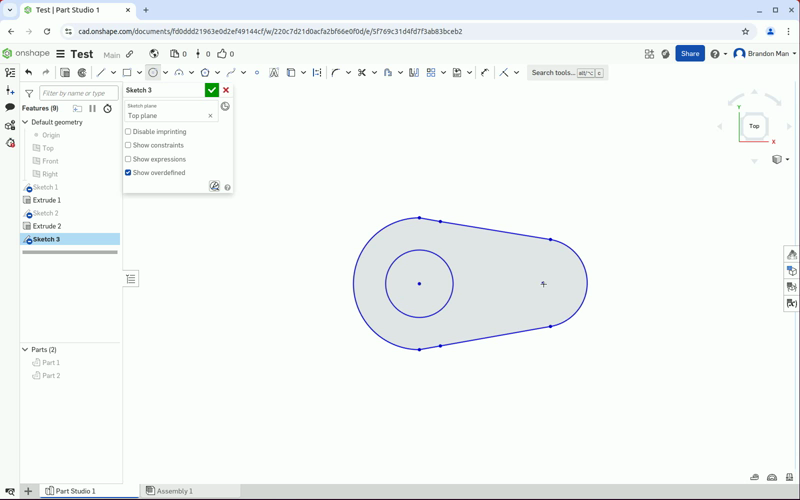
scroll(6)
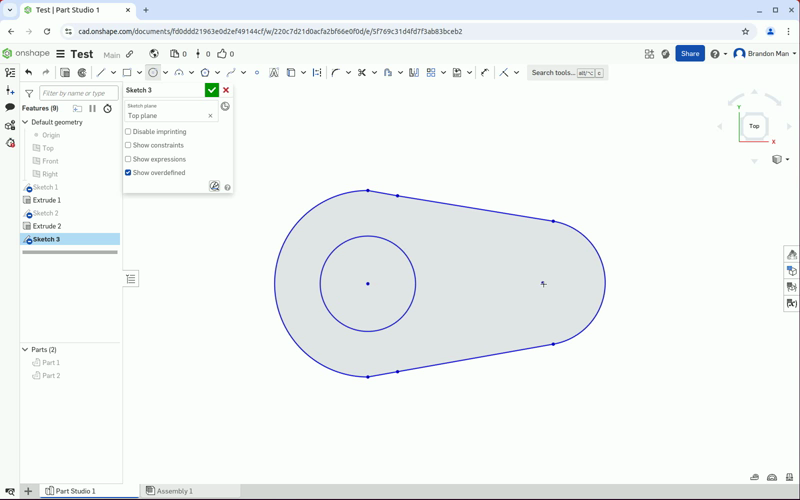
scroll(6)
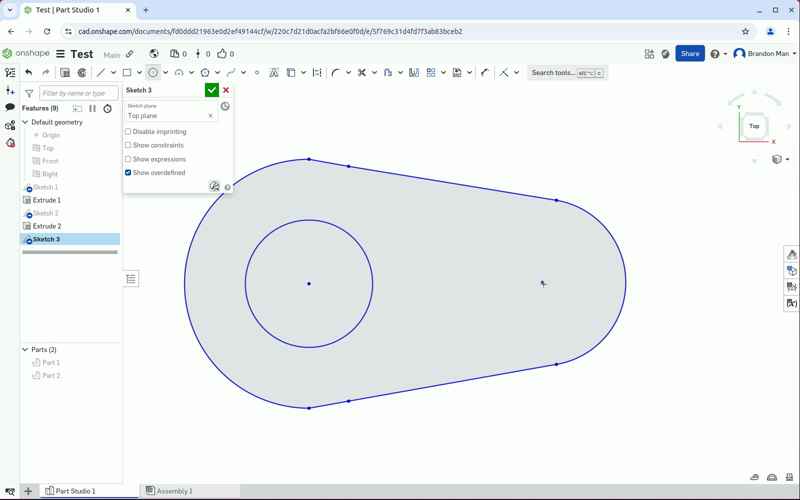
scroll(6)
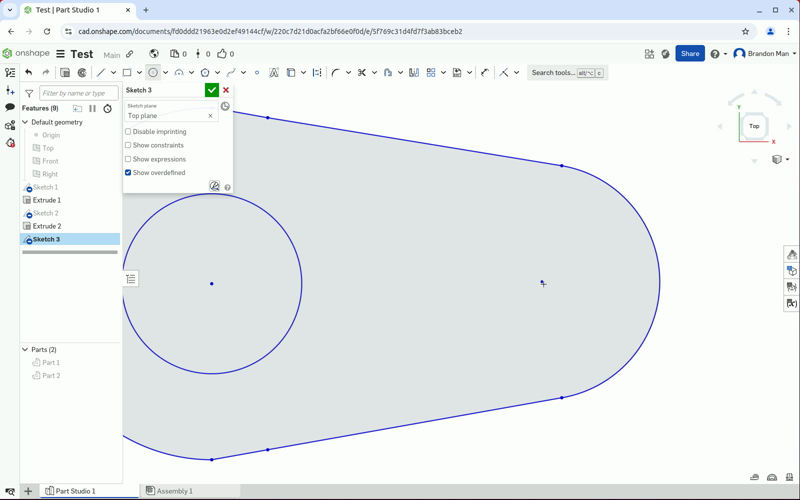
scroll(6)
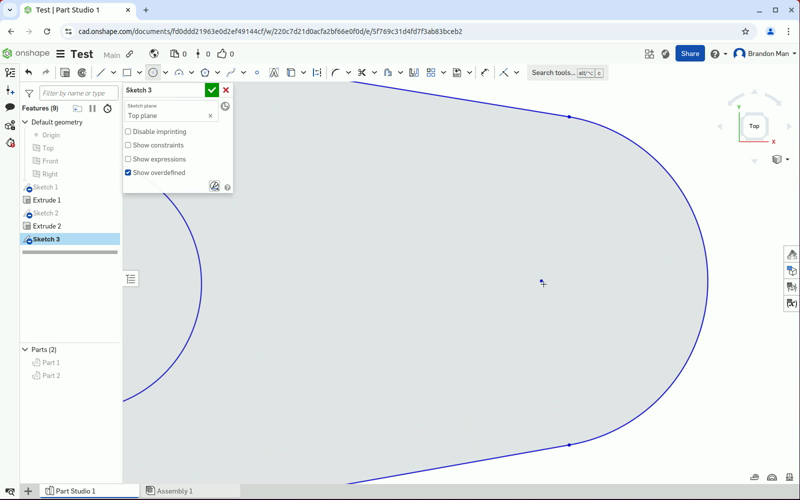
scroll(6)
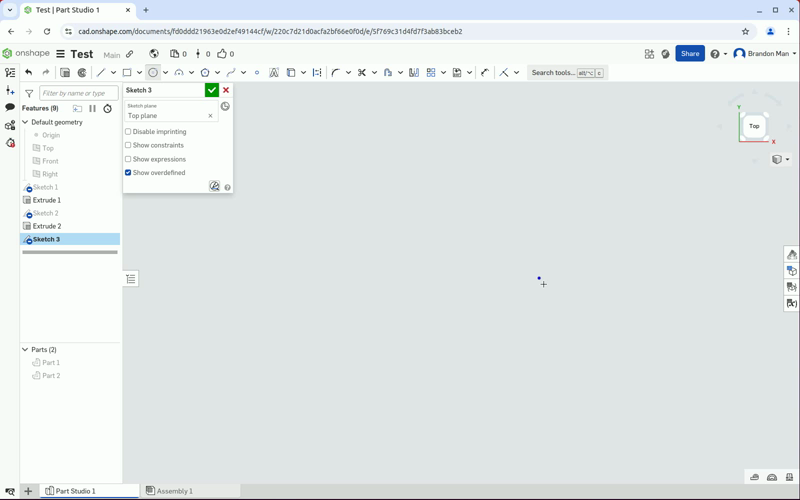
click(543, 283)
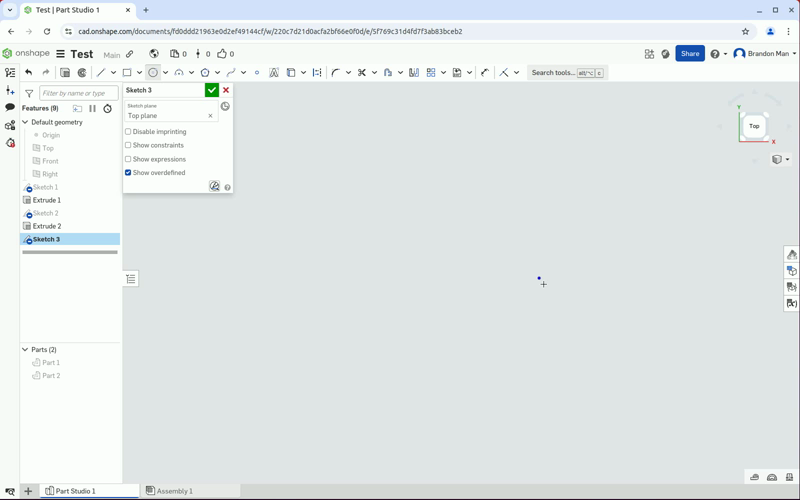
scroll(-6)
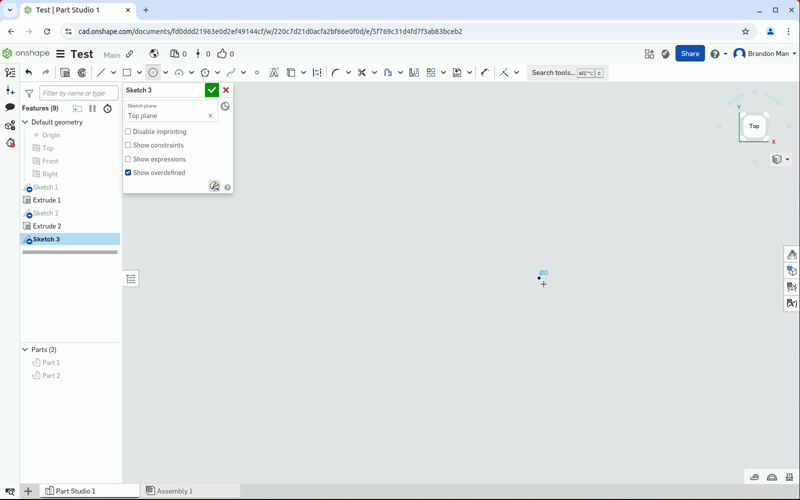
scroll(-6)
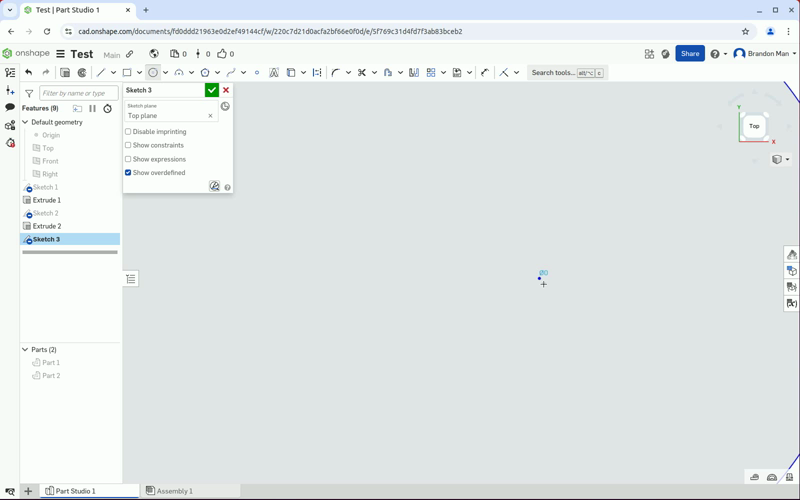
scroll(-6)
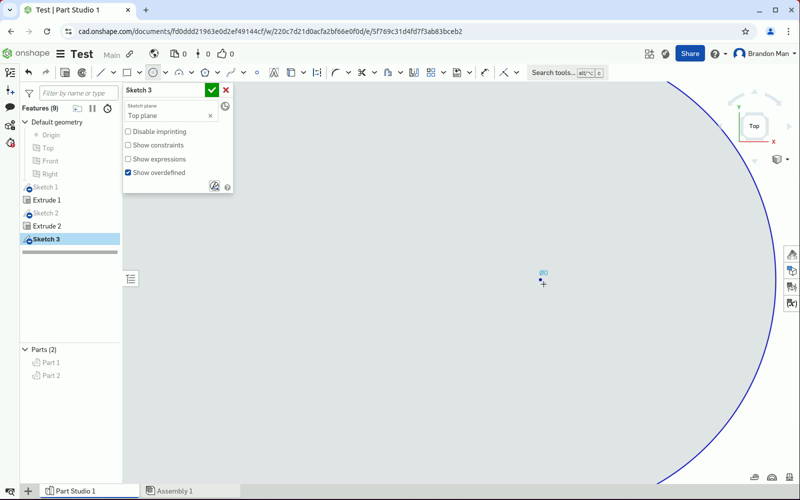
scroll(-6)
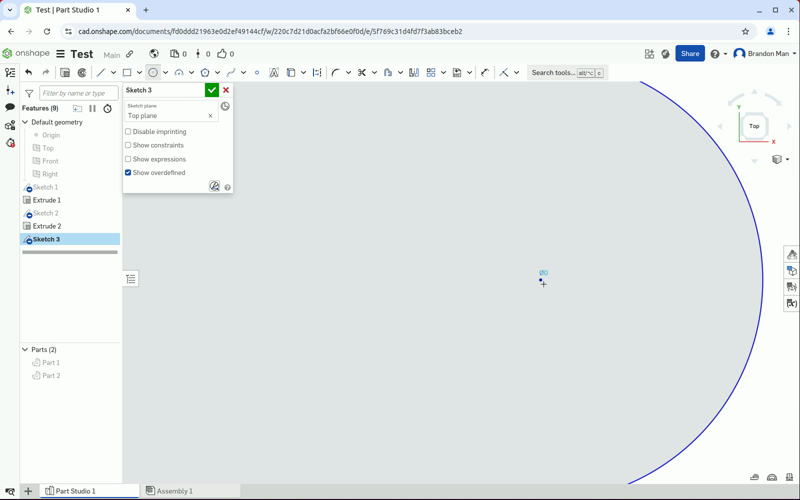
scroll(-6)
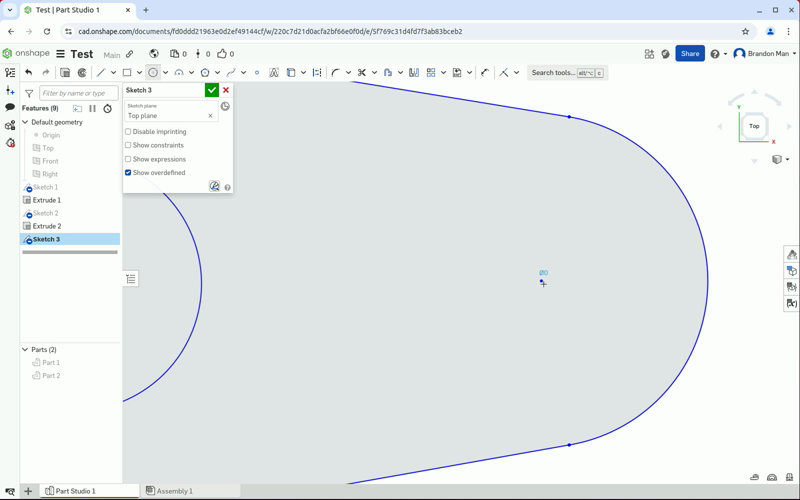
scroll(-6)
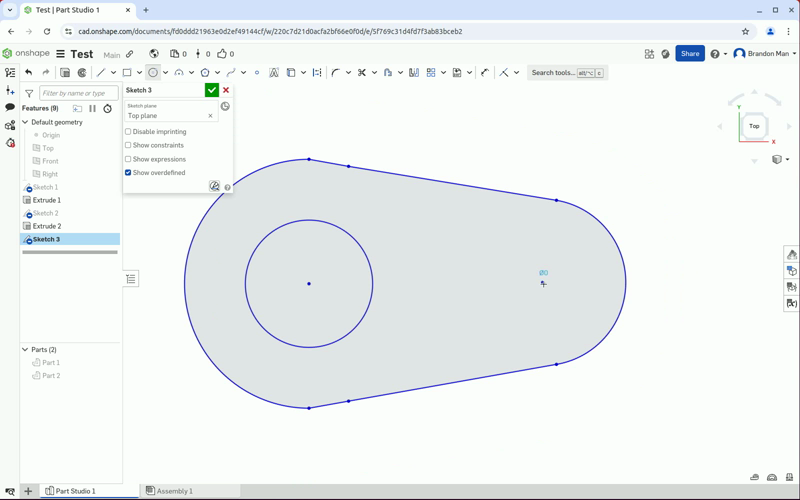
scroll(-6)
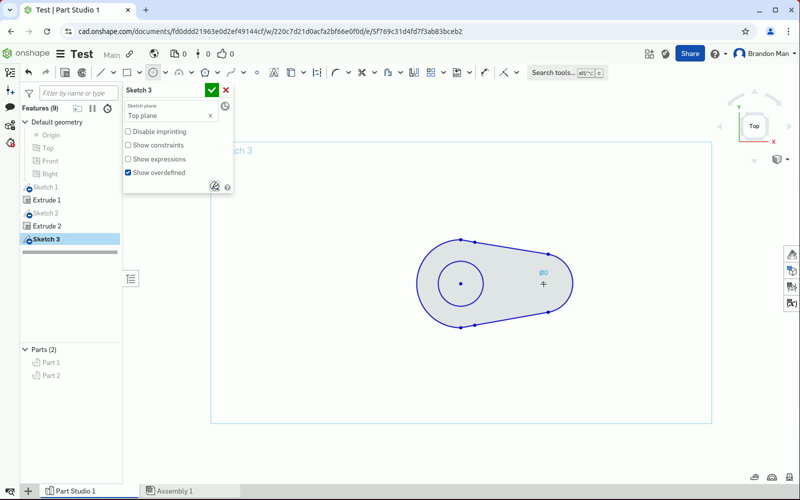
key_up(shift)
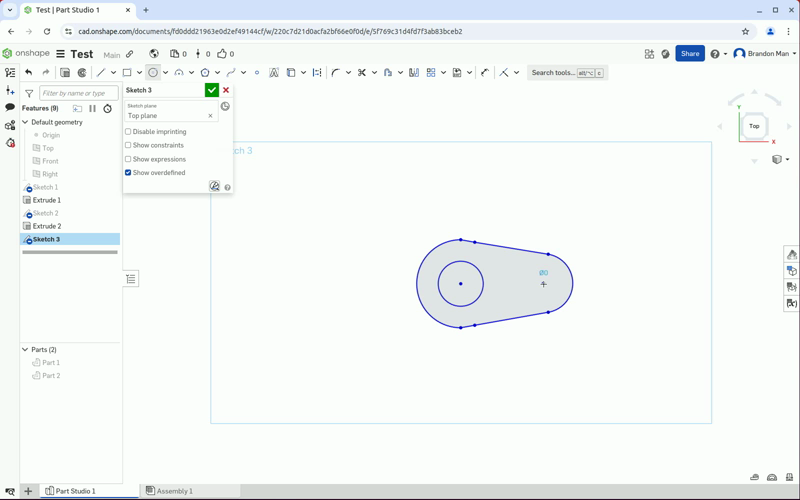
mouse_move(558, 283)
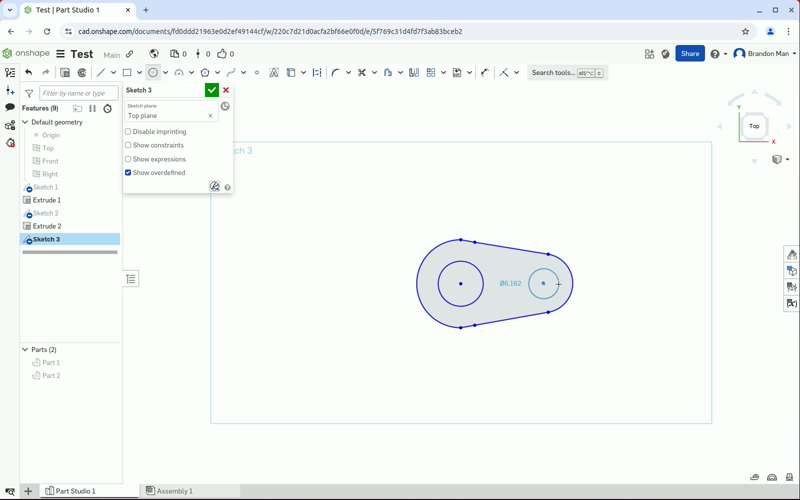
click(558, 283)
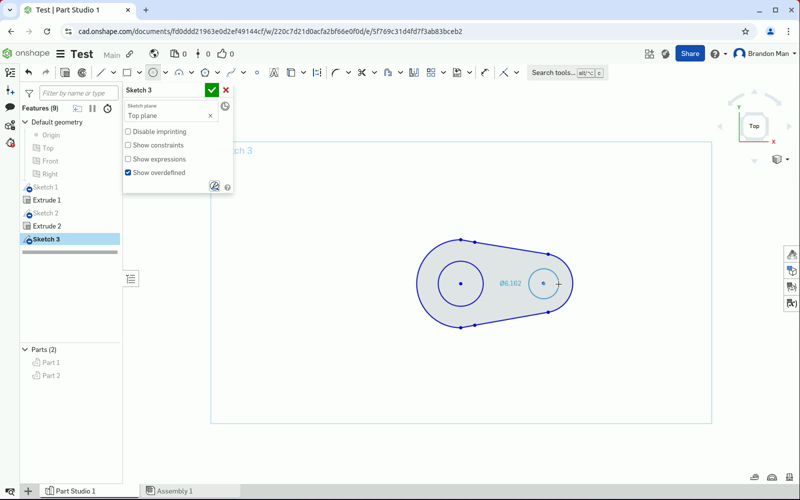
key(esc)
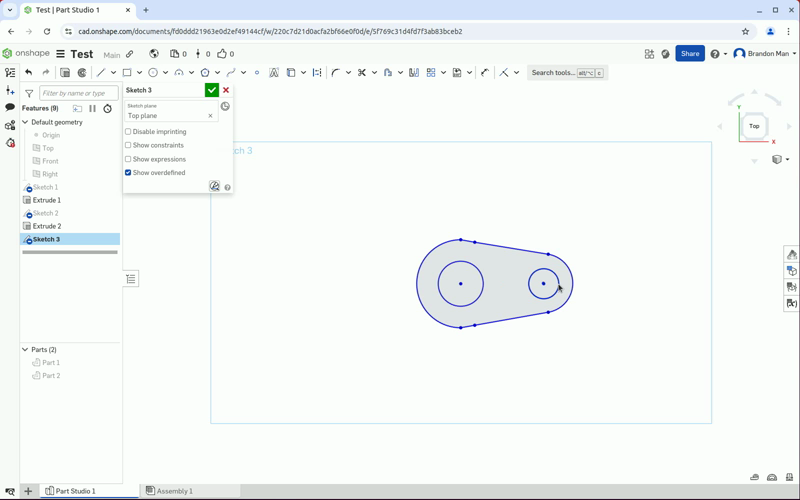
mouse_move(522, 265)
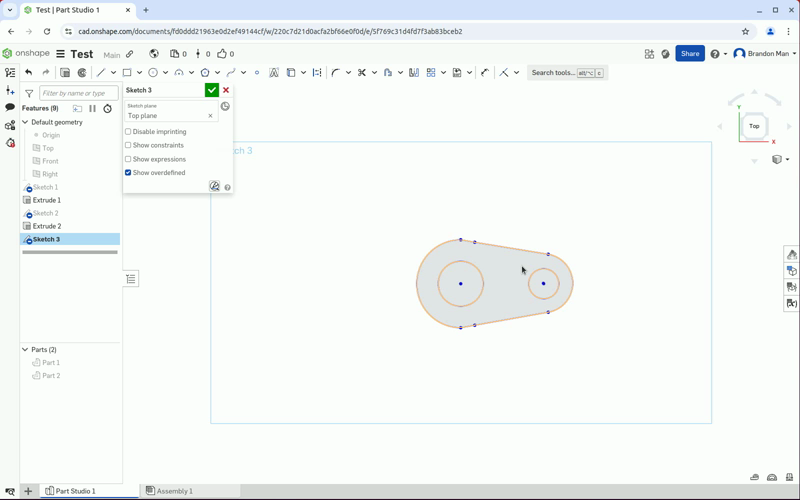
click(522, 265)
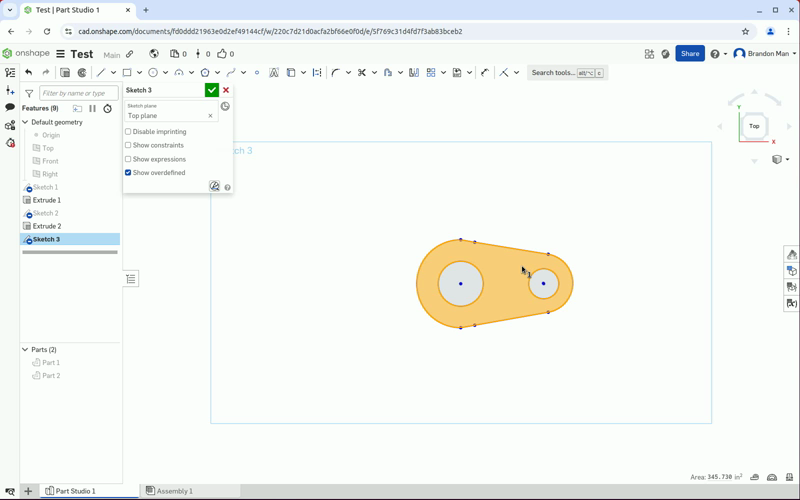
mouse_move(73, 352)
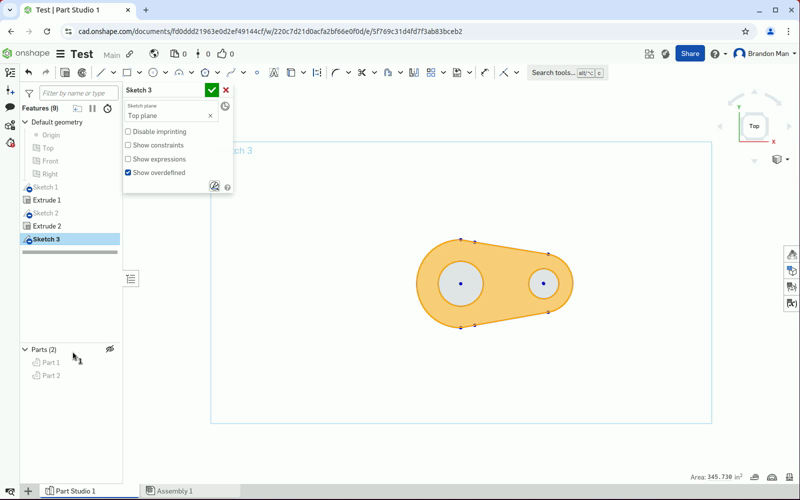
key(shift+y)
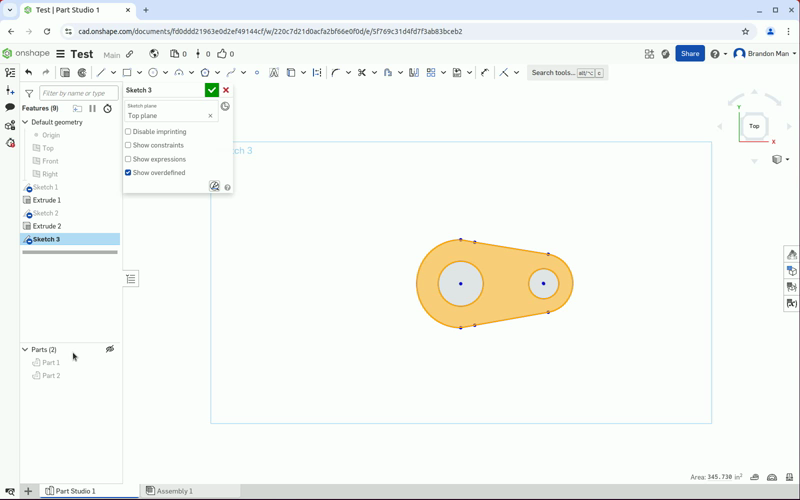
key(shift+e)
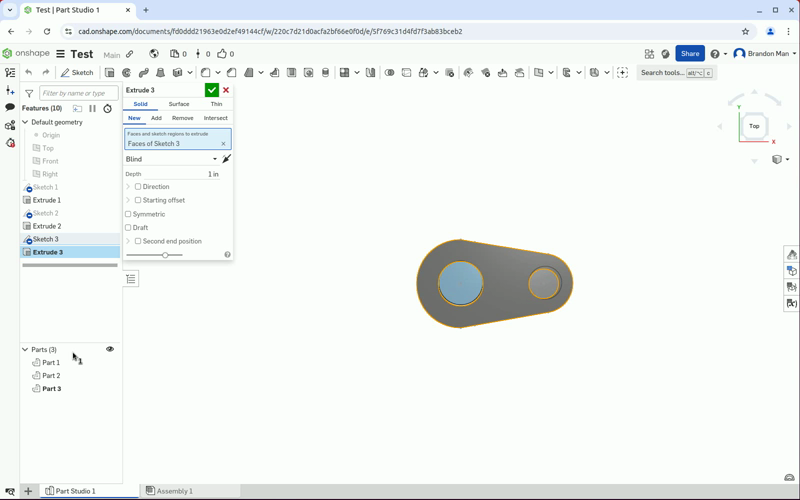
mouse_move(143, 106)
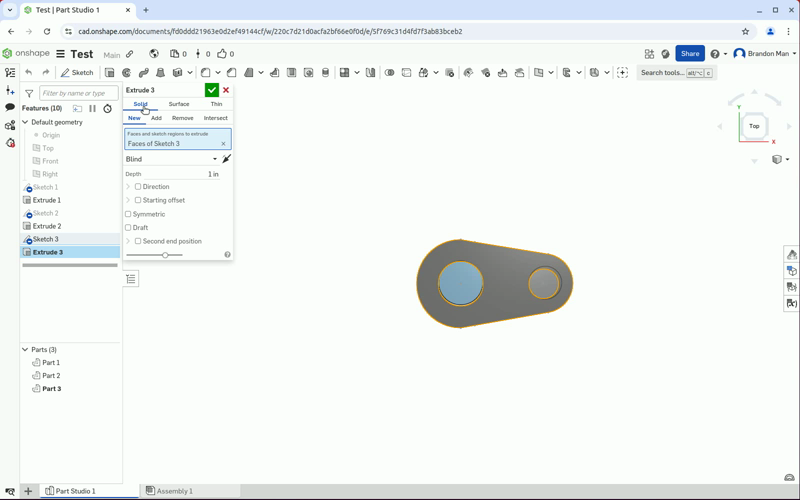
click(143, 106)
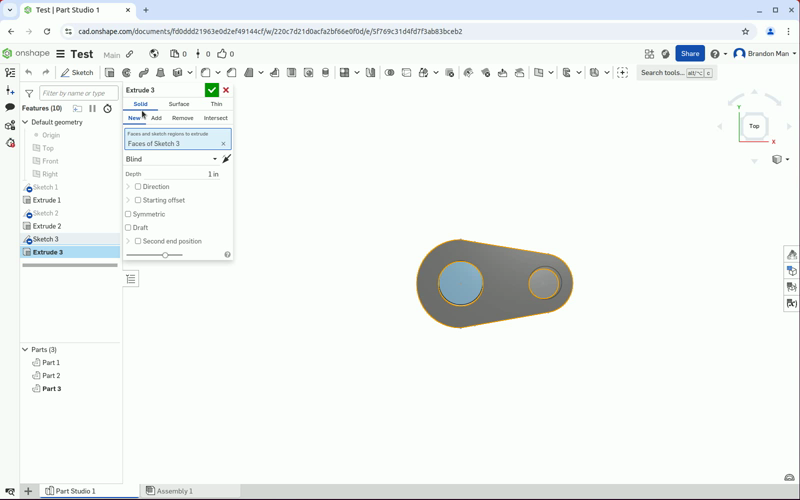
mouse_move(137, 120)
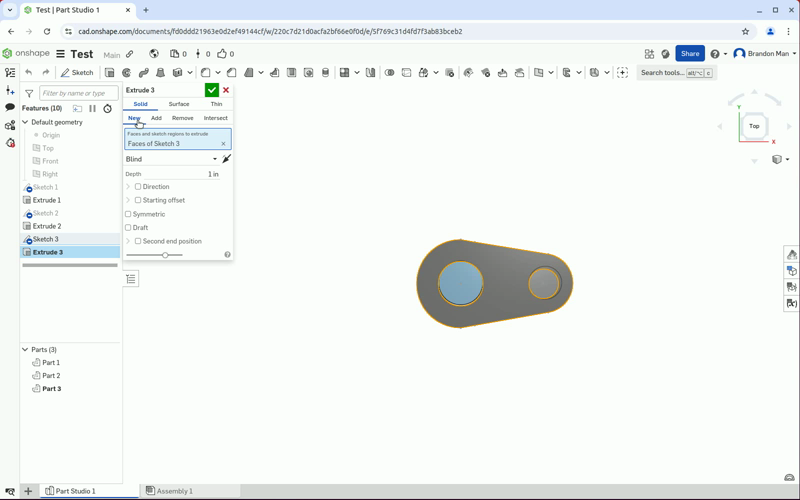
click(137, 120)
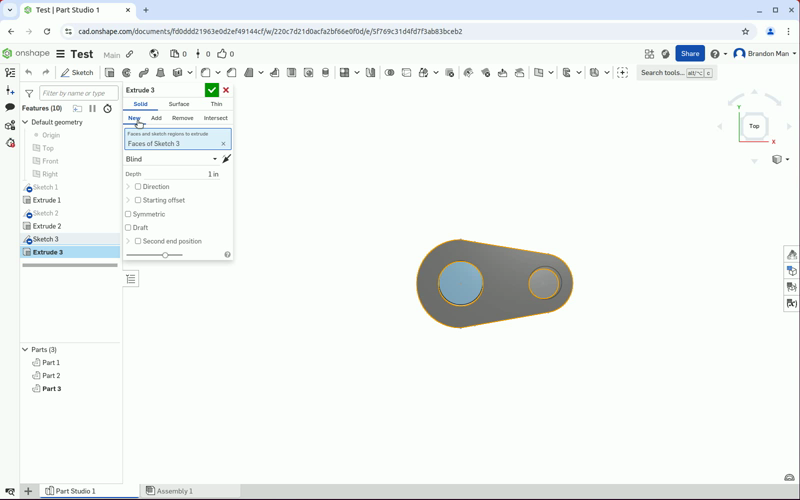
key(tab, 4)
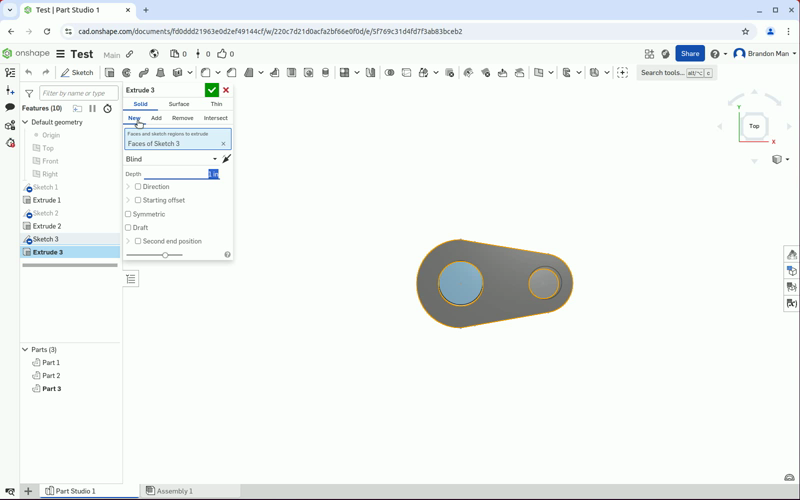
text(16.128)
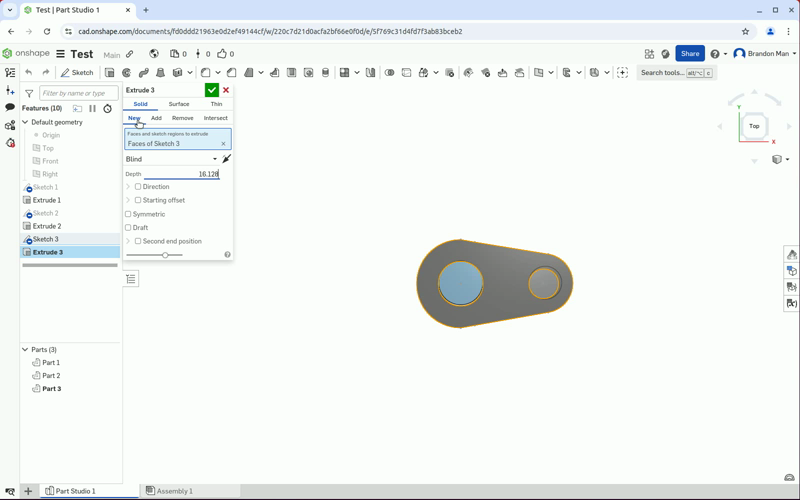
key(enter)
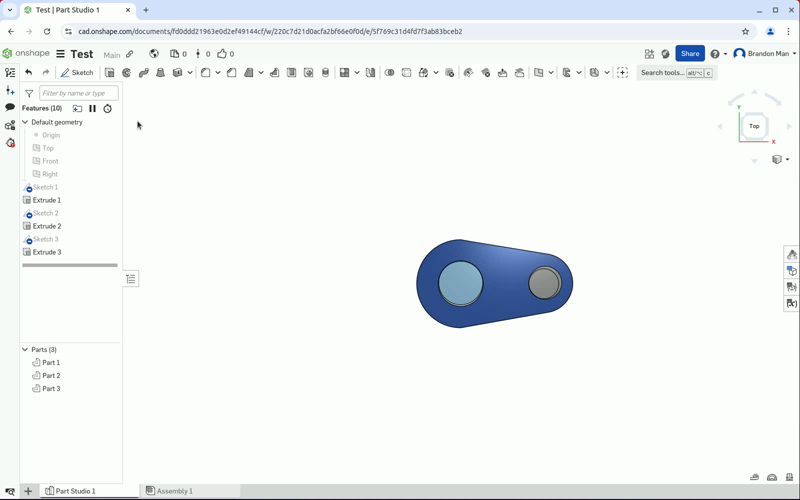
key(shift+h)
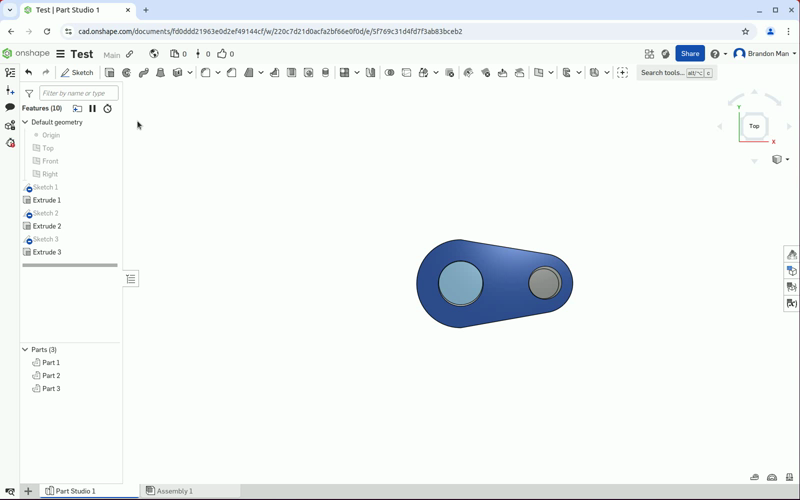
key(shift+h)
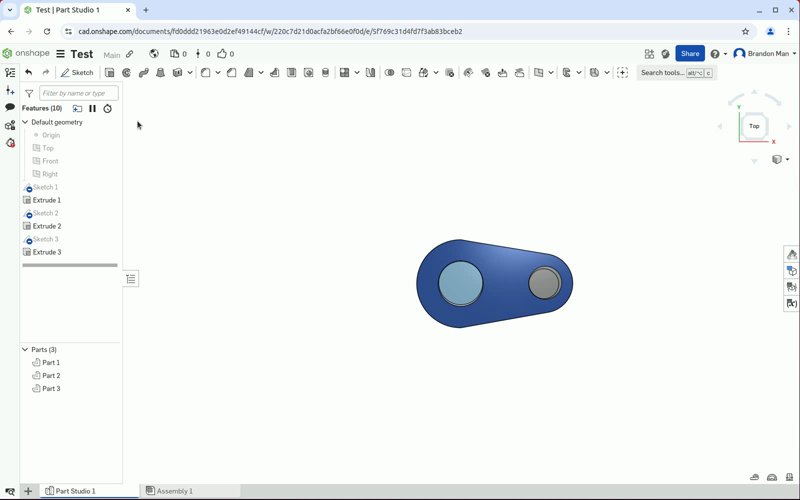
mouse_move(73, 189)
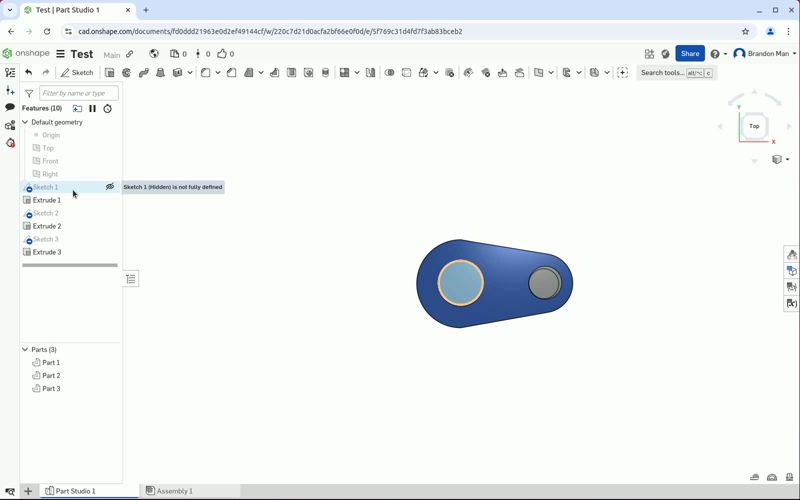
click(73, 189)
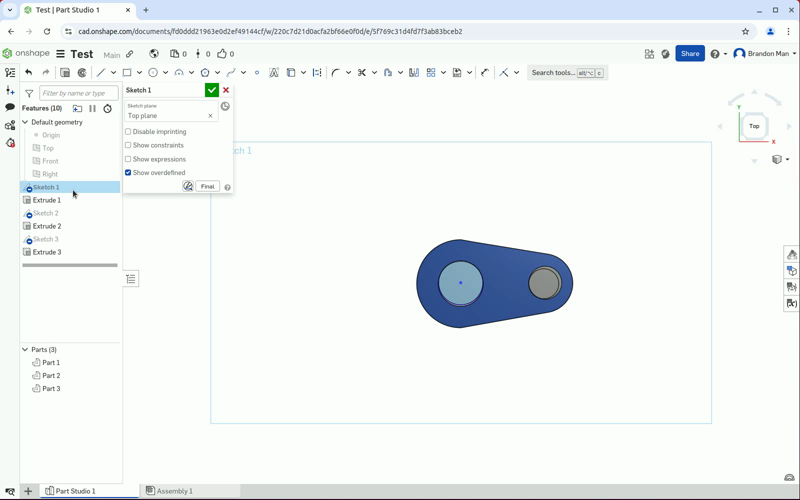
mouse_move(229, 92)
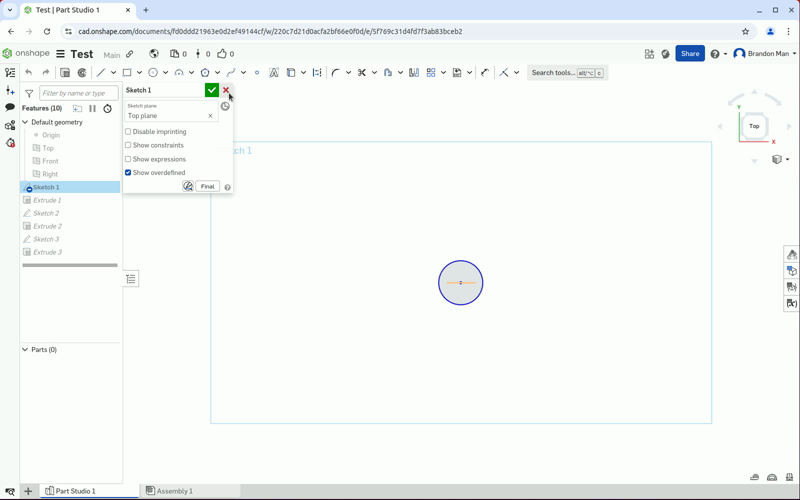
click(229, 92)
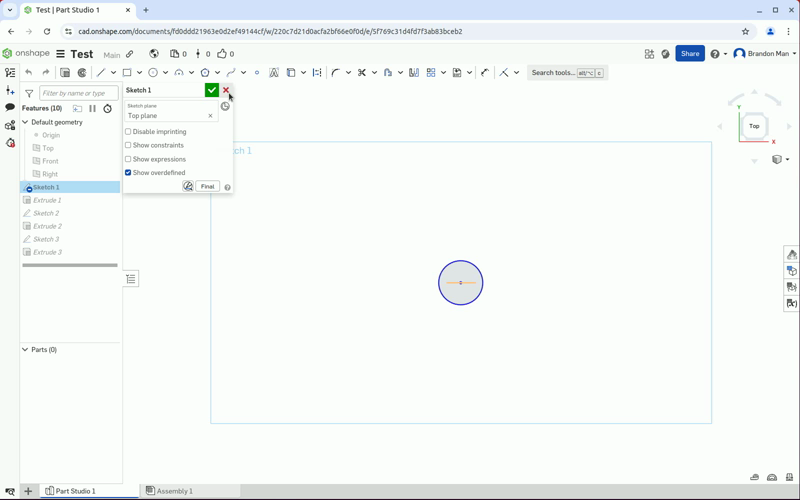
key(shift+s)
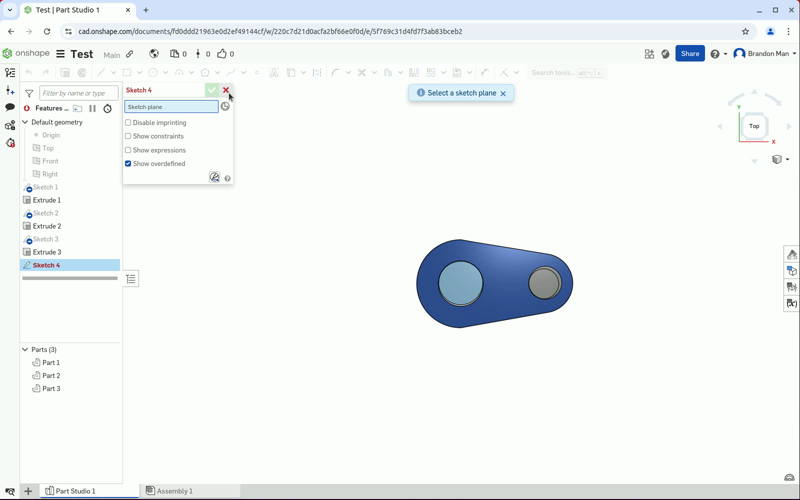
mouse_move(73, 150)
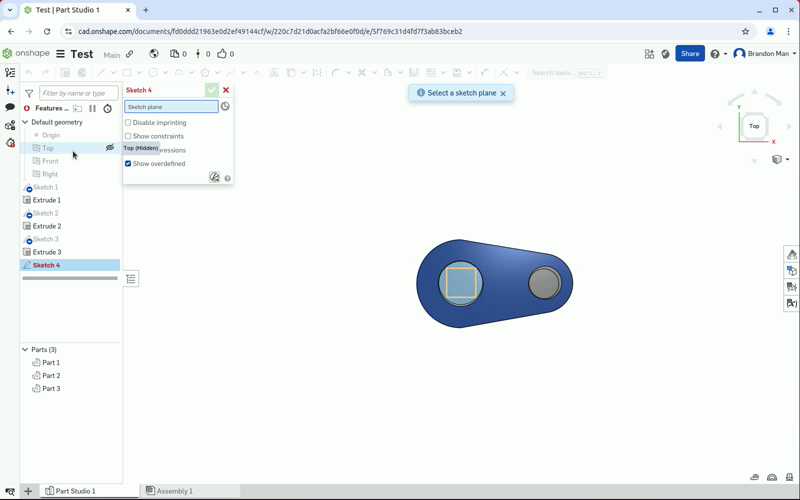
click(73, 150)
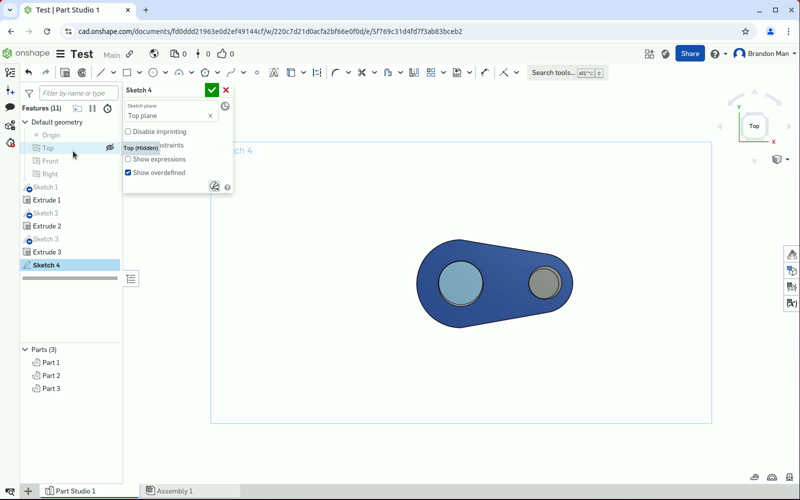
mouse_move(73, 352)
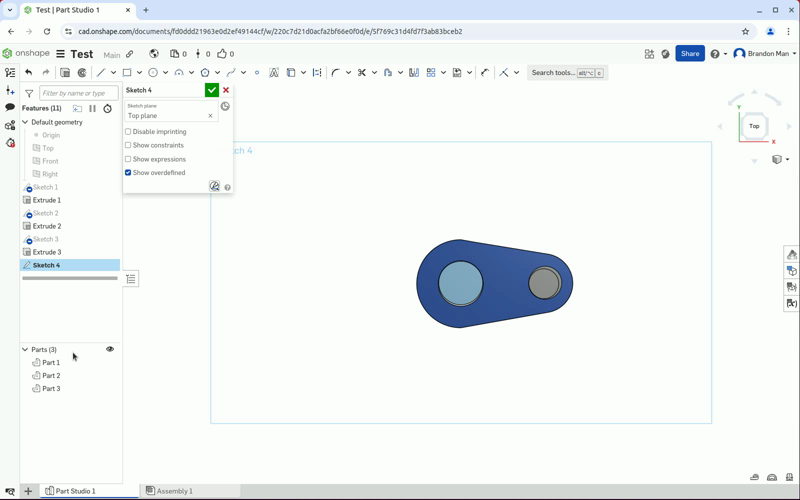
key(y)
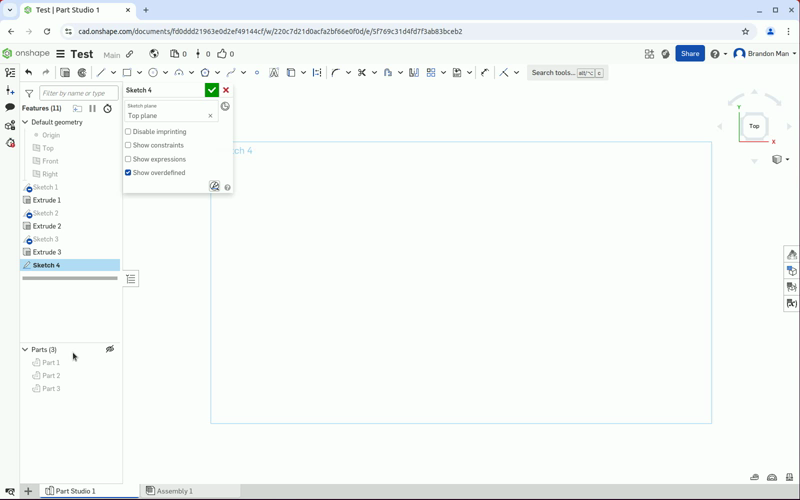
key(l)
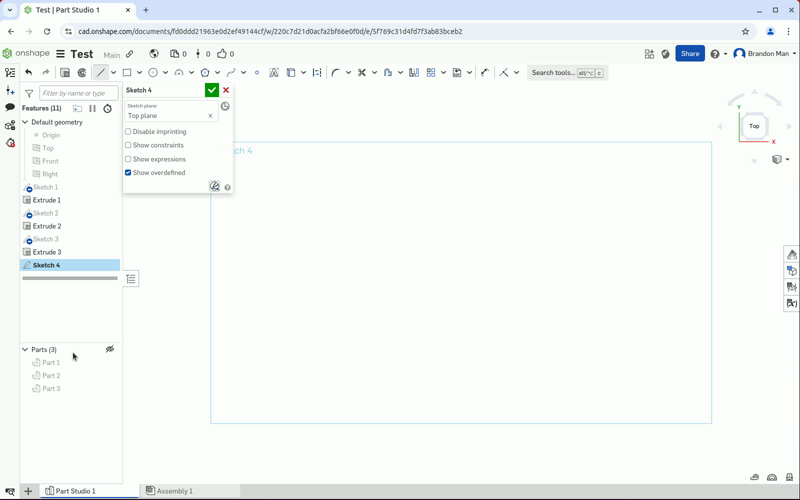
key_down(shift)
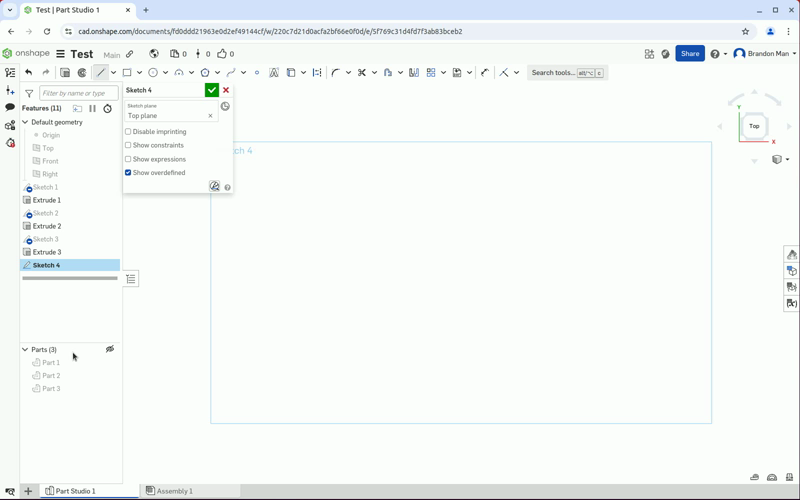
mouse_move(460, 238)
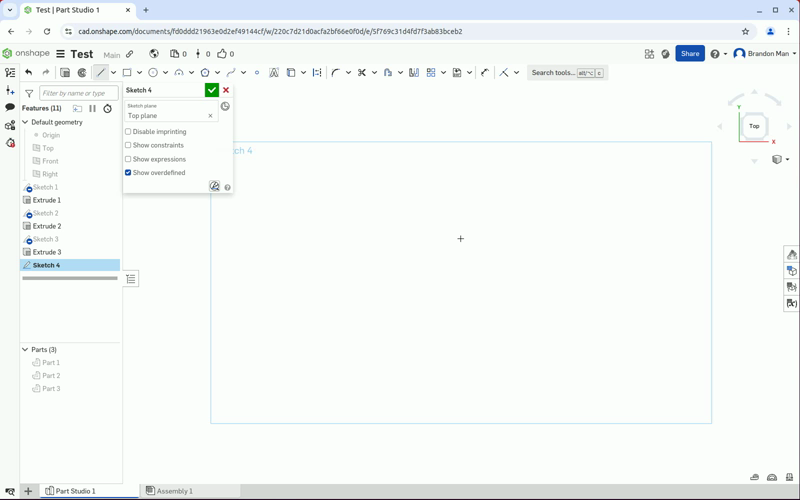
click(460, 238)
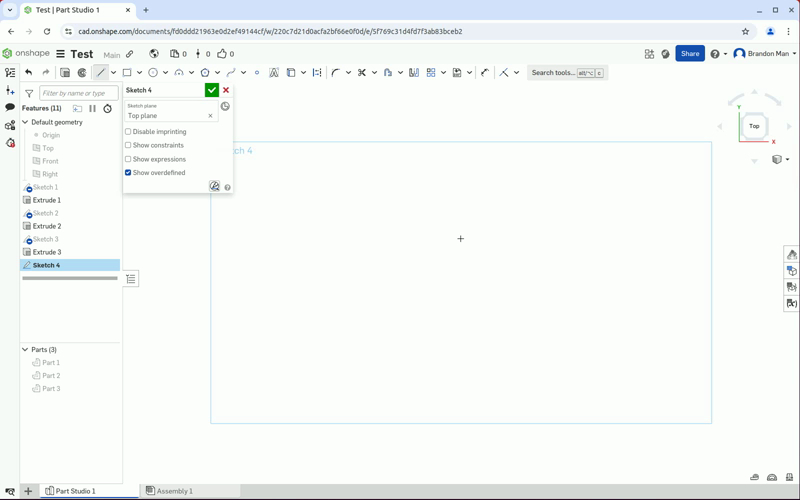
key_up(shift)
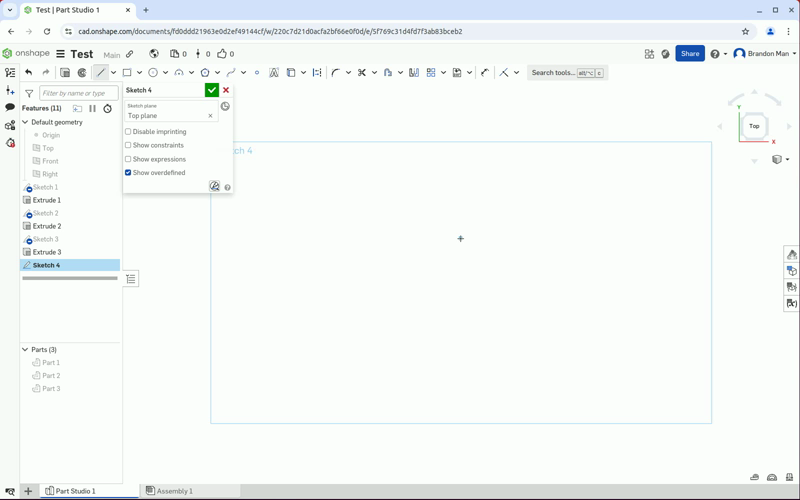
key_down(shift)
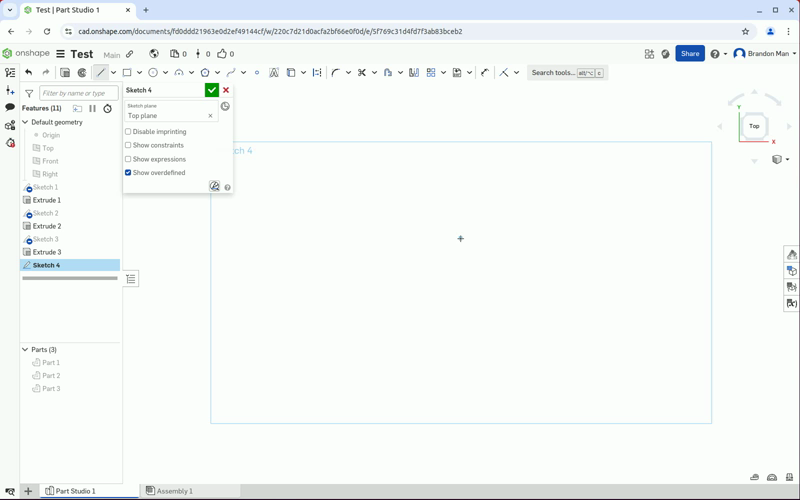
mouse_move(490, 238)
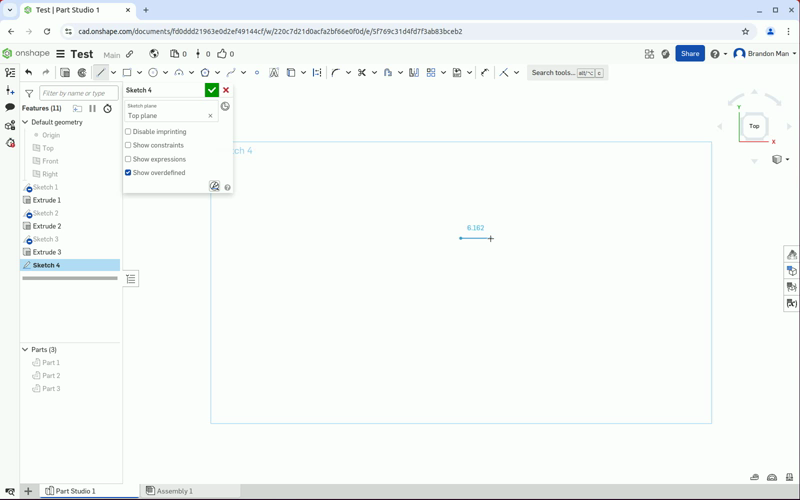
mouse_move(477, 241)
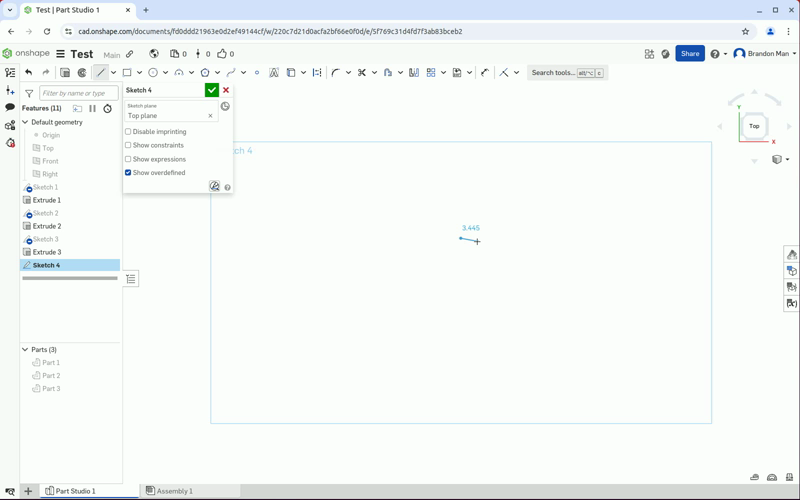
click(477, 241)
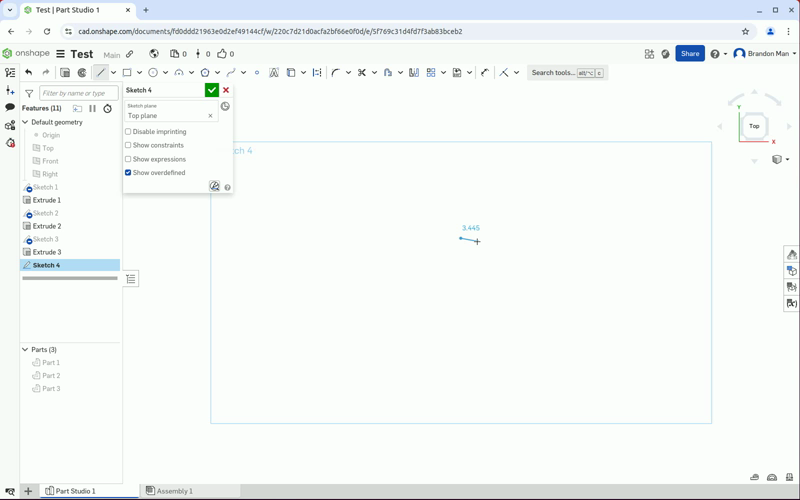
key_up(shift)
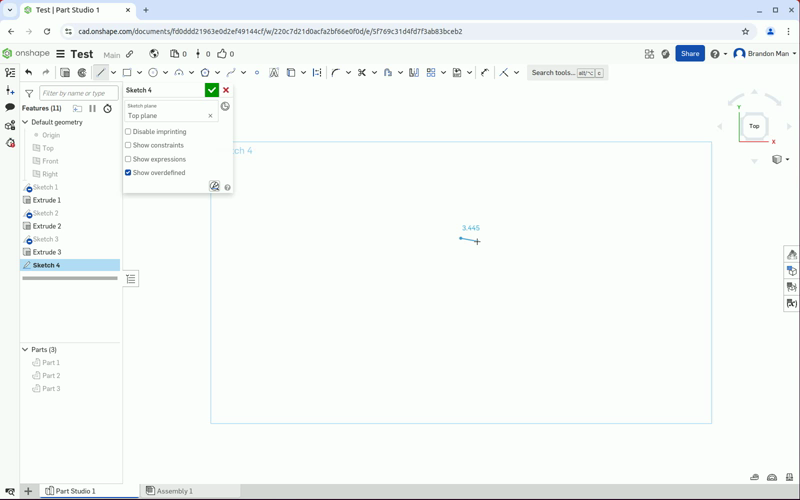
key(esc)
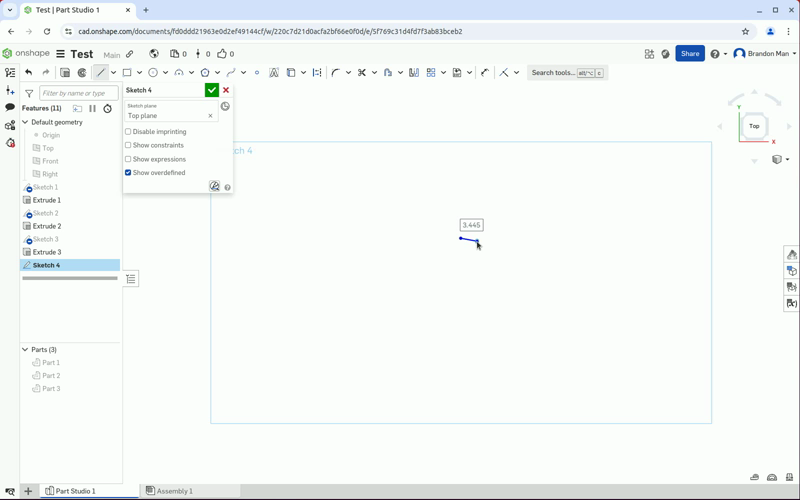
key(a)
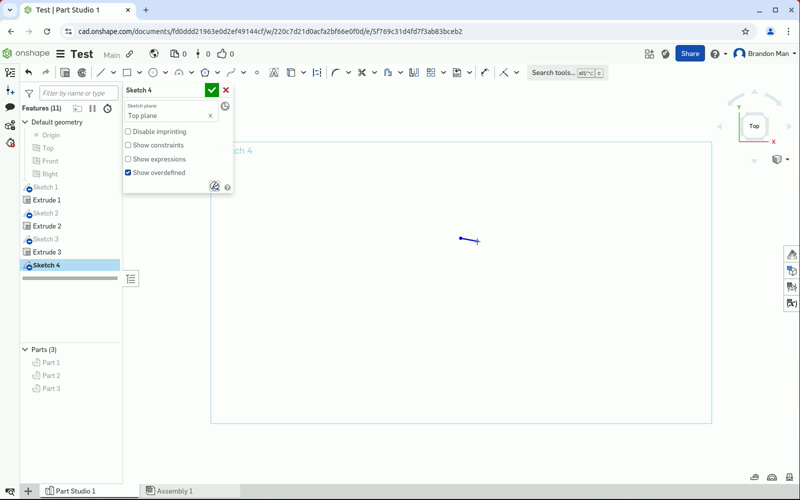
mouse_move(477, 241)
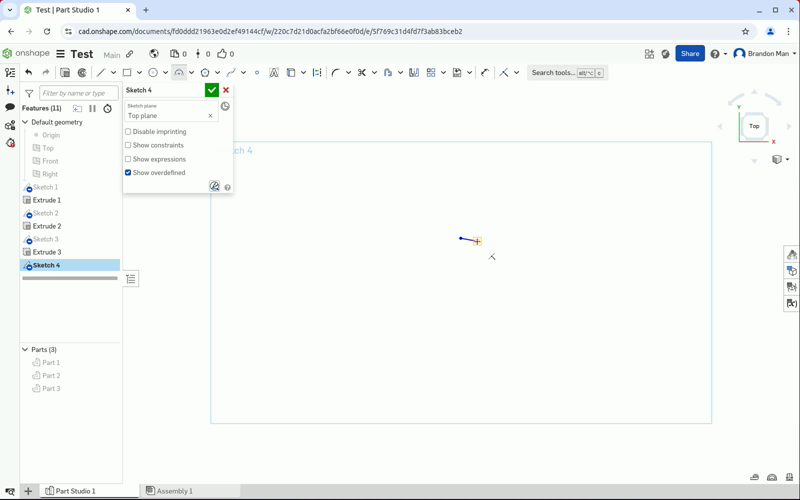
click(477, 241)
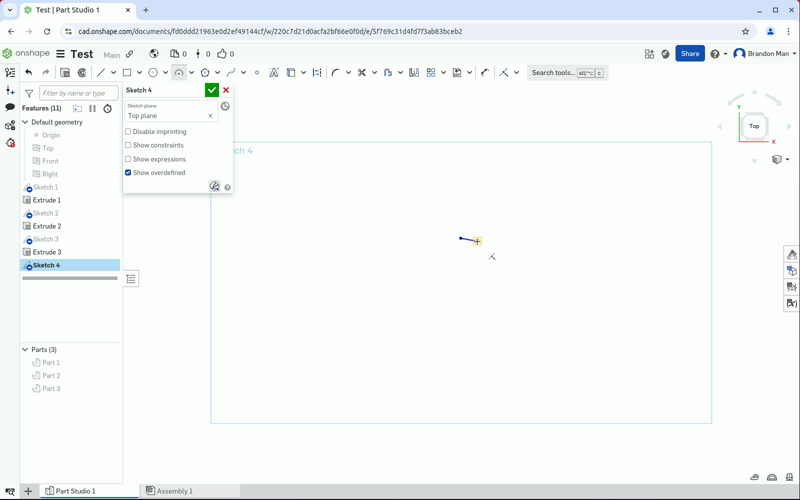
mouse_move(460, 238)
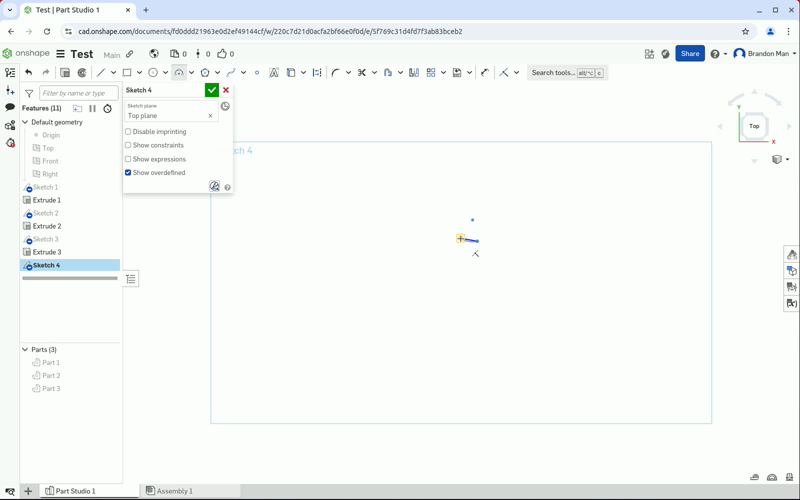
click(460, 238)
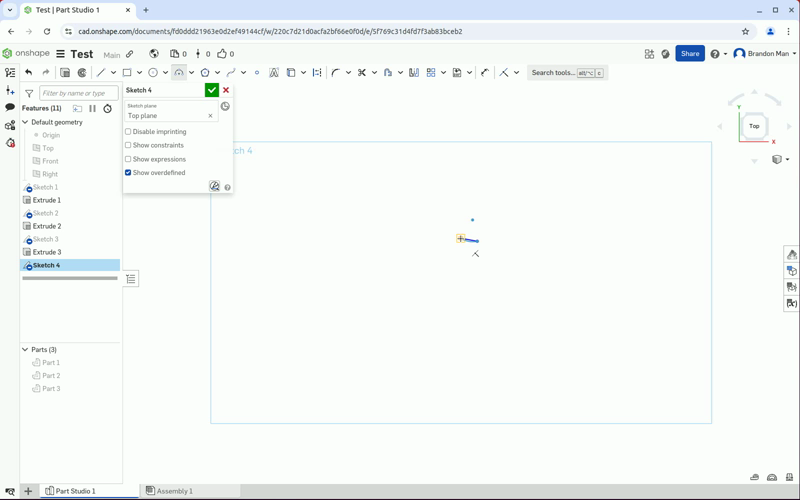
key_down(shift)
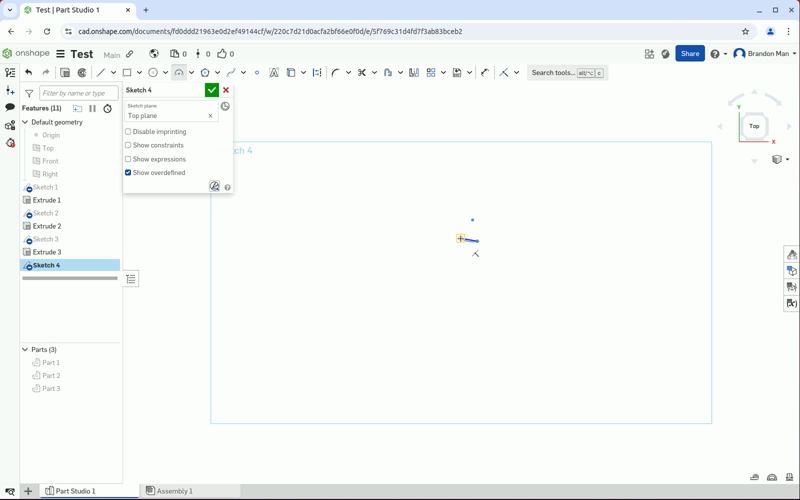
mouse_move(468, 239)
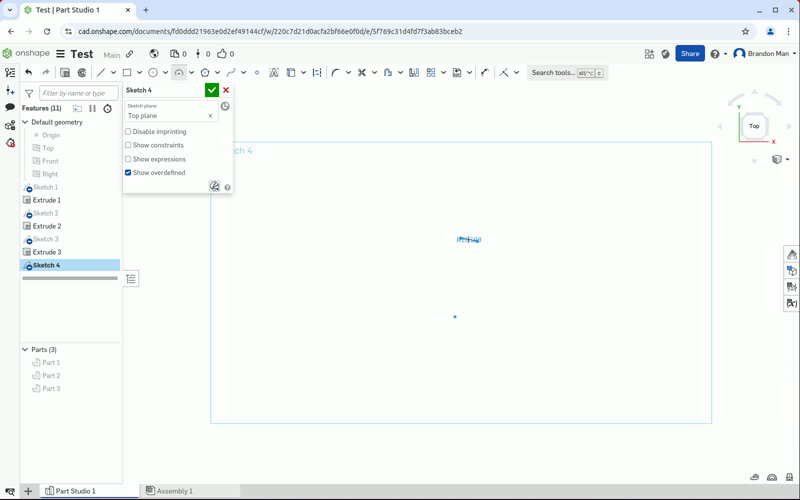
click(468, 239)
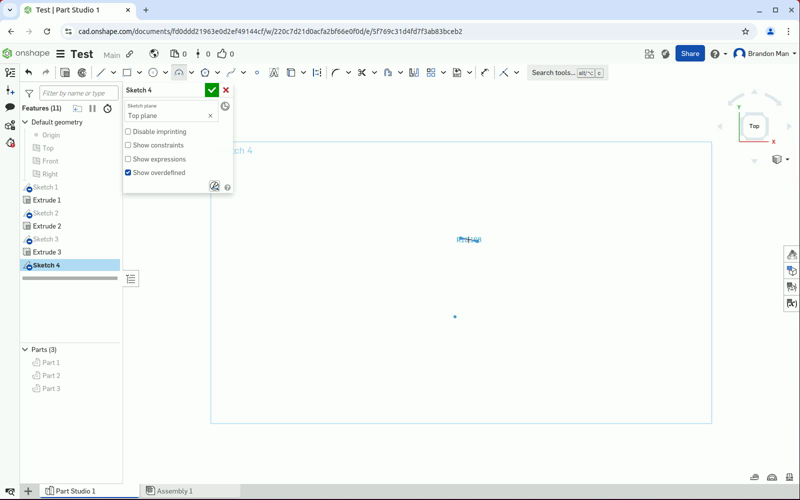
key_up(shift)
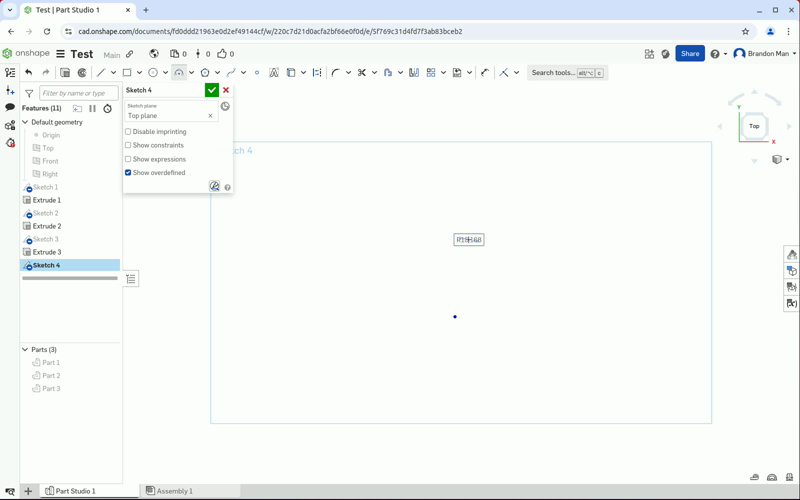
key(esc)
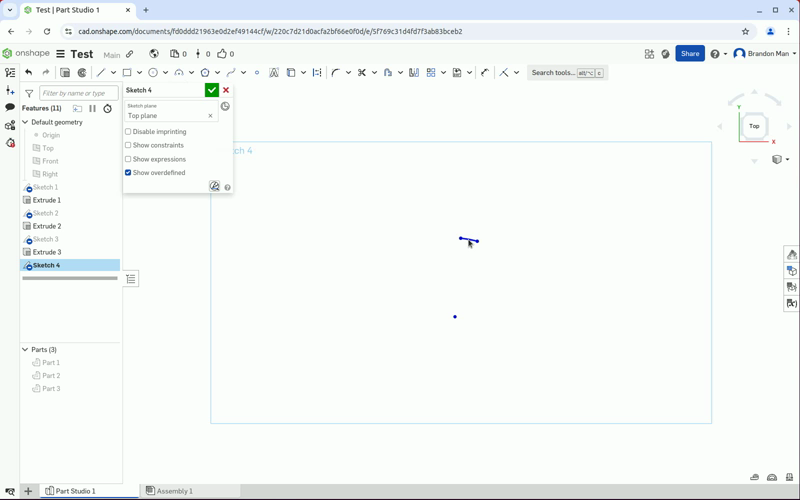
mouse_move(476, 240)
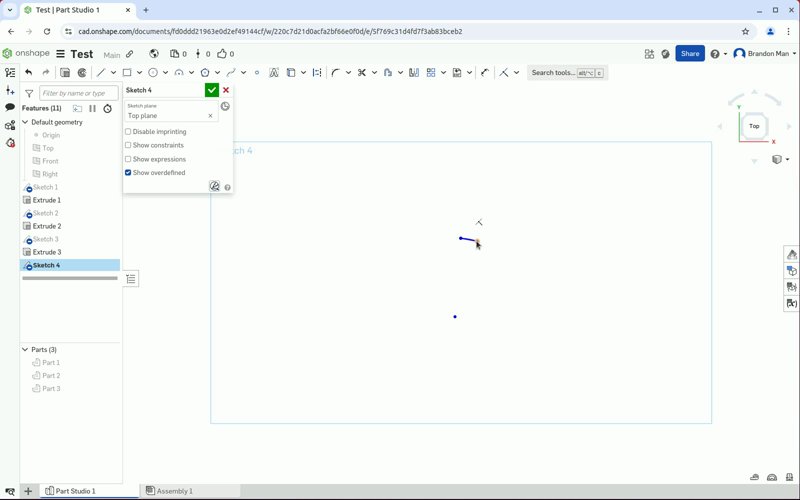
scroll(6)
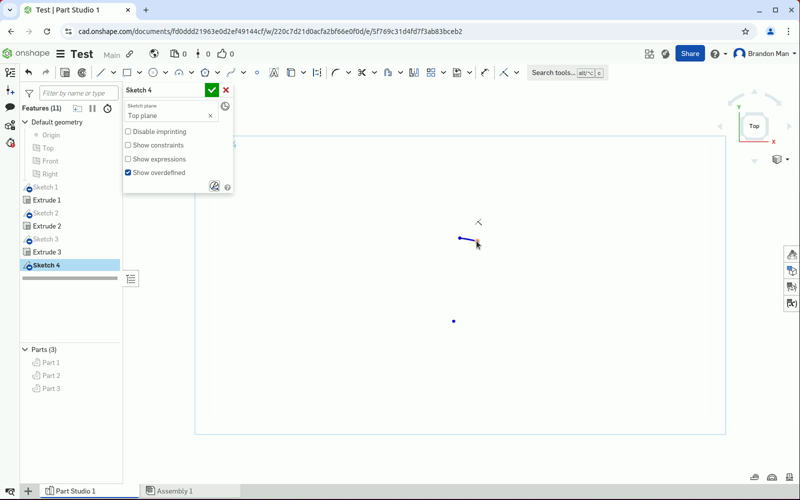
scroll(6)
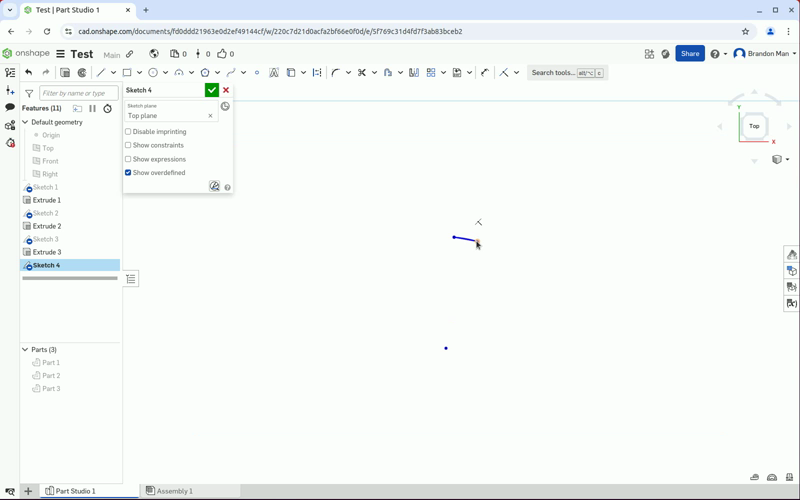
scroll(6)
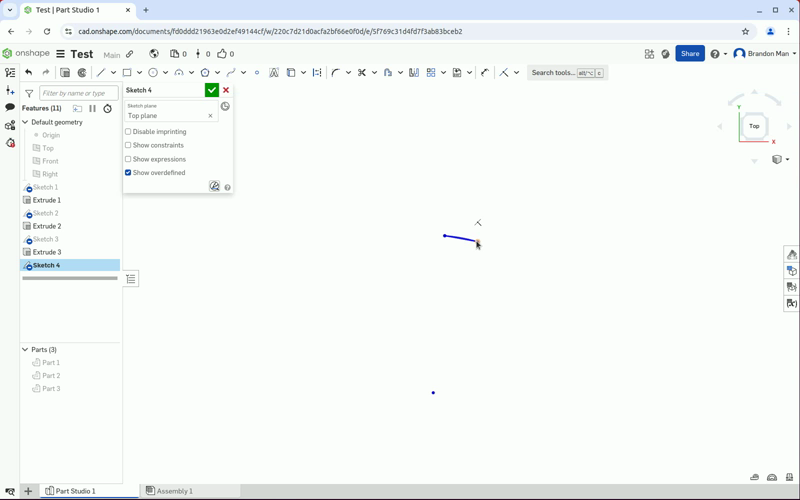
scroll(6)
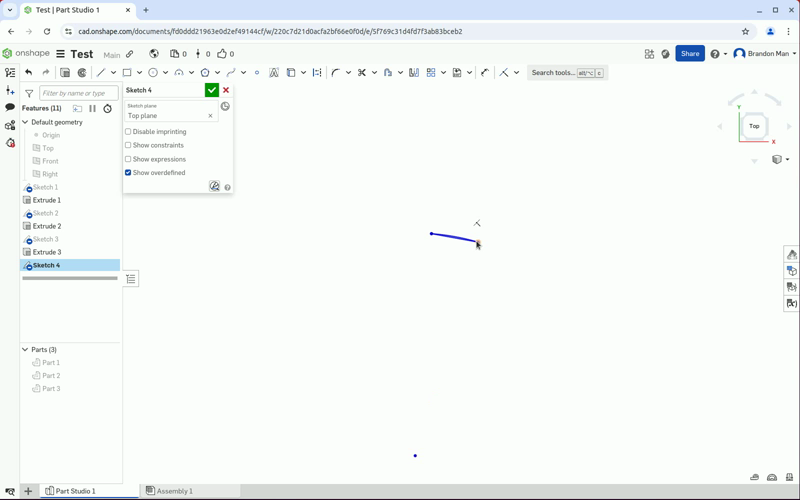
scroll(6)
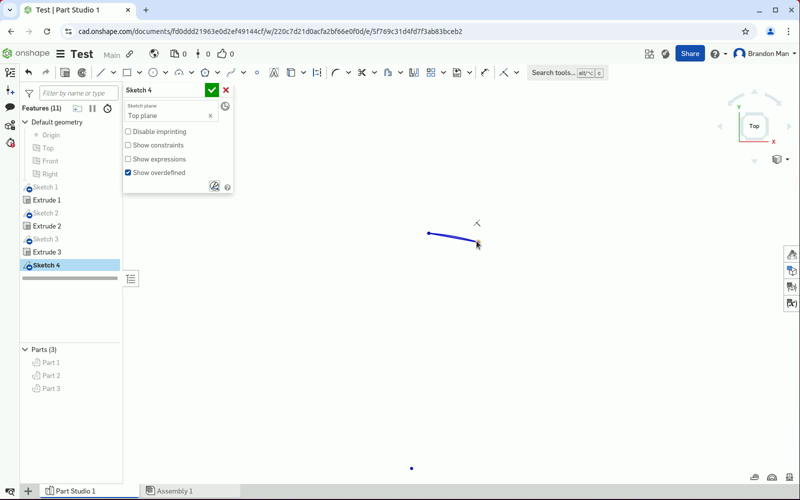
scroll(6)
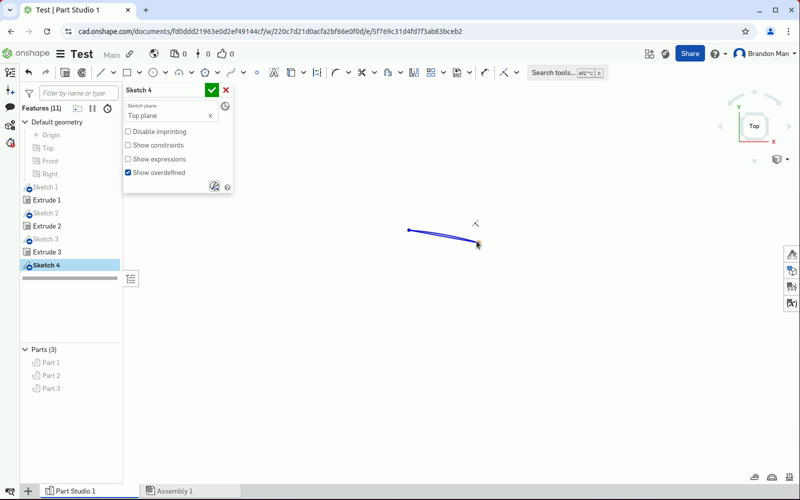
scroll(6)
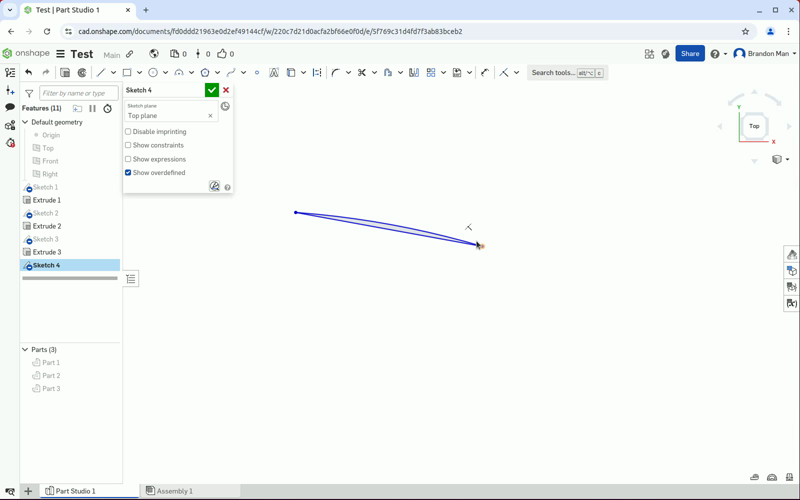
click(476, 240)
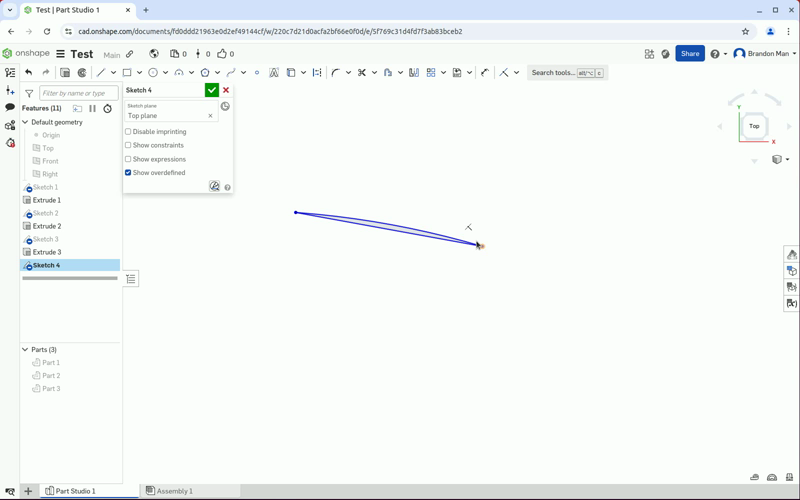
scroll(-6)
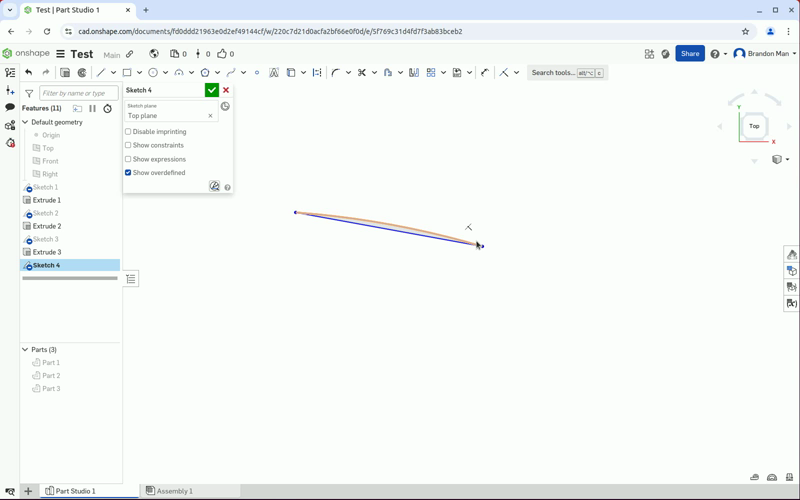
scroll(-6)
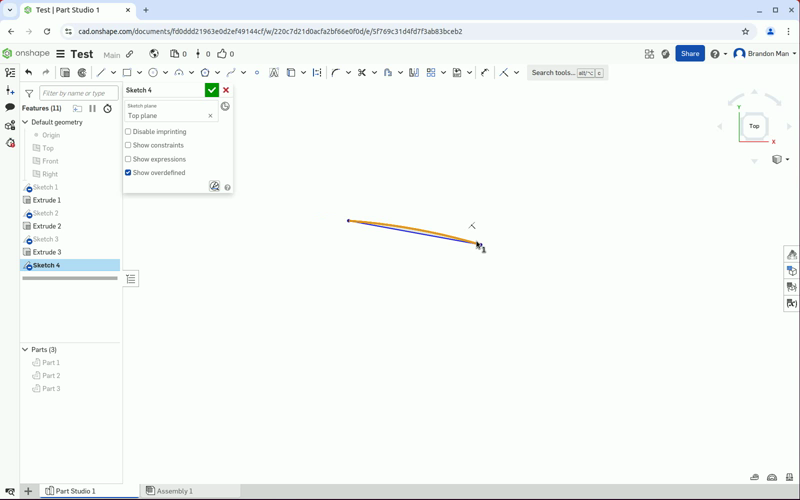
scroll(-6)
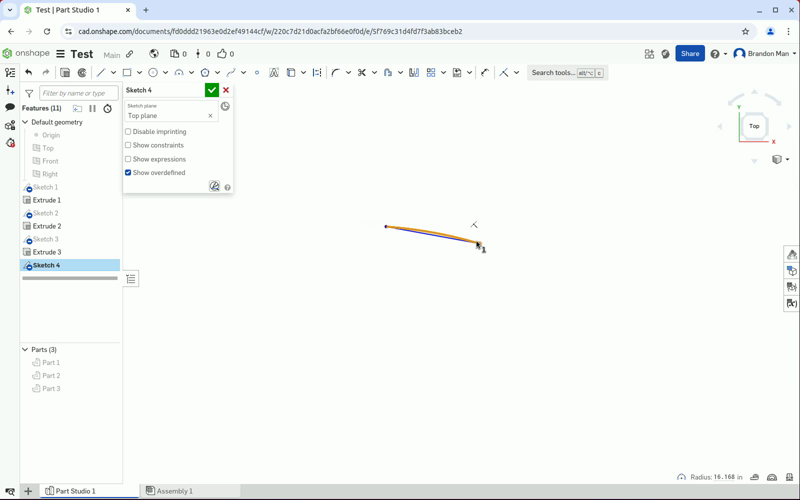
scroll(-6)
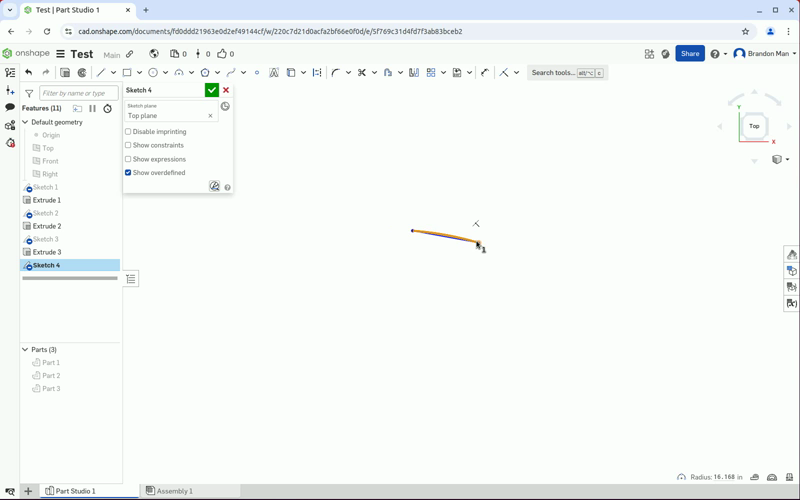
scroll(-6)
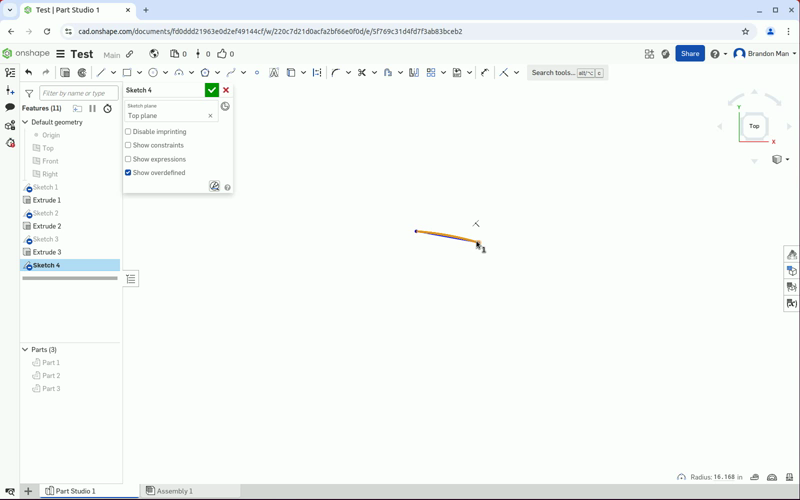
scroll(-6)
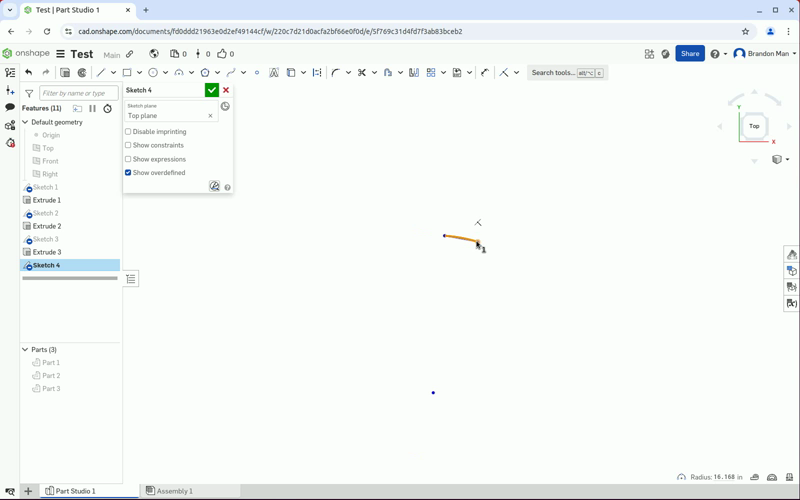
scroll(-6)
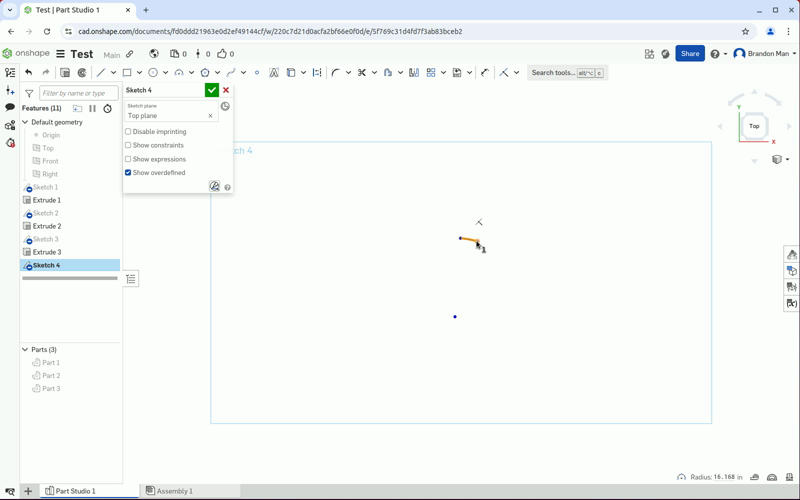
mouse_move(73, 352)
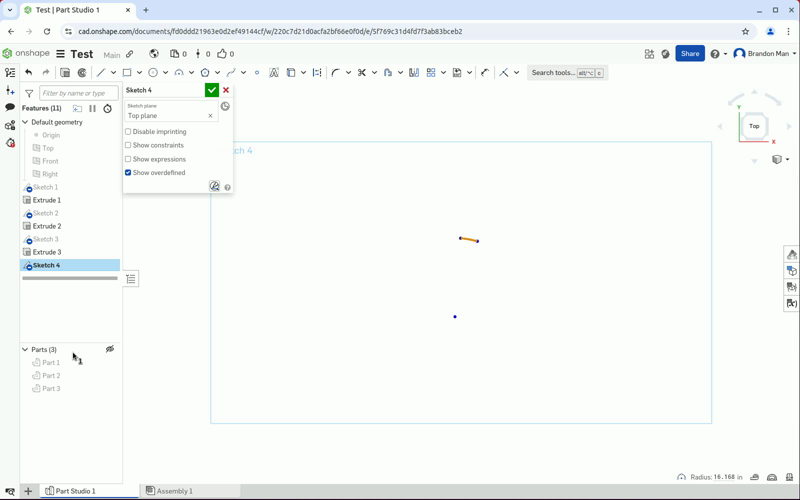
key(shift+y)
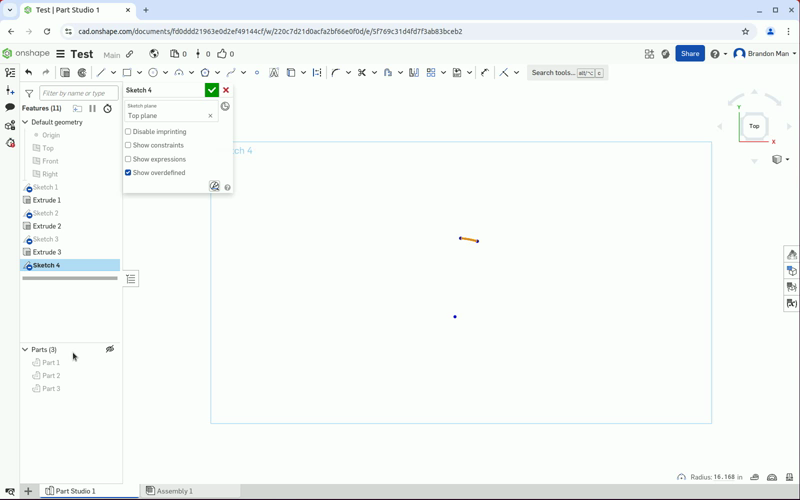
key(shift+e)
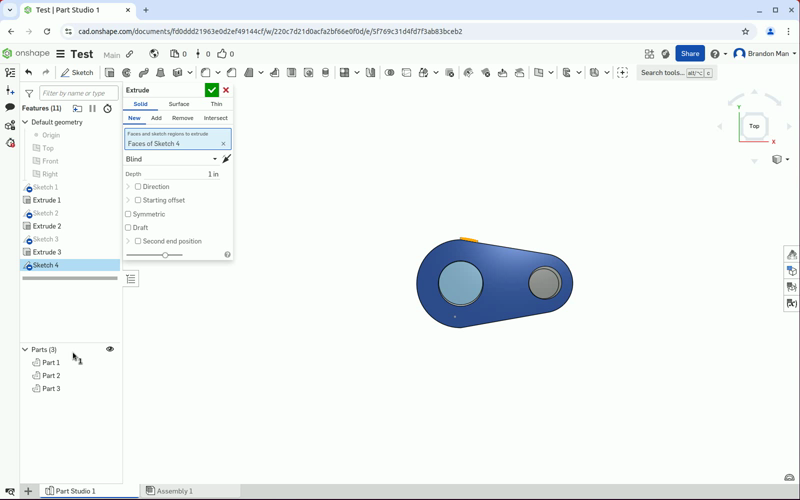
mouse_move(143, 106)
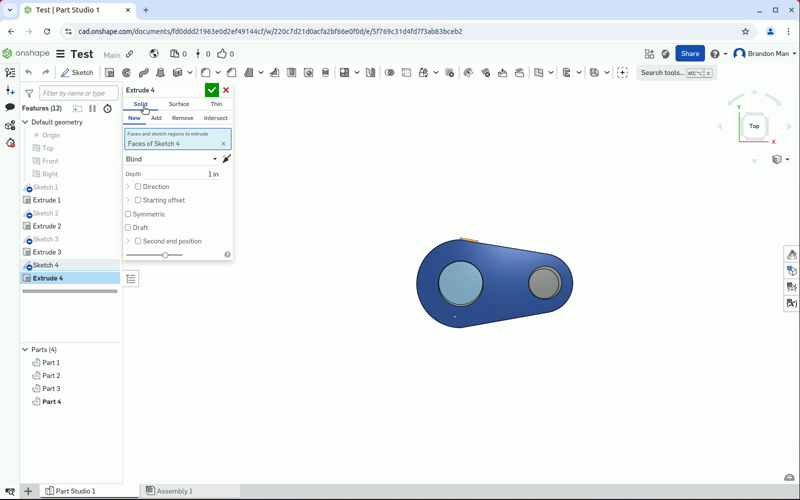
click(143, 106)
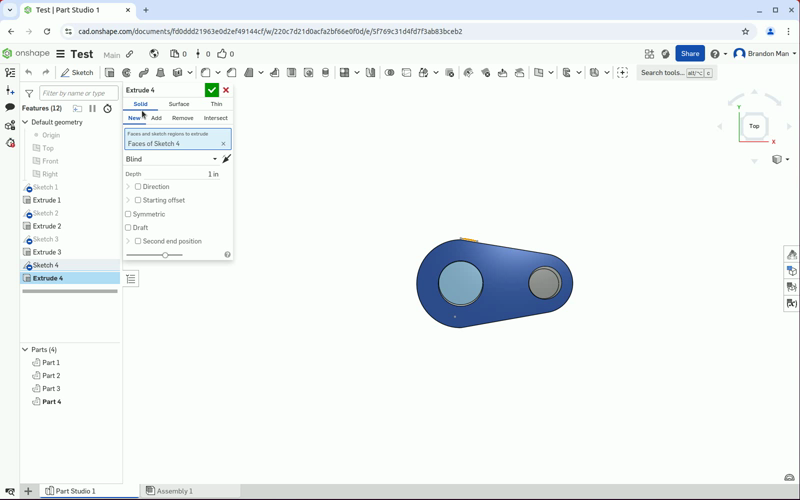
mouse_move(137, 120)
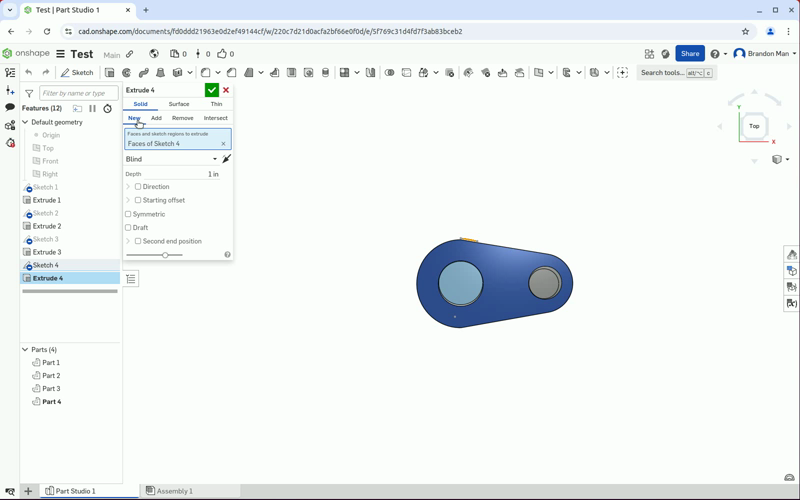
click(137, 120)
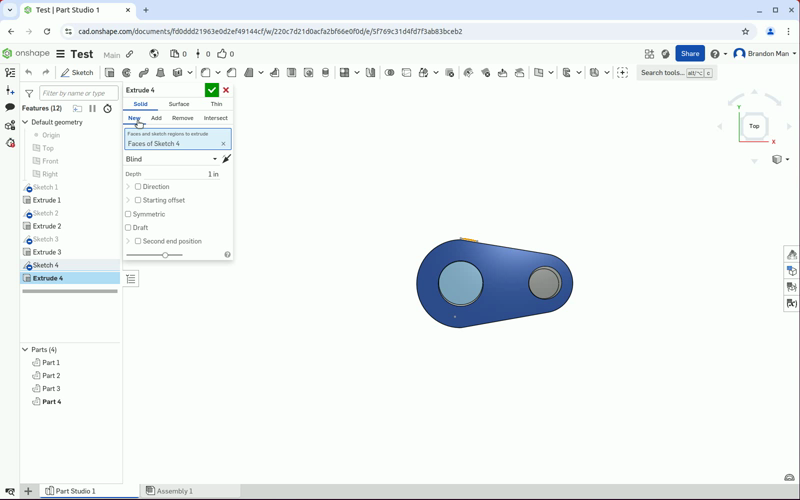
key(tab, 4)
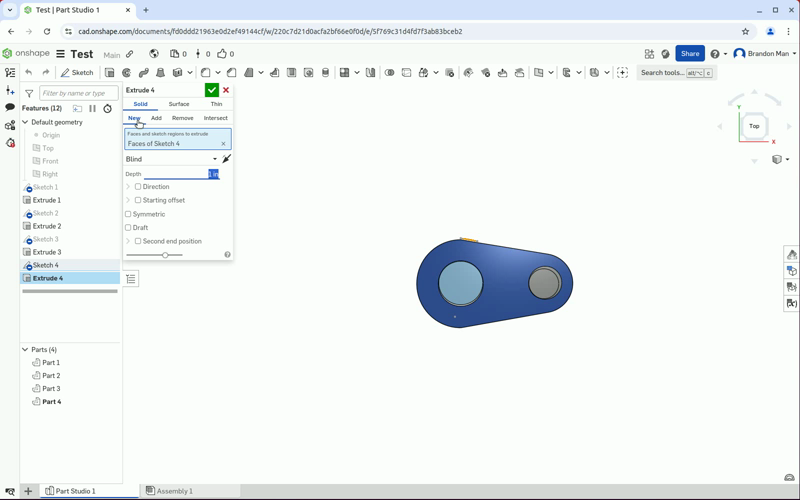
text(16.128)
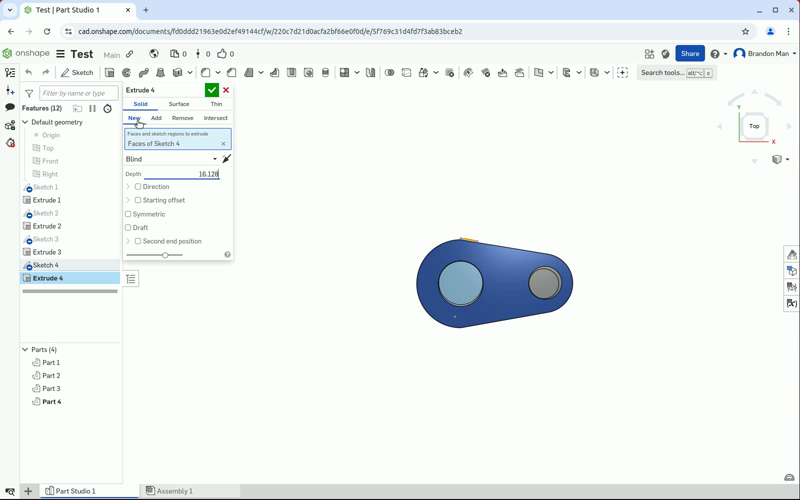
key(enter)
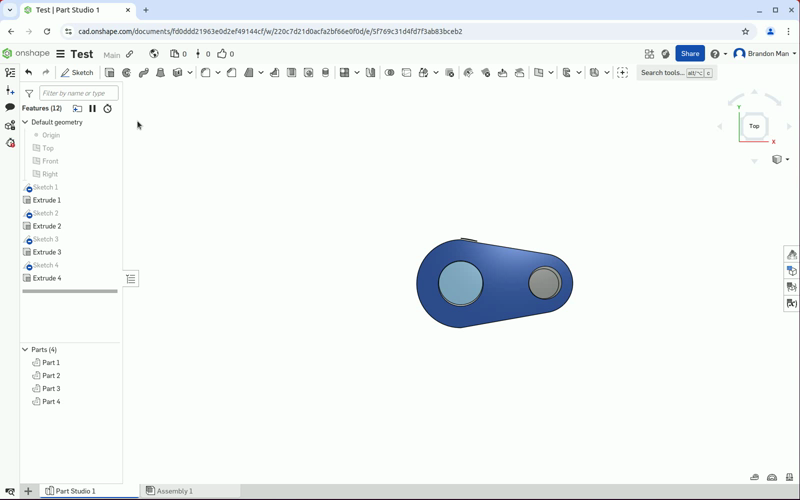
key(shift+h)
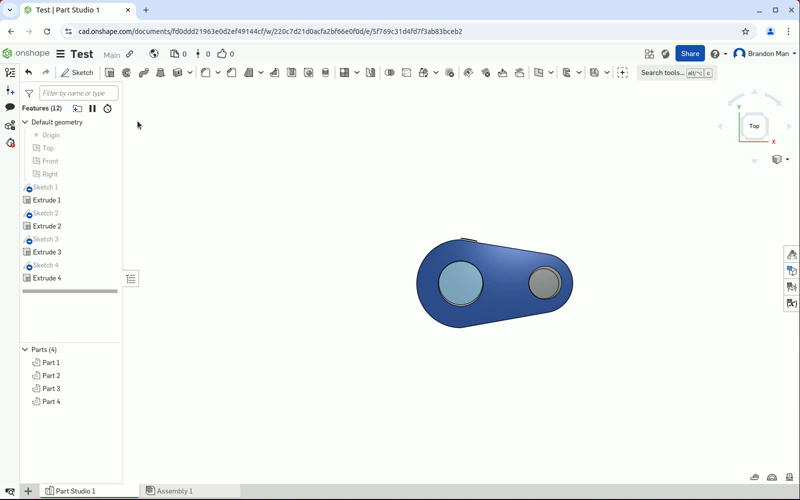
key(shift+h)
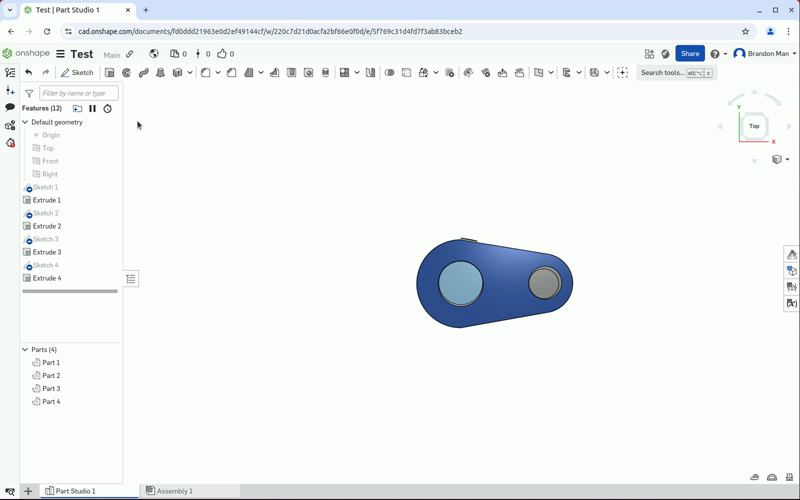
mouse_move(73, 189)
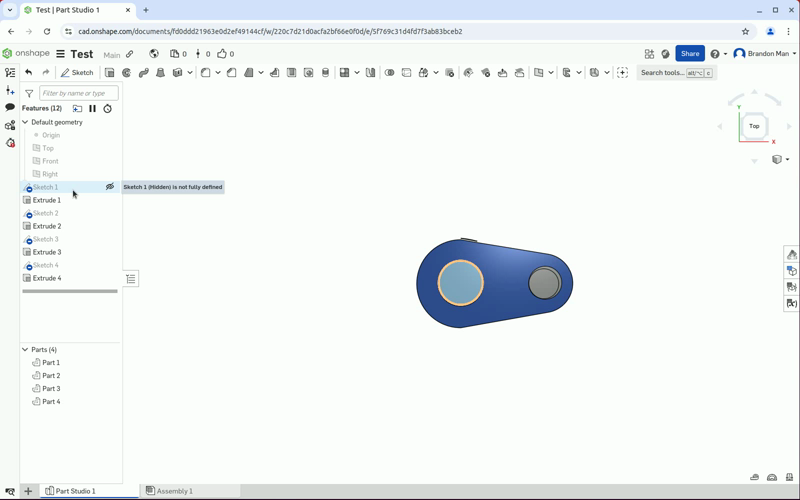
click(73, 189)
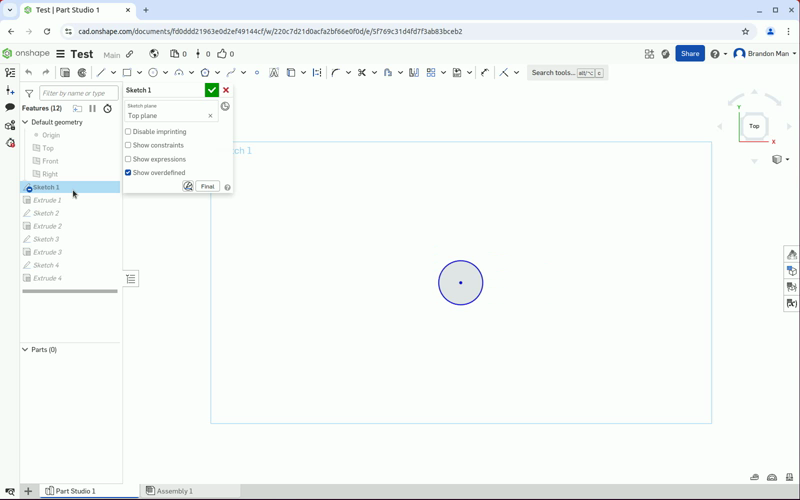
mouse_move(229, 92)
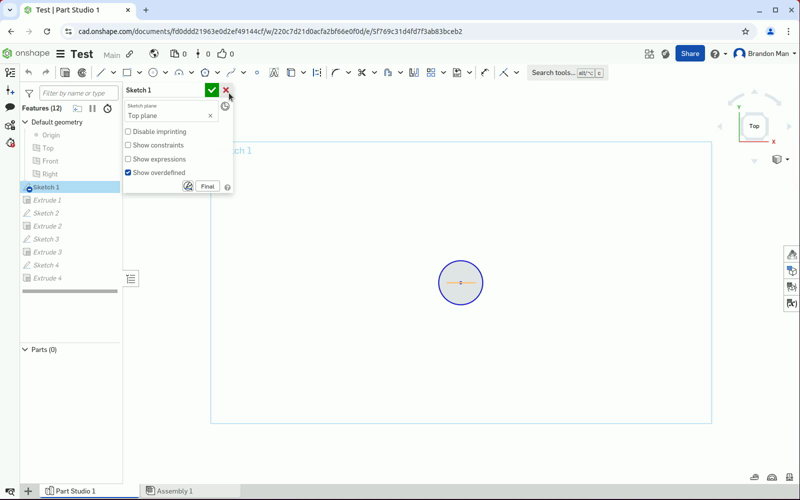
click(229, 92)
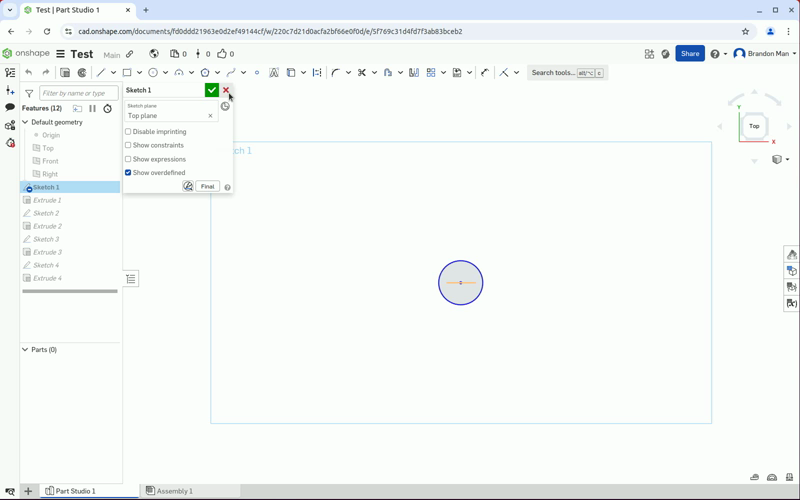
key(shift+s)
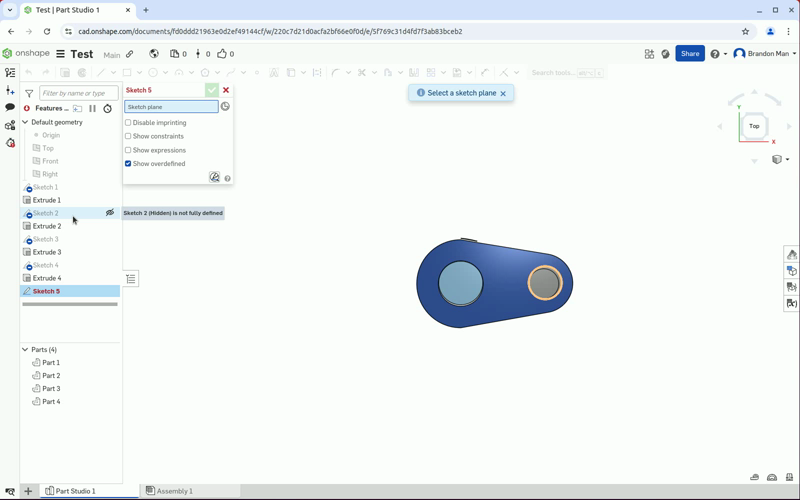
scroll(3)
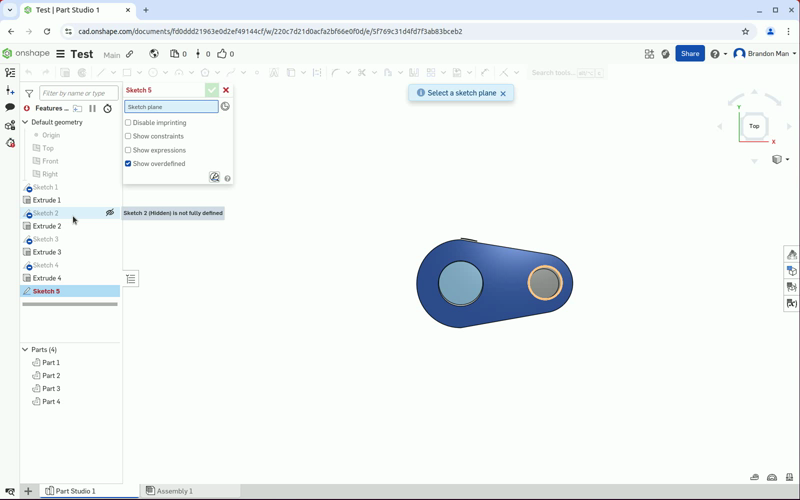
mouse_move(73, 150)
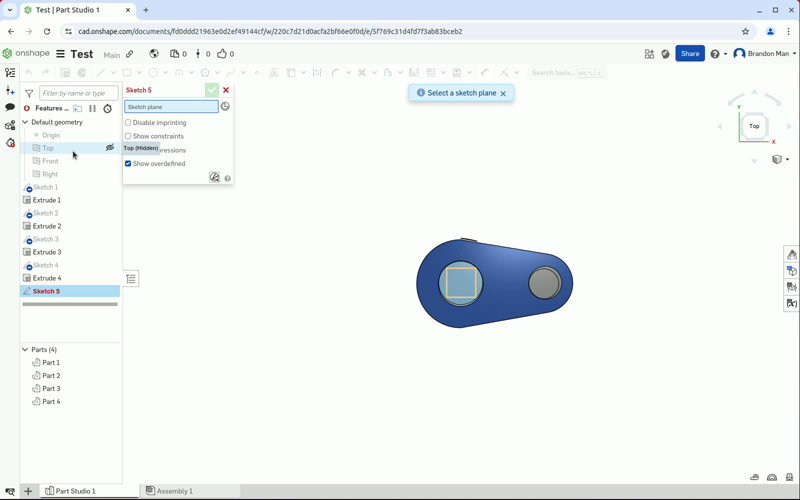
click(73, 150)
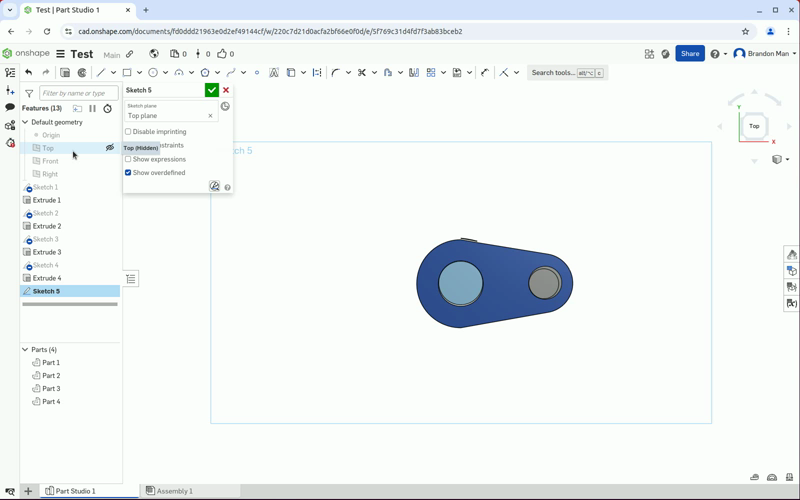
mouse_move(73, 352)
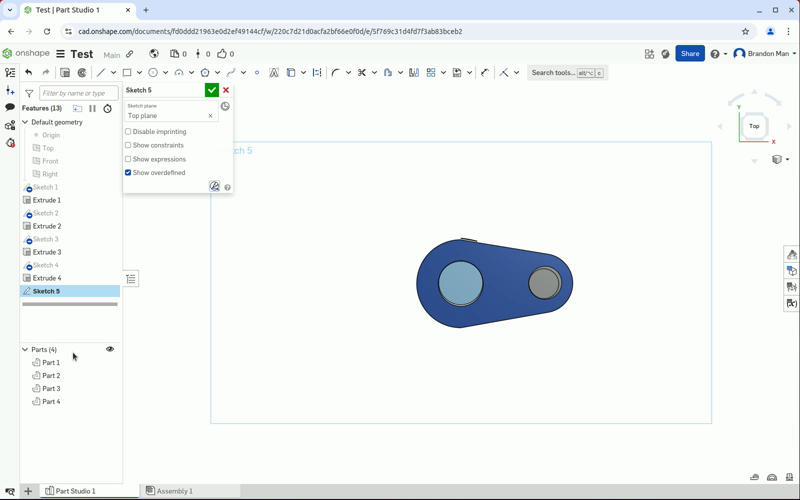
key(y)
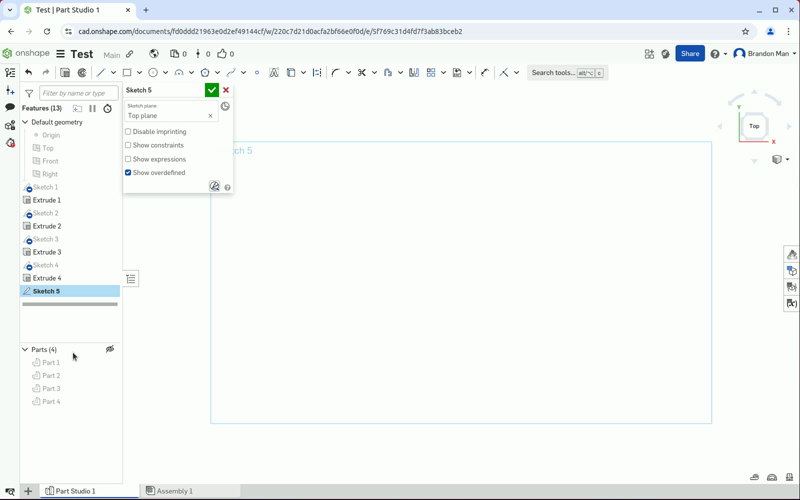
key(a)
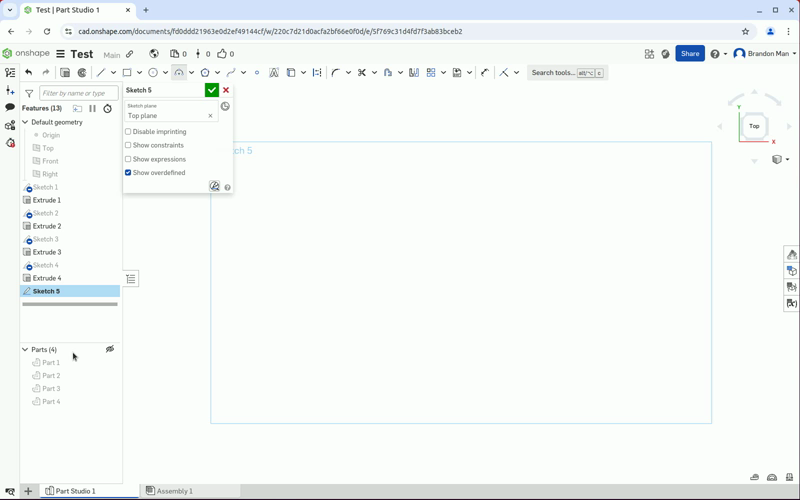
key_down(shift)
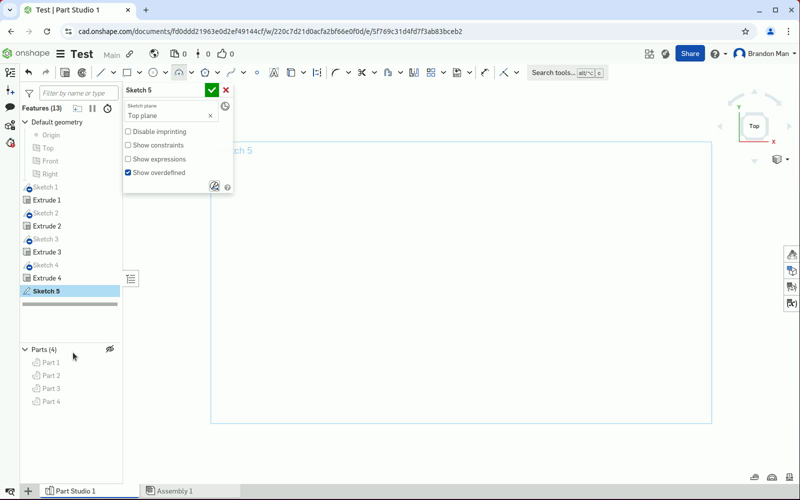
mouse_move(460, 327)
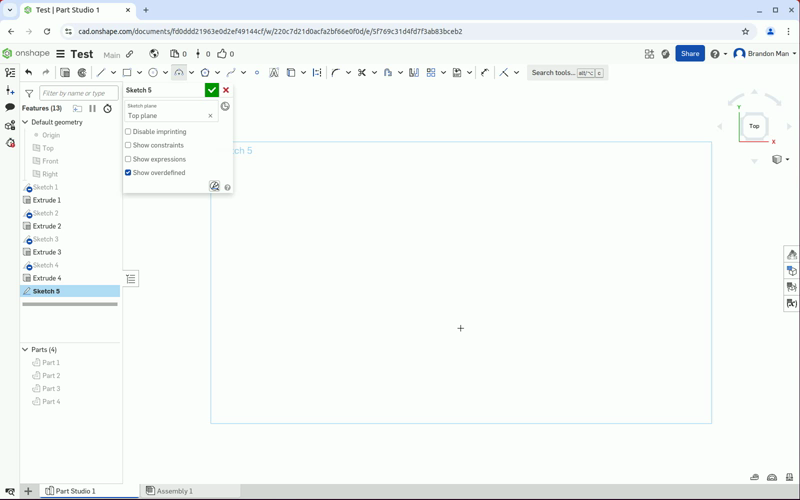
click(460, 327)
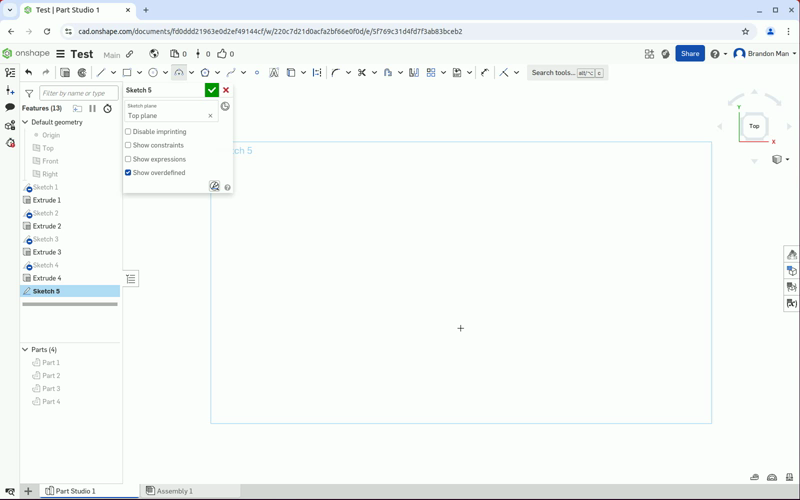
key_up(shift)
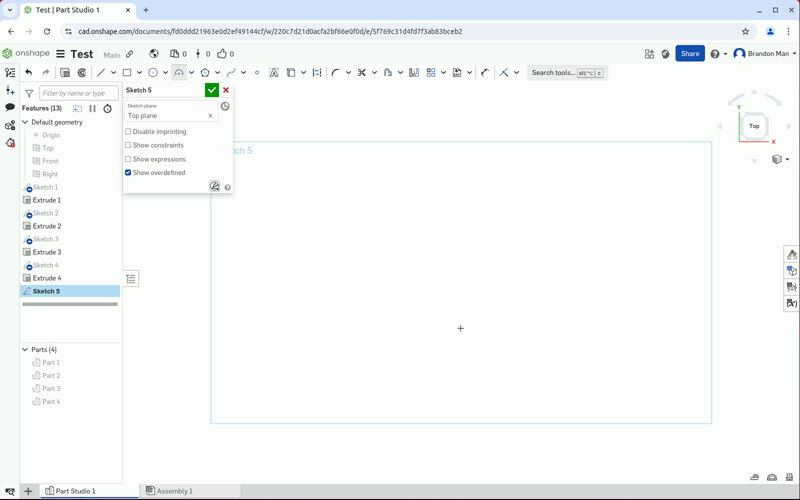
key_down(shift)
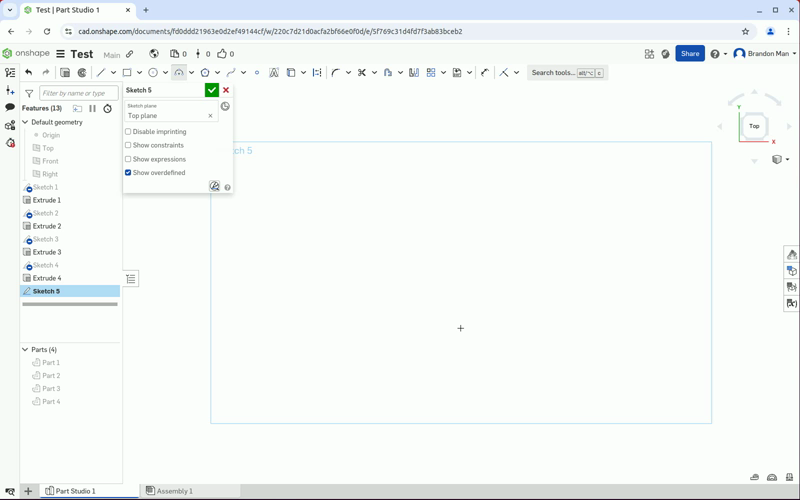
mouse_move(477, 324)
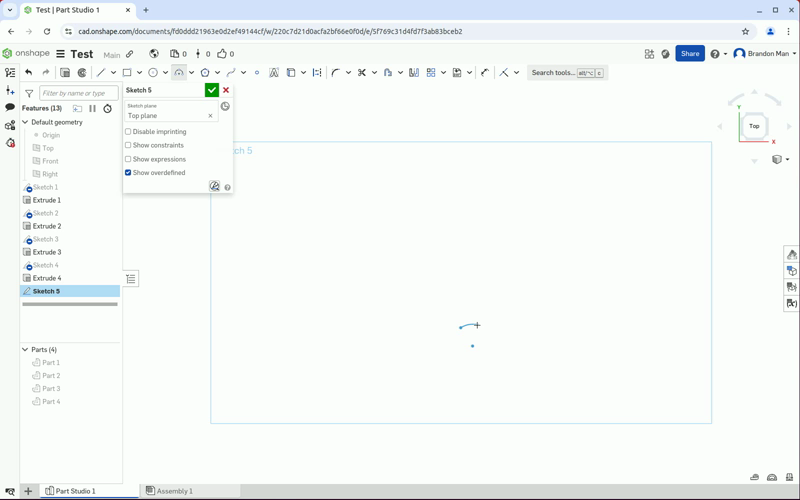
click(477, 324)
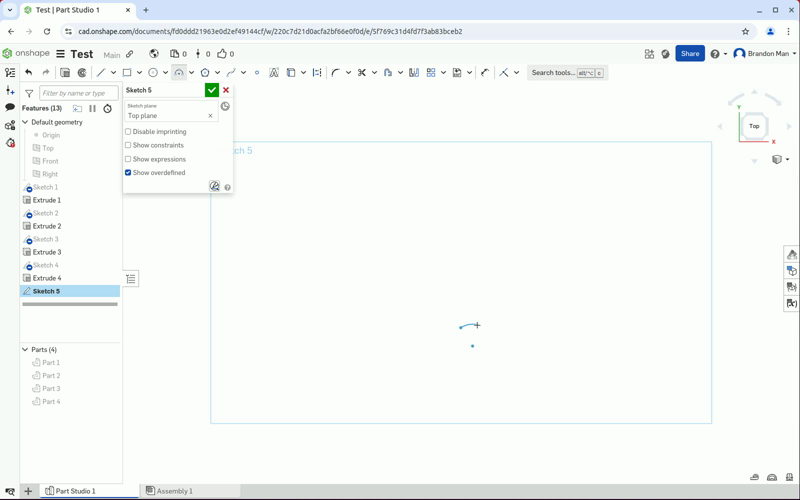
mouse_move(468, 326)
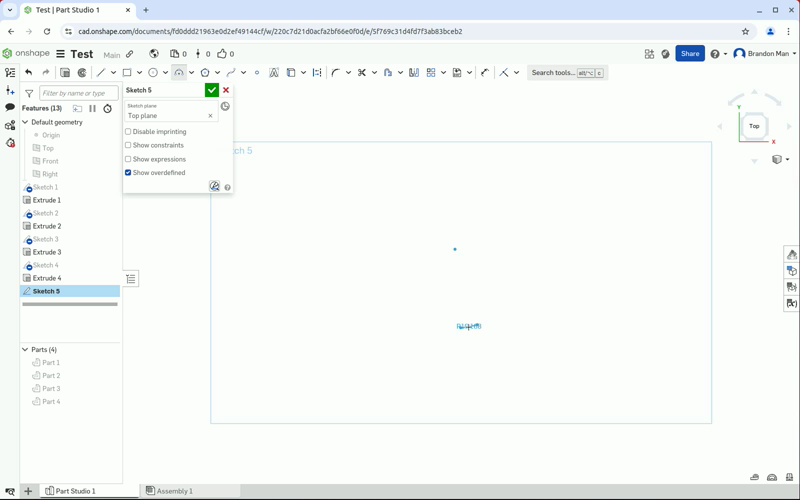
click(468, 326)
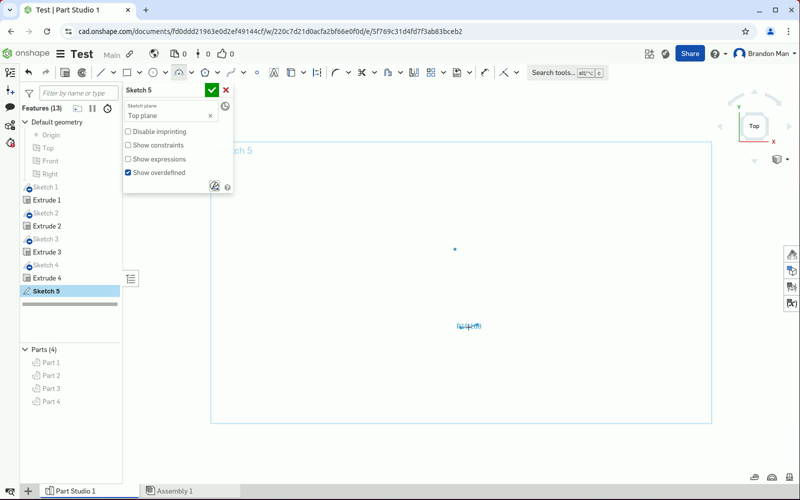
key_up(shift)
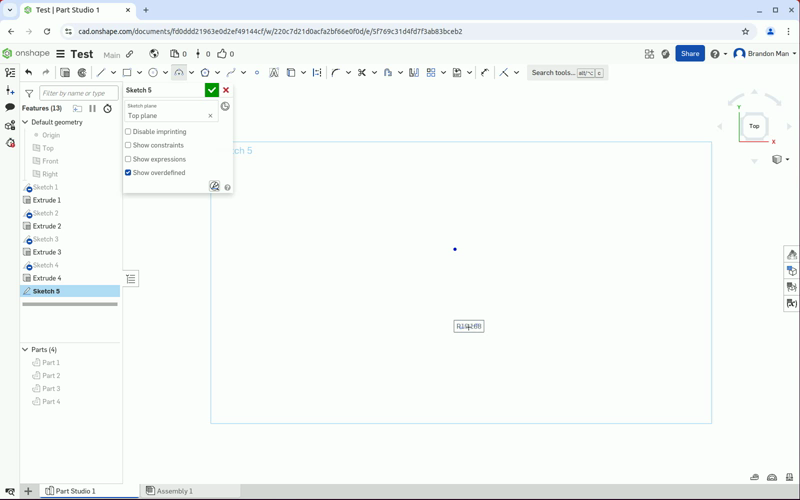
key(esc)
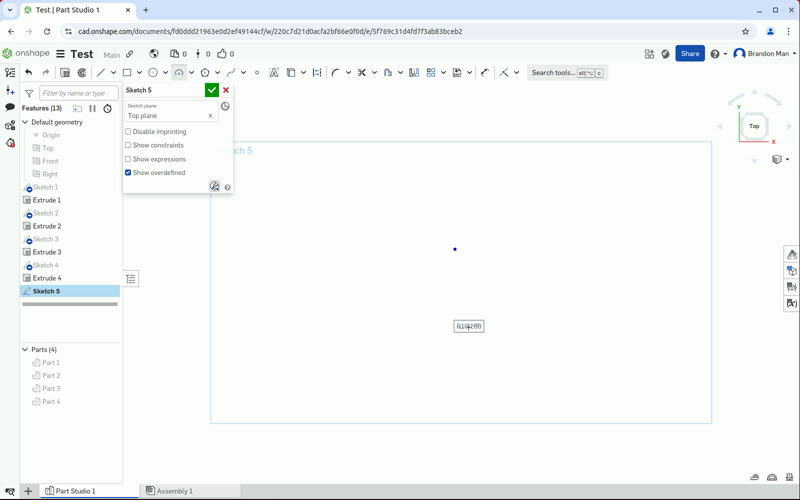
key(l)
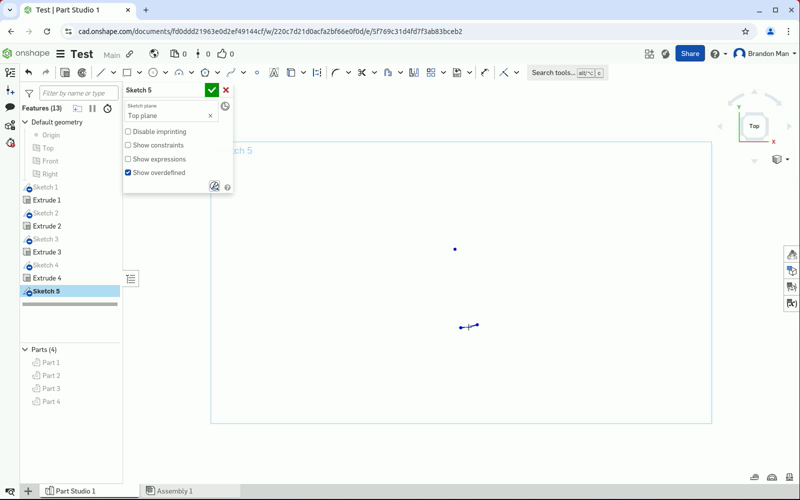
mouse_move(477, 324)
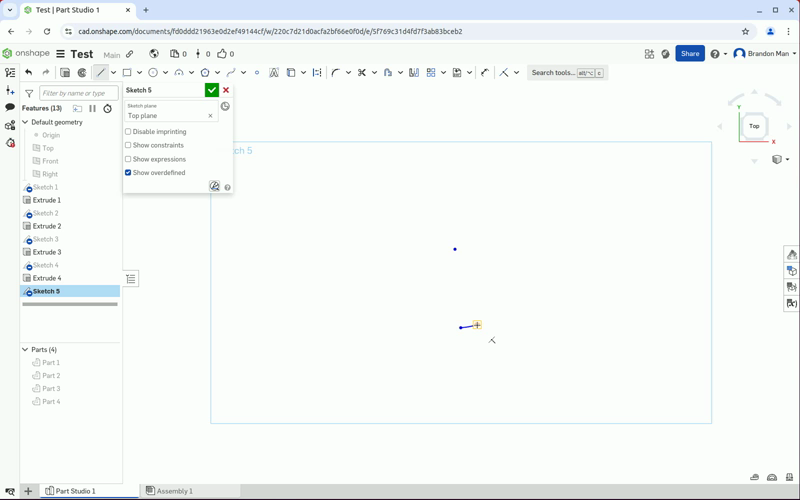
click(477, 324)
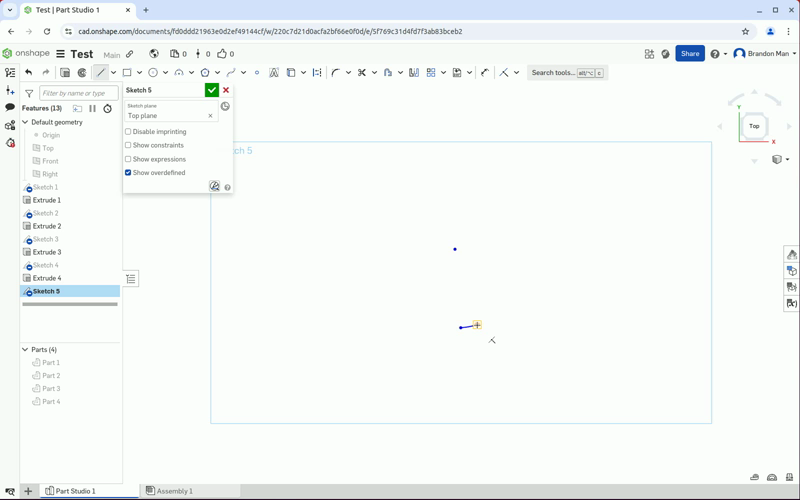
mouse_move(507, 324)
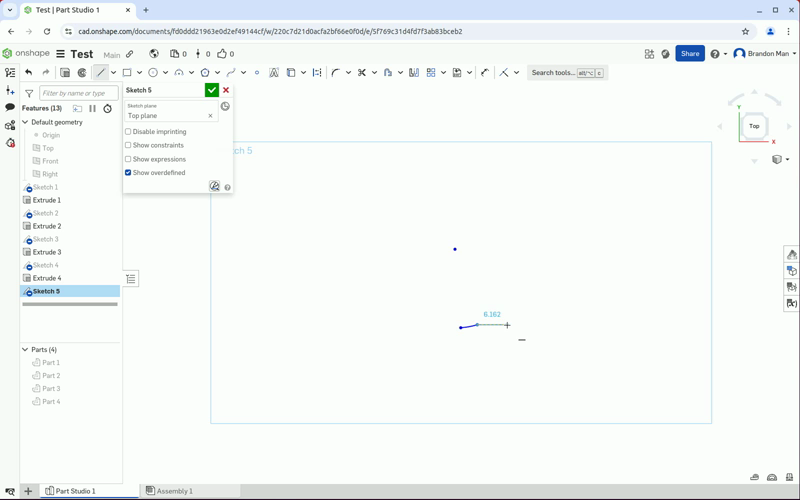
key_down(shift)
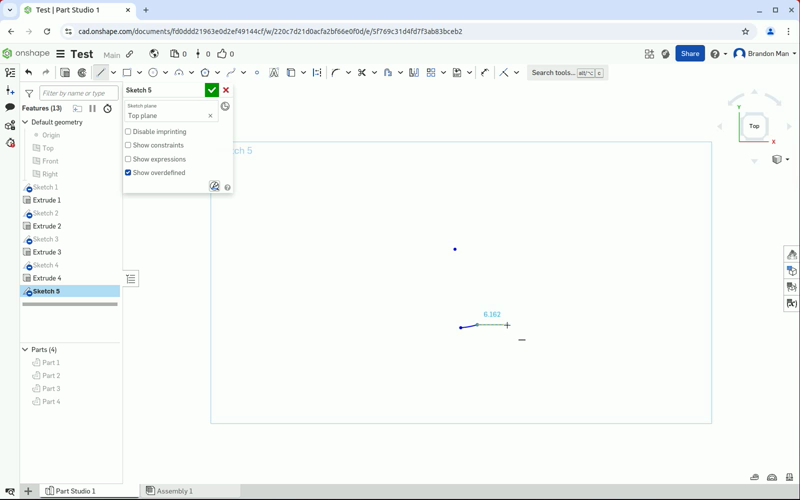
mouse_move(460, 327)
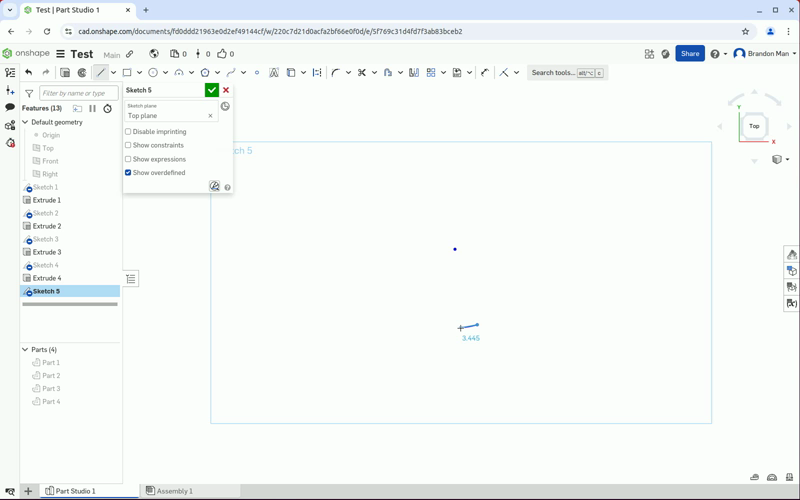
key_up(shift)
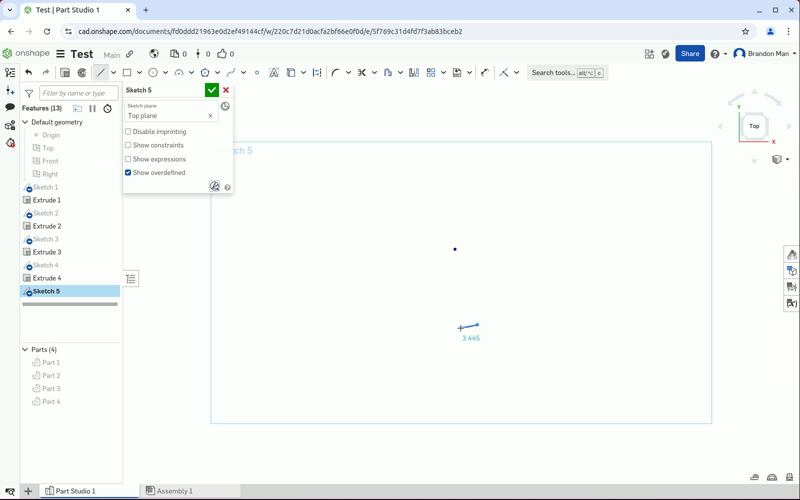
click(460, 327)
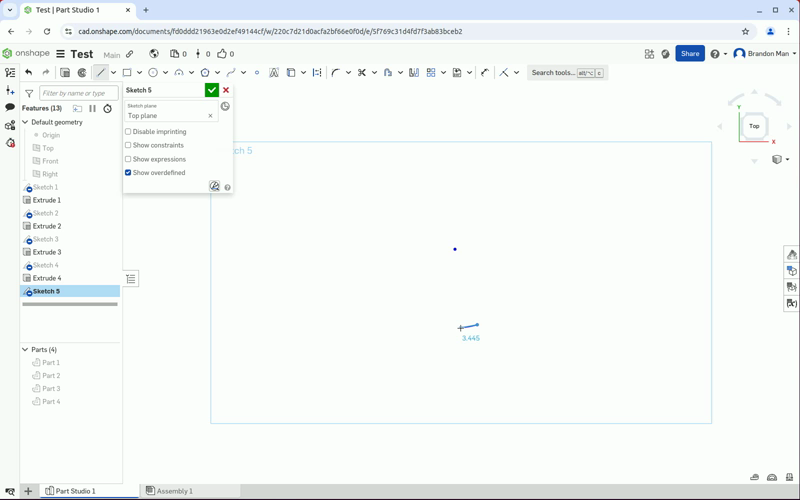
key(esc)
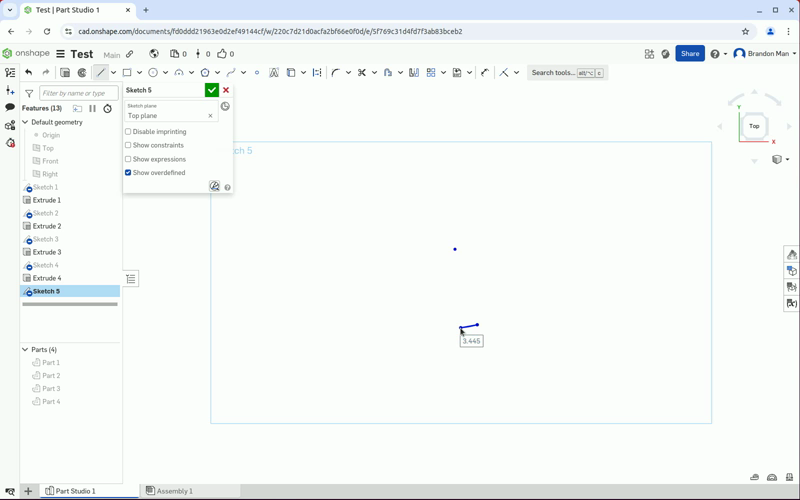
mouse_move(464, 327)
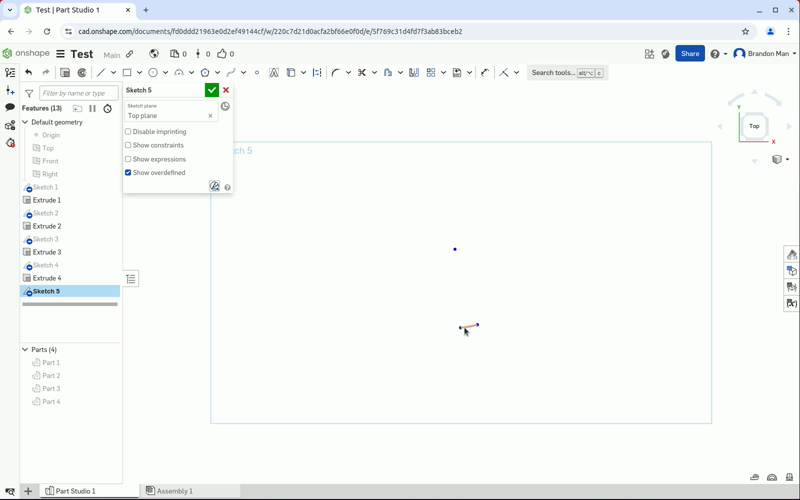
scroll(6)
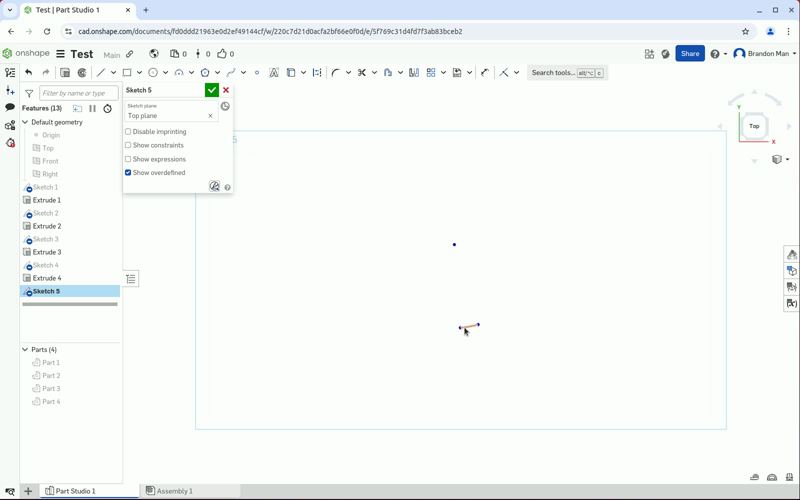
scroll(6)
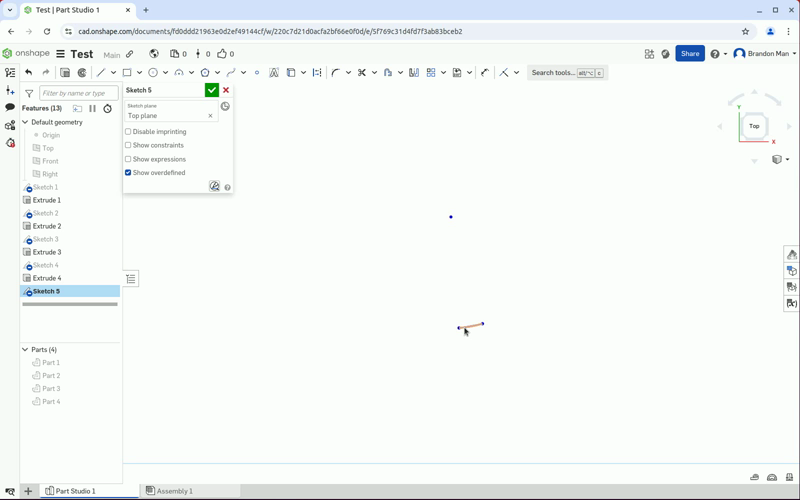
scroll(6)
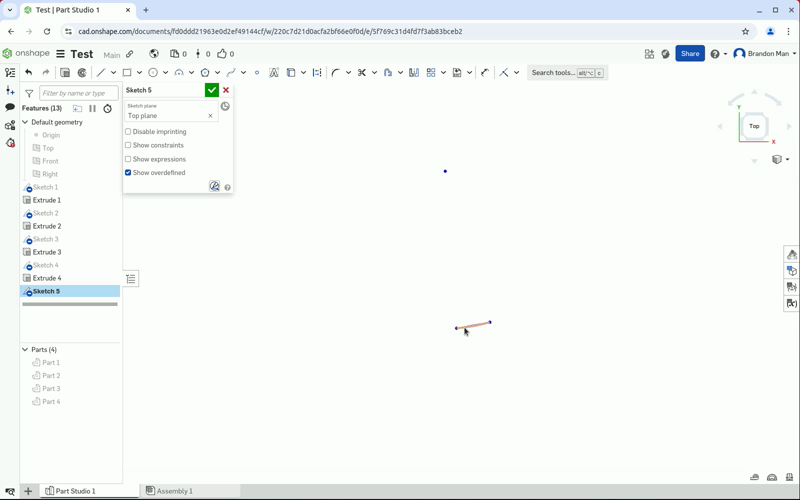
scroll(6)
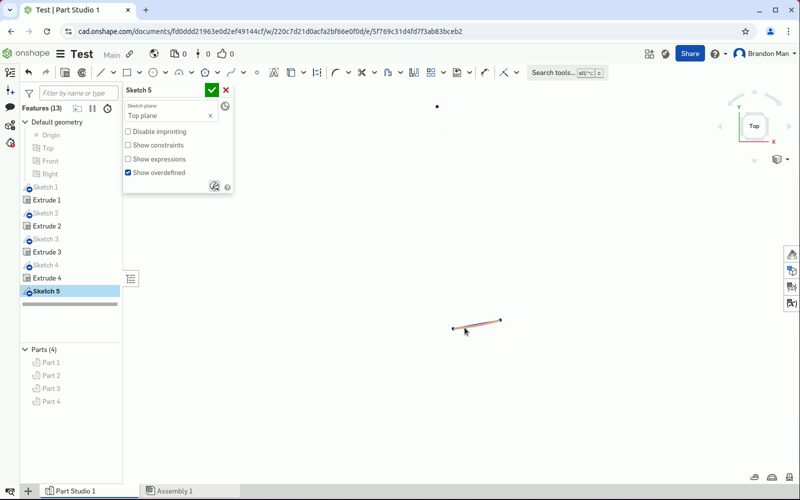
scroll(6)
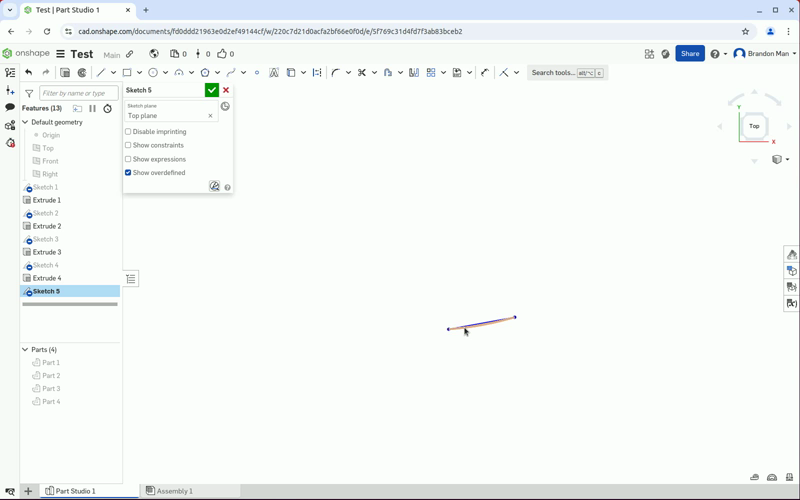
scroll(6)
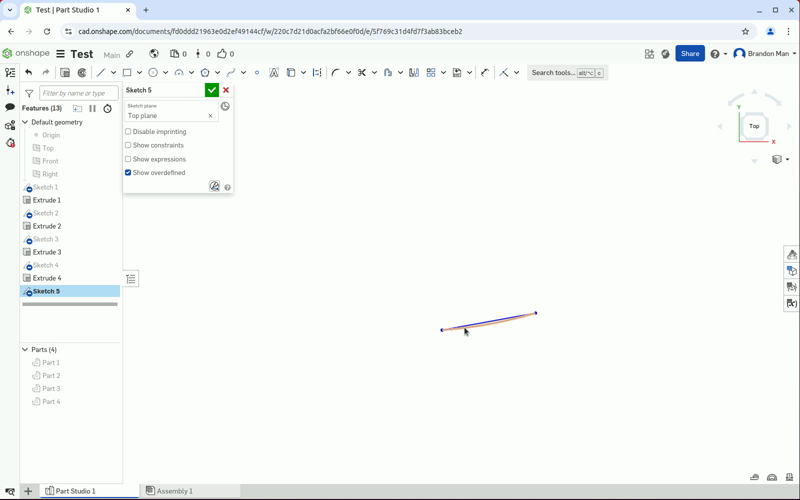
scroll(6)
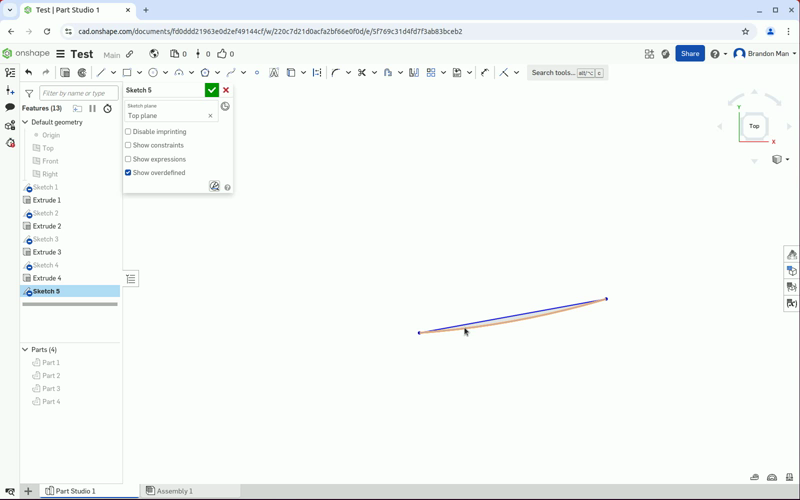
click(464, 327)
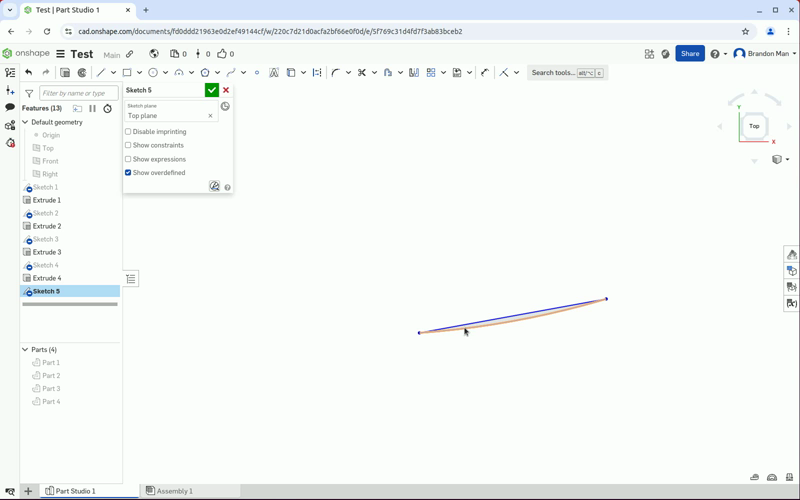
scroll(-6)
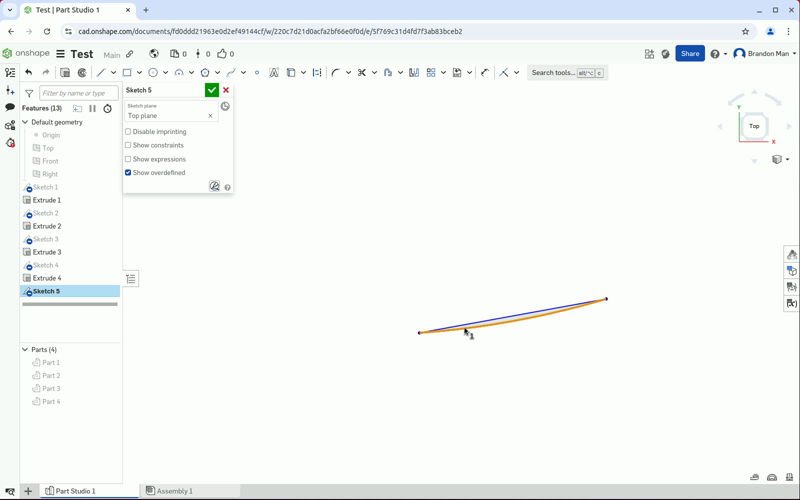
scroll(-6)
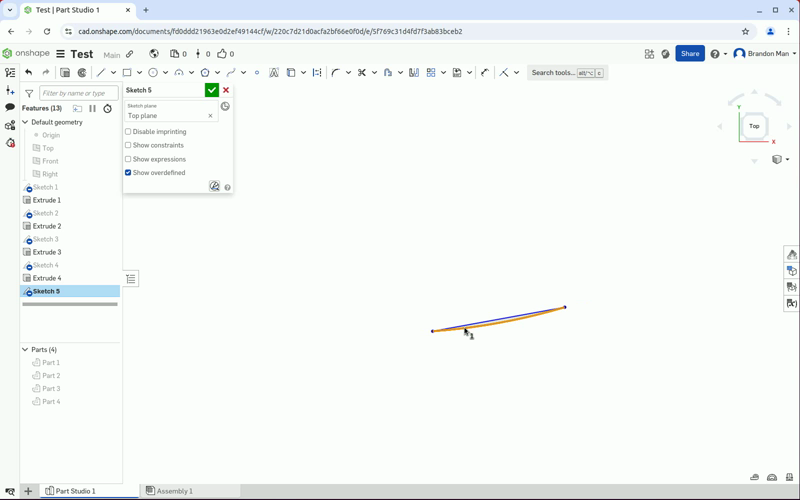
scroll(-6)
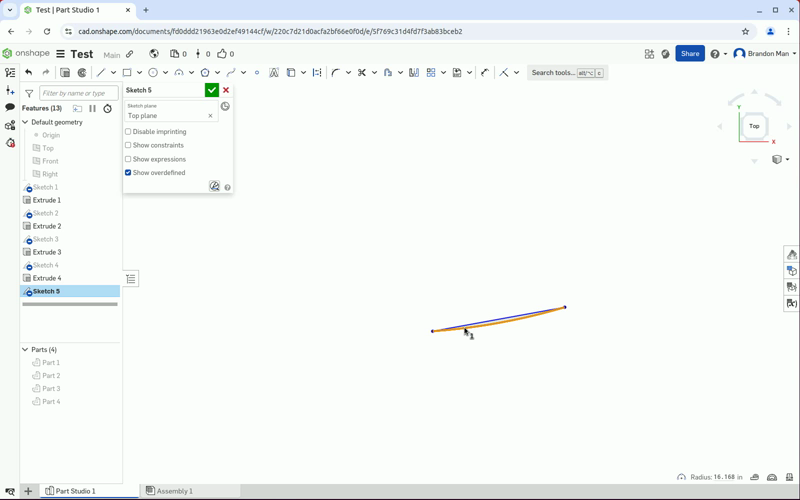
scroll(-6)
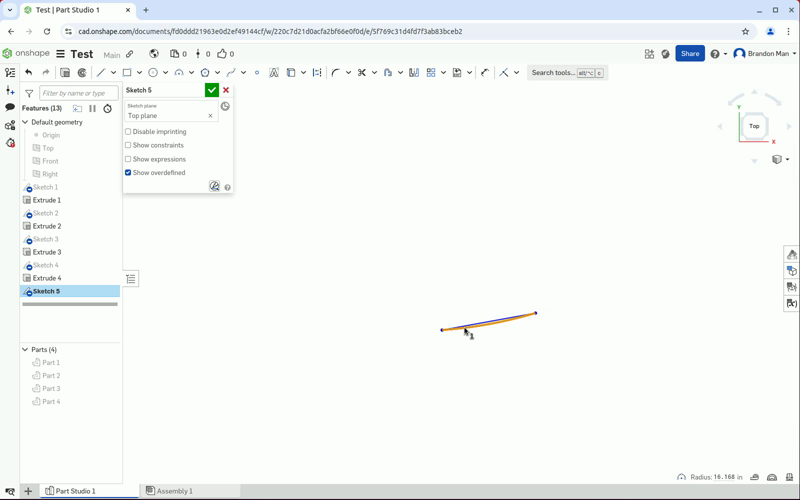
scroll(-6)
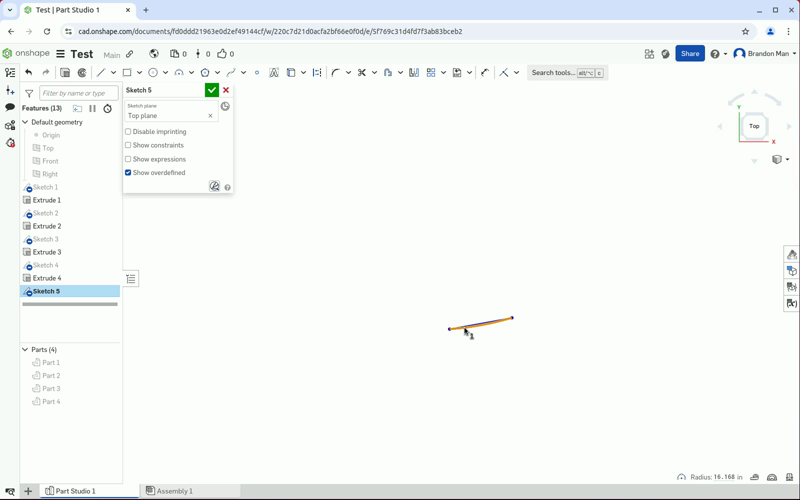
scroll(-6)
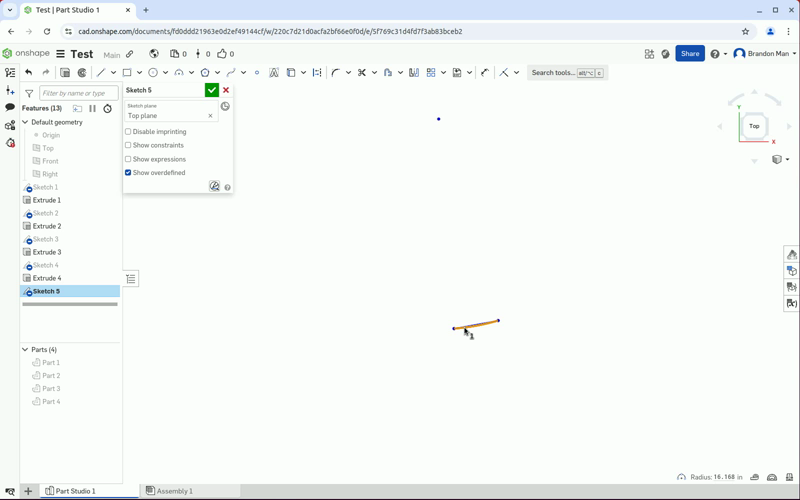
scroll(-6)
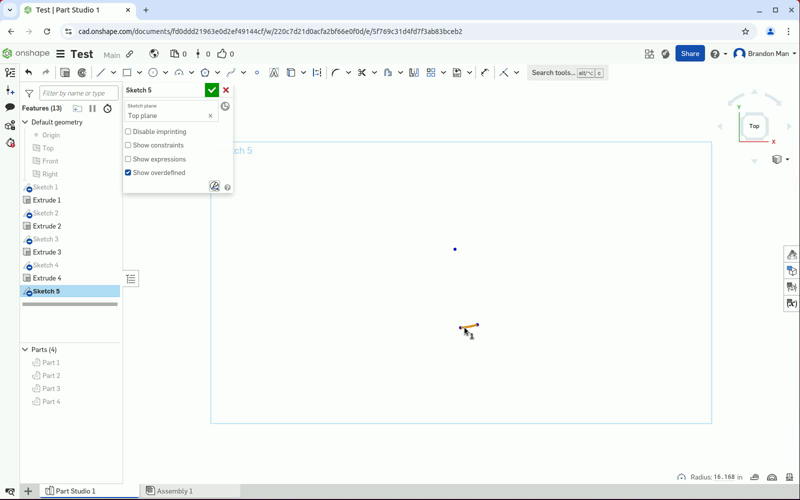
mouse_move(73, 352)
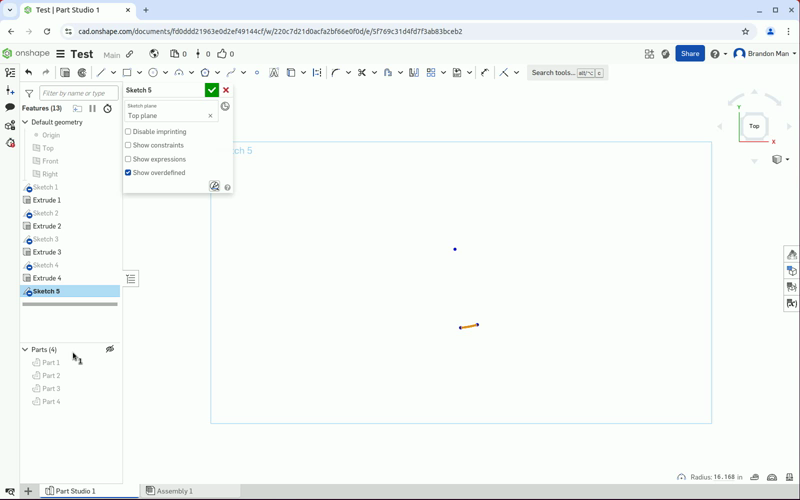
key(shift+y)
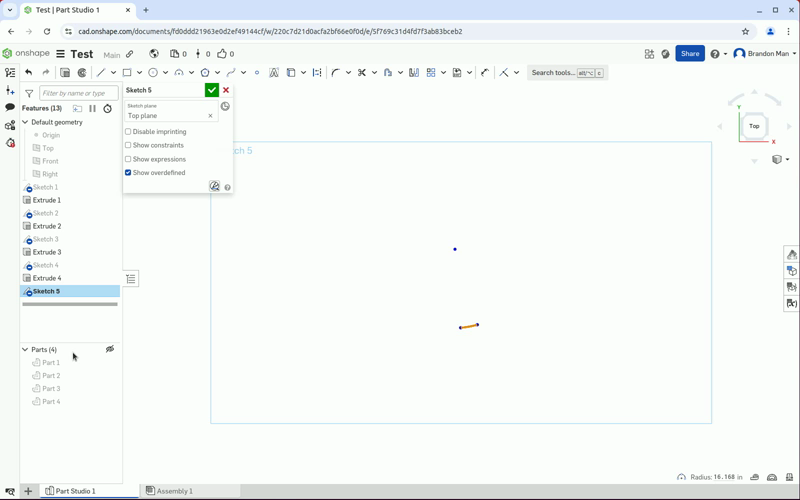
key(shift+e)
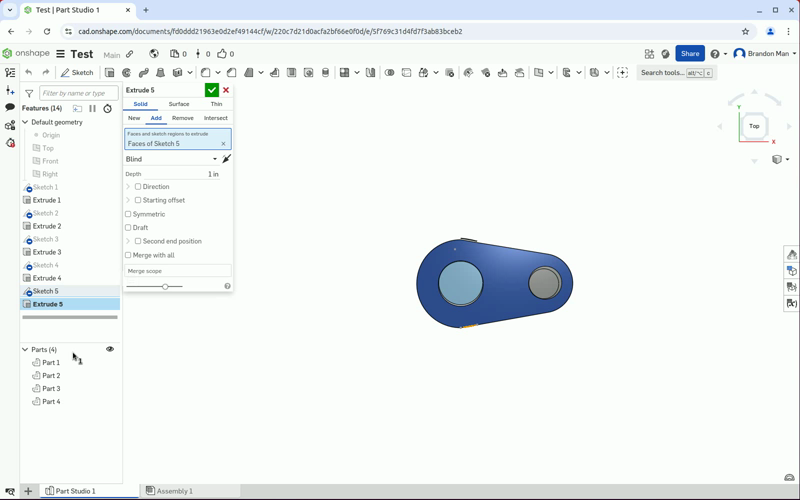
mouse_move(143, 106)
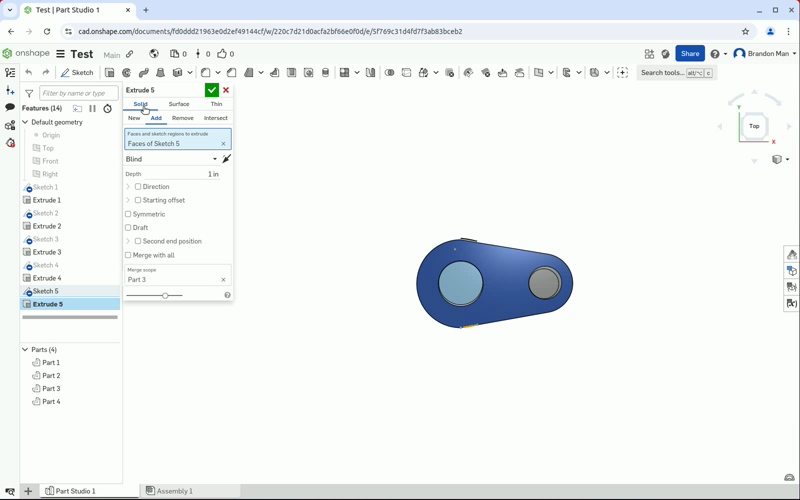
click(143, 106)
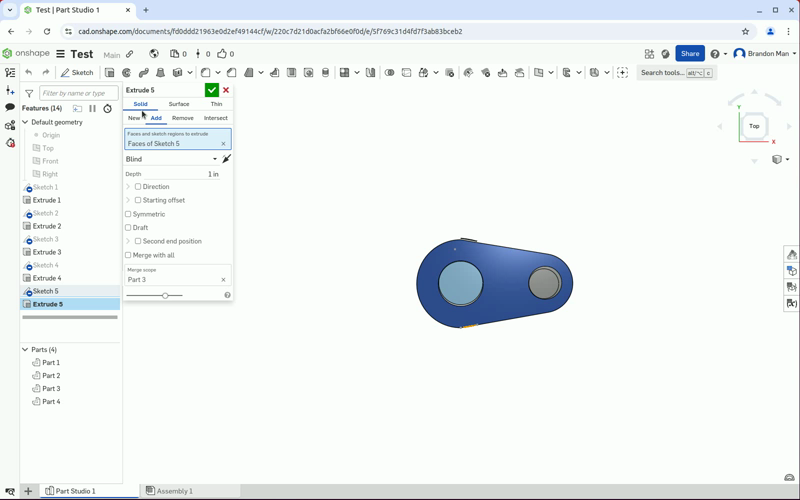
mouse_move(137, 120)
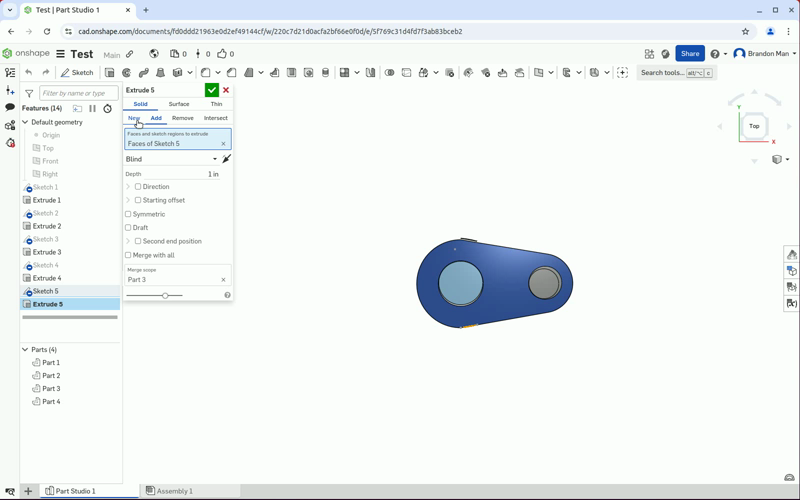
click(137, 120)
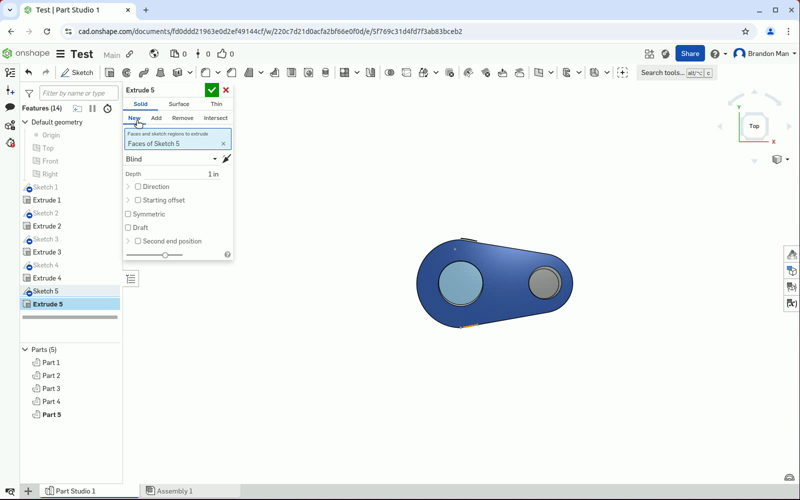
key(tab, 4)
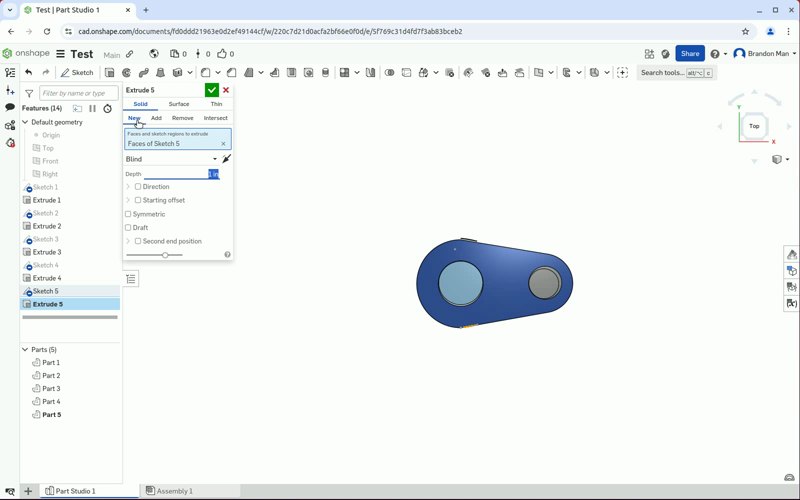
text(16.128)
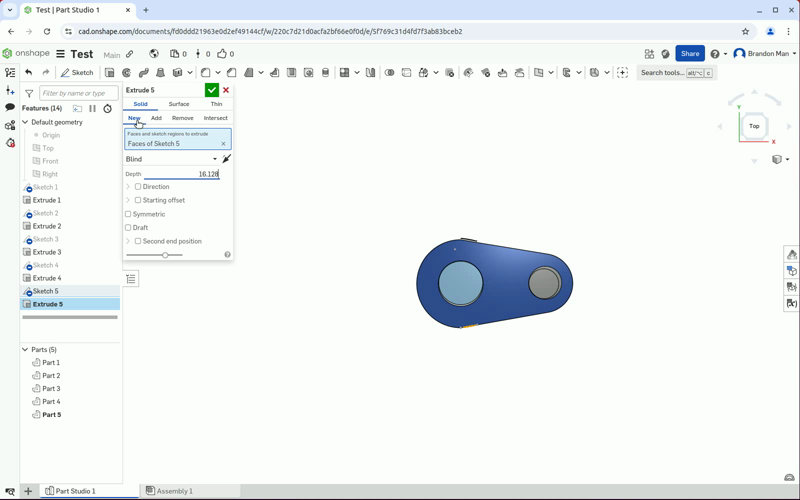
key(enter)
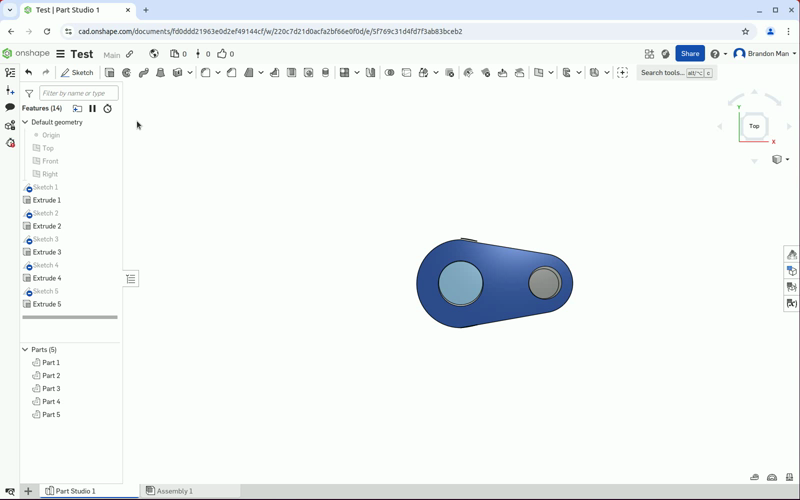
key(shift+h)
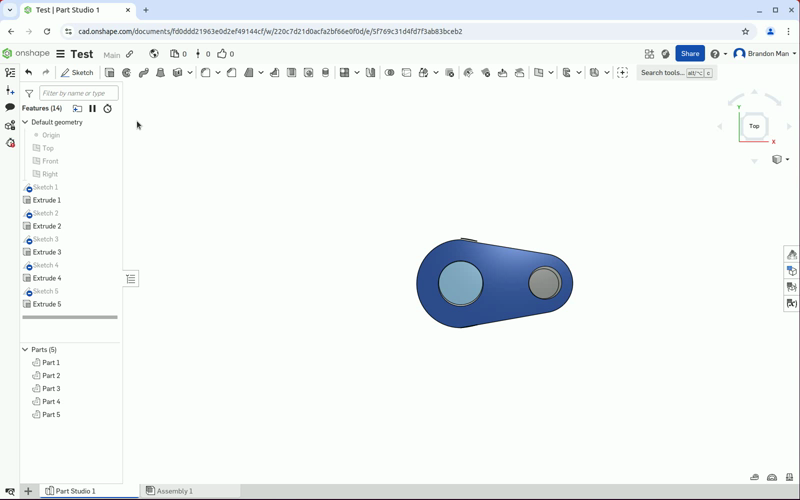
key(shift+h)
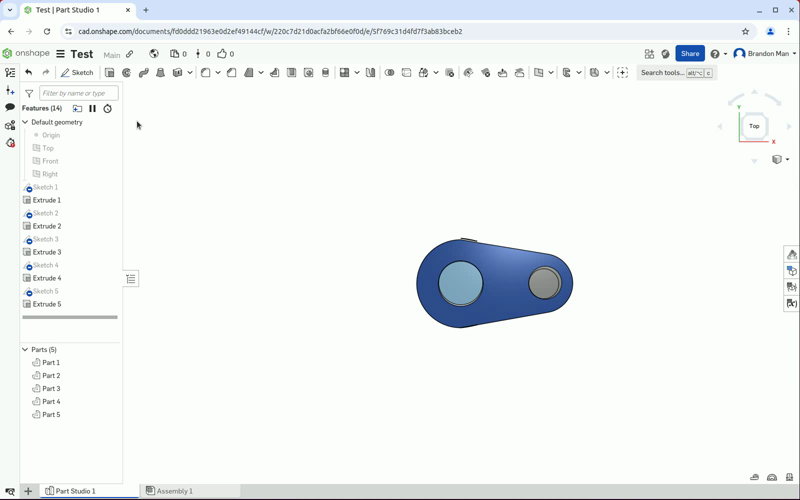
mouse_move(73, 189)
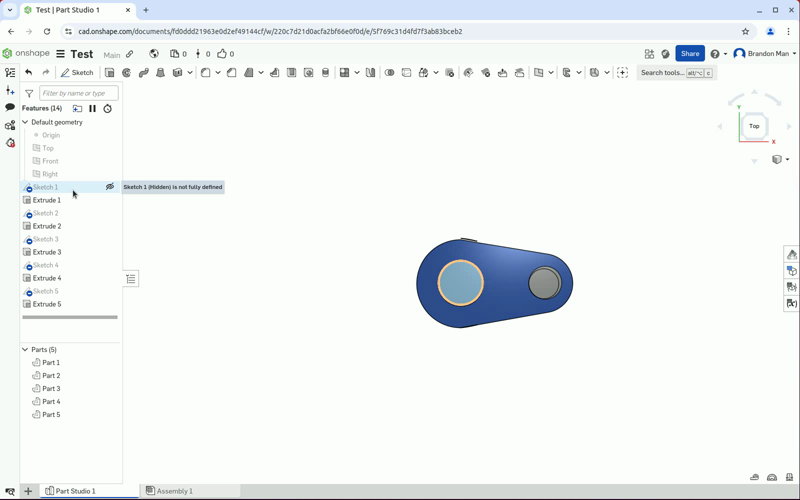
click(73, 189)
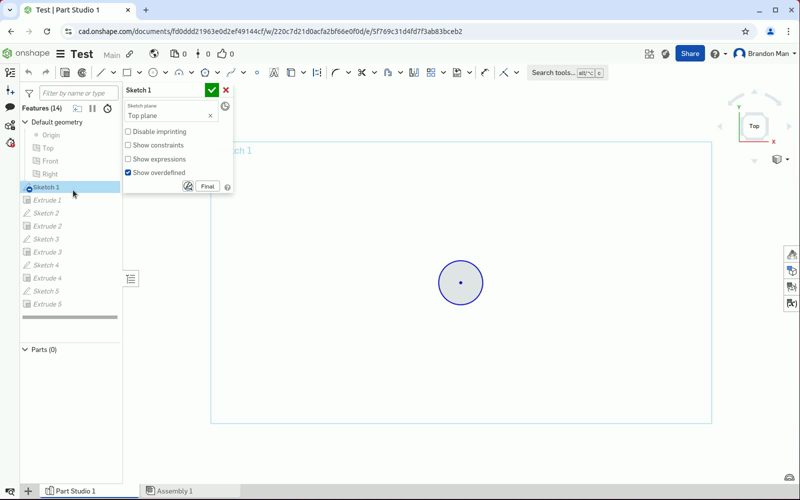
mouse_move(229, 92)
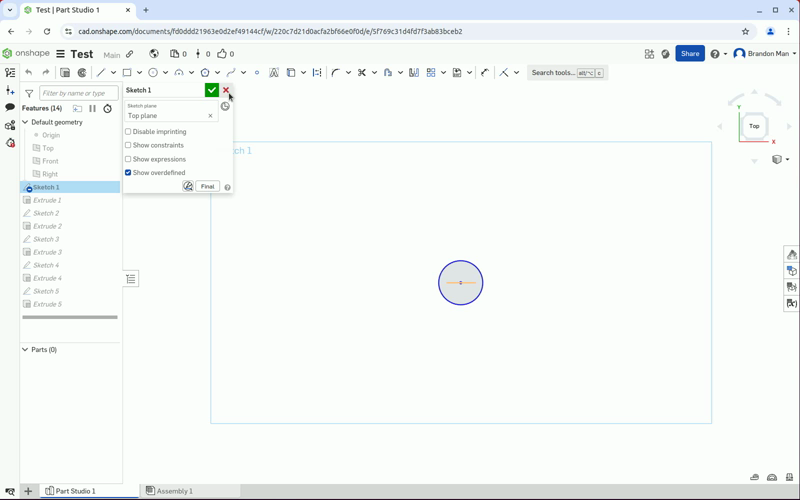
click(229, 92)
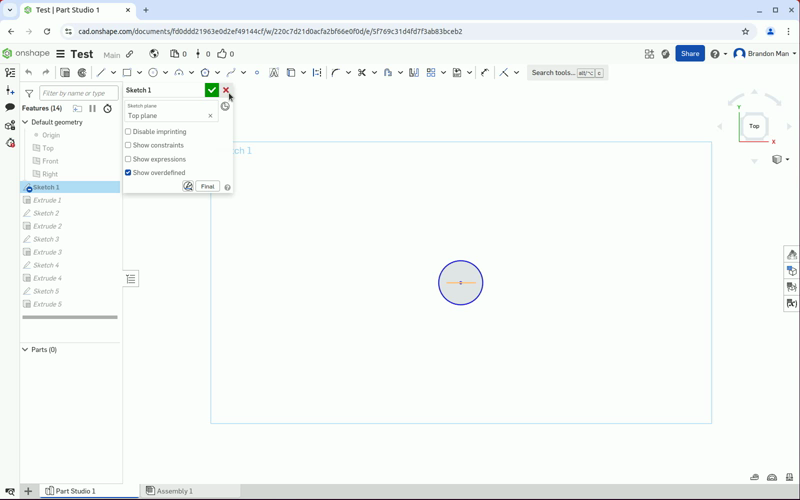
key(shift+s)
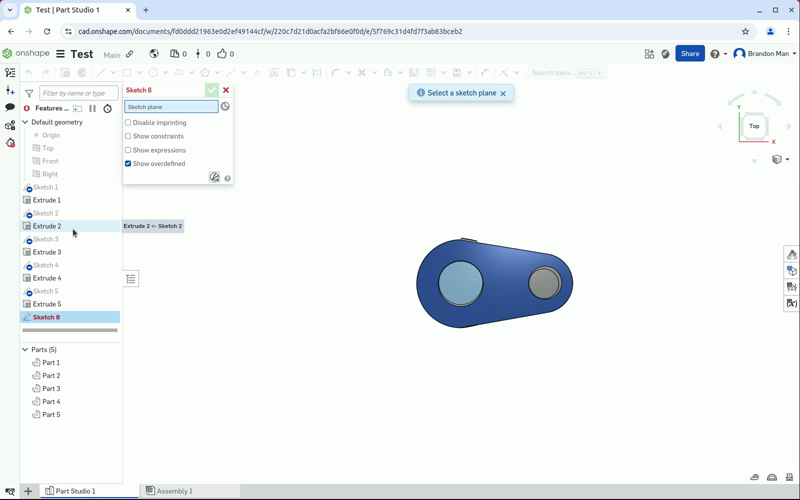
scroll(3)
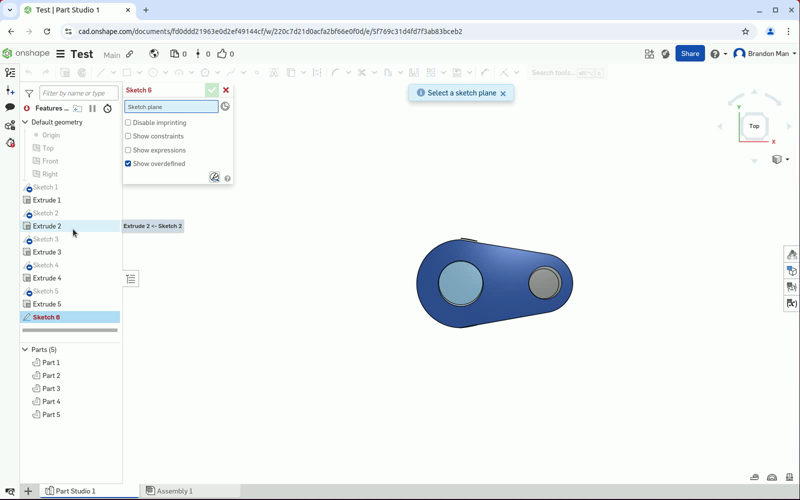
mouse_move(73, 150)
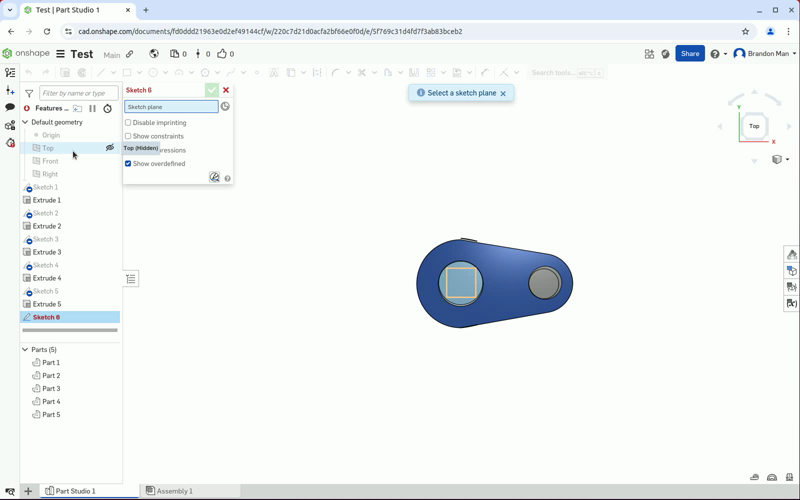
click(73, 150)
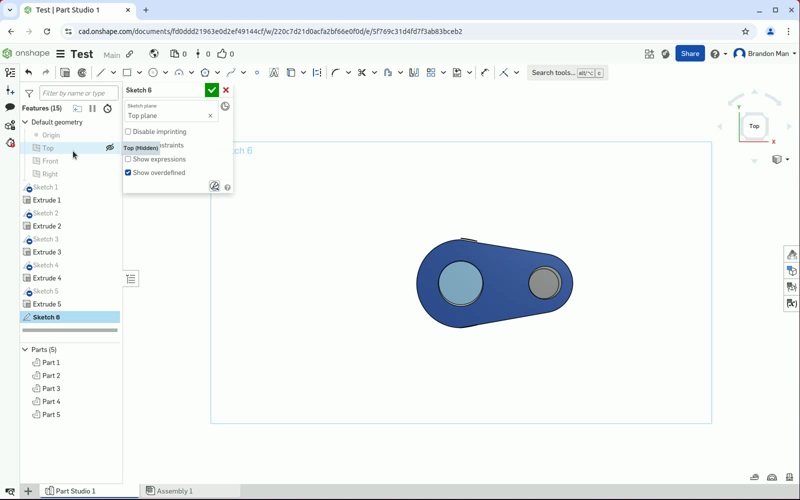
mouse_move(73, 352)
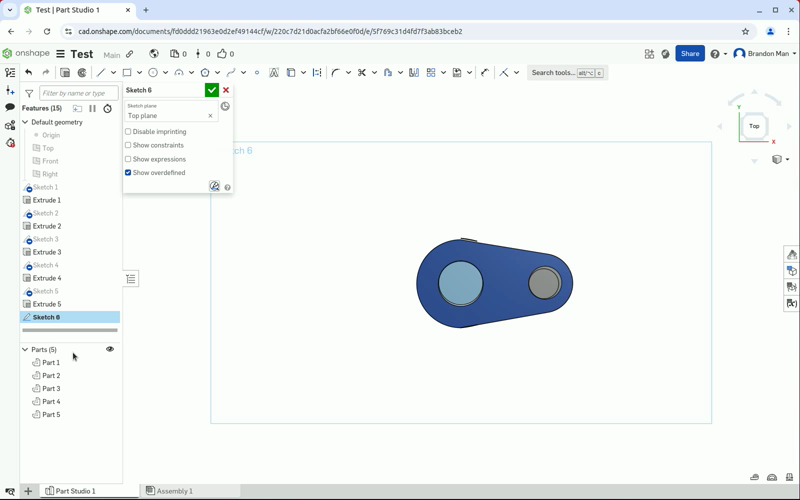
key(y)
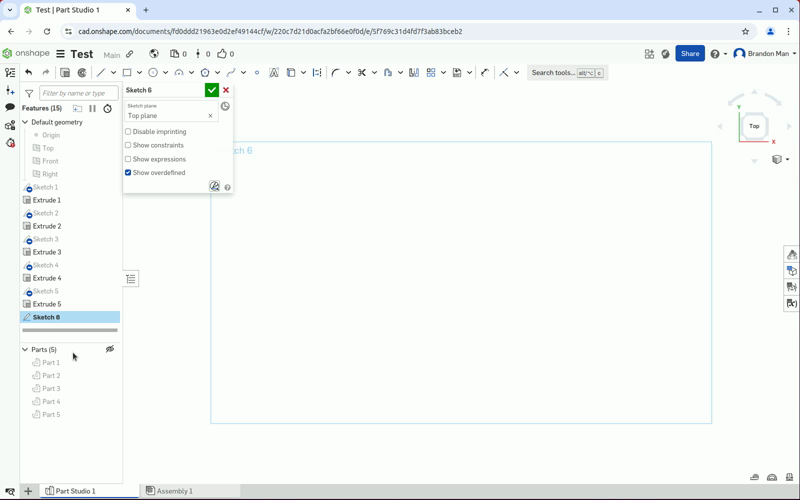
key(c)
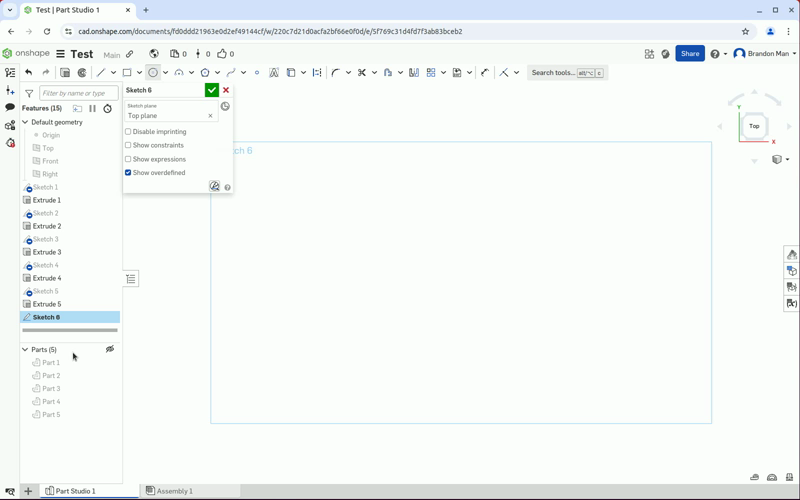
key_down(shift)
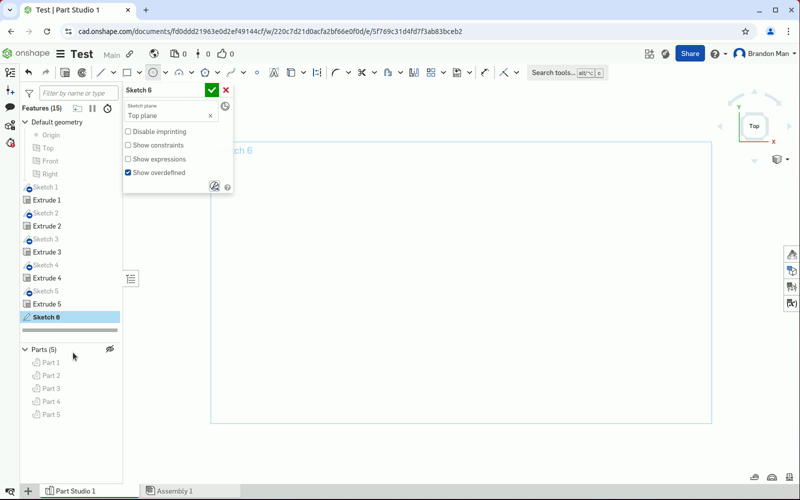
mouse_move(460, 282)
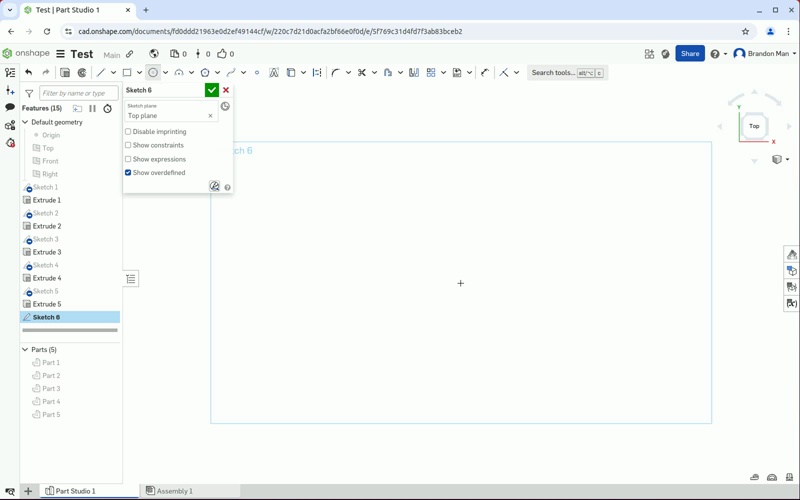
click(460, 282)
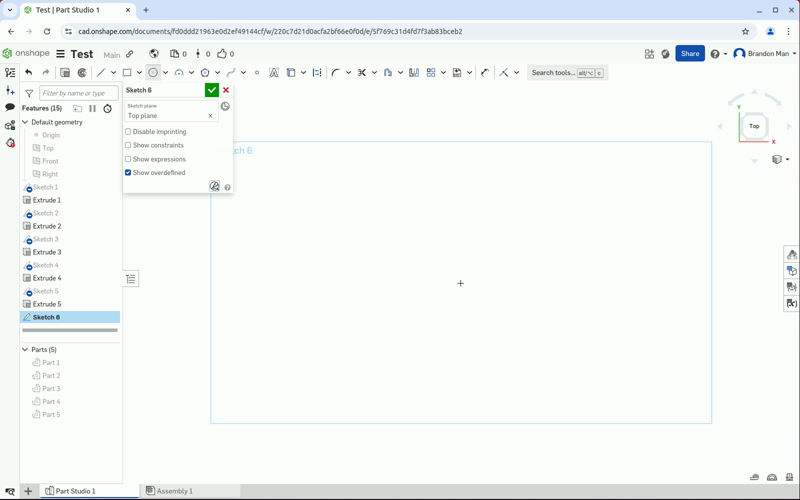
key_up(shift)
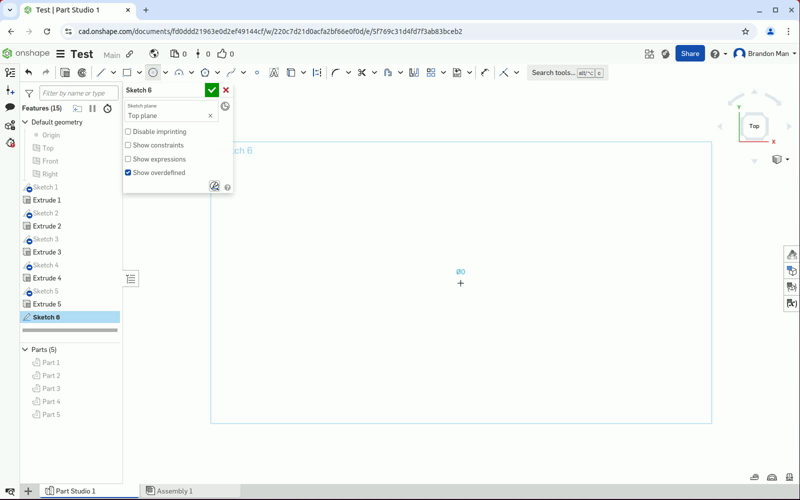
mouse_move(482, 282)
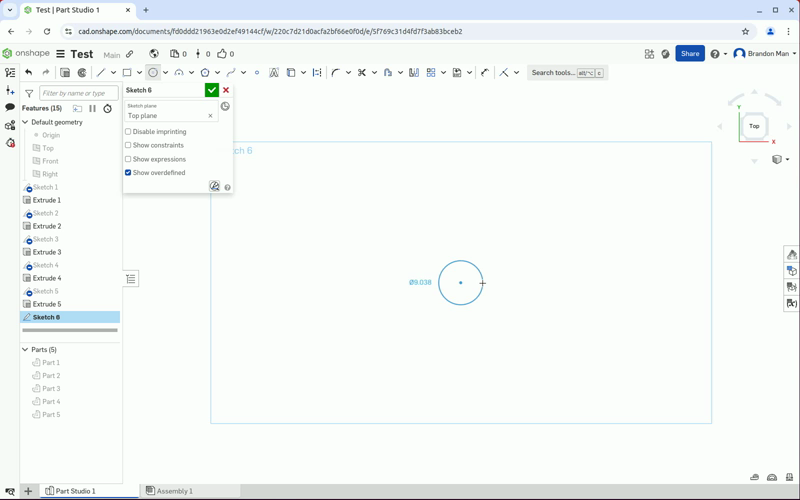
click(482, 282)
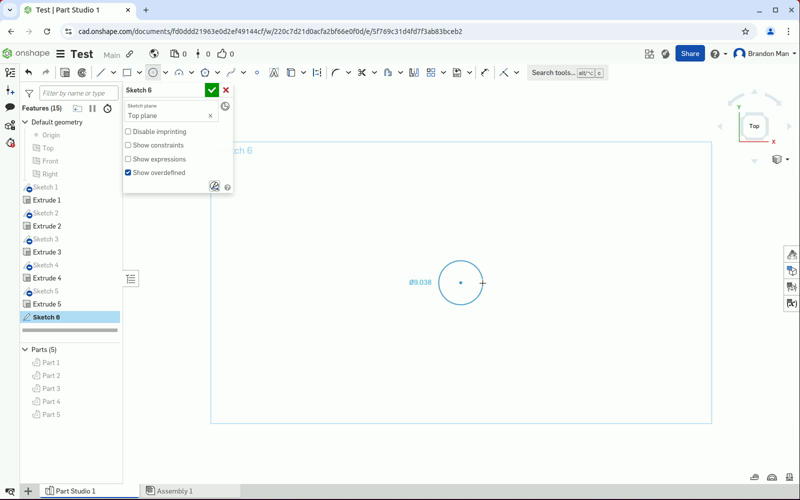
key(esc)
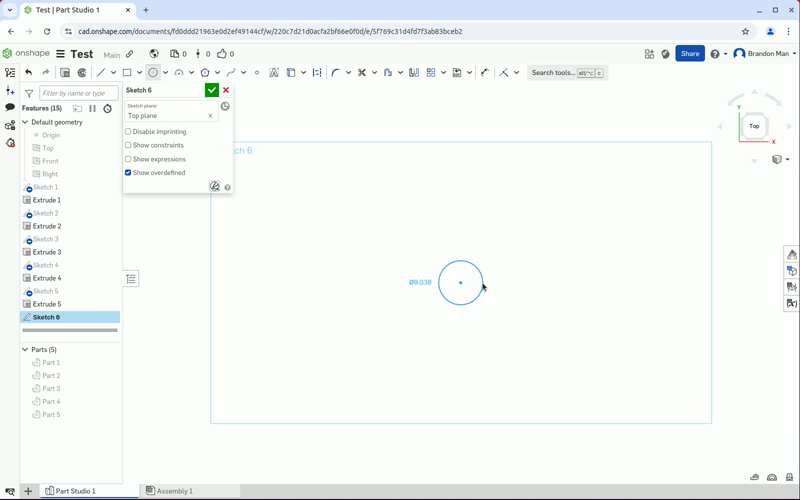
mouse_move(468, 287)
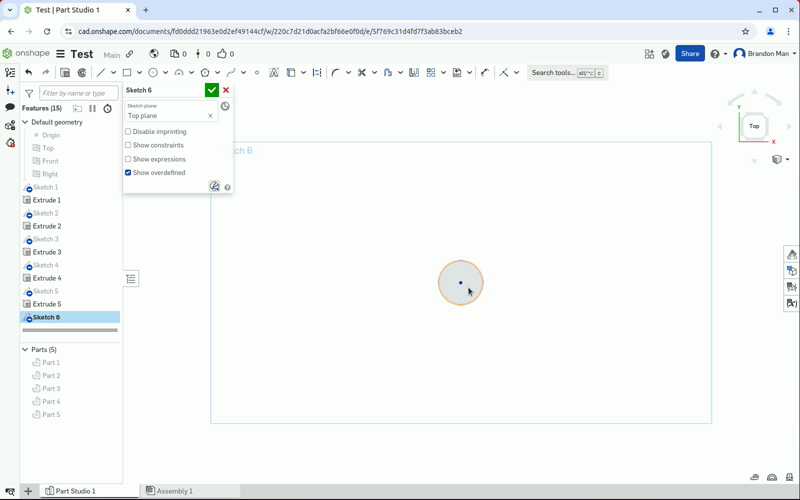
scroll(6)
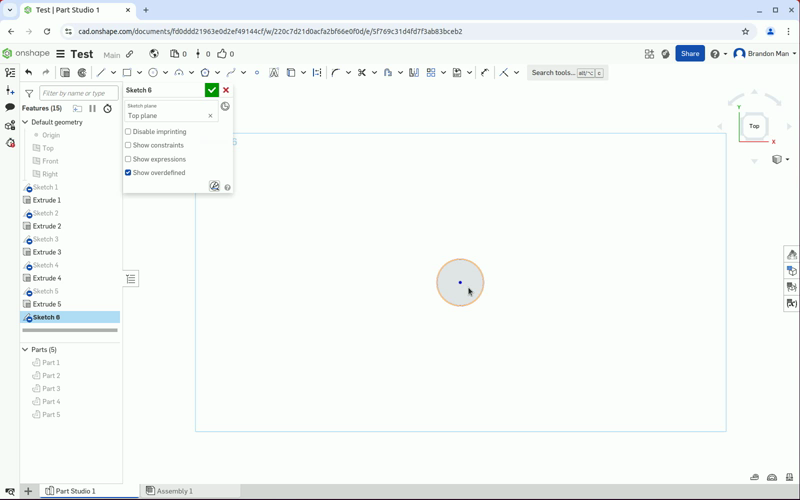
scroll(6)
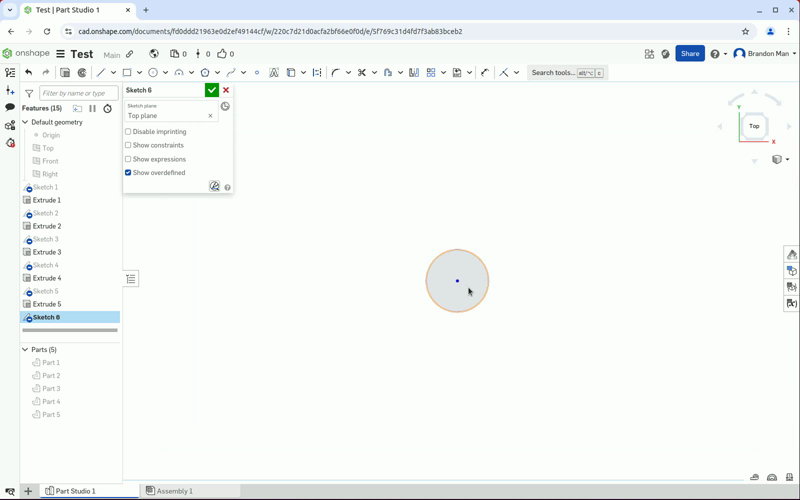
scroll(6)
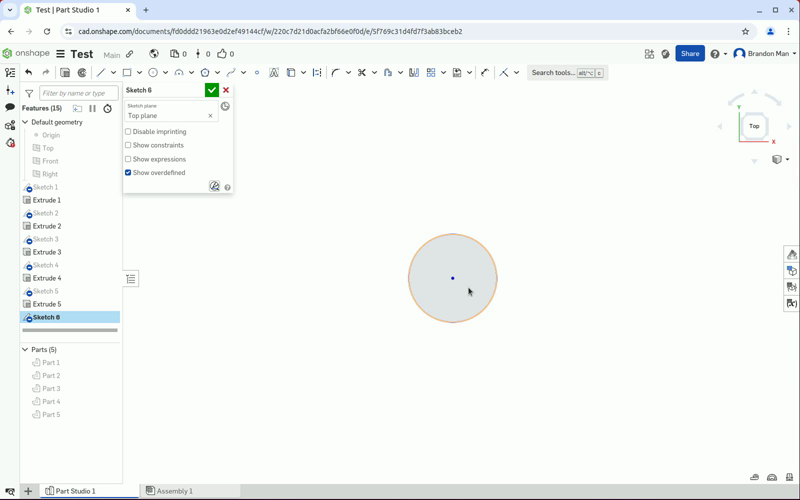
scroll(6)
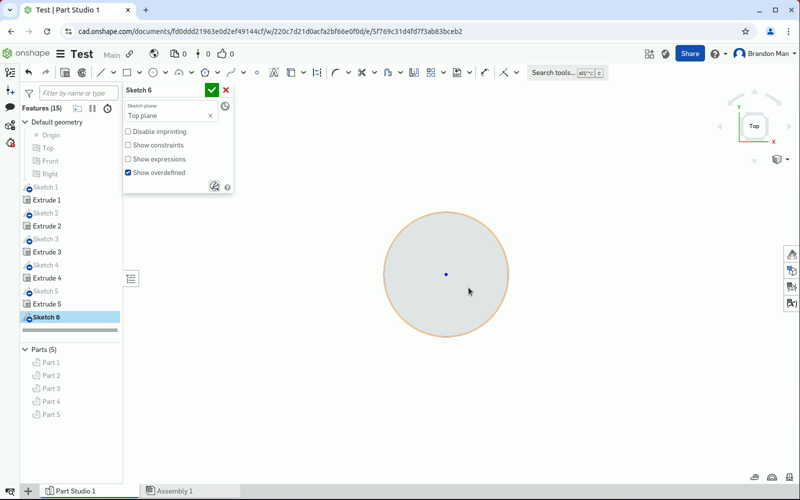
scroll(6)
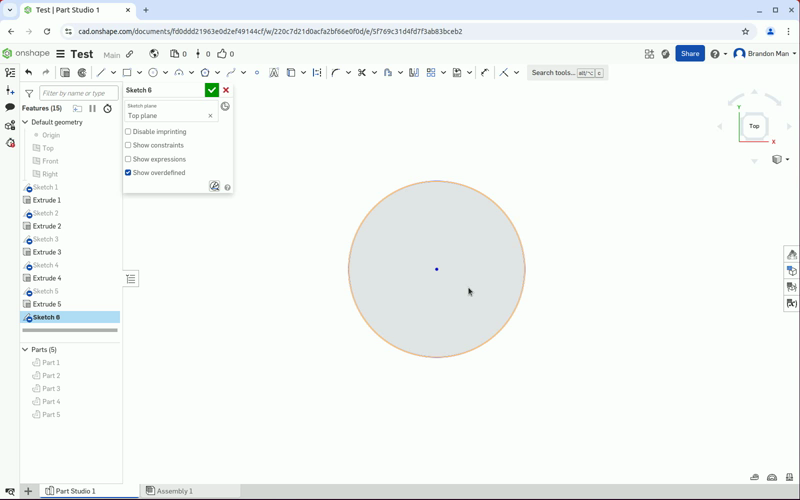
scroll(6)
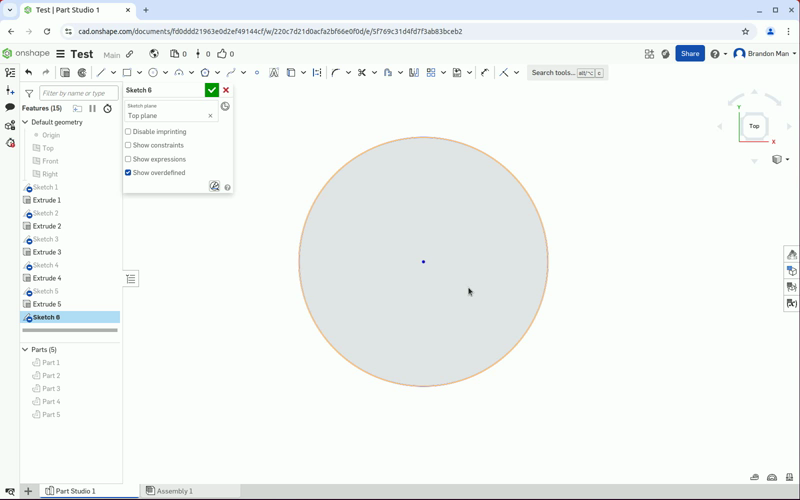
scroll(6)
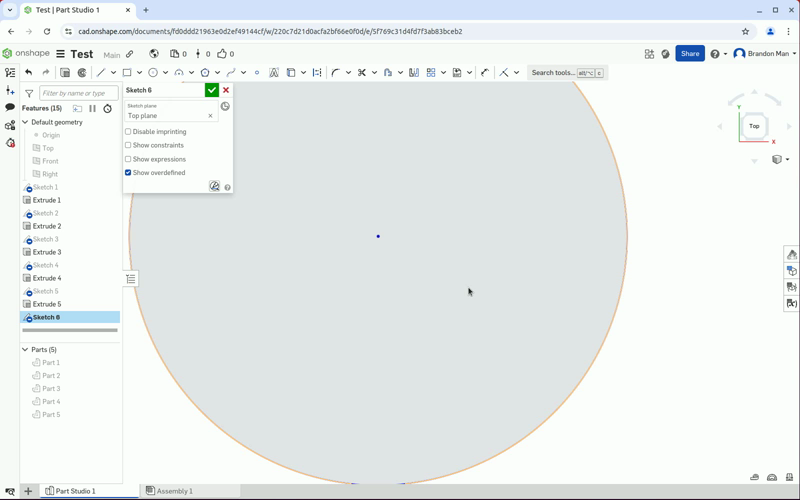
click(468, 287)
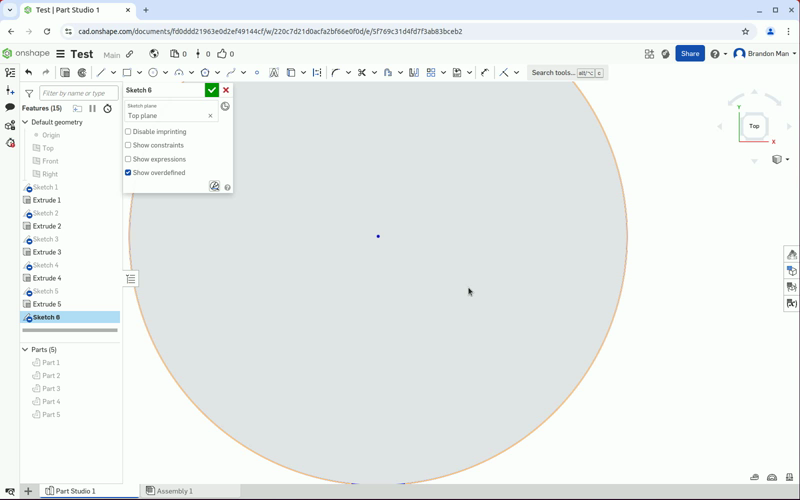
scroll(-6)
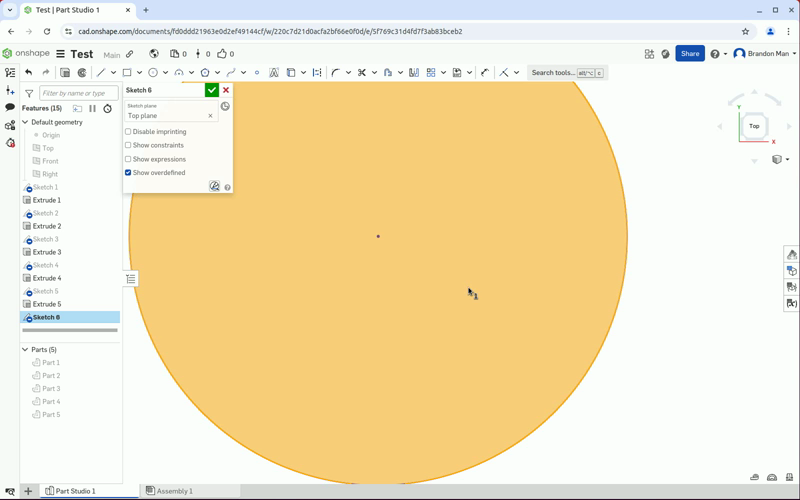
scroll(-6)
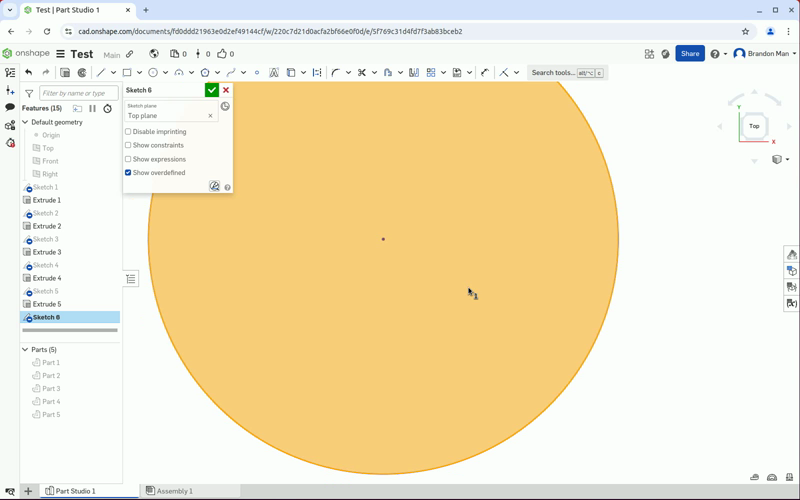
scroll(-6)
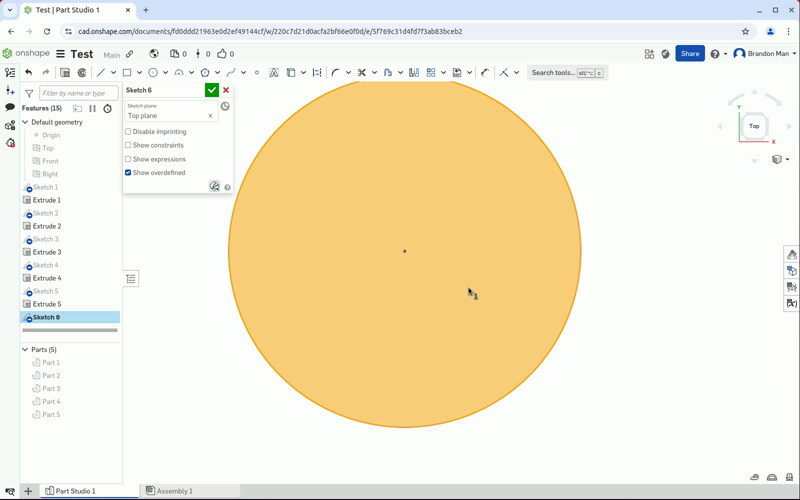
scroll(-6)
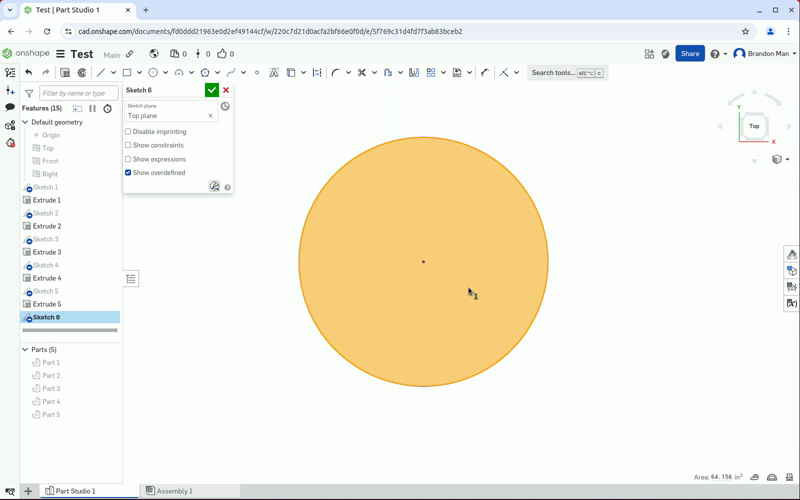
scroll(-6)
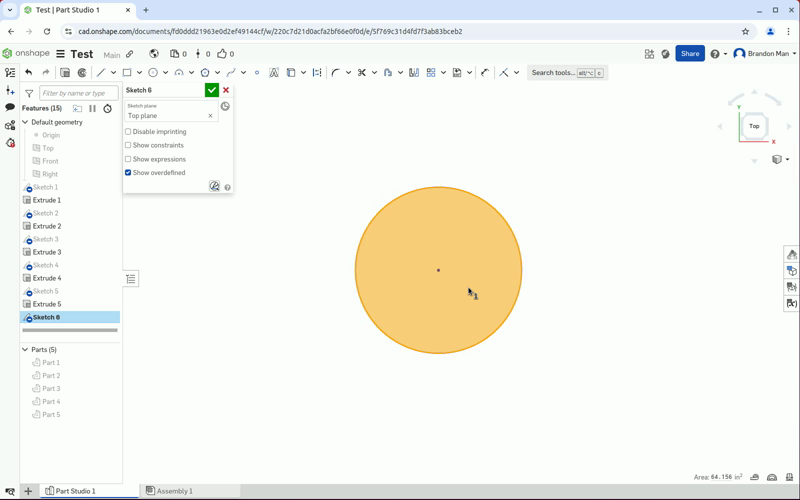
scroll(-6)
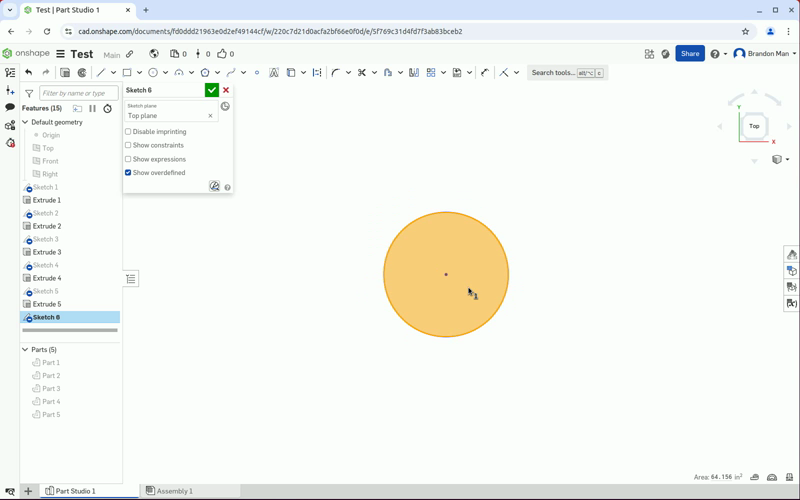
scroll(-6)
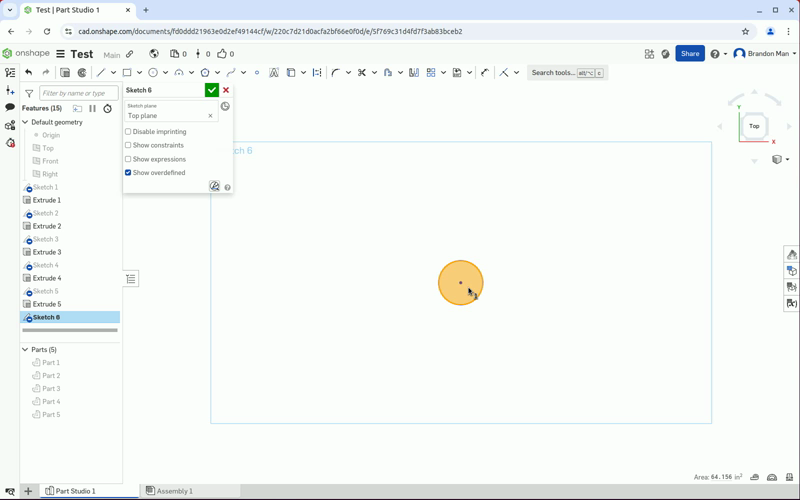
mouse_move(73, 352)
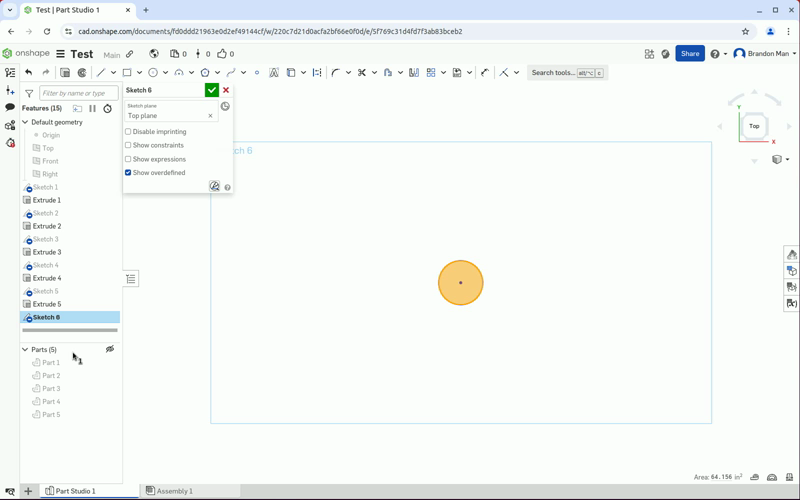
key(shift+y)
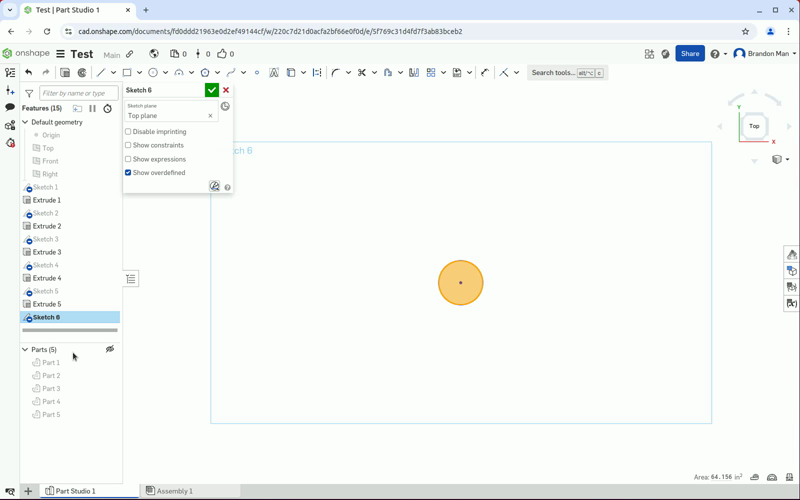
key(shift+e)
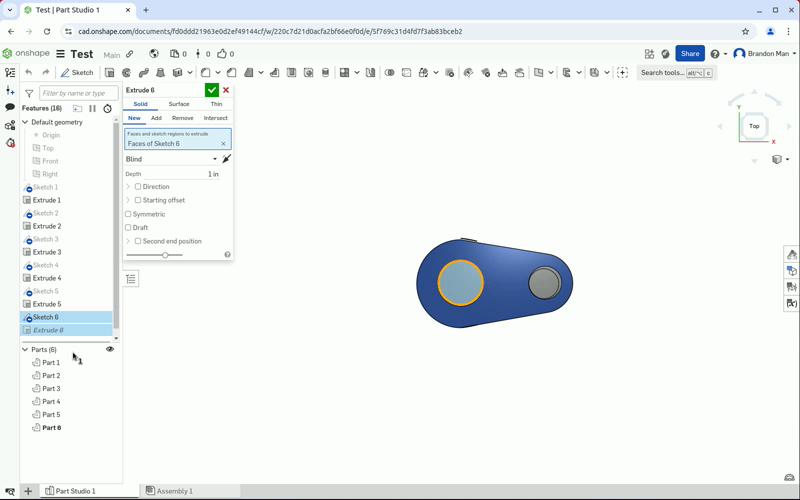
mouse_move(143, 106)
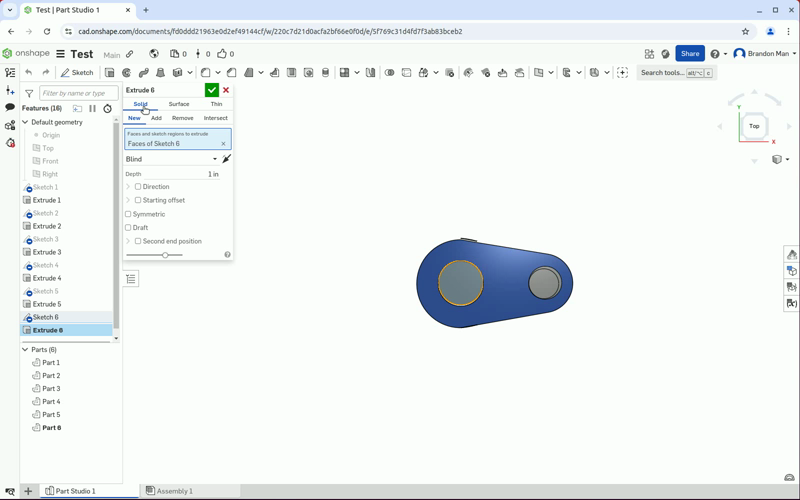
click(143, 106)
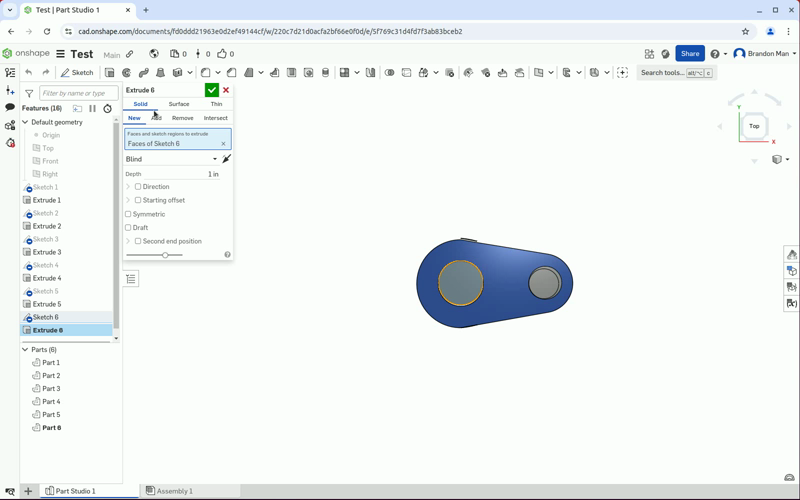
mouse_move(186, 120)
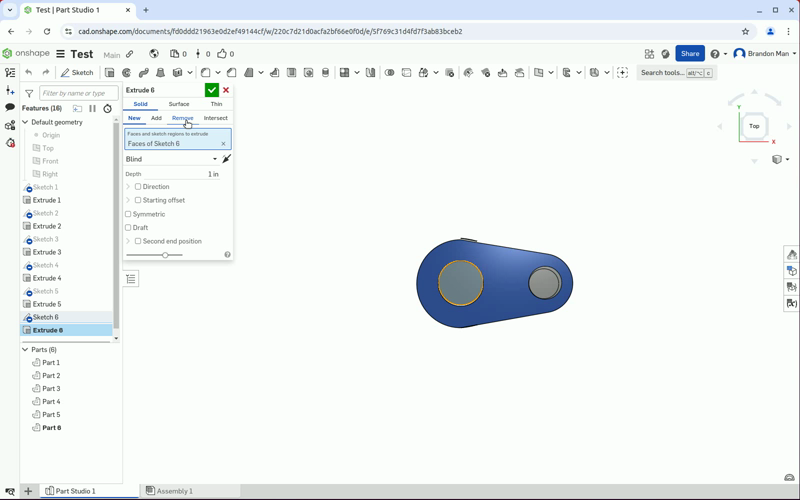
click(186, 120)
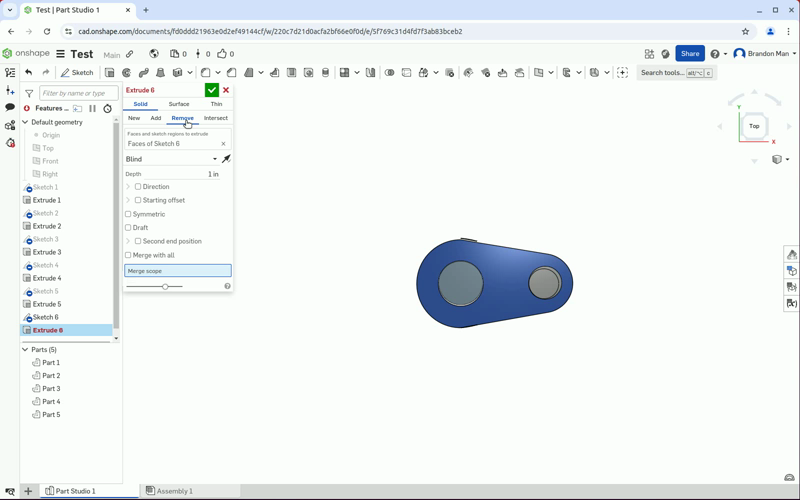
key(tab, 4)
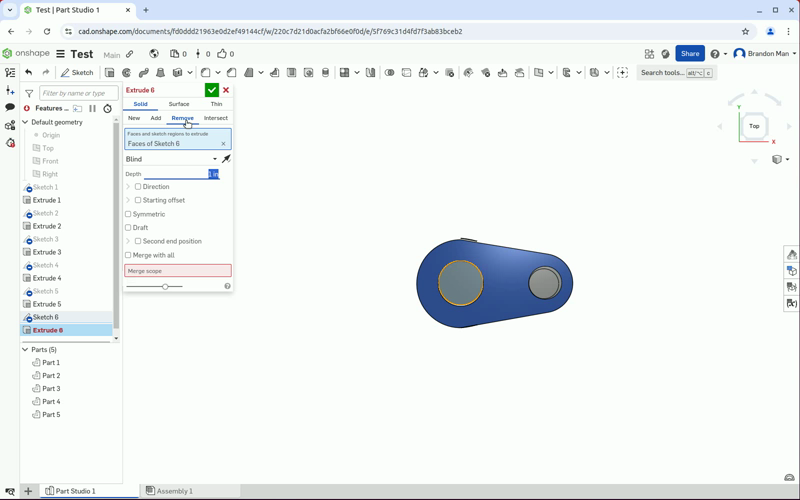
text(-30.57)
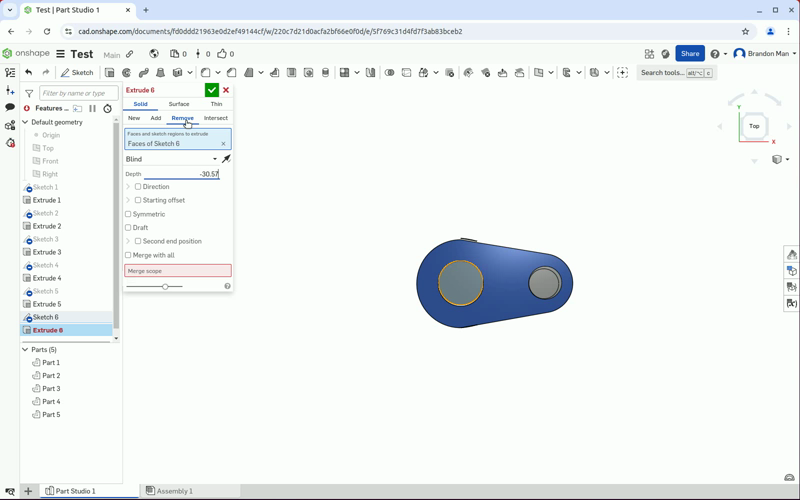
key(tab, 6)
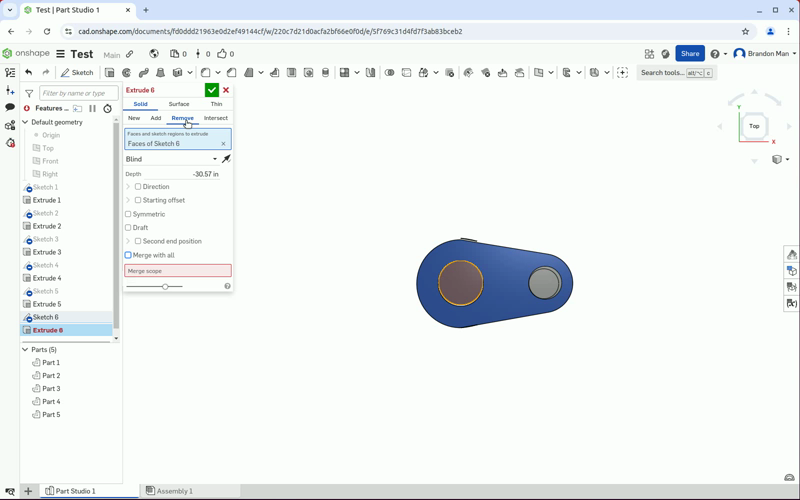
key(space)
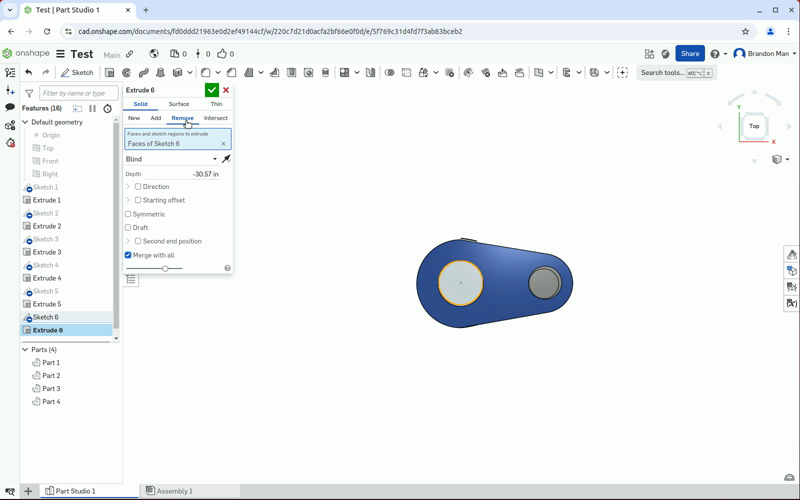
key(enter)
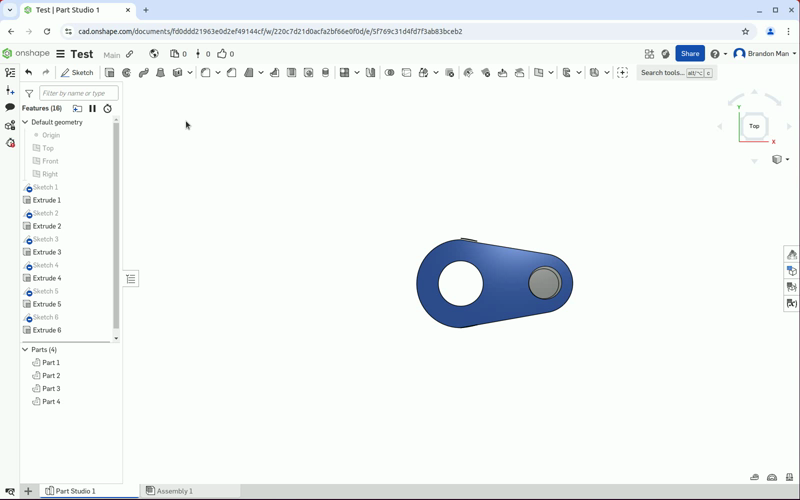
key(shift+h)
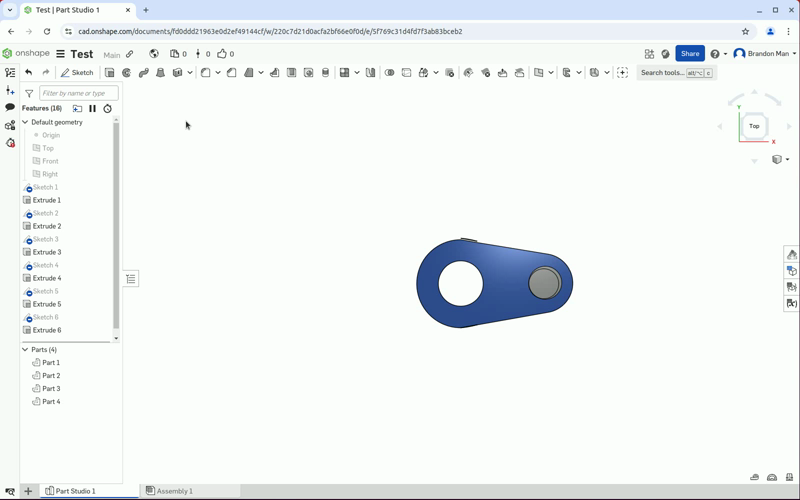
key(shift+h)
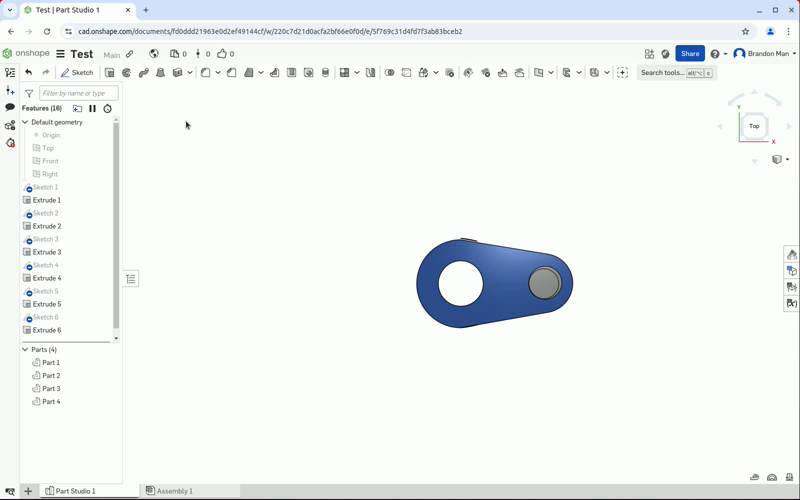
mouse_move(69, 189)
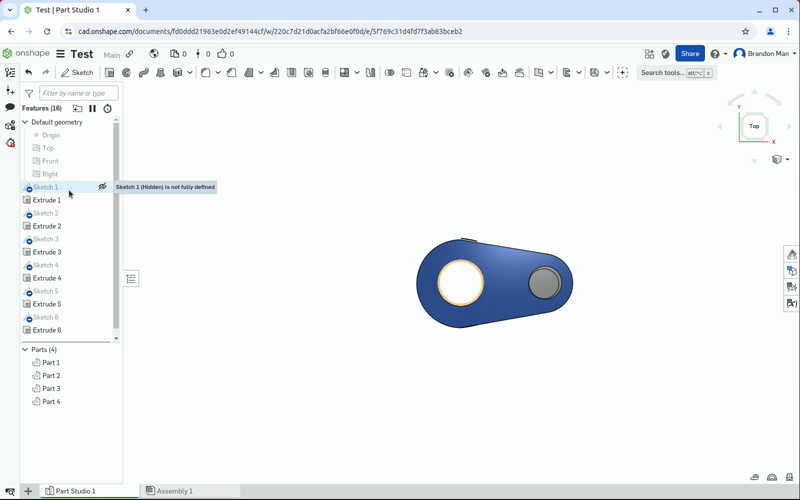
click(69, 189)
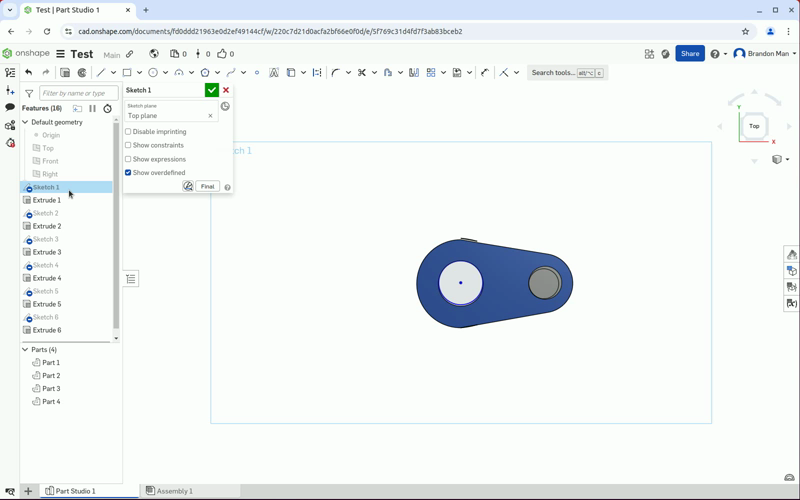
mouse_move(229, 92)
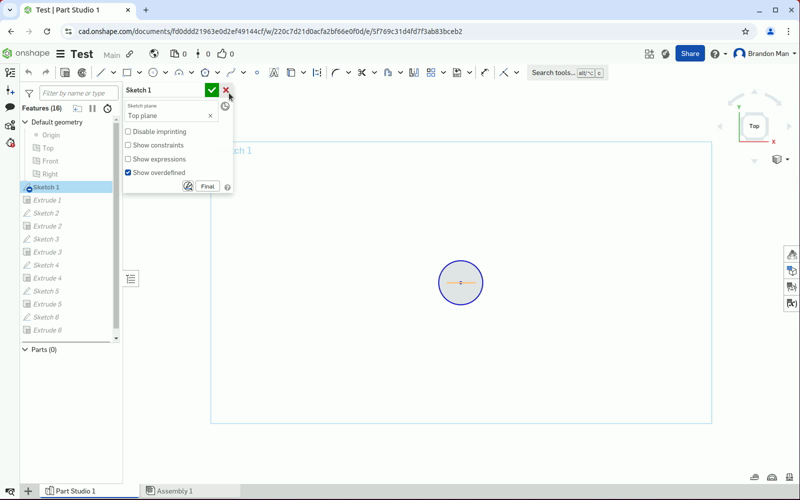
click(229, 92)
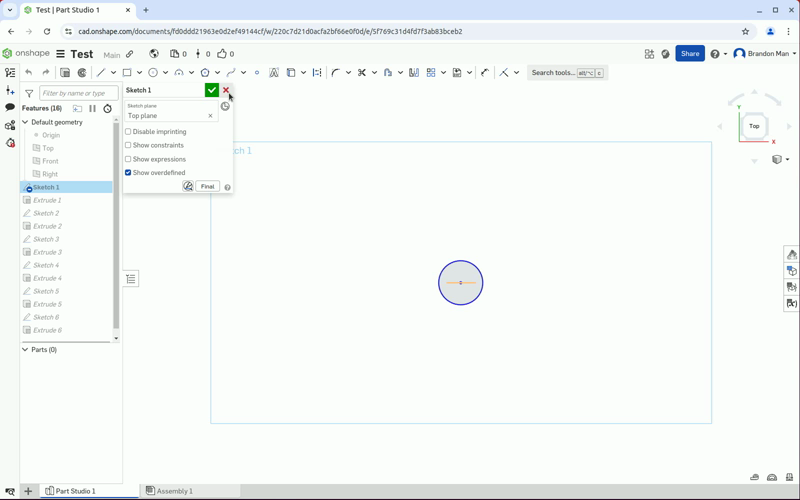
key(shift+s)
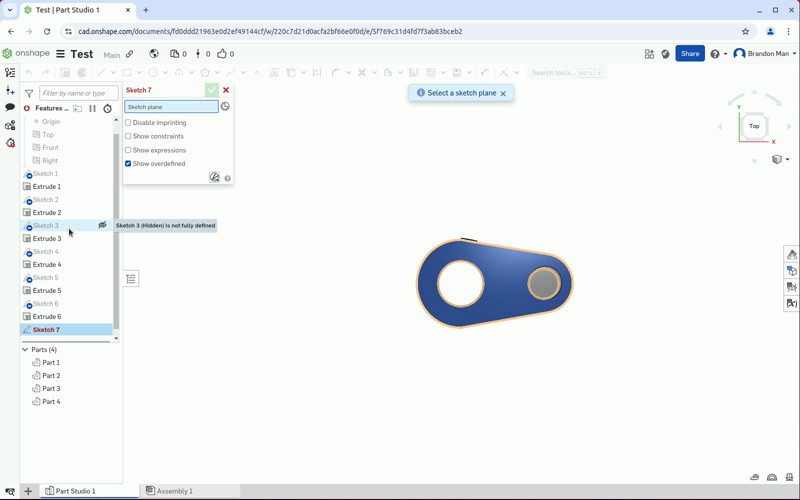
scroll(3)
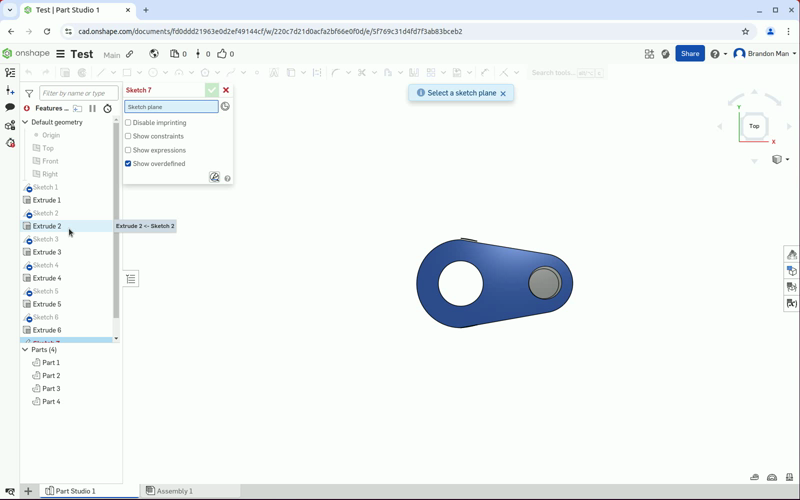
mouse_move(69, 150)
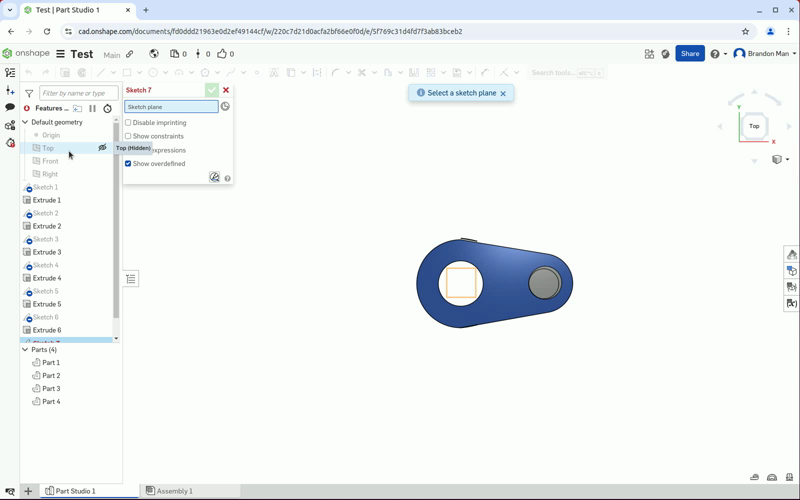
click(69, 150)
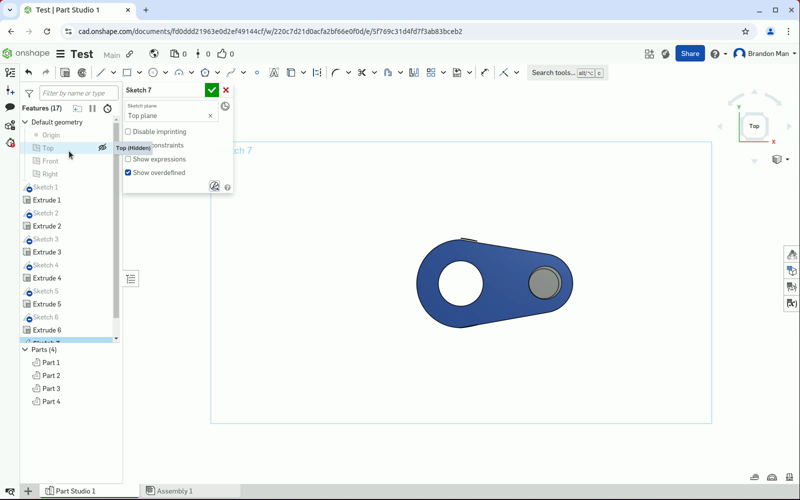
mouse_move(73, 352)
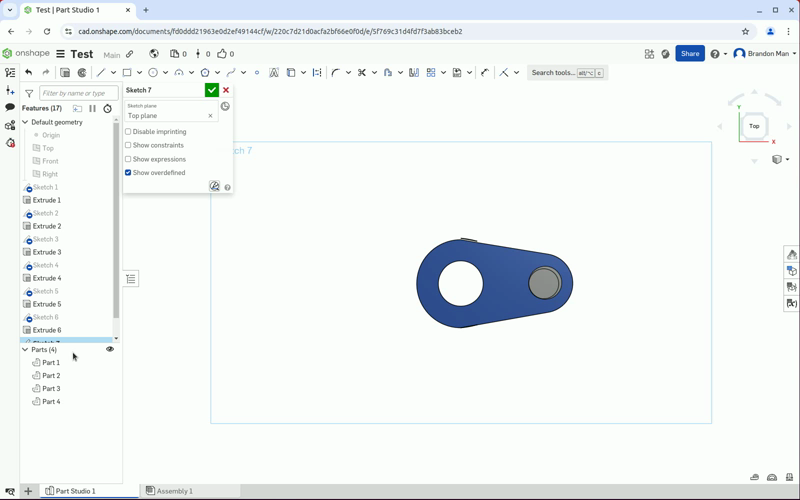
key(y)
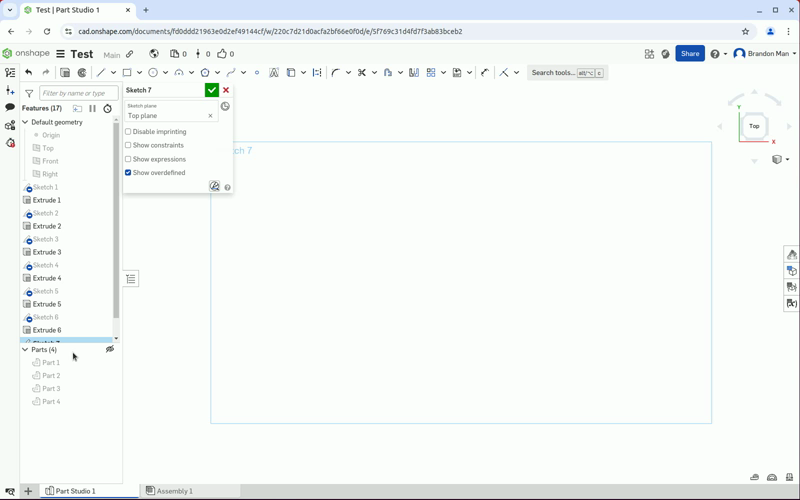
key(c)
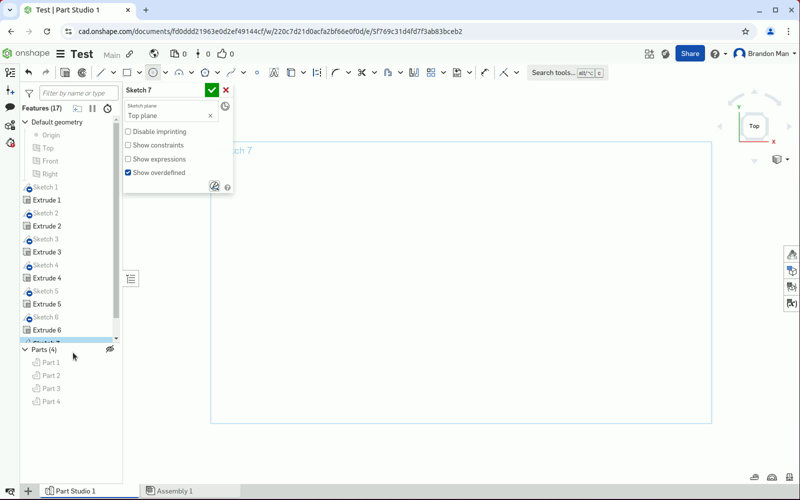
key_down(shift)
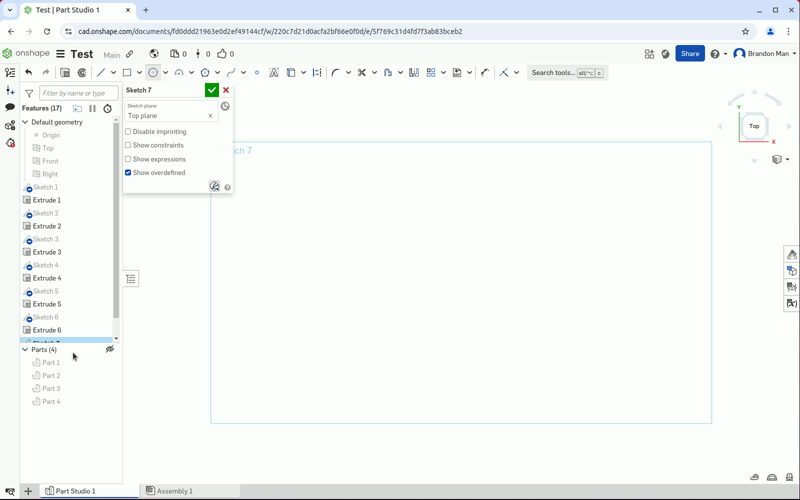
mouse_move(545, 282)
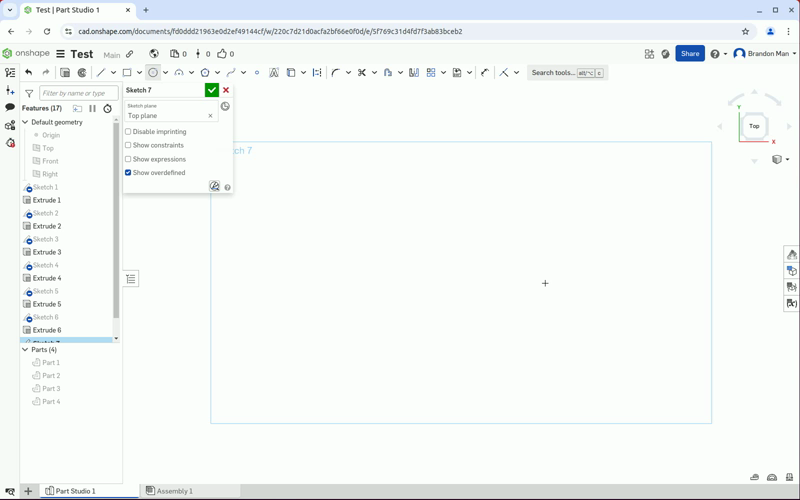
click(545, 282)
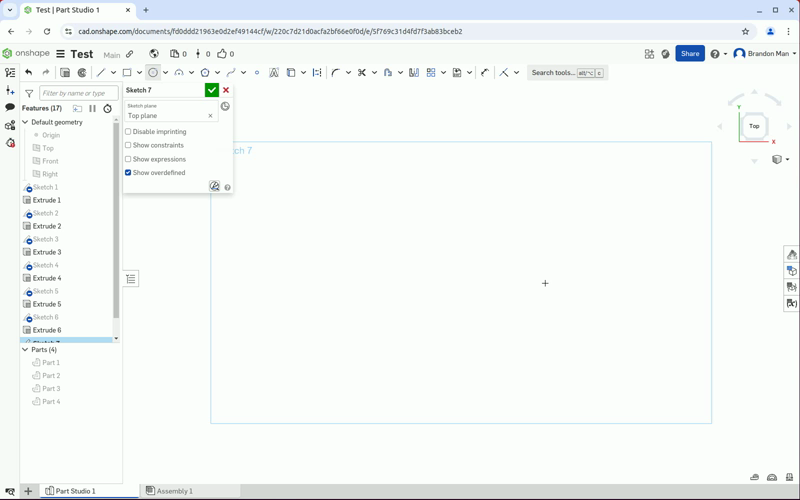
key_up(shift)
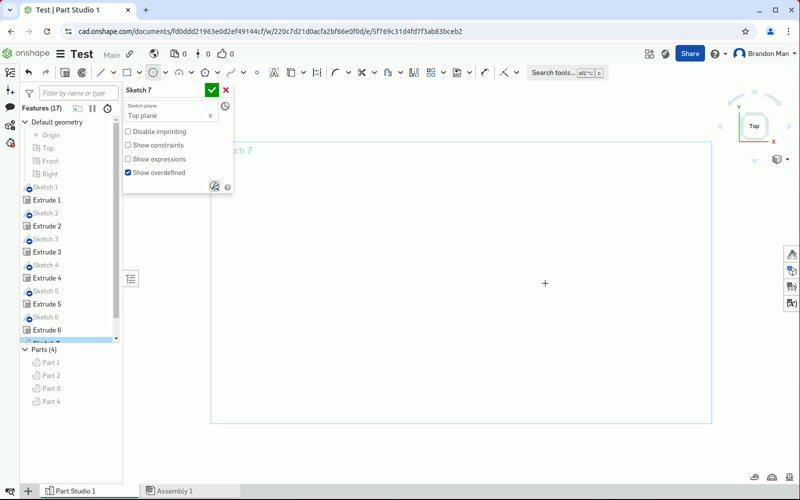
mouse_move(561, 282)
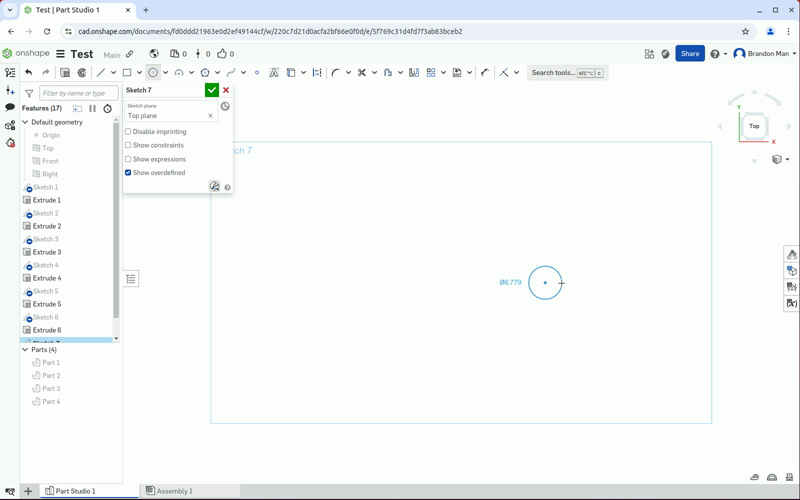
click(561, 282)
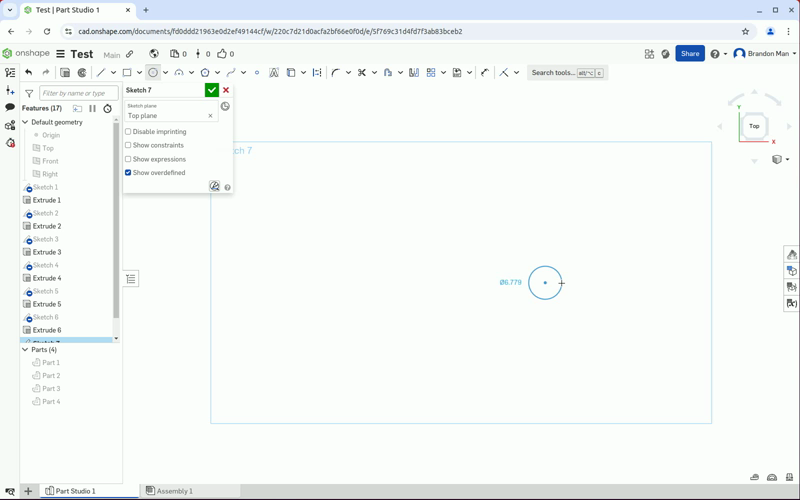
key(esc)
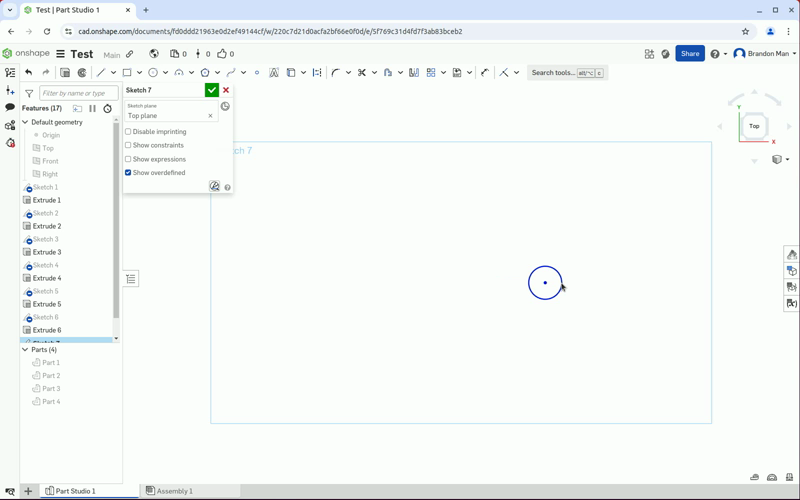
mouse_move(537, 291)
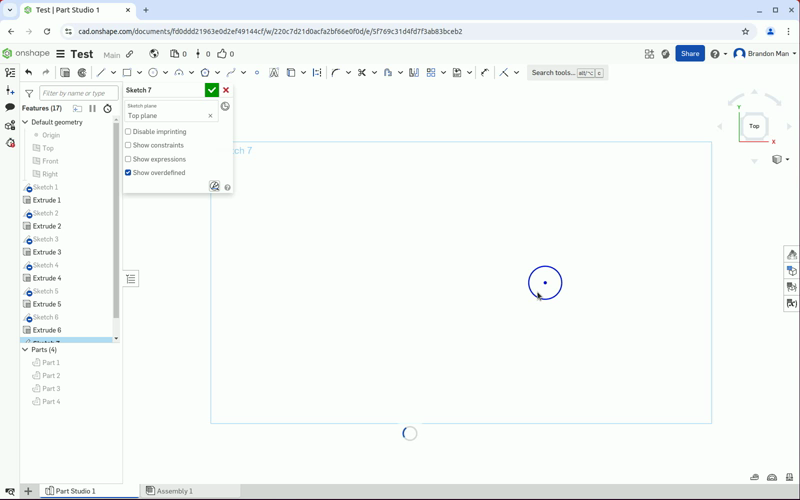
scroll(6)
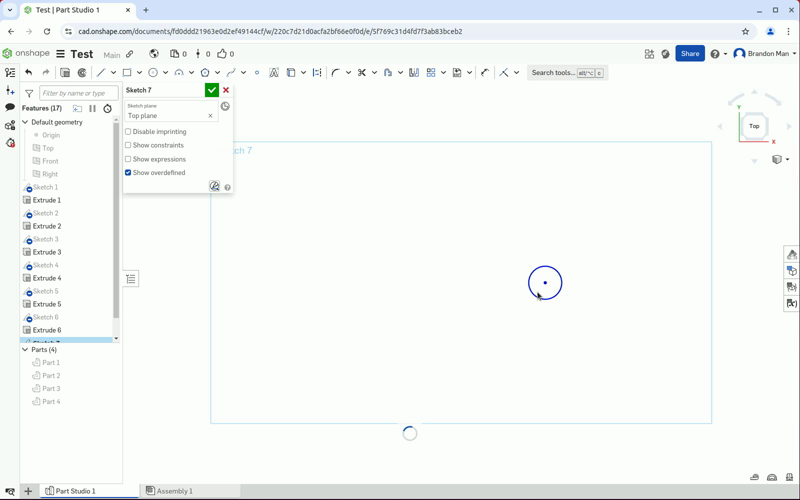
scroll(6)
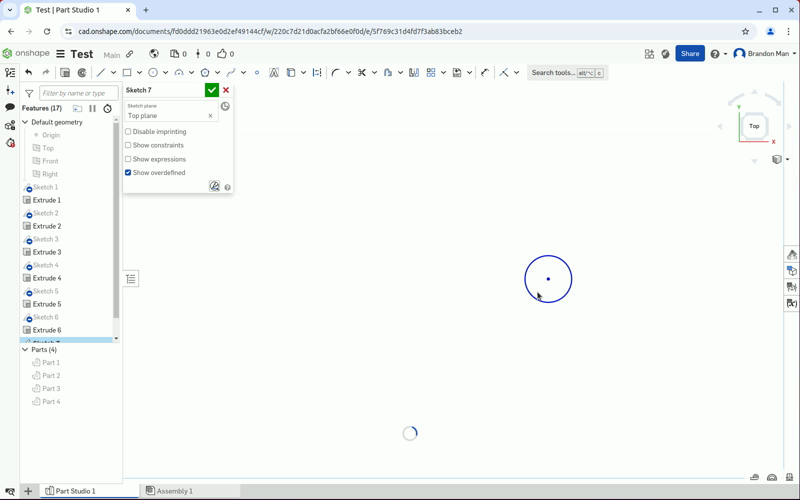
scroll(6)
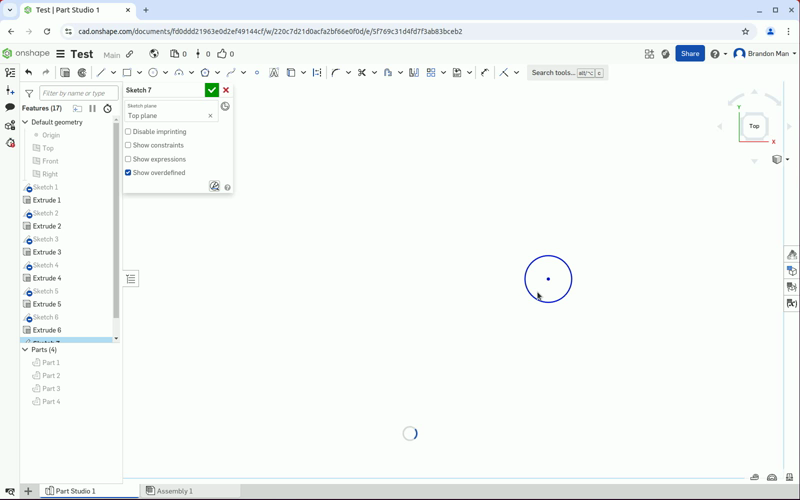
scroll(6)
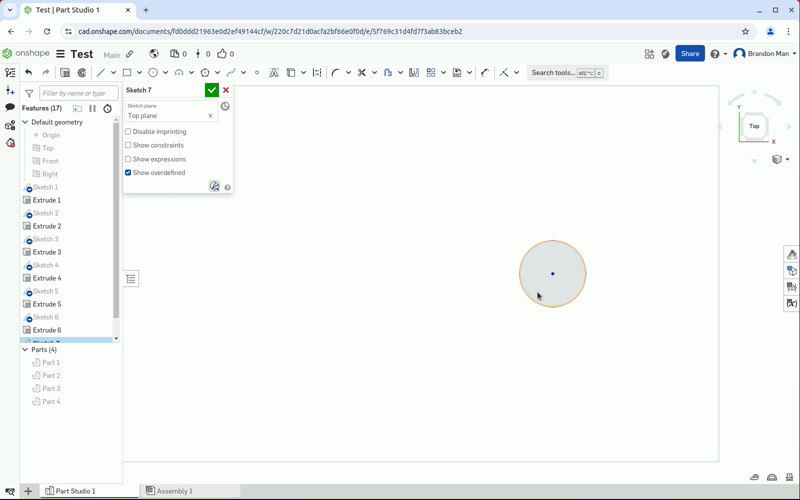
scroll(6)
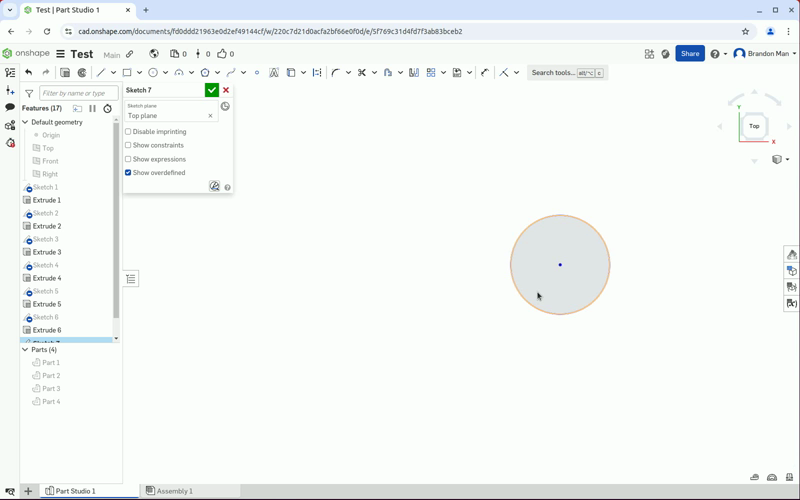
scroll(6)
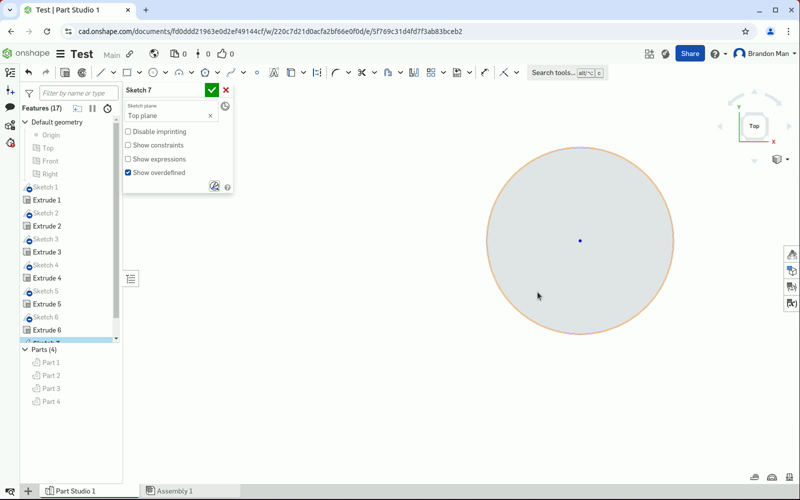
scroll(6)
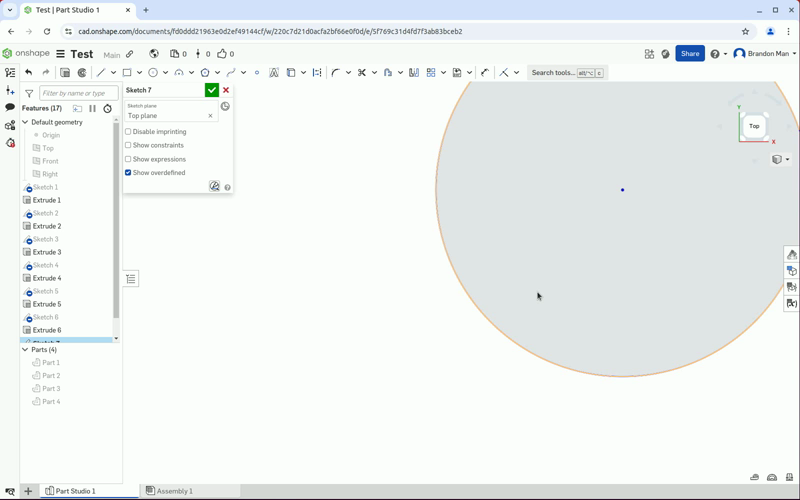
click(537, 291)
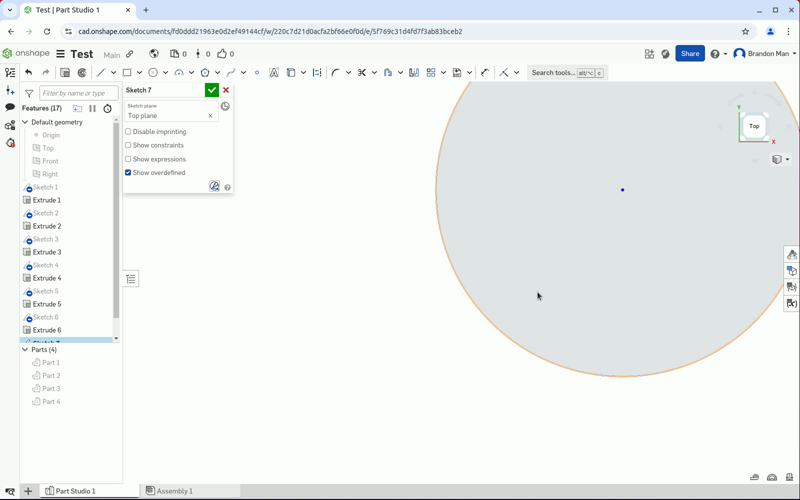
scroll(-6)
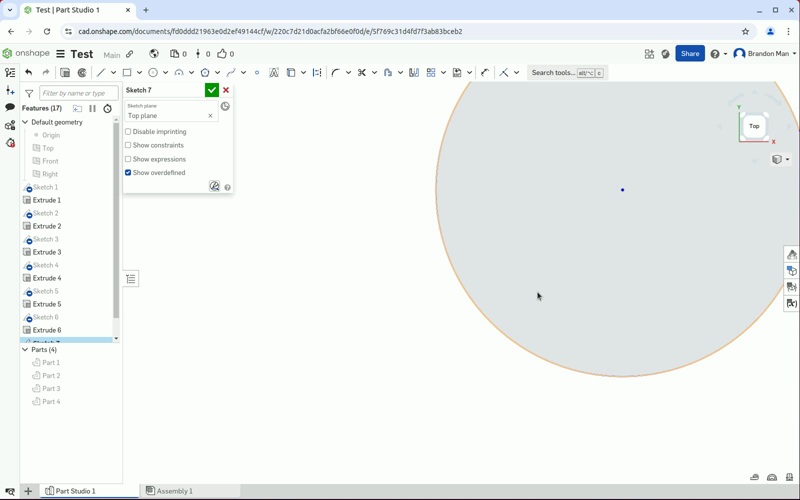
scroll(-6)
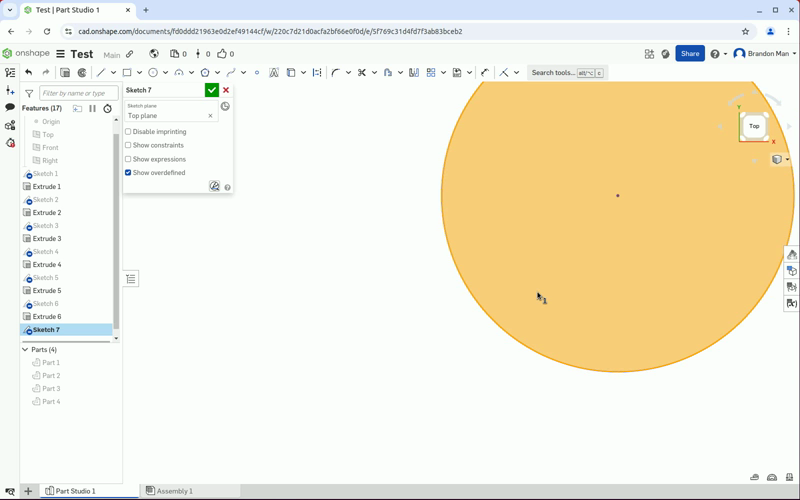
scroll(-6)
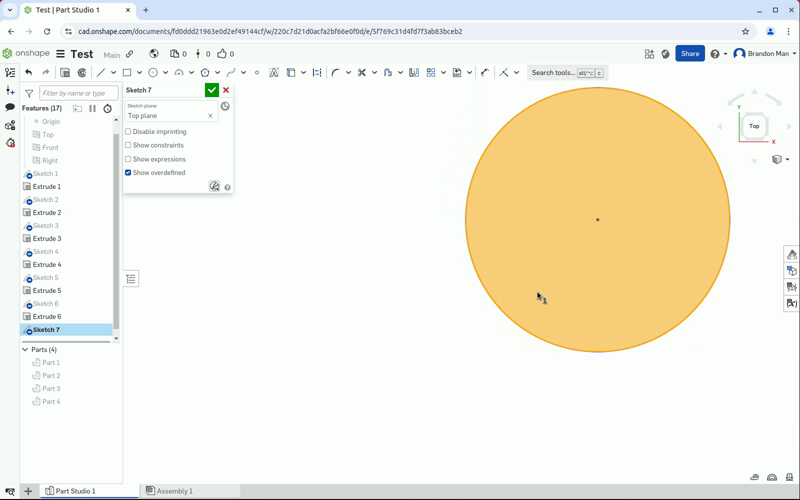
scroll(-6)
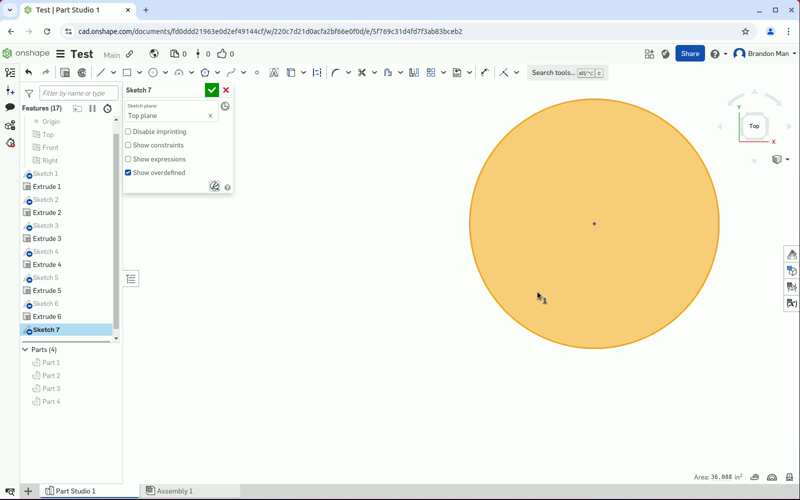
scroll(-6)
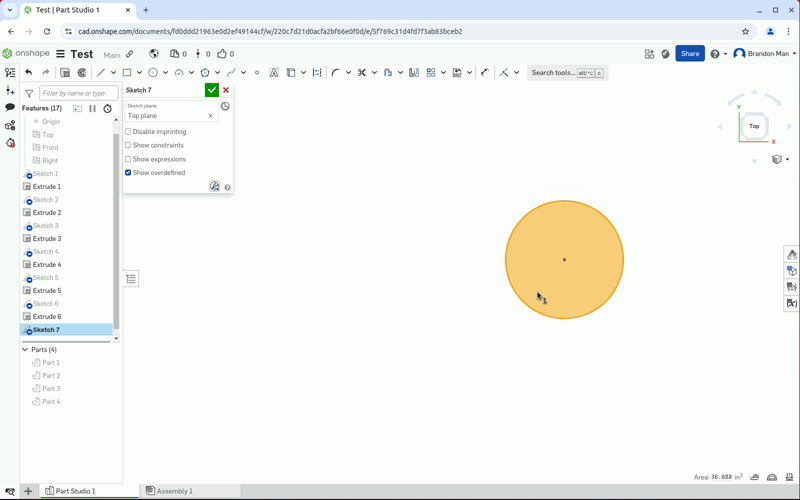
scroll(-6)
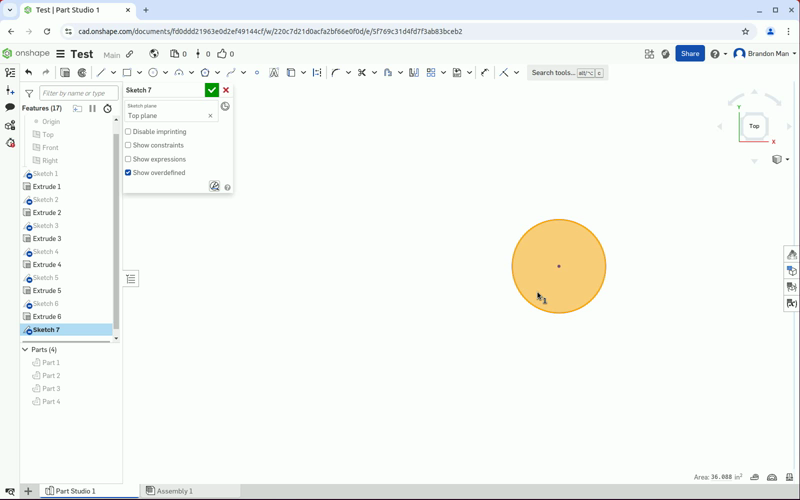
scroll(-6)
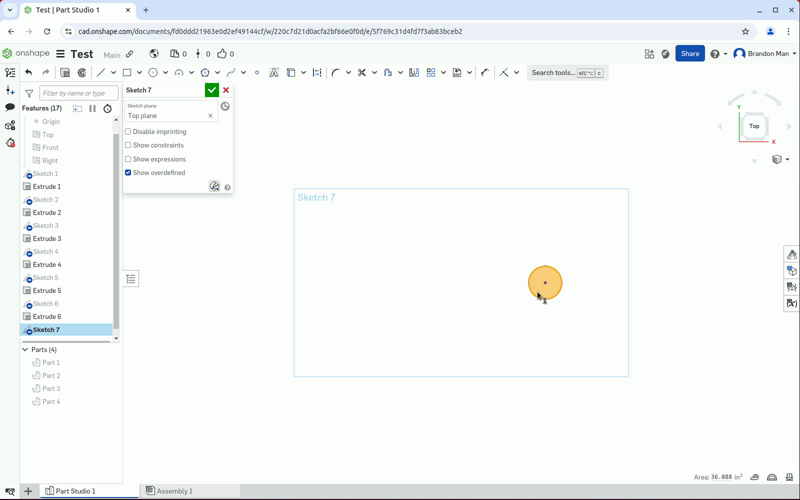
mouse_move(73, 352)
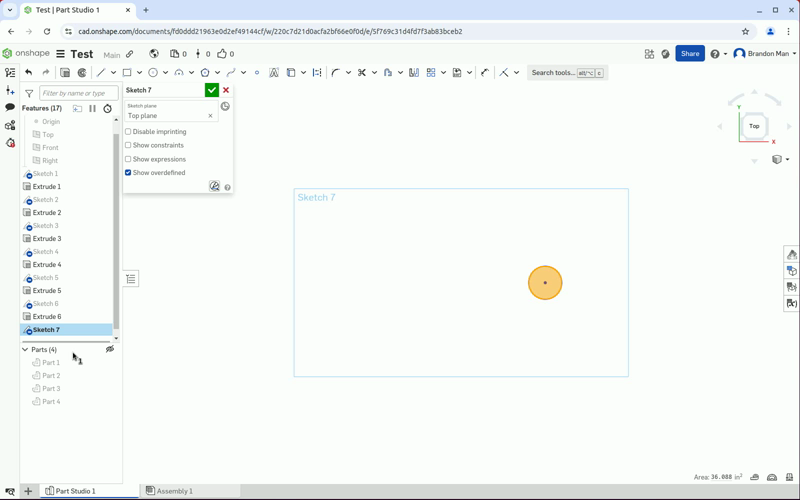
key(shift+y)
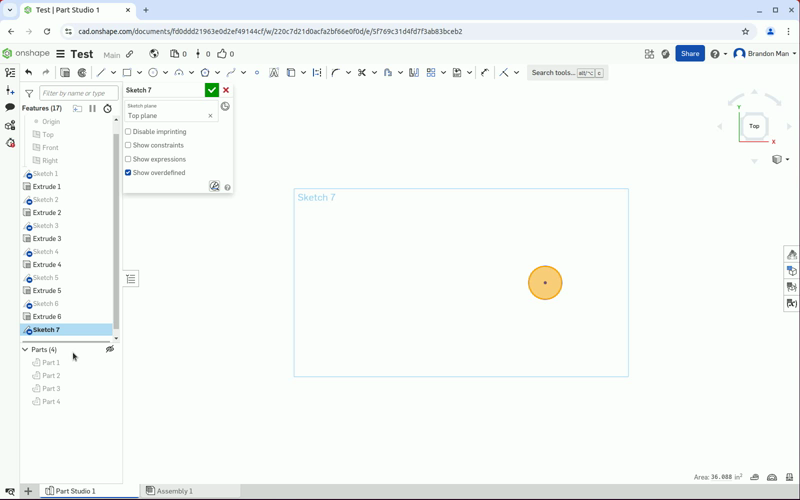
key(shift+e)
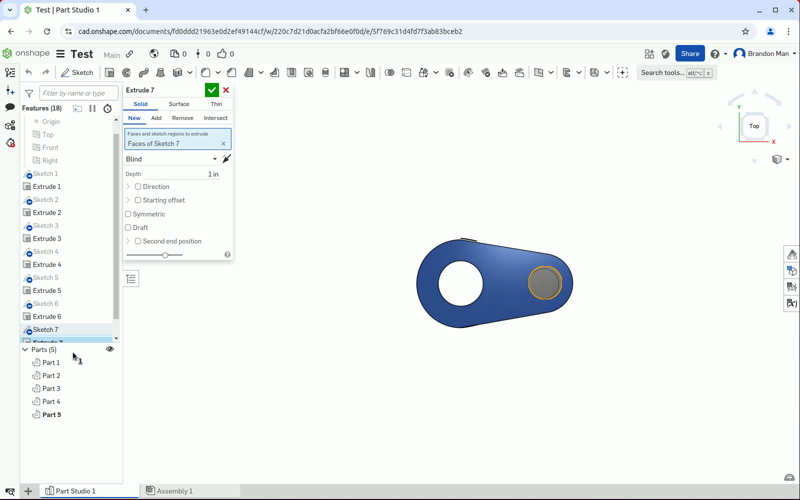
mouse_move(143, 106)
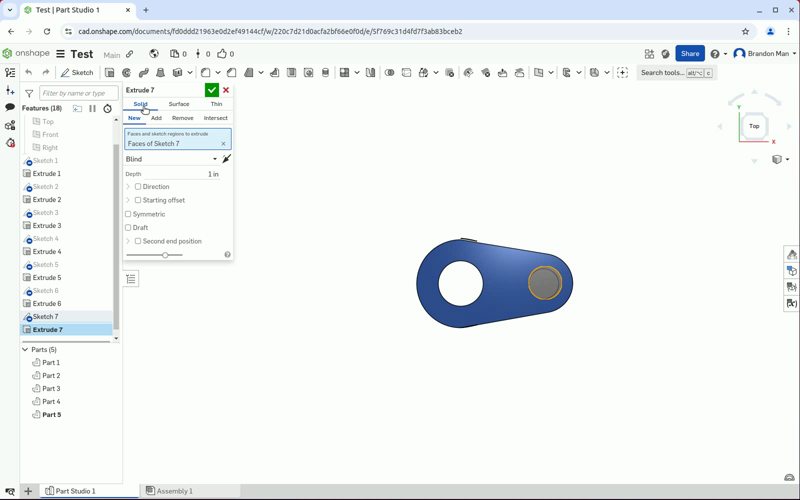
click(143, 106)
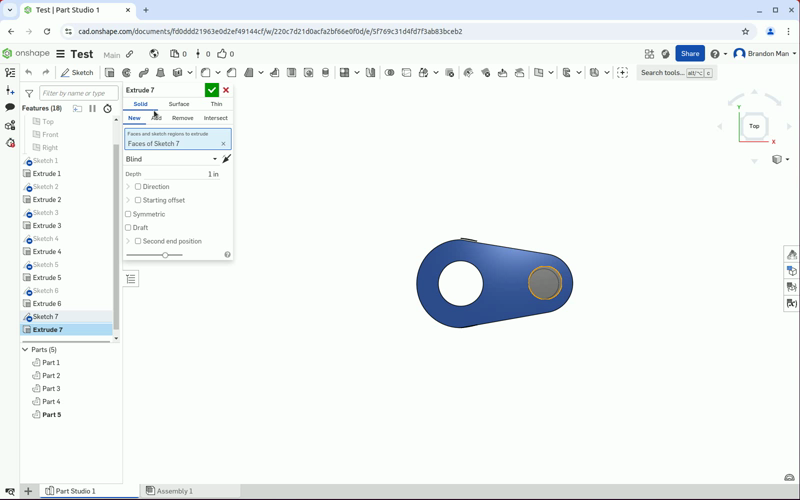
mouse_move(186, 120)
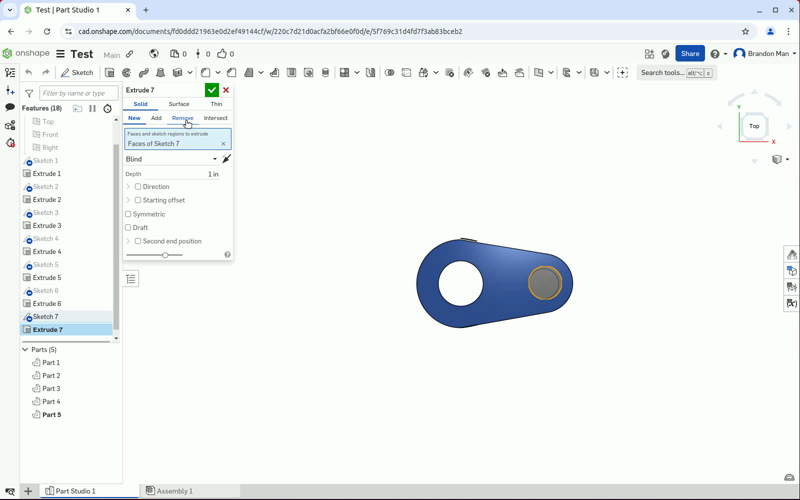
click(186, 120)
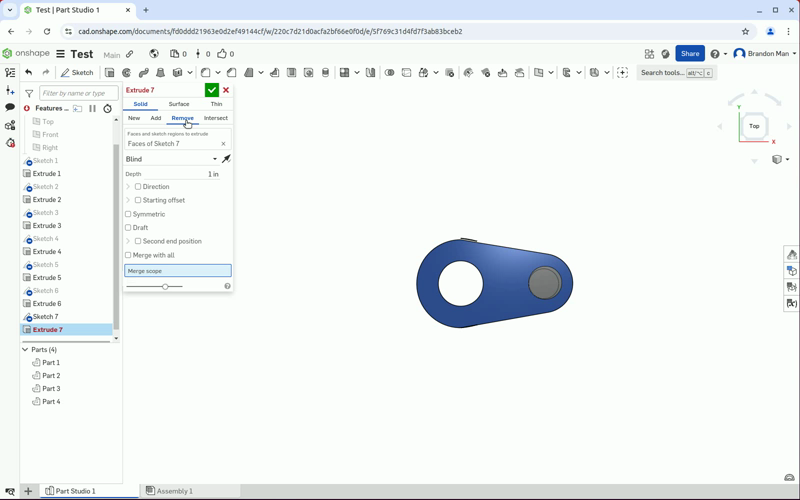
key(tab, 4)
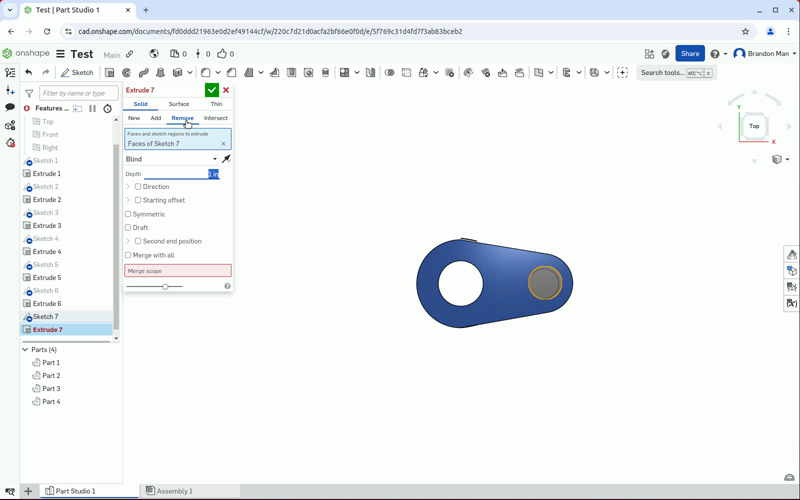
text(-30.57)
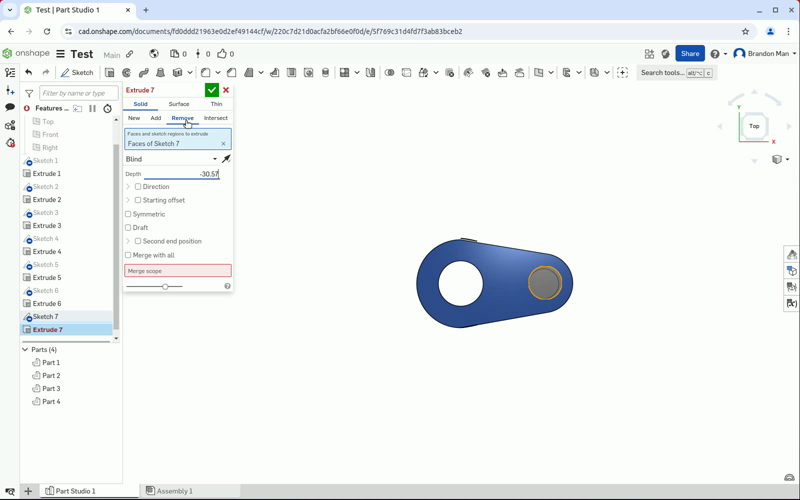
key(tab, 6)
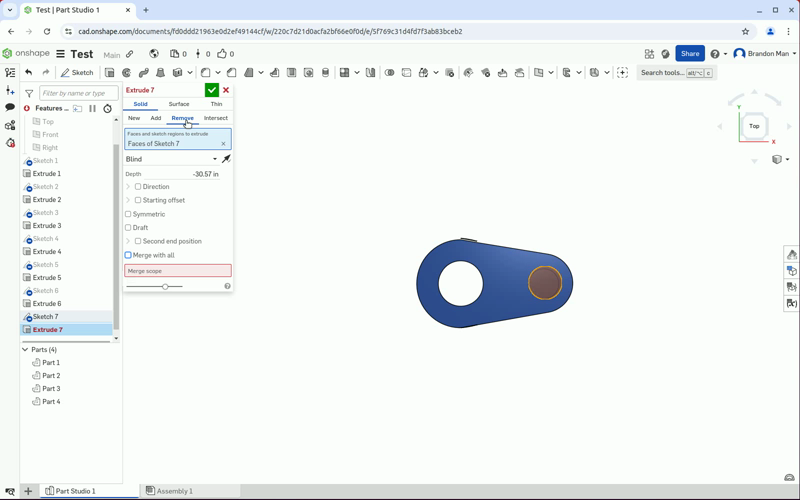
key(space)
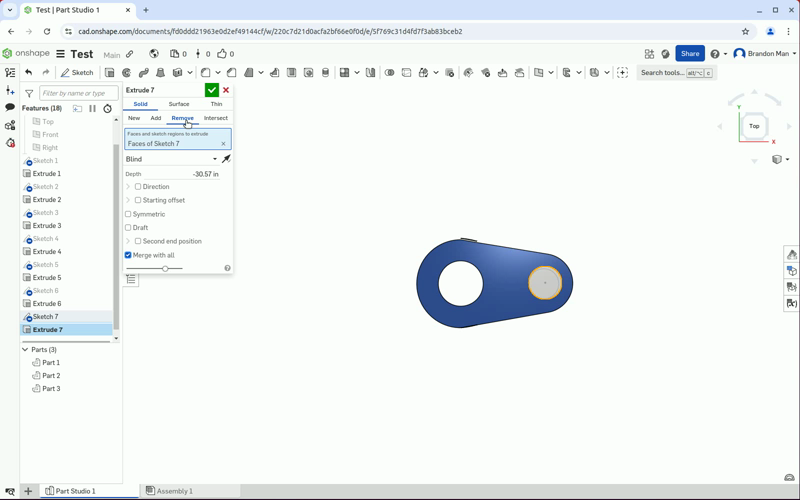
key(enter)
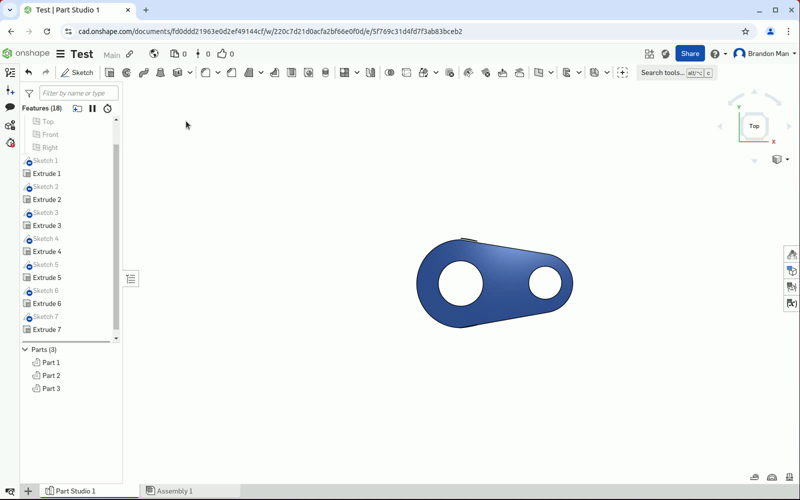
key(shift+h)
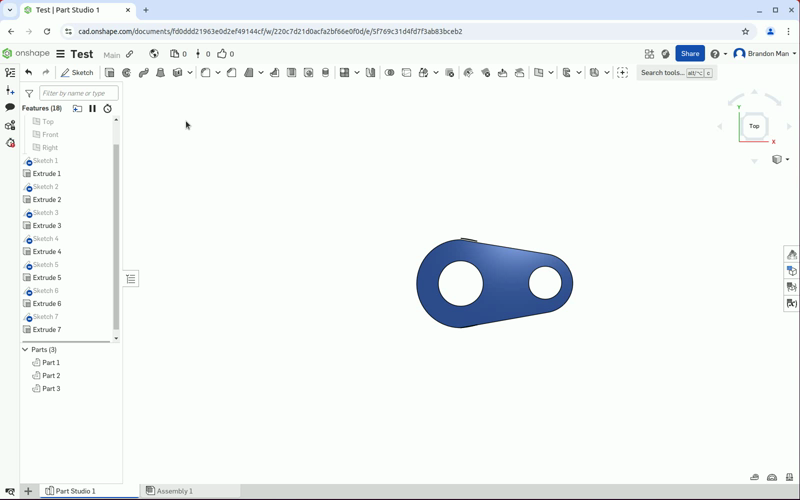
key(shift+h)
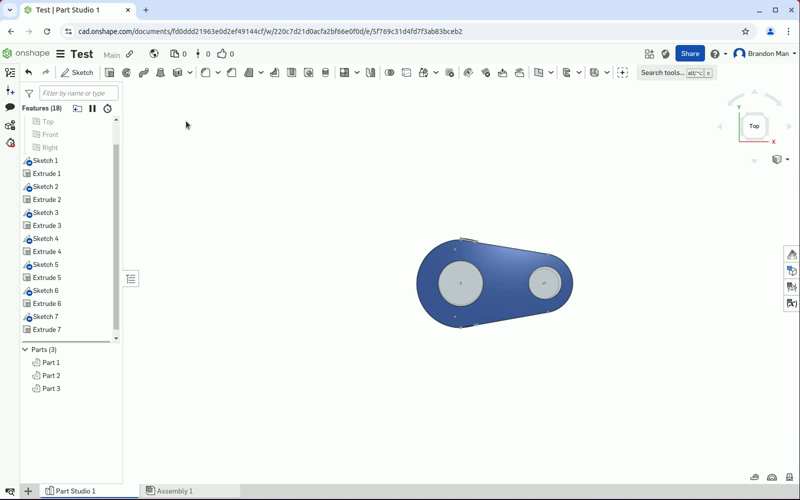
key(shift+7)
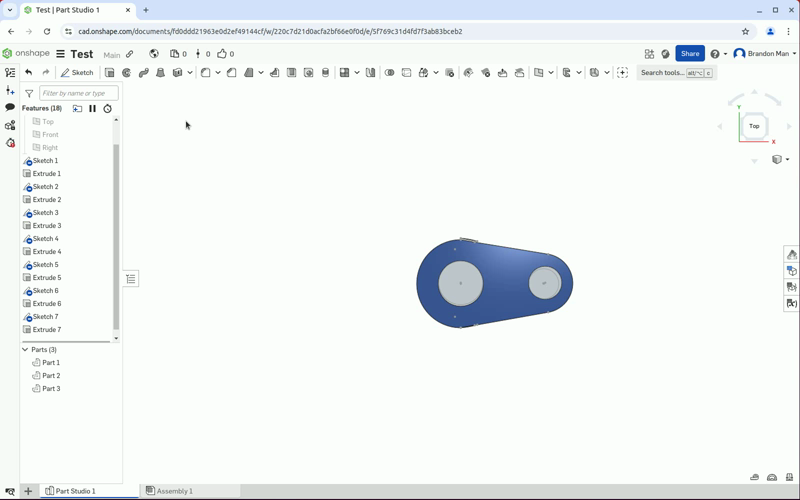
key(up, 3)
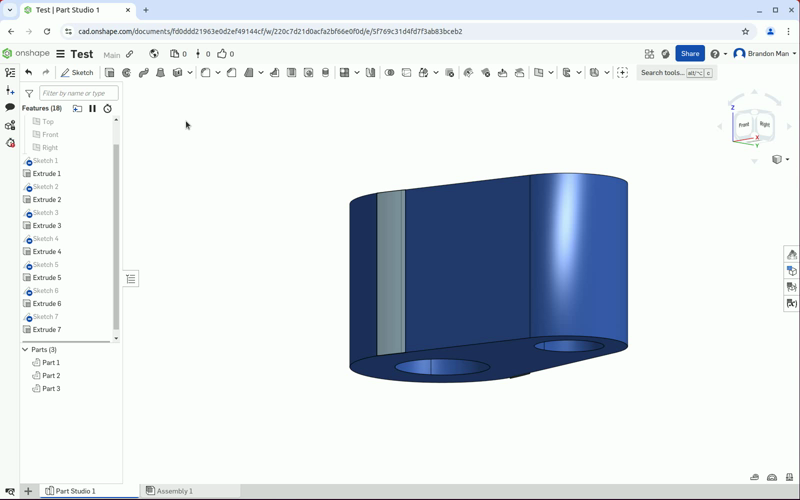
key(left, 3)
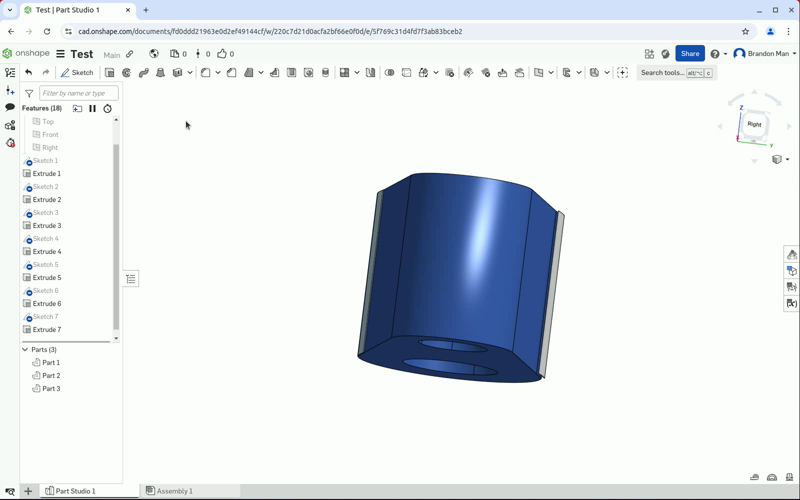
key(right, 3)
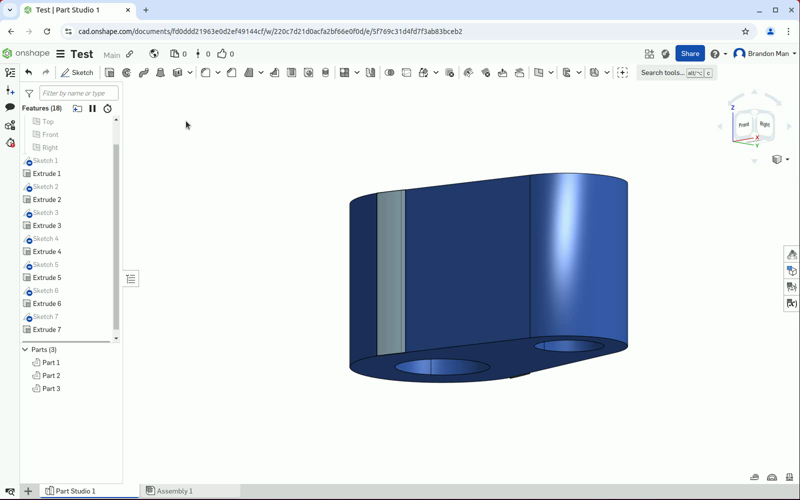
key(down, 3)
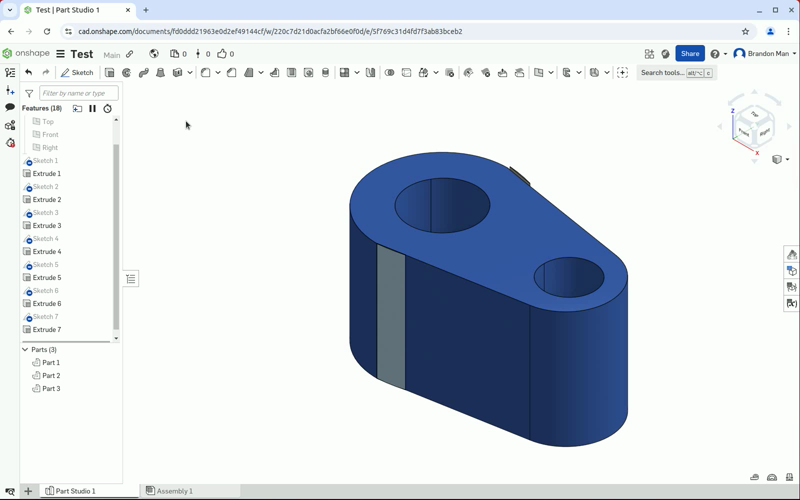
mouse_move(69, 163)
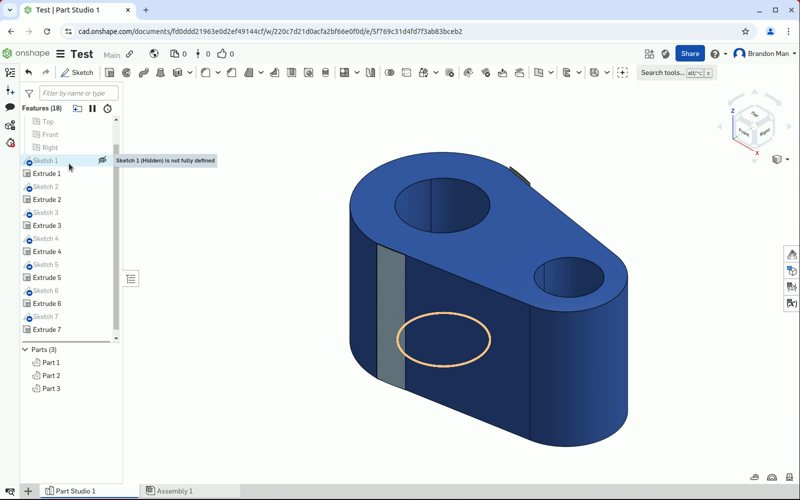
click(69, 163)